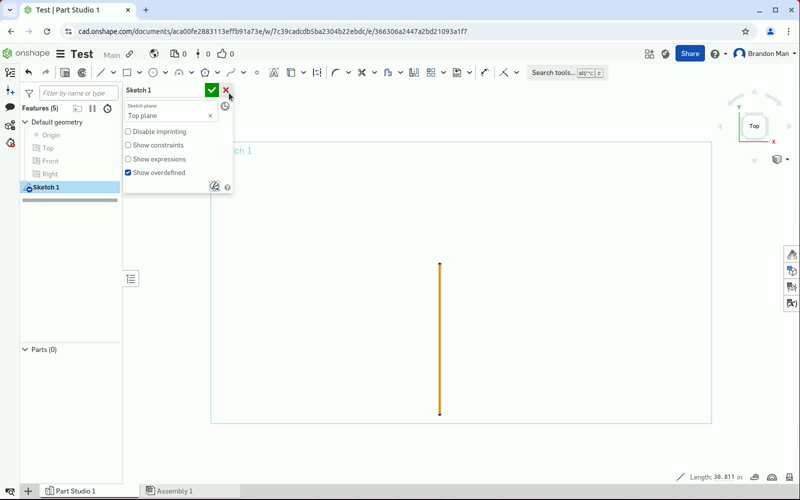
key(shift+h)
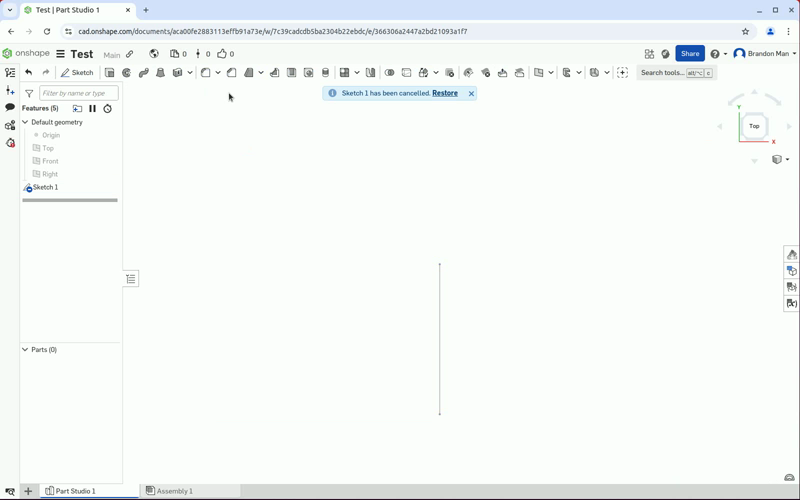
mouse_move(73, 352)
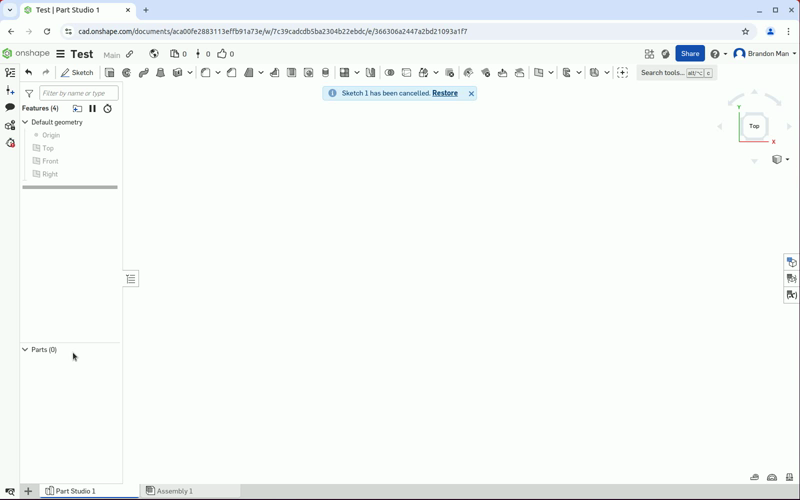
key(y)
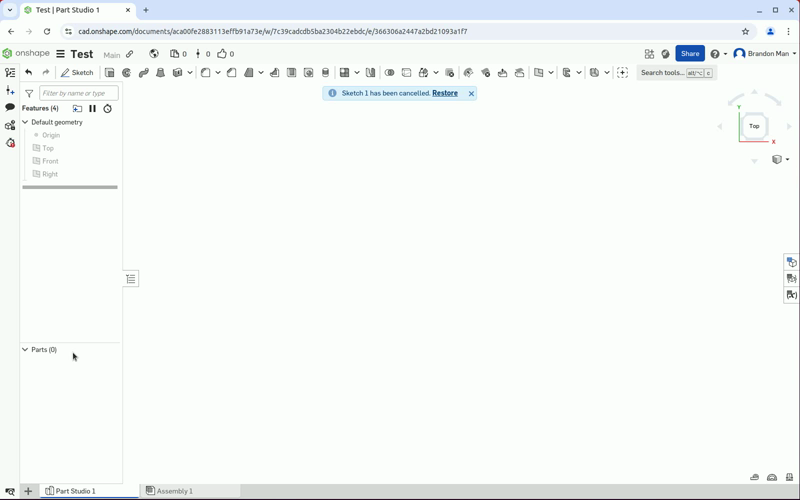
key(shift+p)
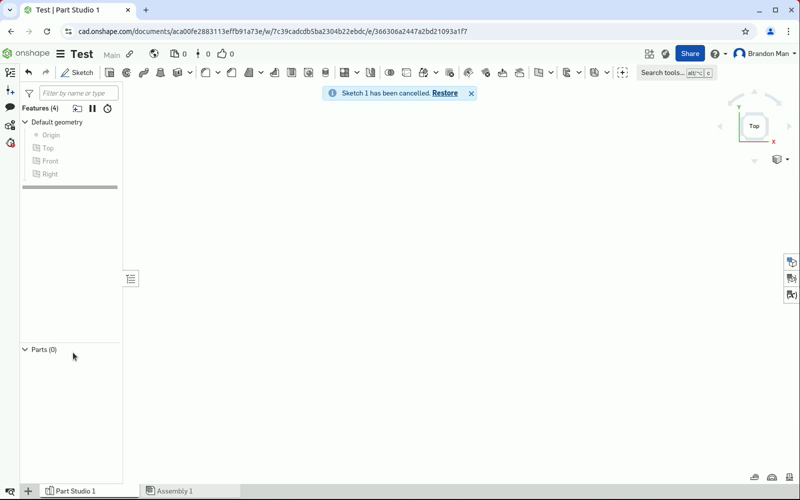
key(space)
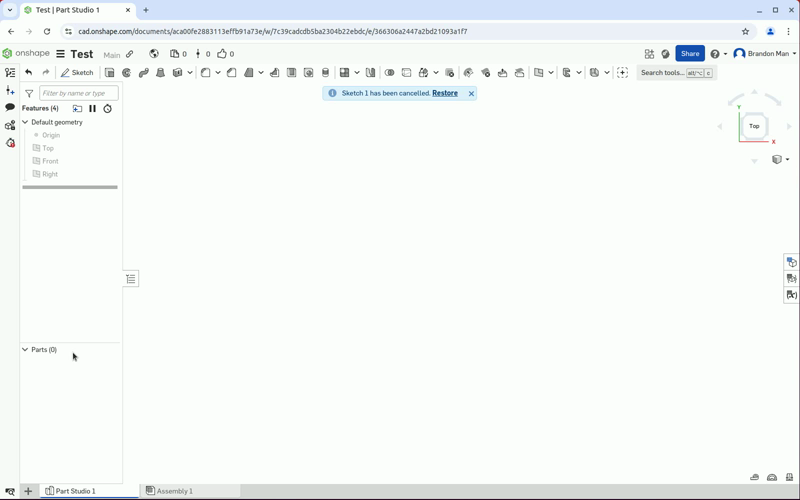
key_down(shift)
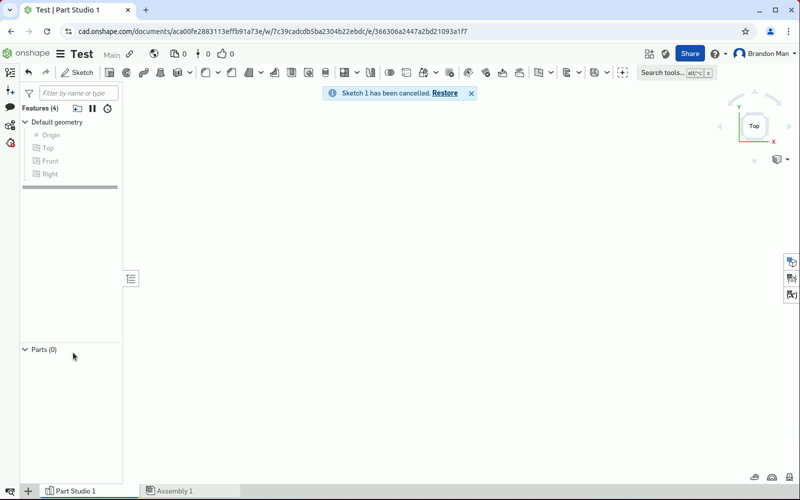
key(up)
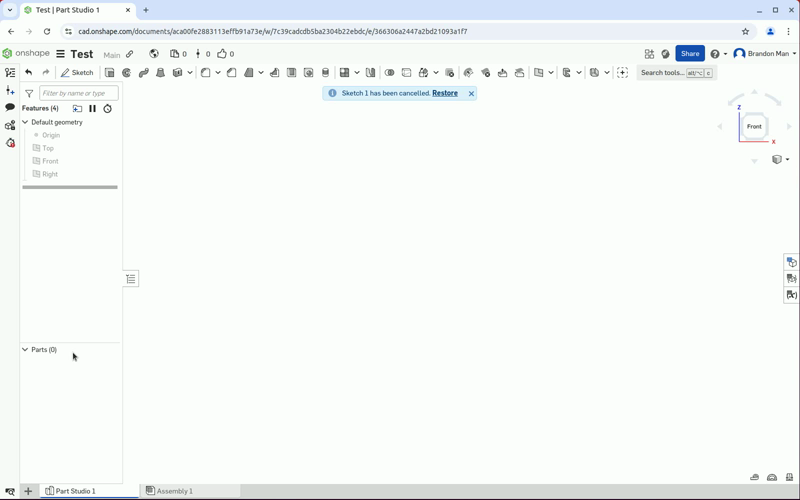
key_up(shift)
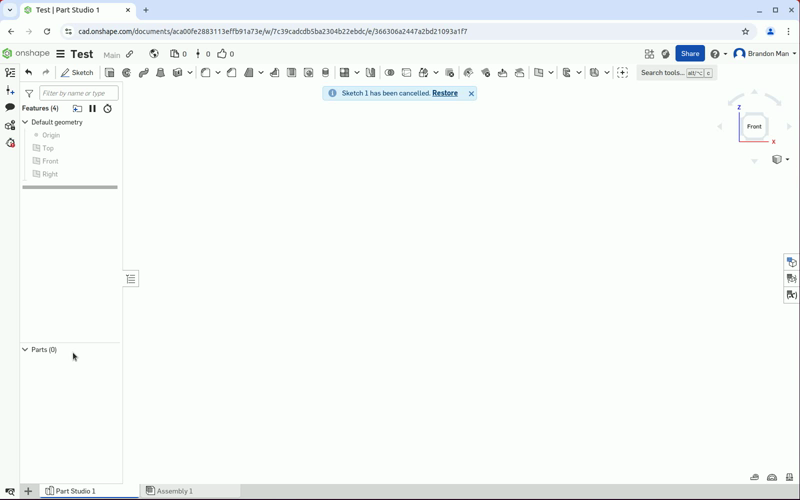
mouse_move(73, 352)
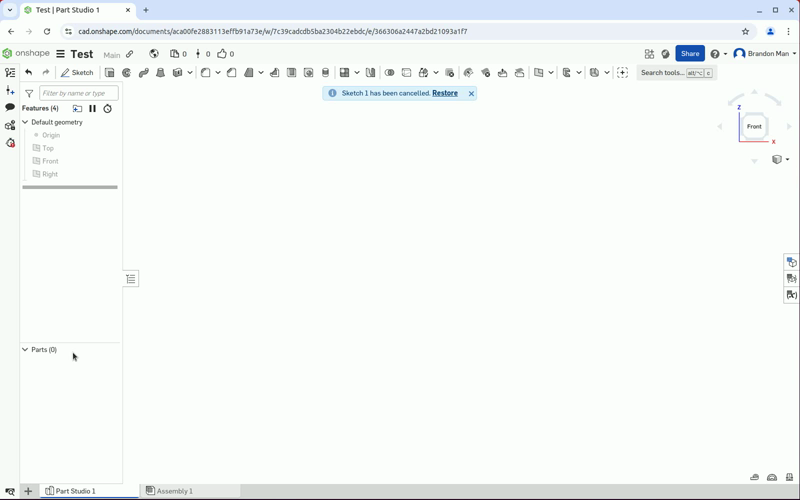
key(shift+y)
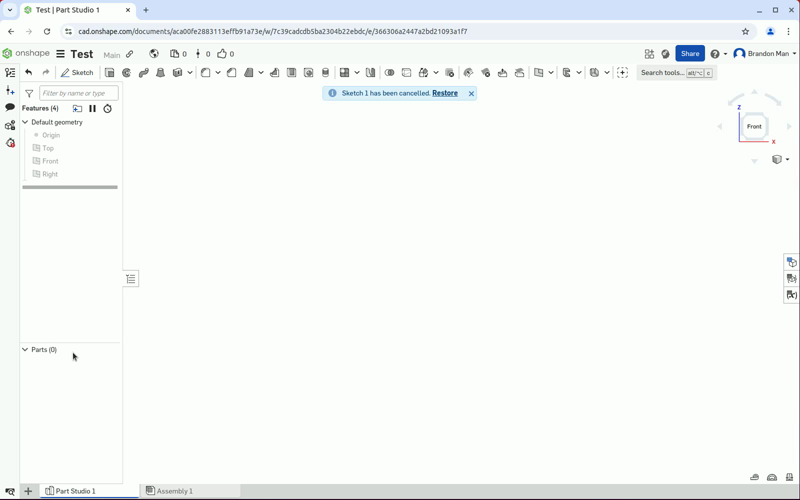
key(shift+s)
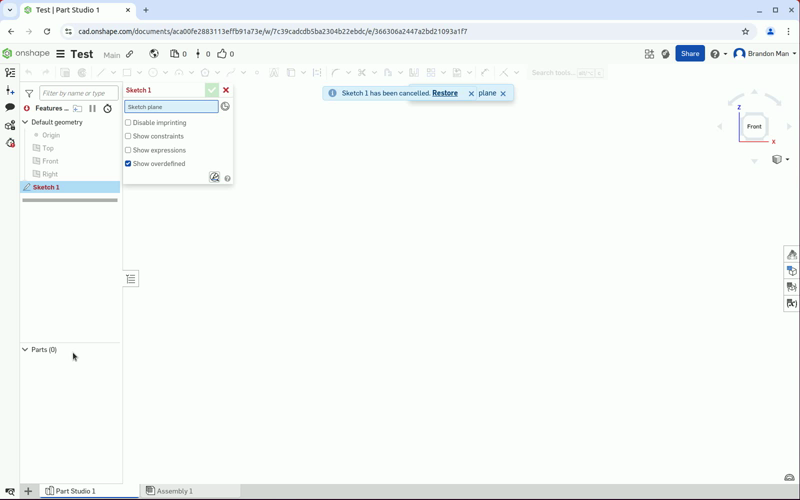
mouse_move(73, 163)
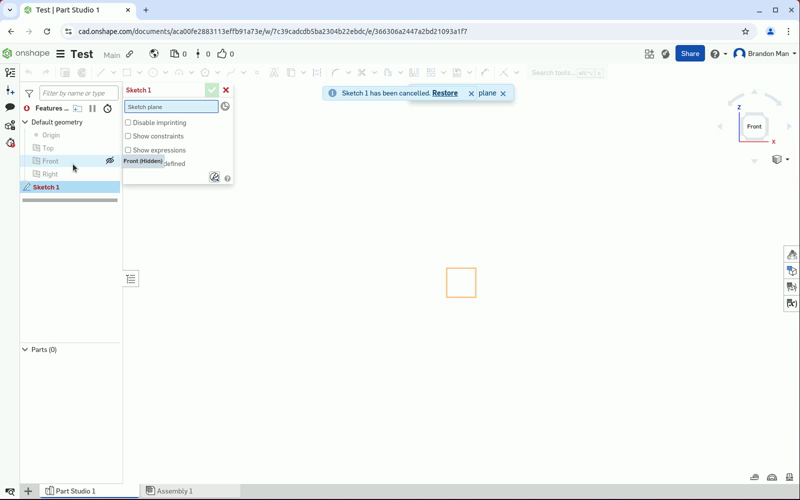
click(73, 163)
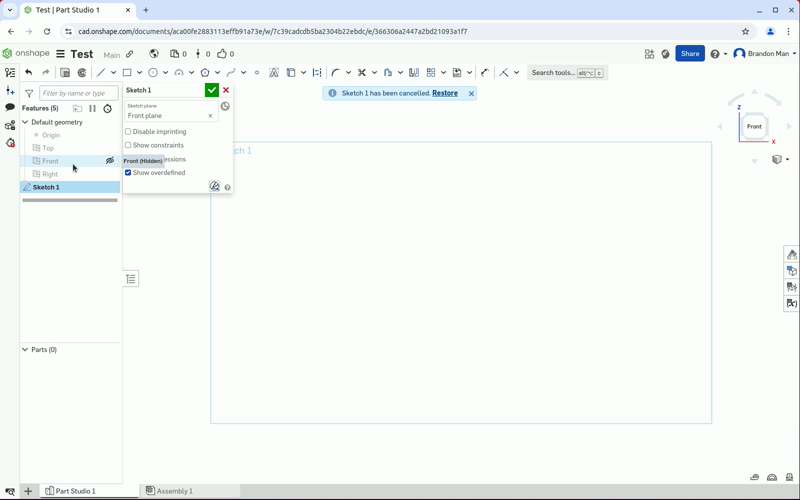
mouse_move(73, 352)
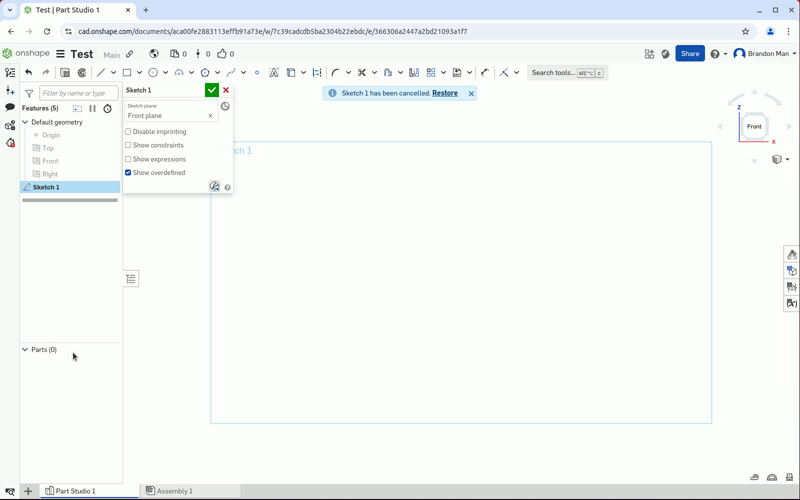
key(y)
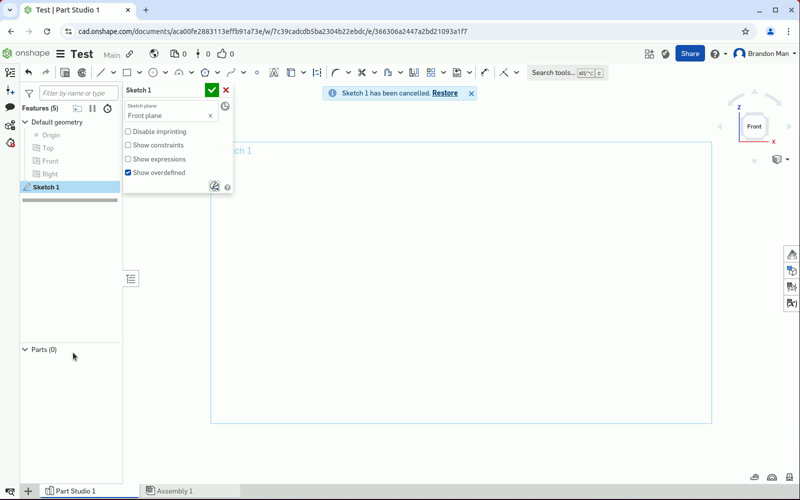
key(l)
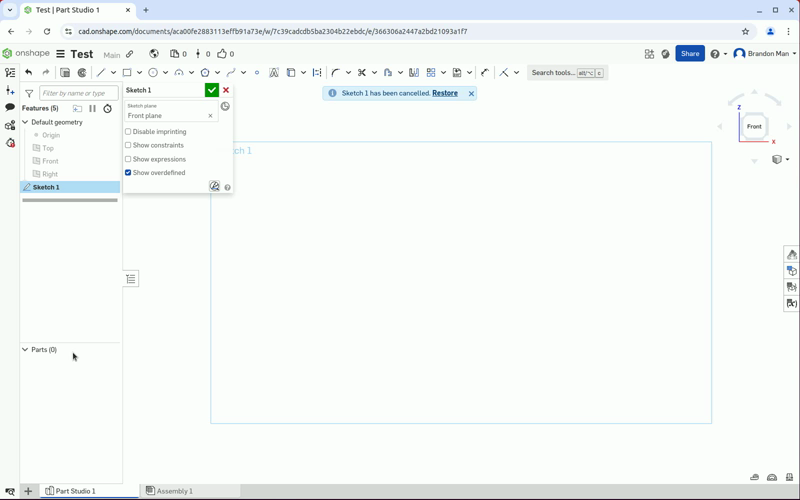
key_down(shift)
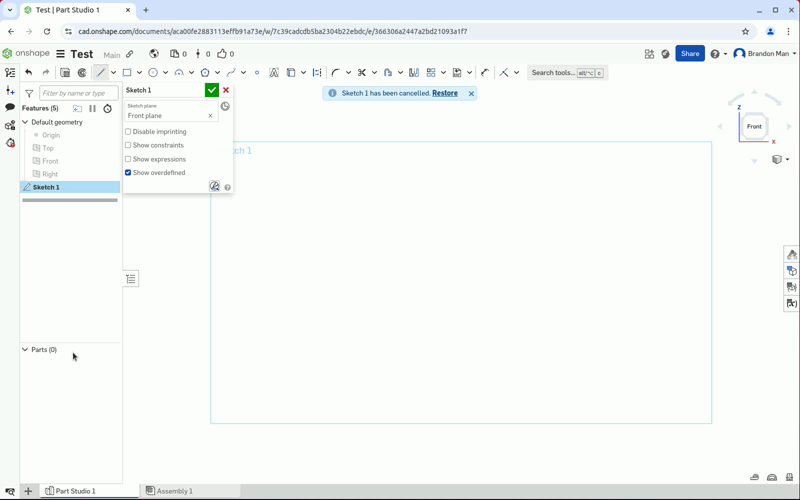
mouse_move(457, 288)
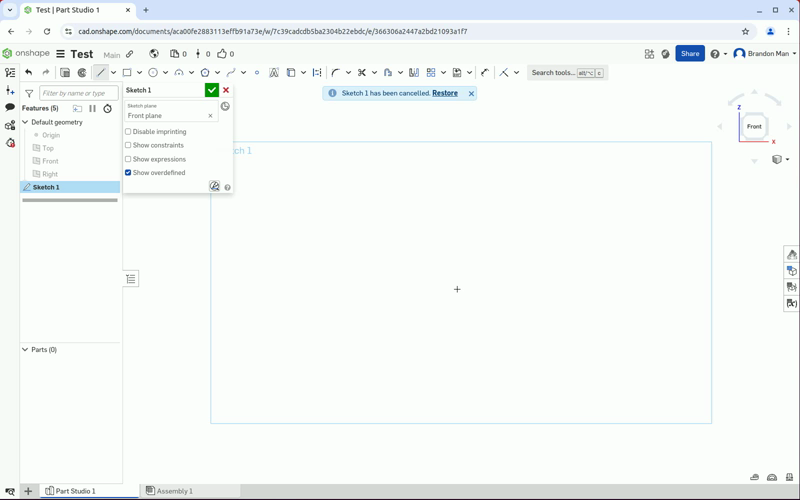
click(457, 288)
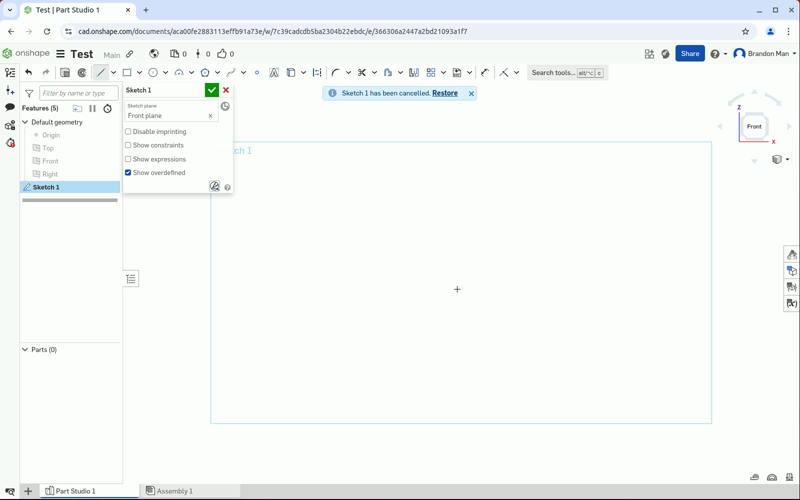
key_up(shift)
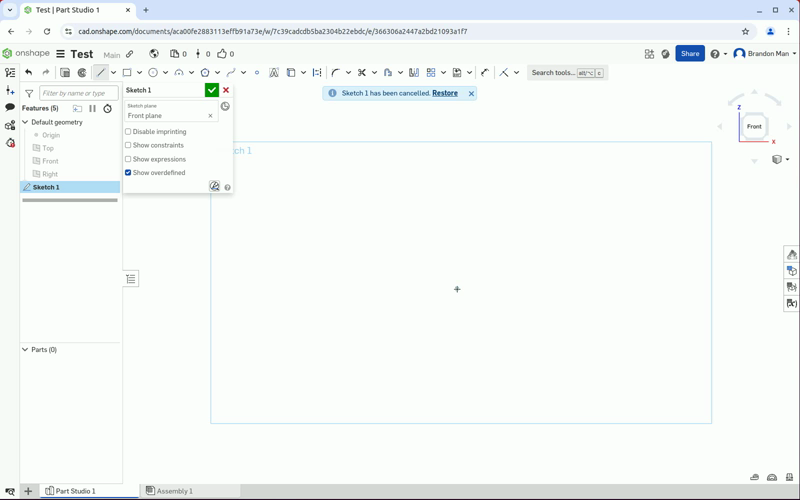
key_down(shift)
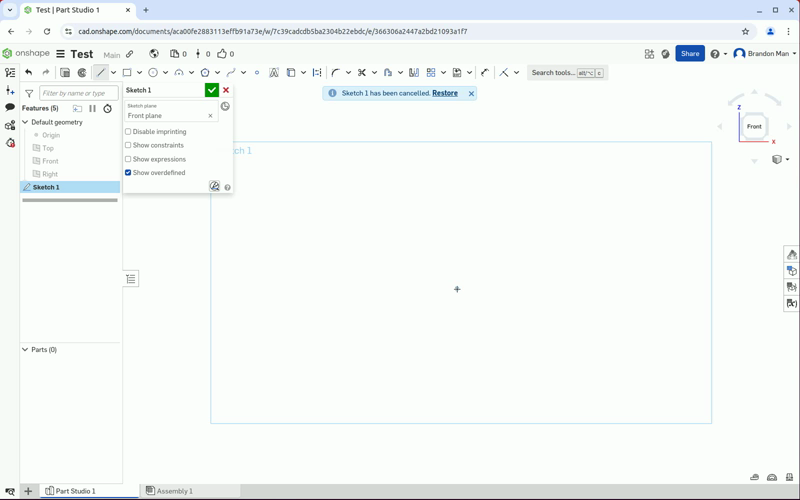
mouse_move(487, 288)
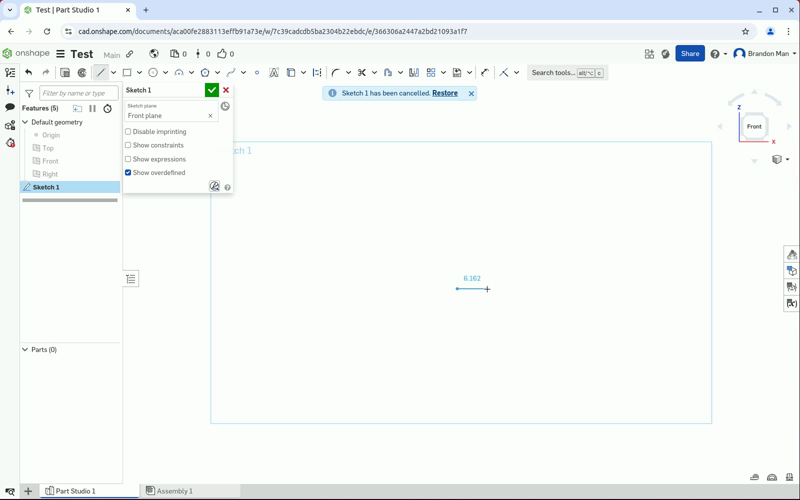
mouse_move(464, 288)
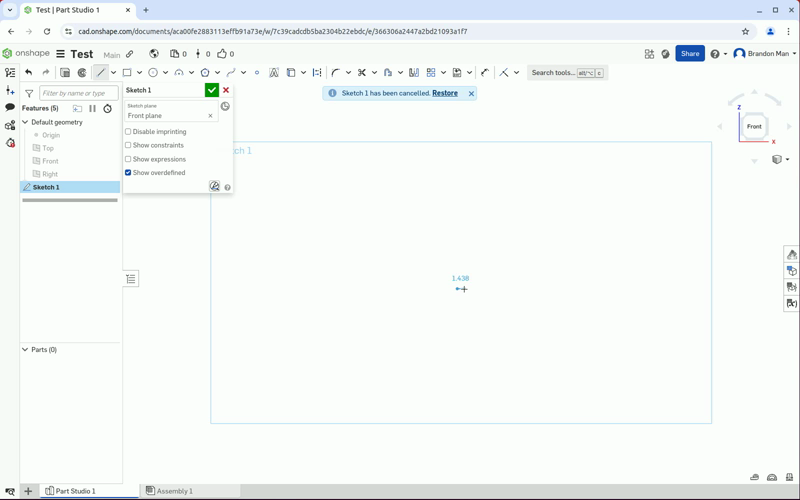
scroll(6)
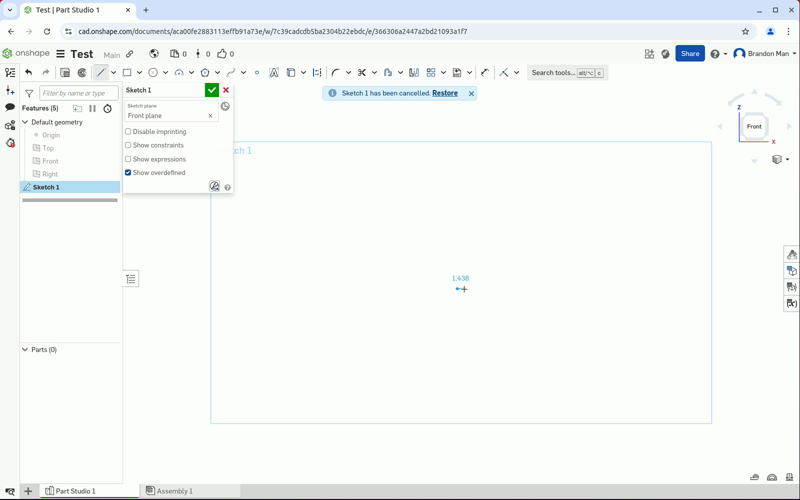
scroll(6)
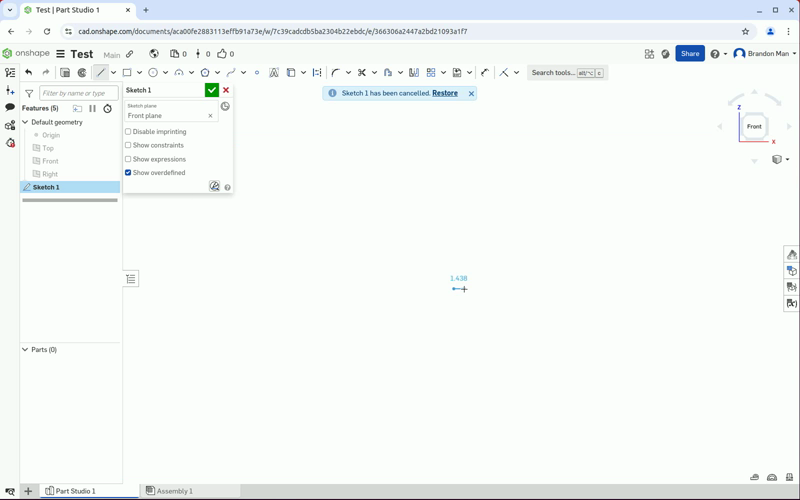
scroll(6)
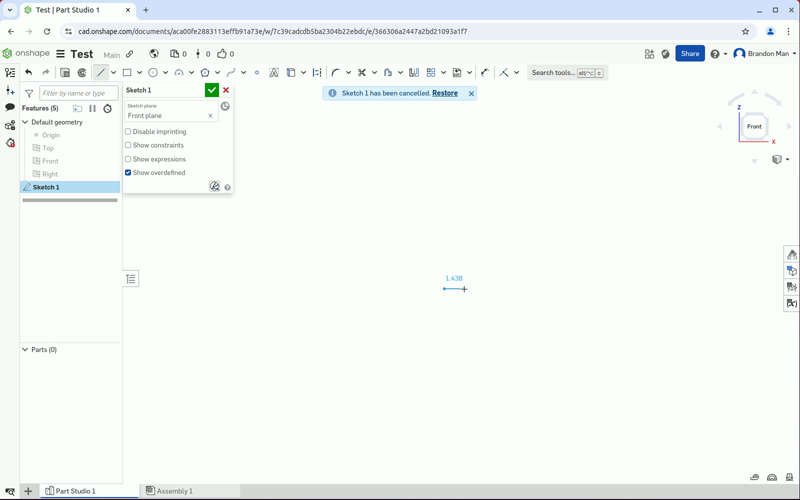
scroll(6)
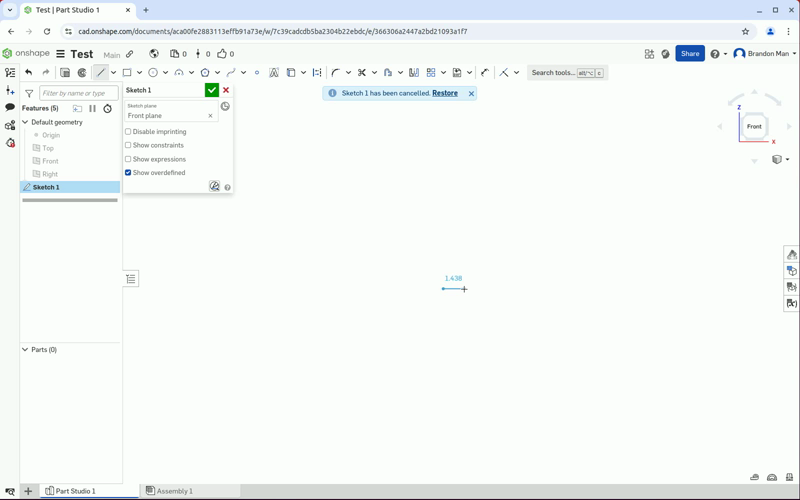
scroll(6)
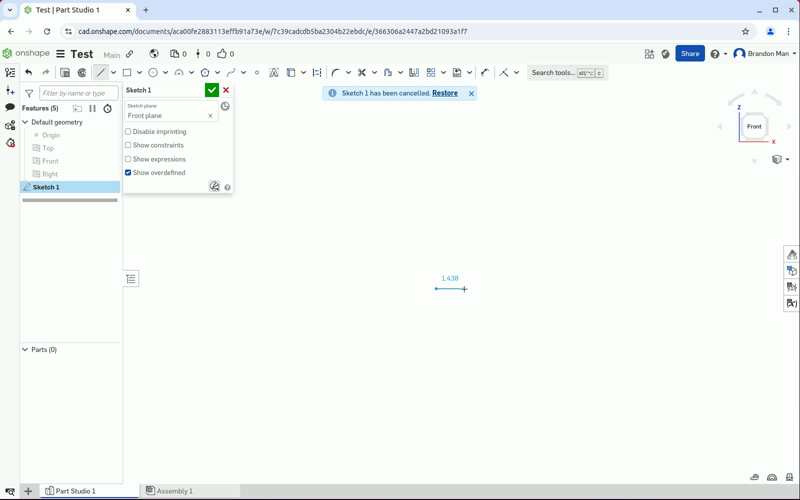
scroll(6)
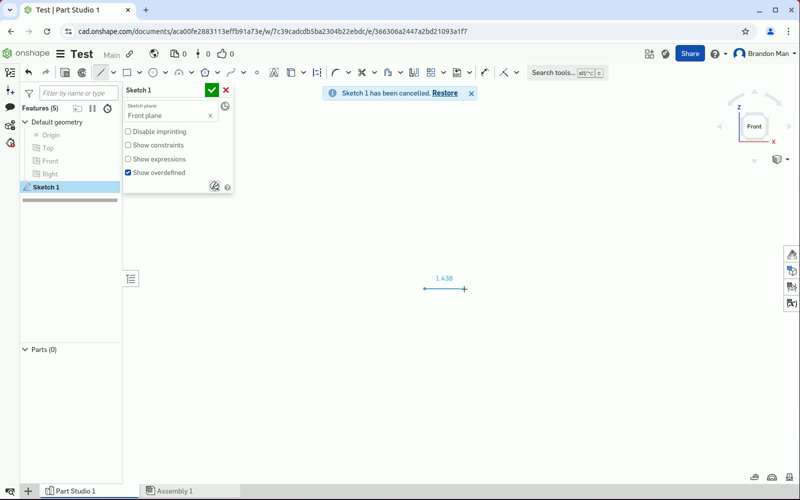
scroll(6)
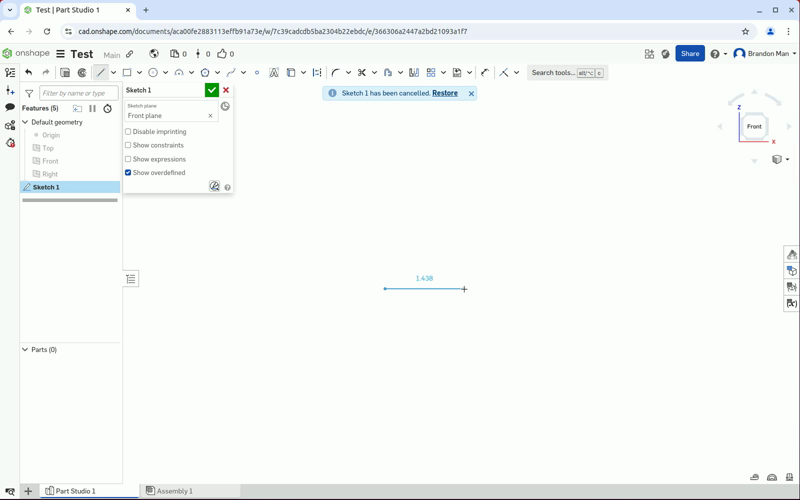
click(464, 288)
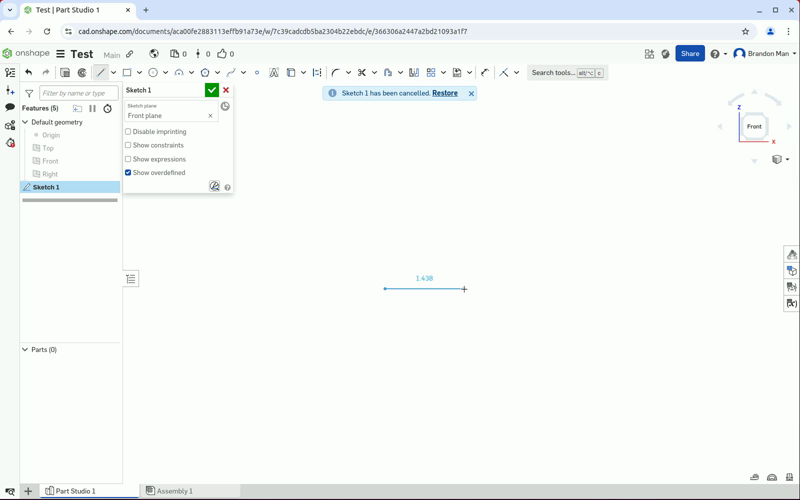
scroll(-6)
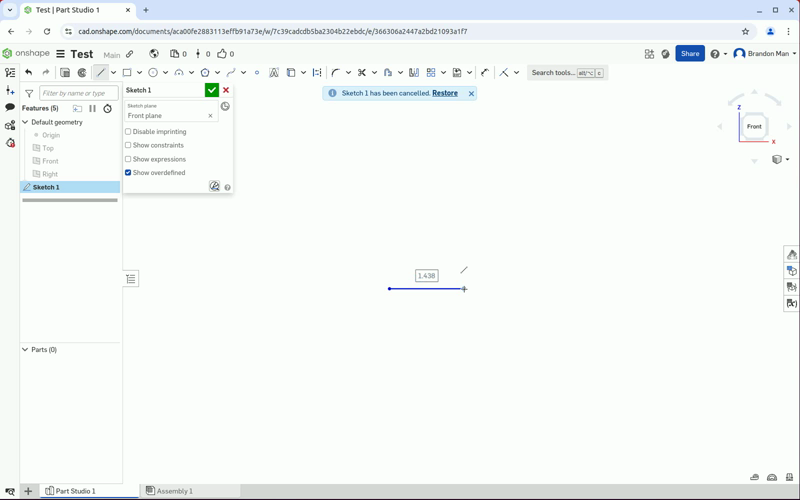
scroll(-6)
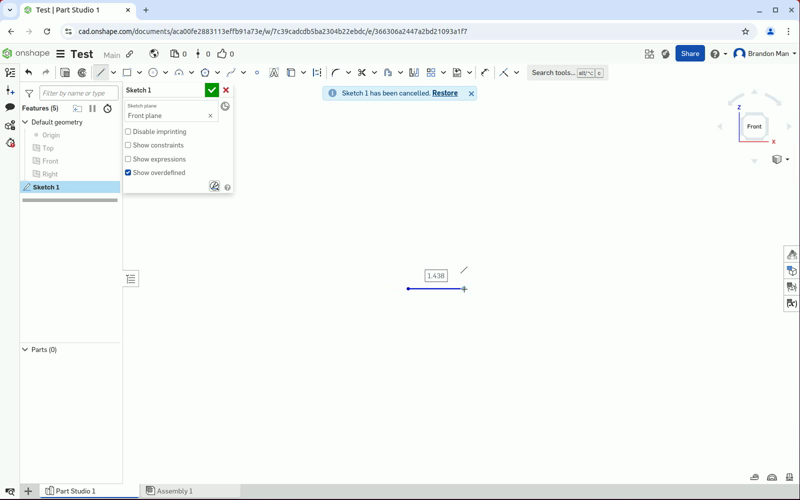
scroll(-6)
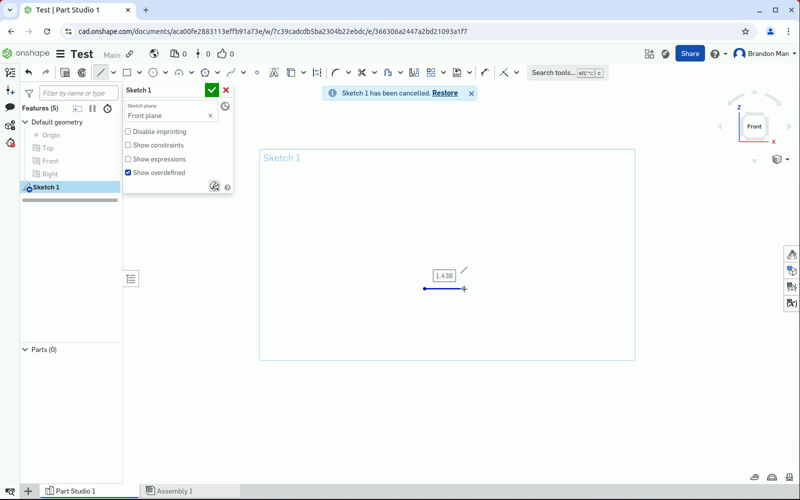
scroll(-6)
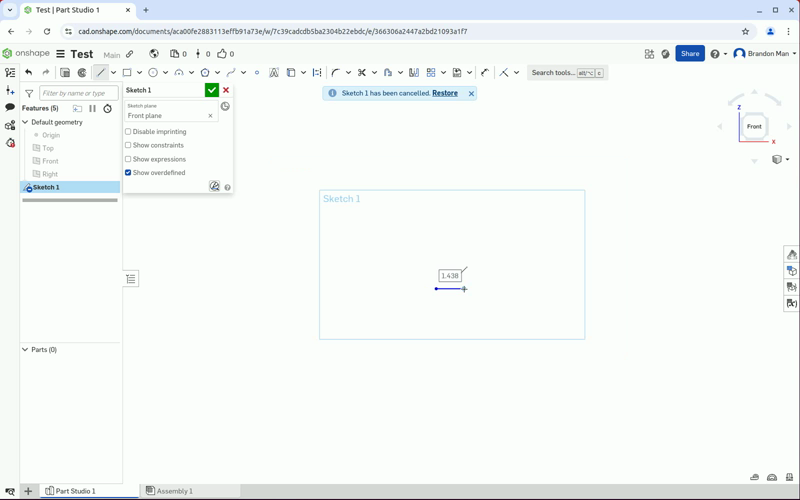
scroll(-6)
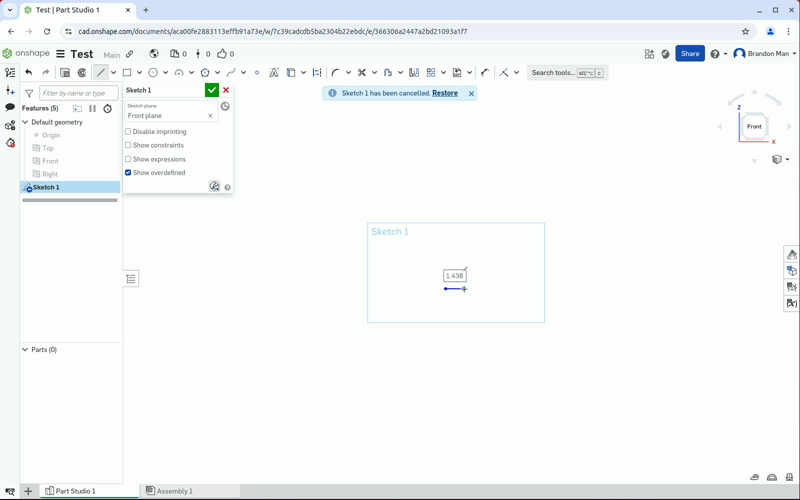
scroll(-6)
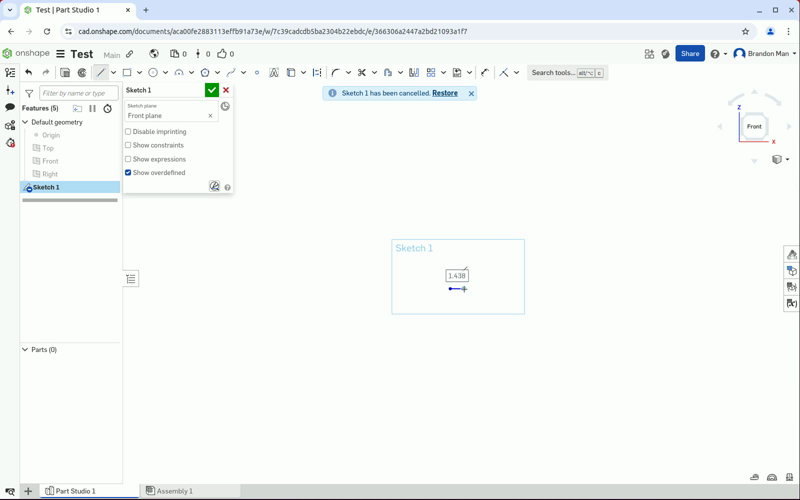
scroll(-6)
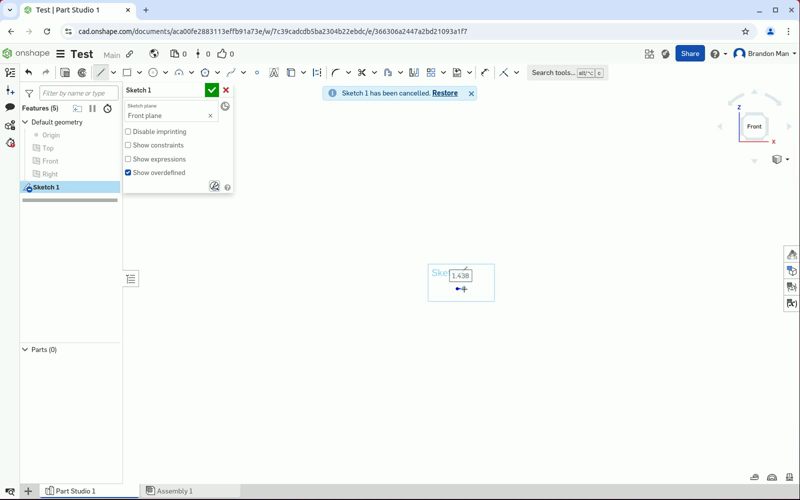
key_up(shift)
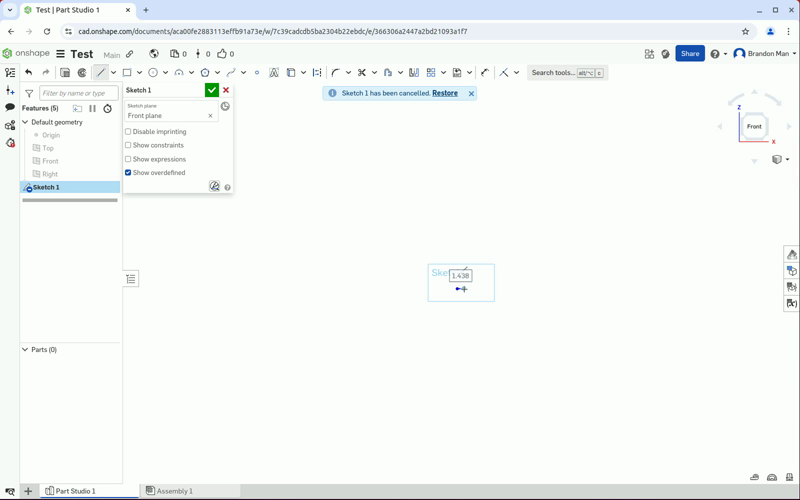
key(esc)
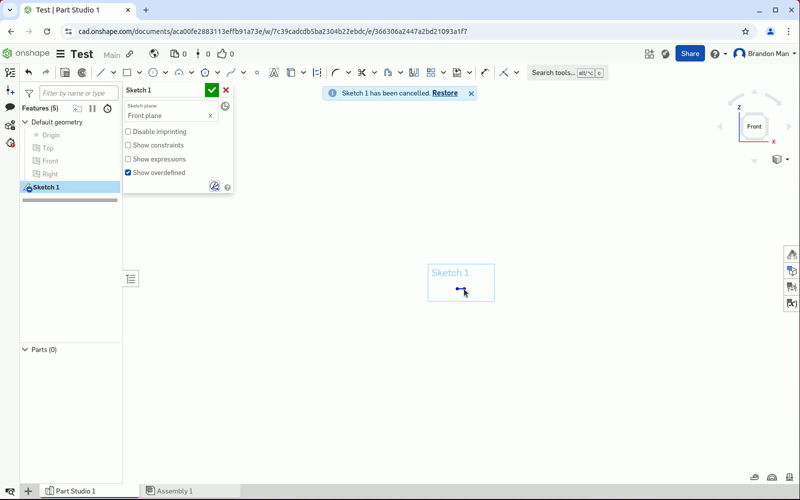
key(a)
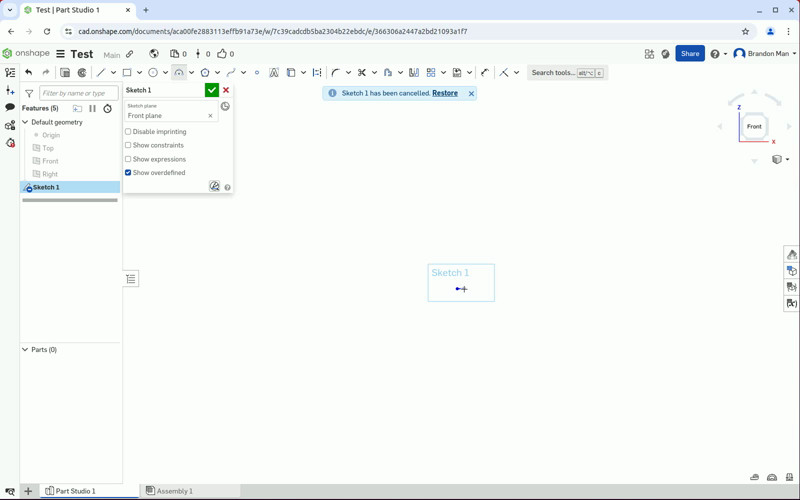
mouse_move(464, 288)
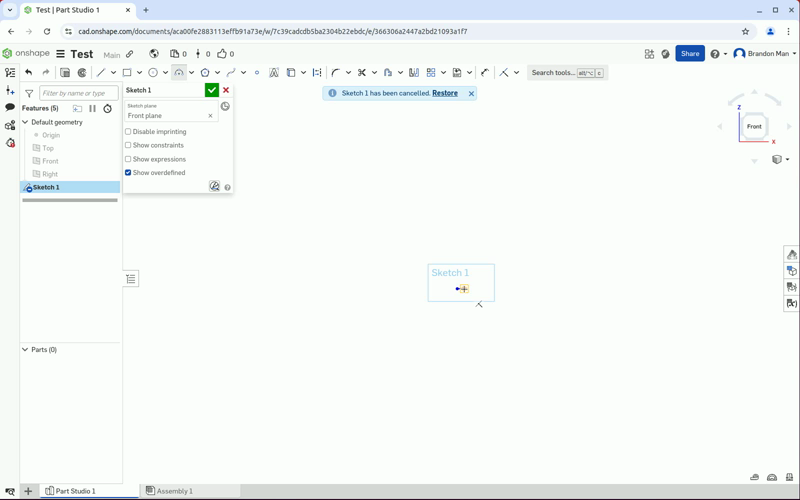
click(464, 288)
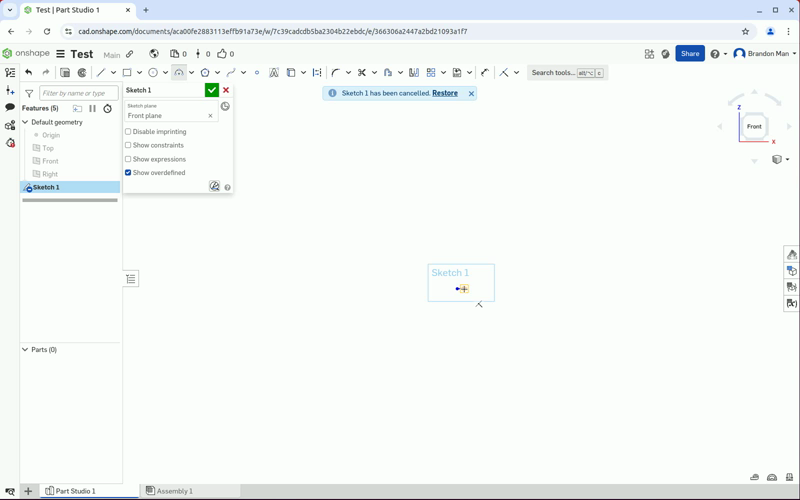
key_down(shift)
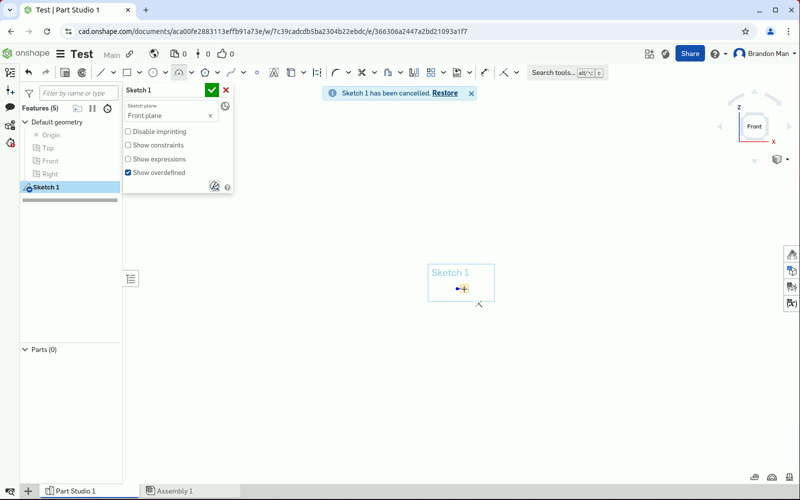
mouse_move(464, 276)
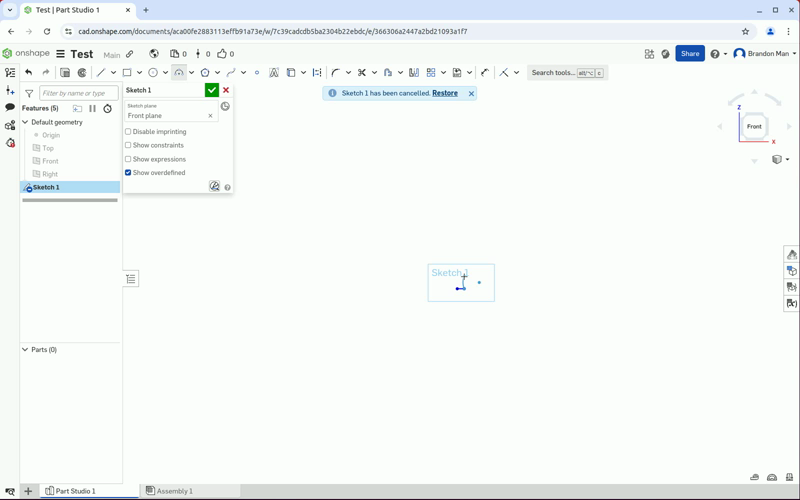
click(464, 276)
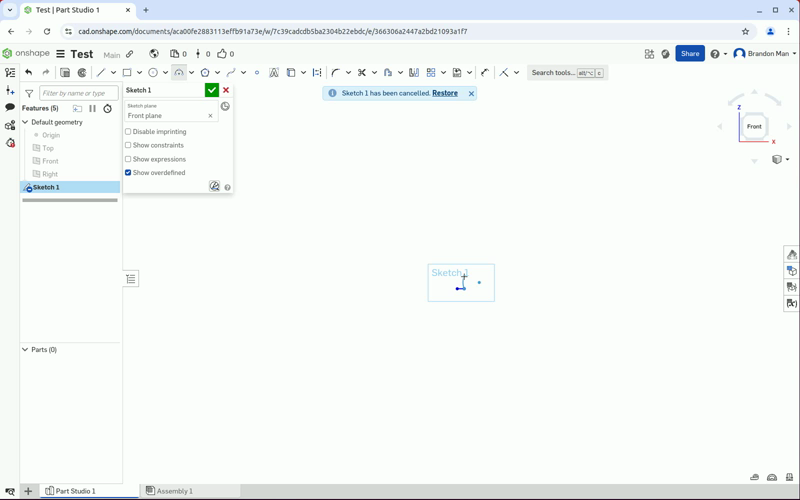
mouse_move(457, 282)
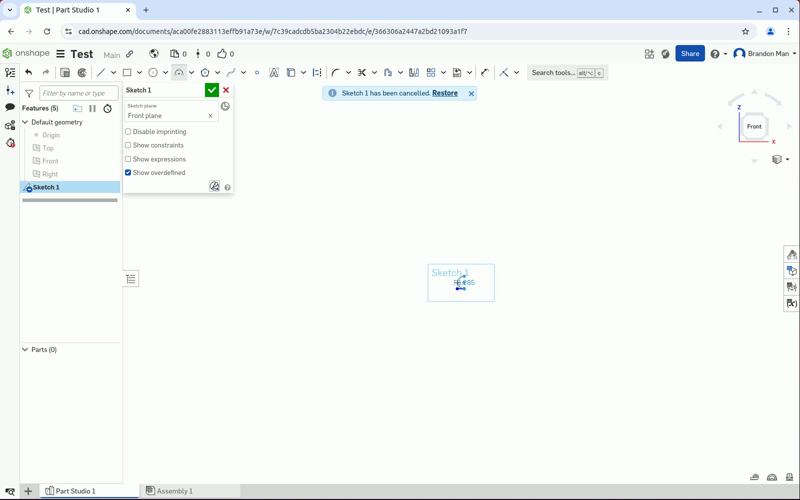
click(457, 282)
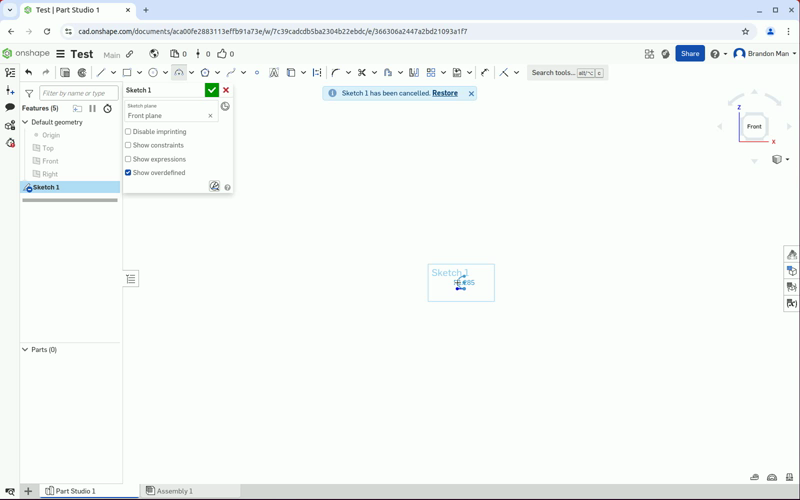
key_up(shift)
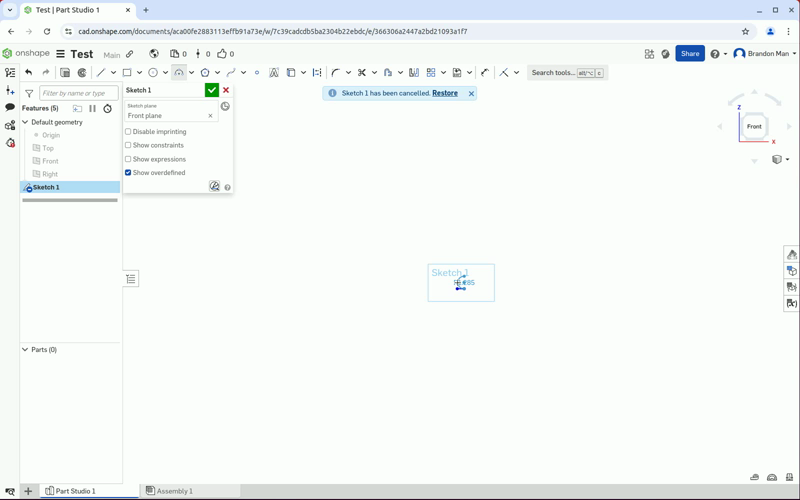
key(esc)
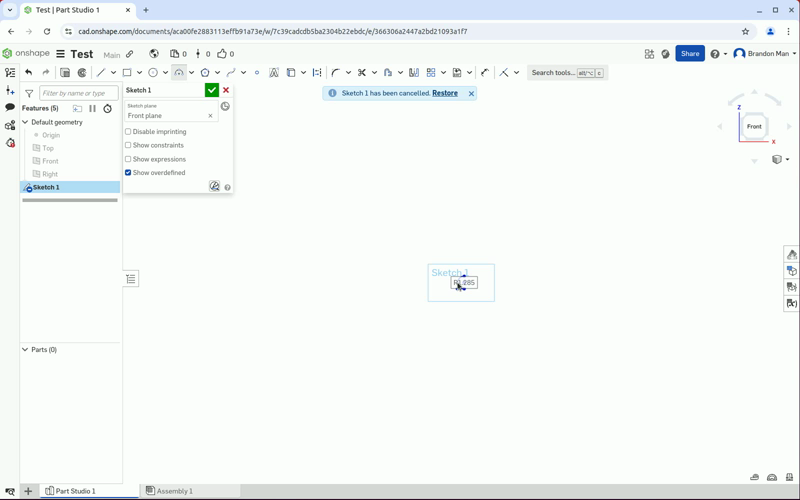
key(l)
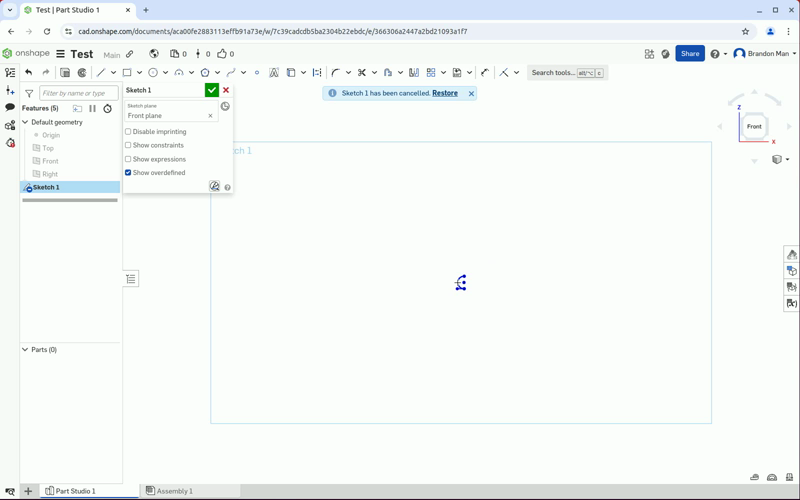
mouse_move(464, 276)
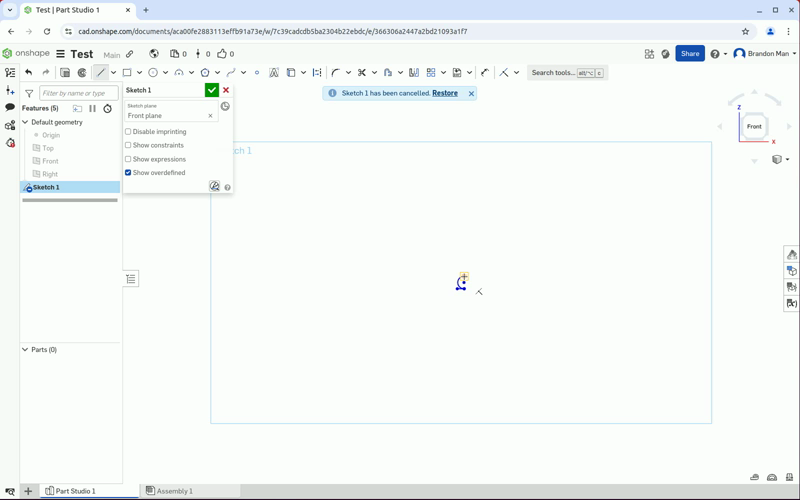
click(464, 276)
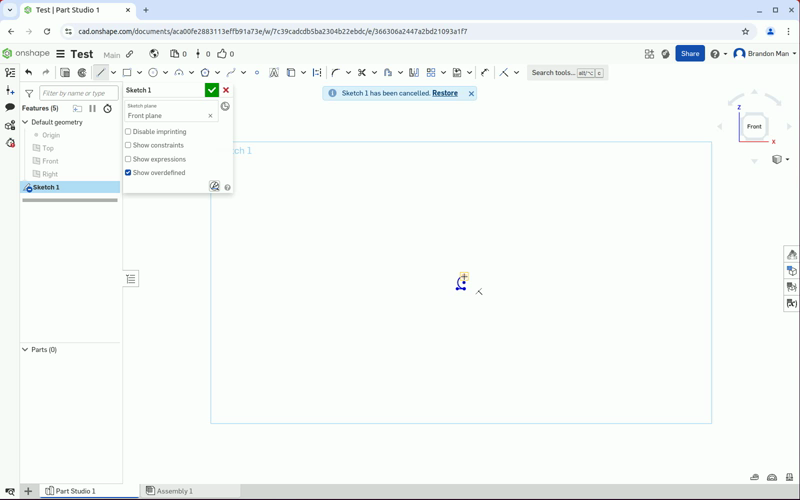
key_down(shift)
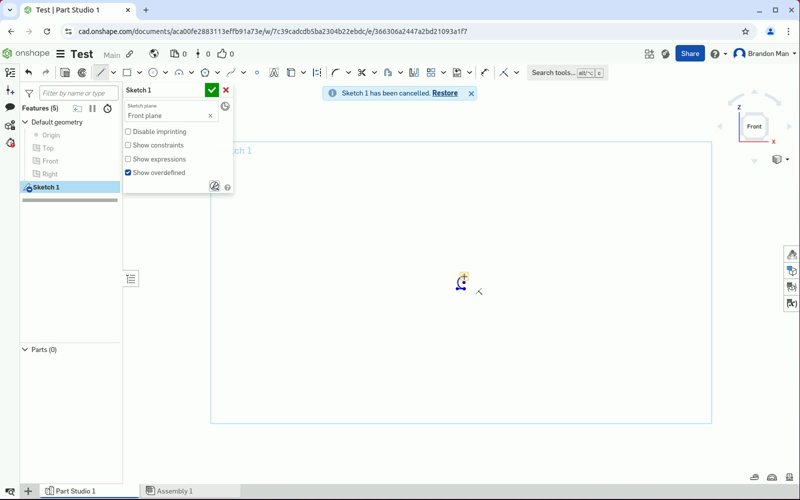
mouse_move(494, 276)
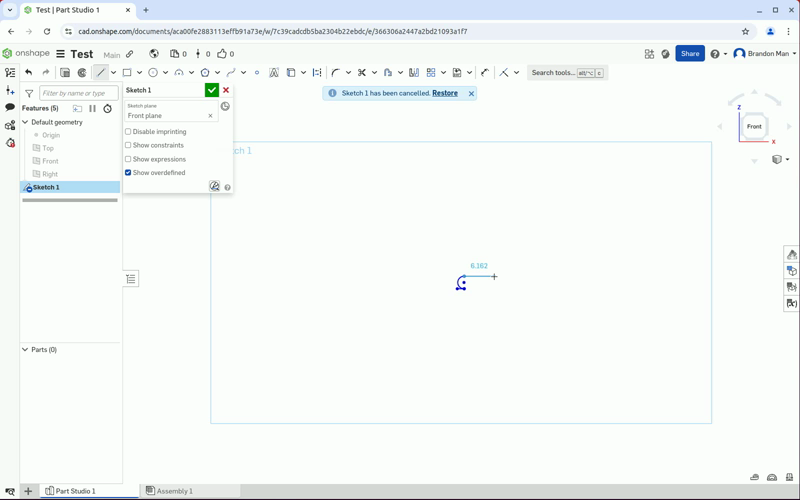
mouse_move(457, 276)
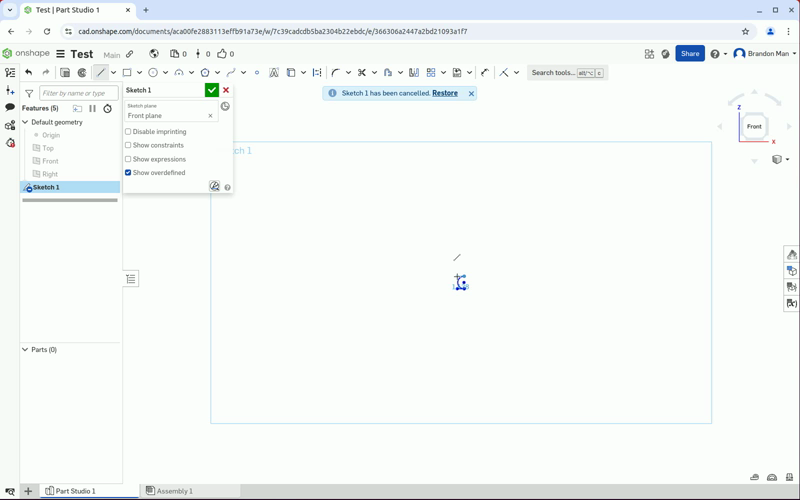
scroll(6)
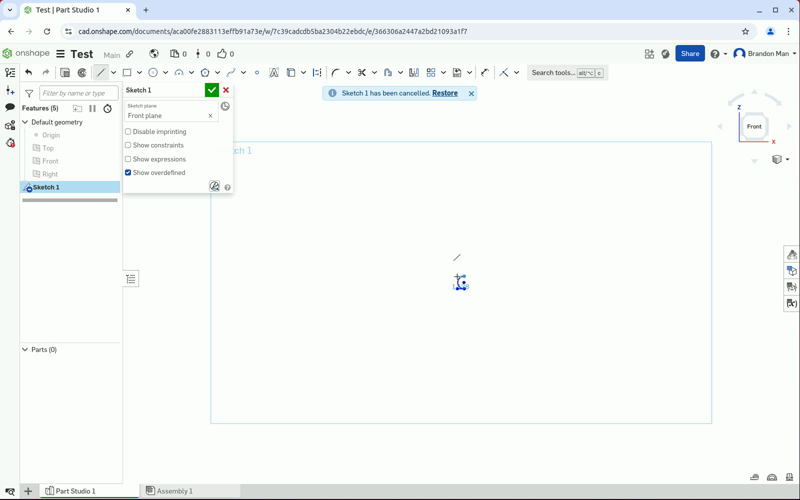
scroll(6)
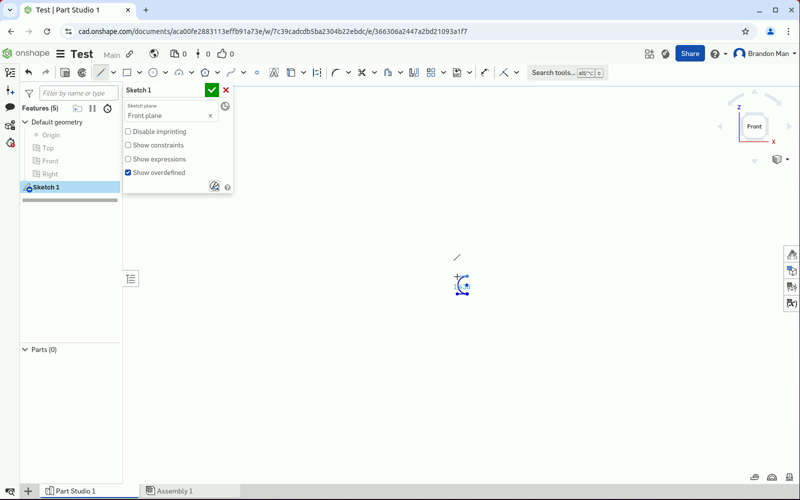
scroll(6)
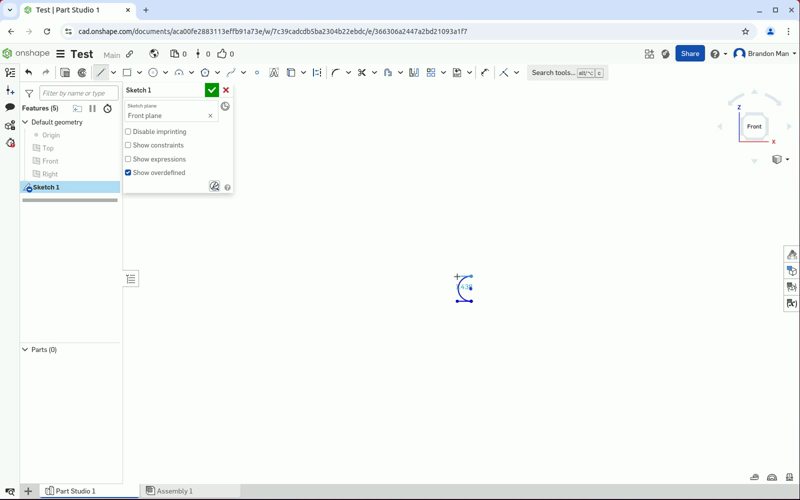
scroll(6)
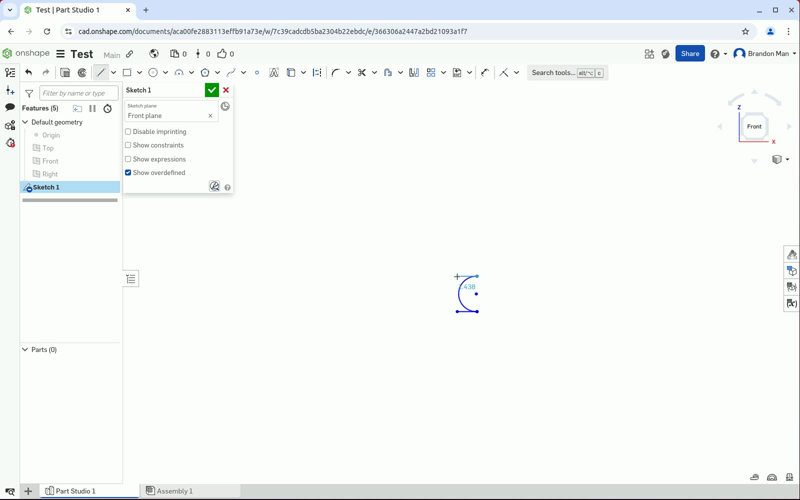
scroll(6)
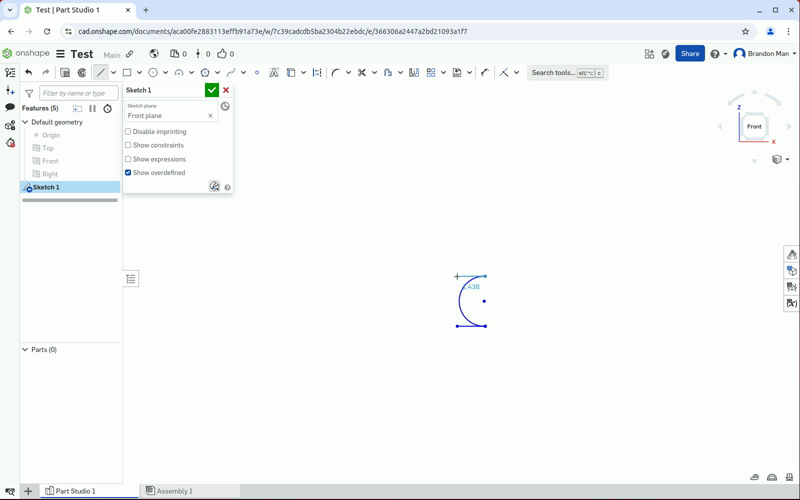
scroll(6)
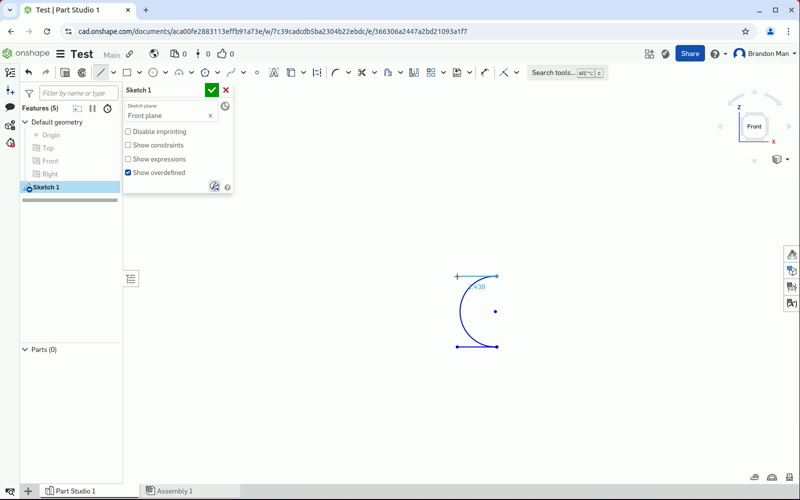
scroll(6)
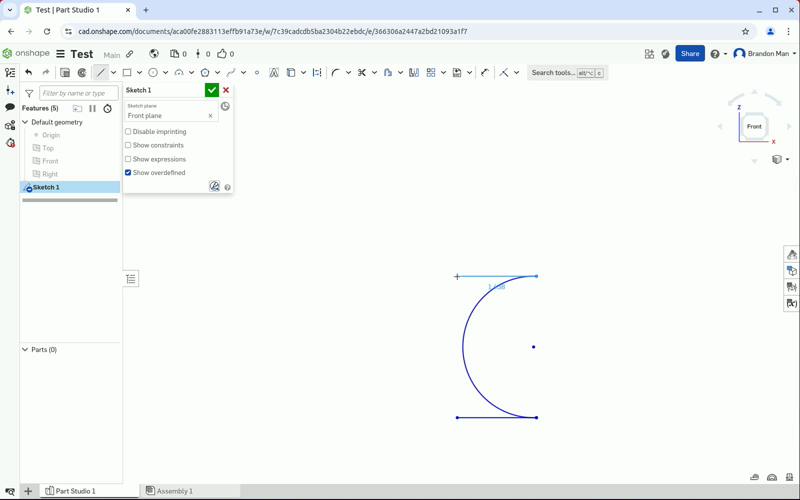
click(457, 276)
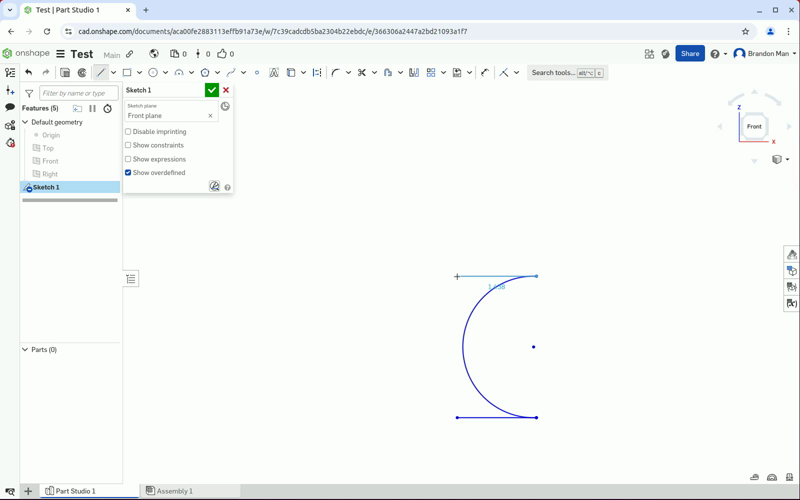
scroll(-6)
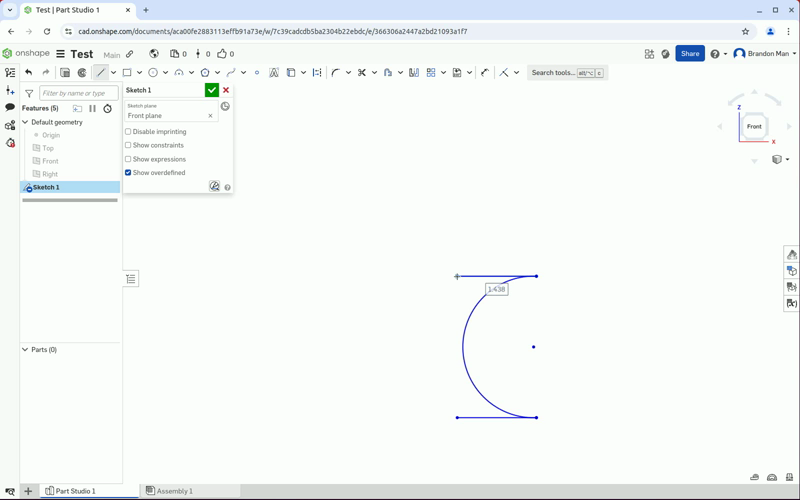
scroll(-6)
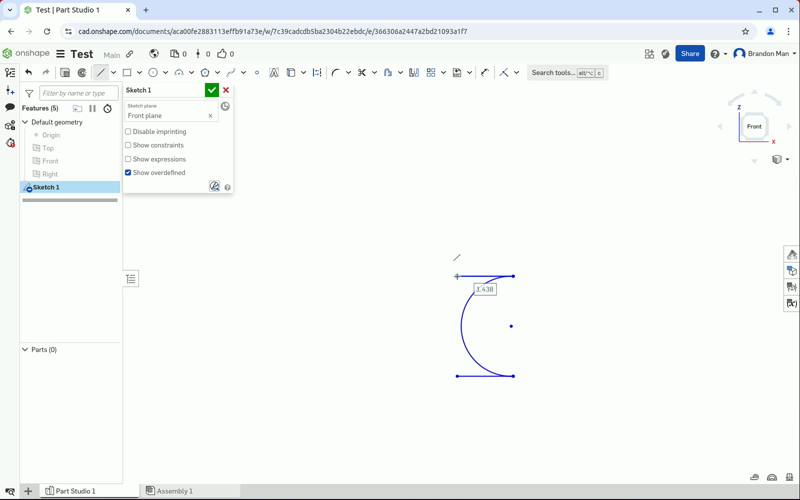
scroll(-6)
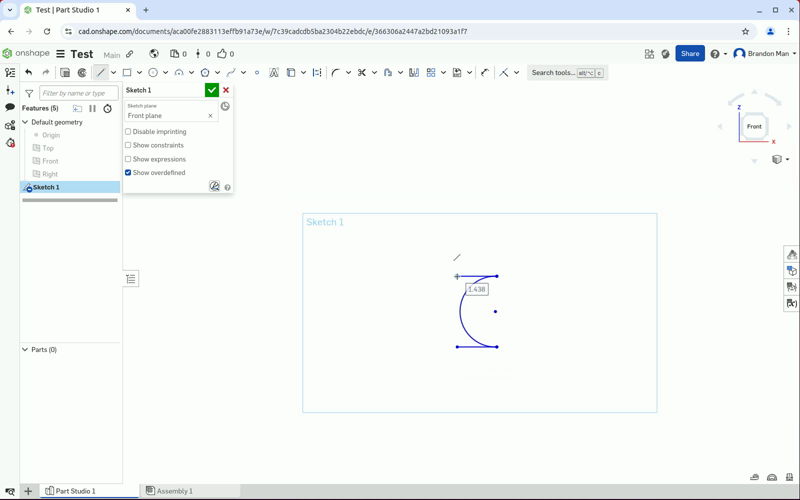
scroll(-6)
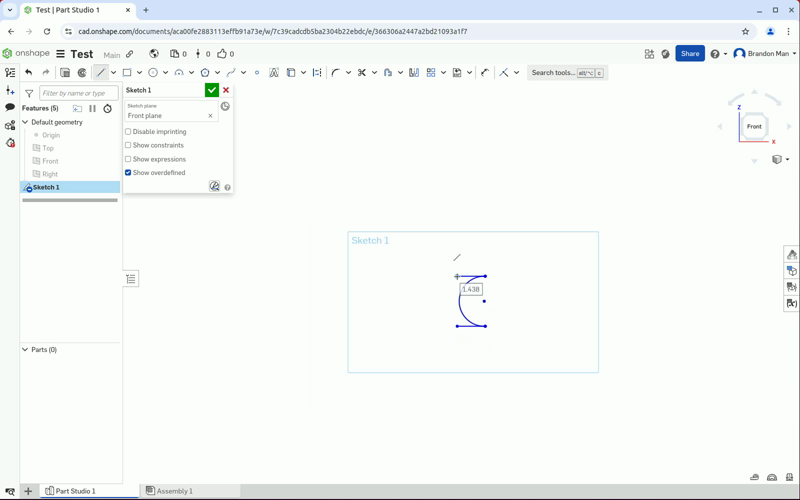
scroll(-6)
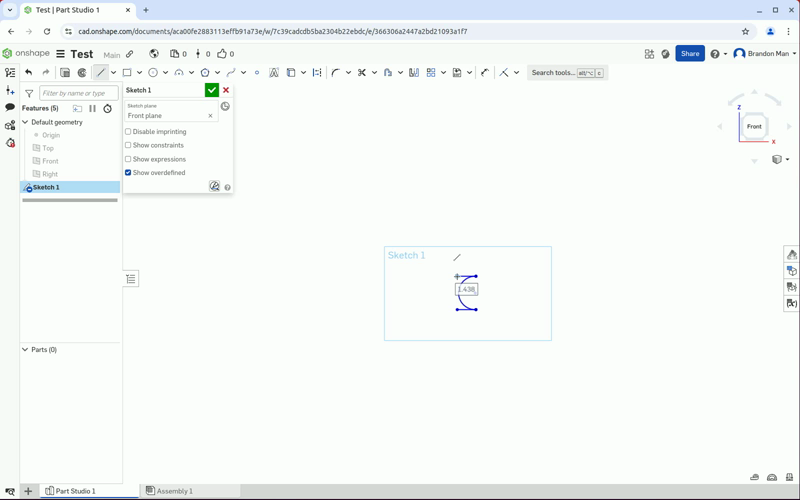
scroll(-6)
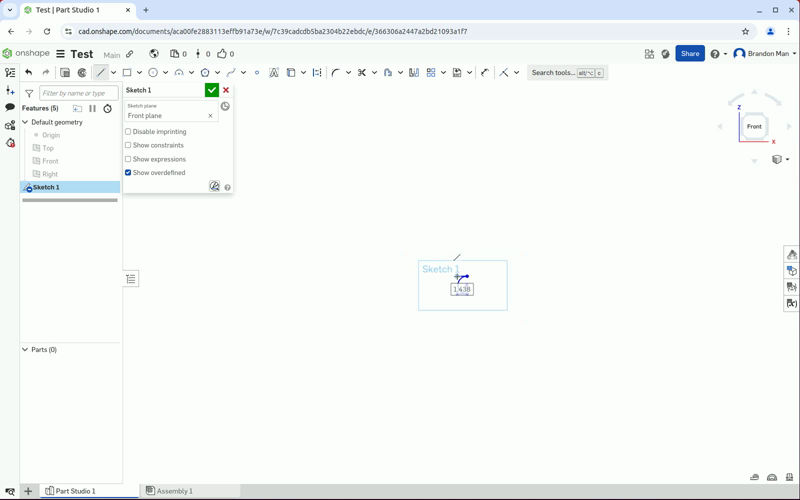
scroll(-6)
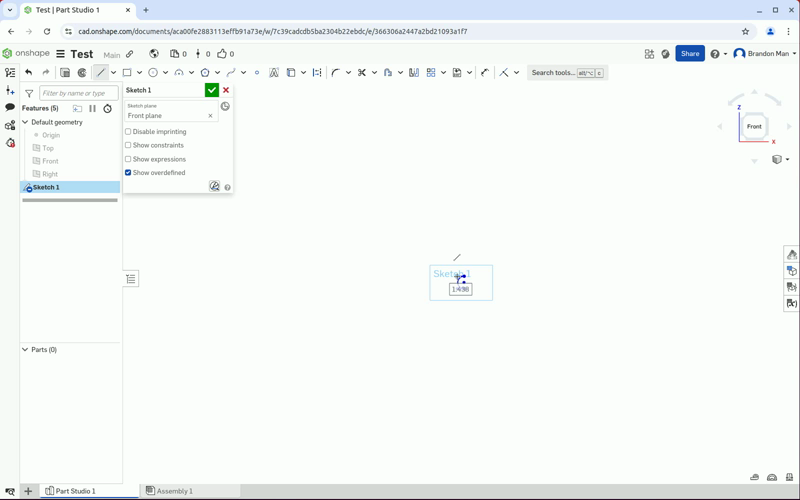
key_up(shift)
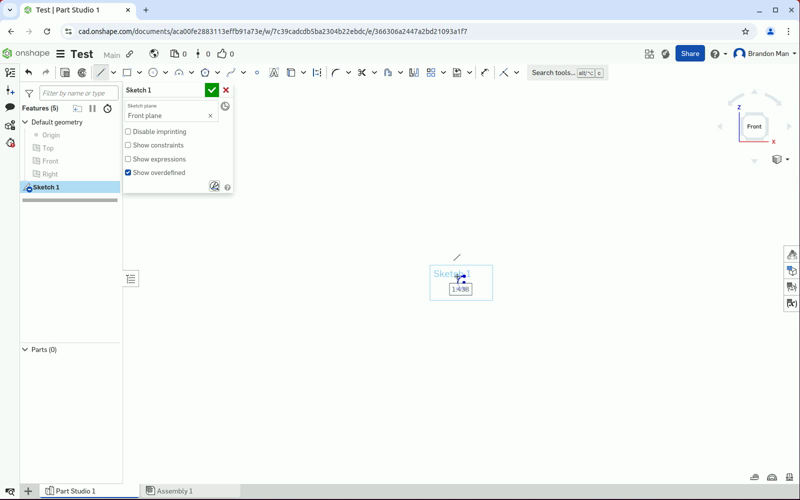
mouse_move(487, 276)
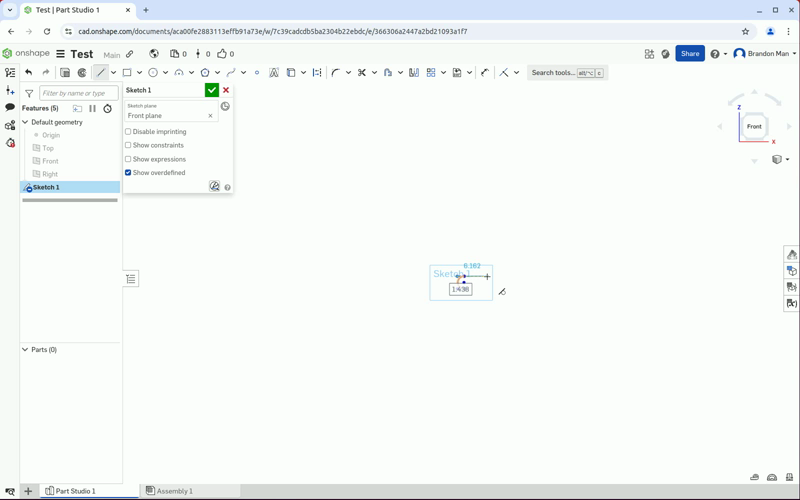
key_down(shift)
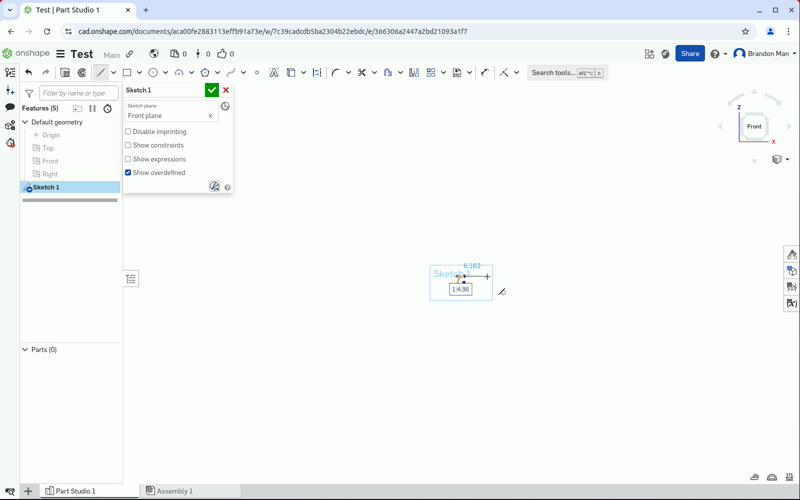
mouse_move(457, 288)
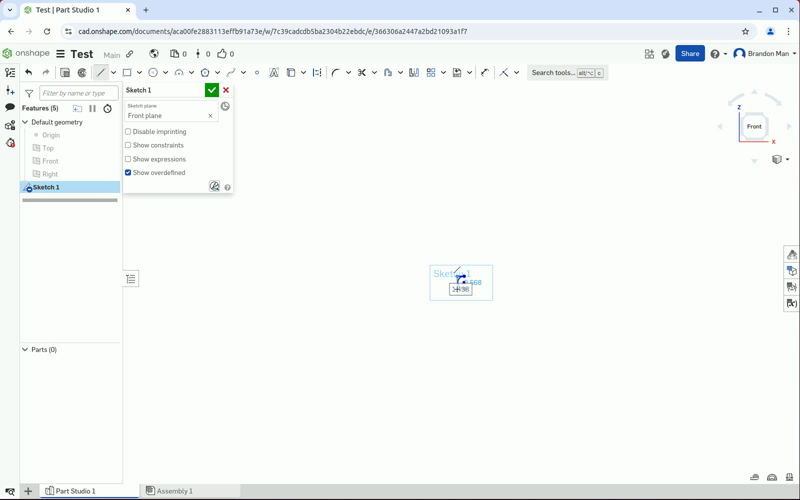
key_up(shift)
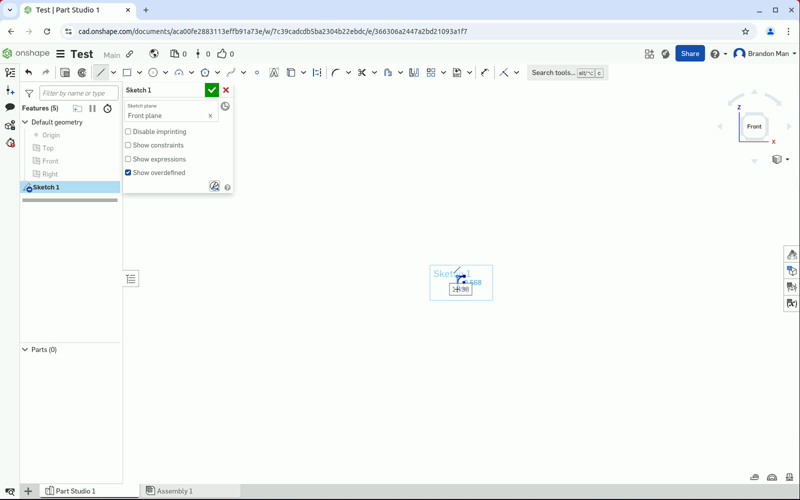
click(457, 288)
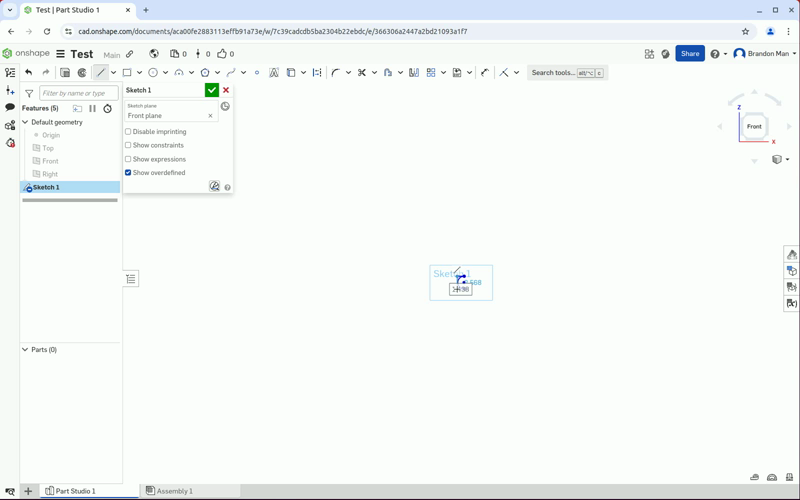
key(esc)
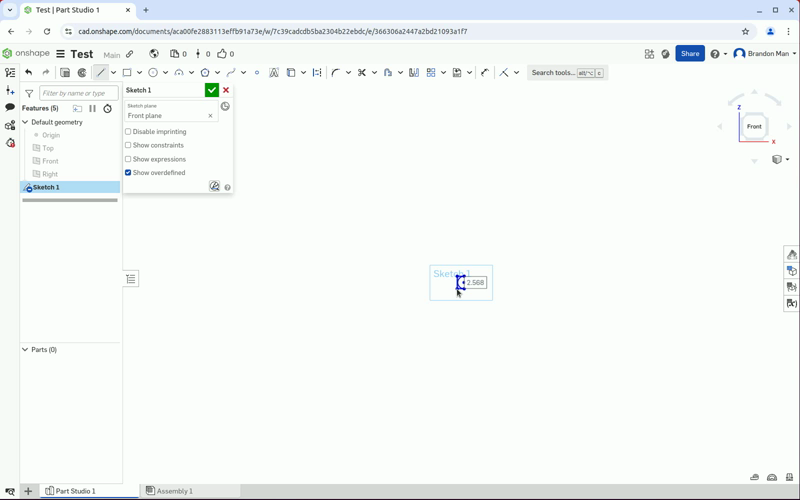
mouse_move(457, 280)
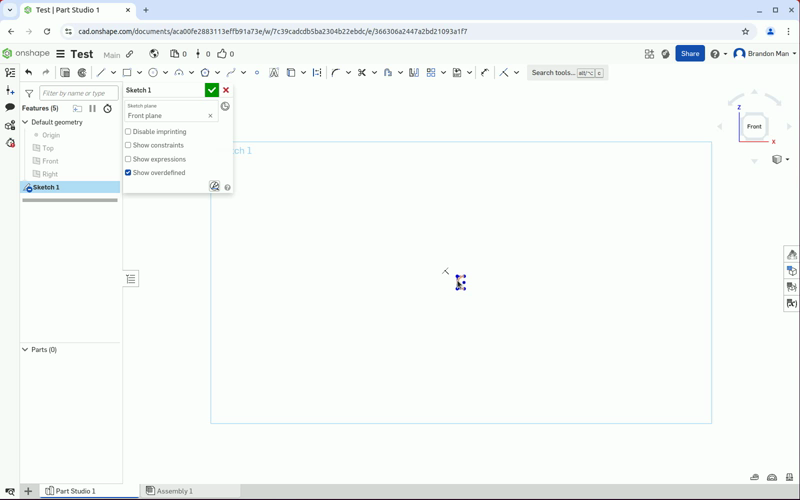
scroll(6)
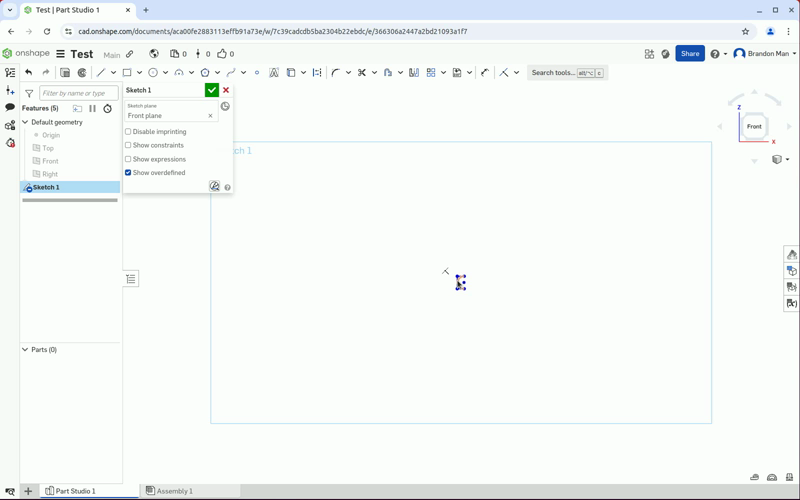
scroll(6)
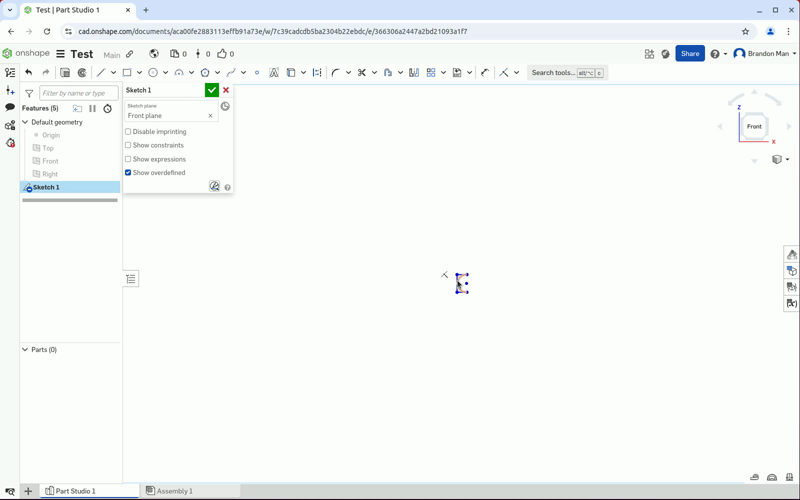
scroll(6)
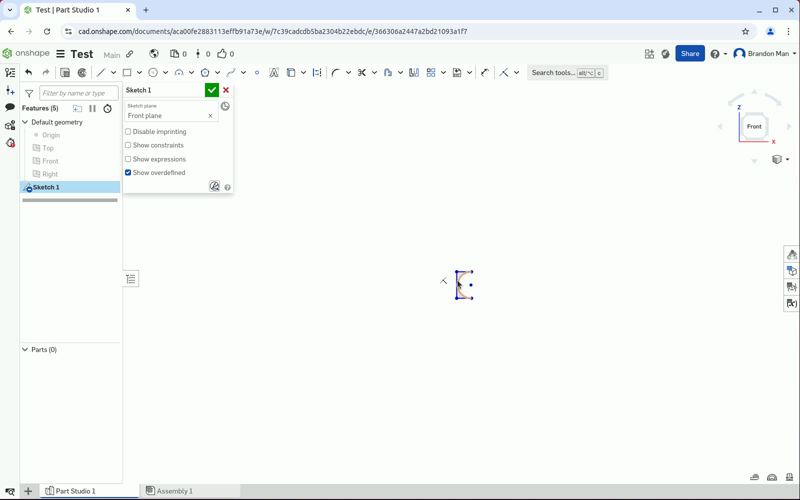
scroll(6)
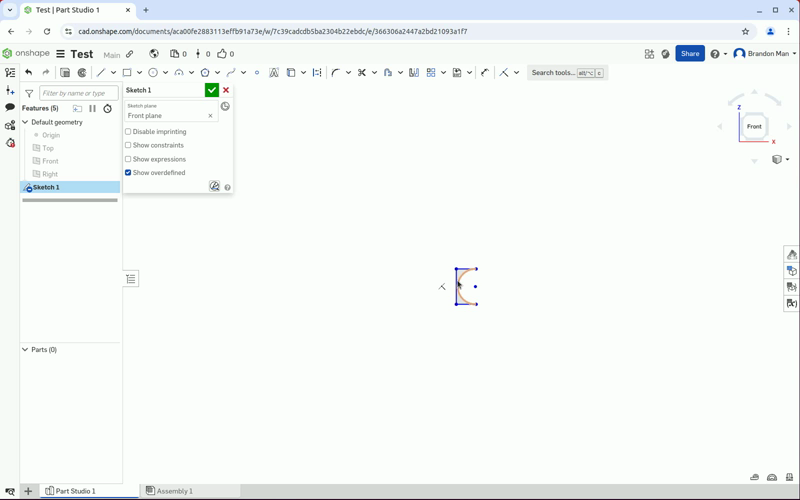
scroll(6)
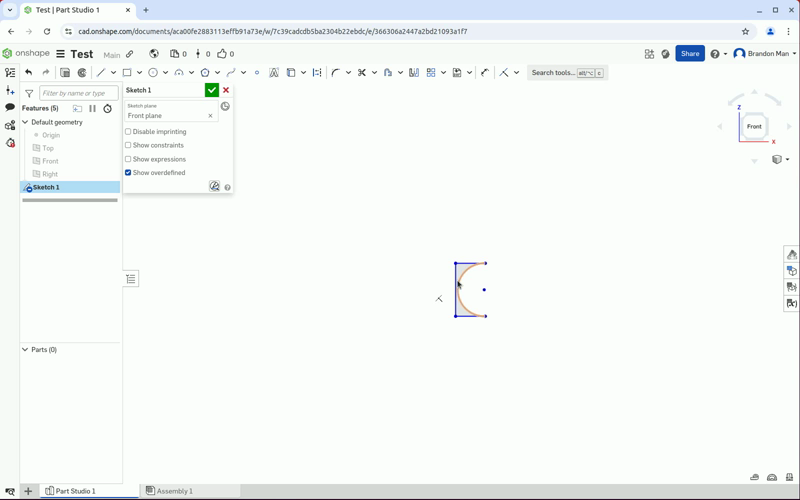
scroll(6)
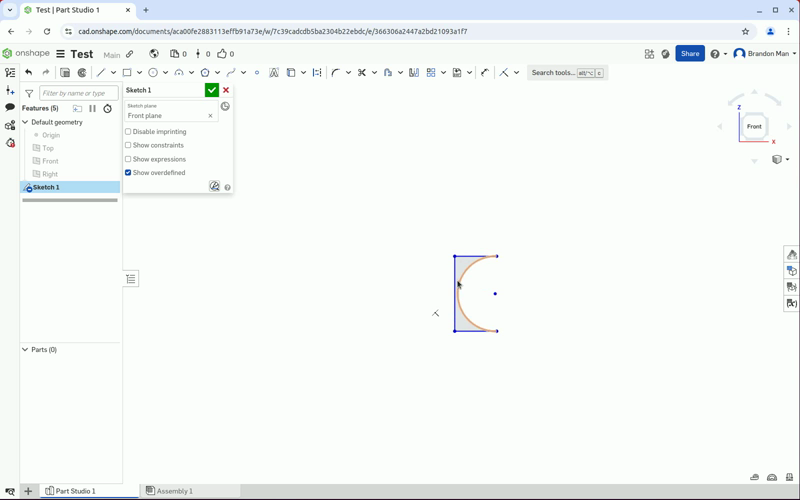
scroll(6)
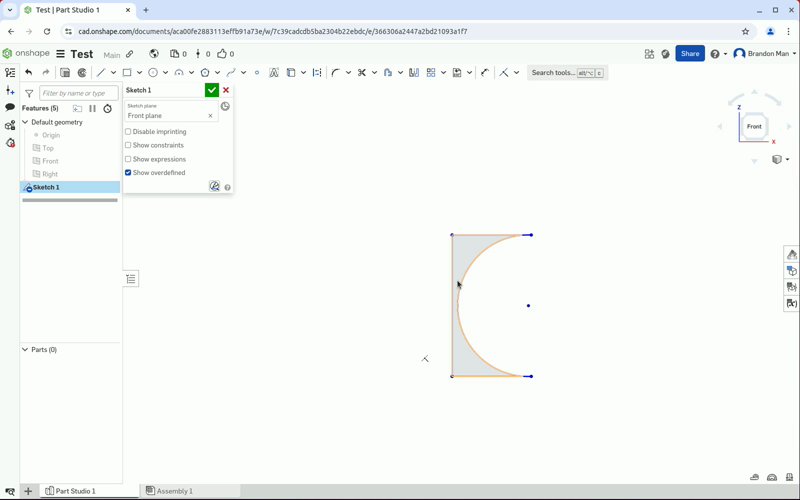
click(457, 280)
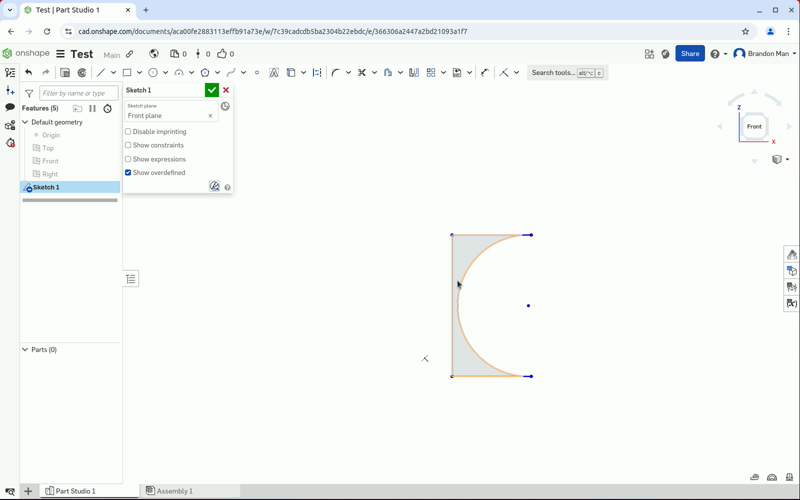
scroll(-6)
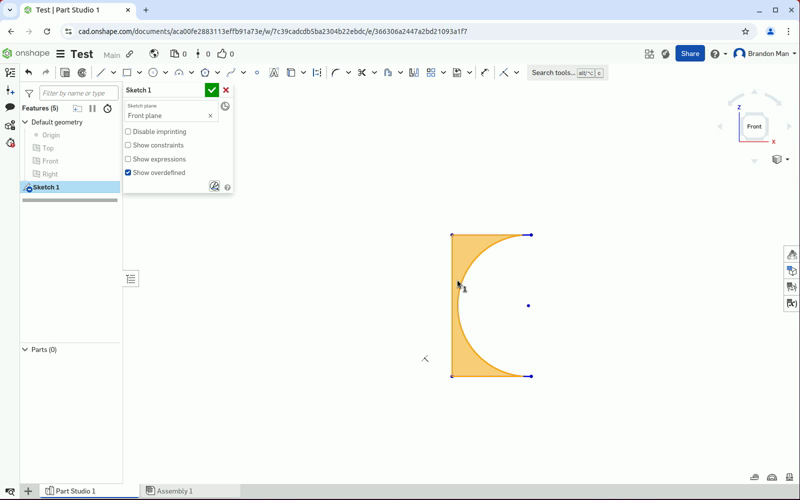
scroll(-6)
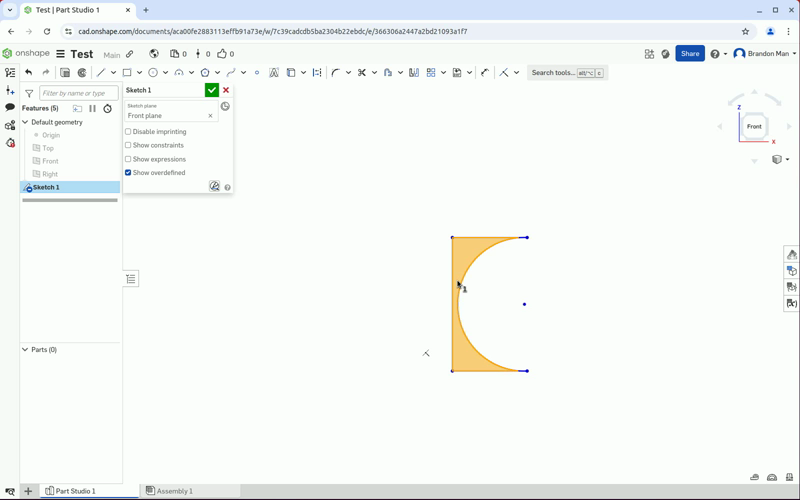
scroll(-6)
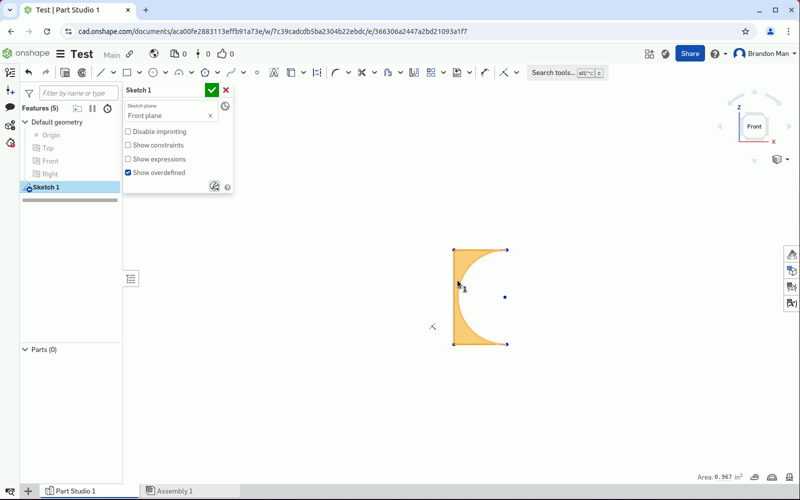
scroll(-6)
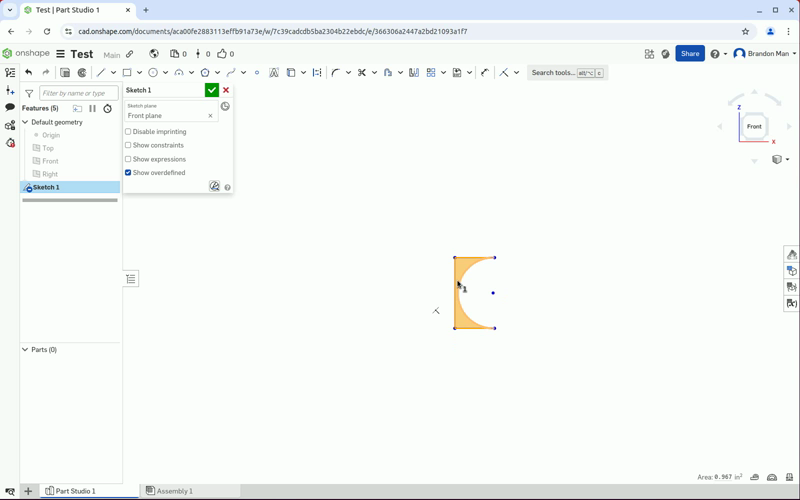
scroll(-6)
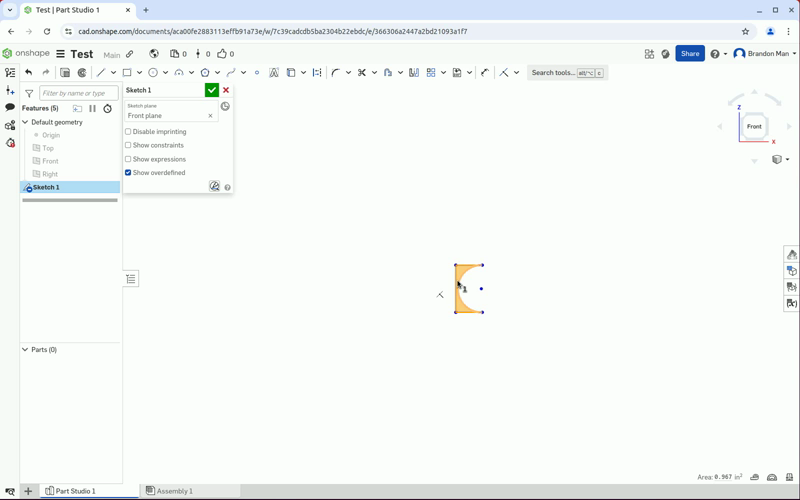
scroll(-6)
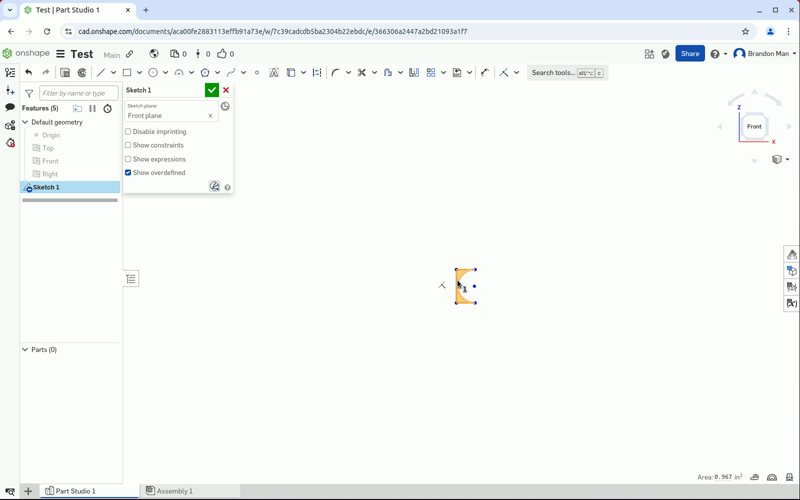
scroll(-6)
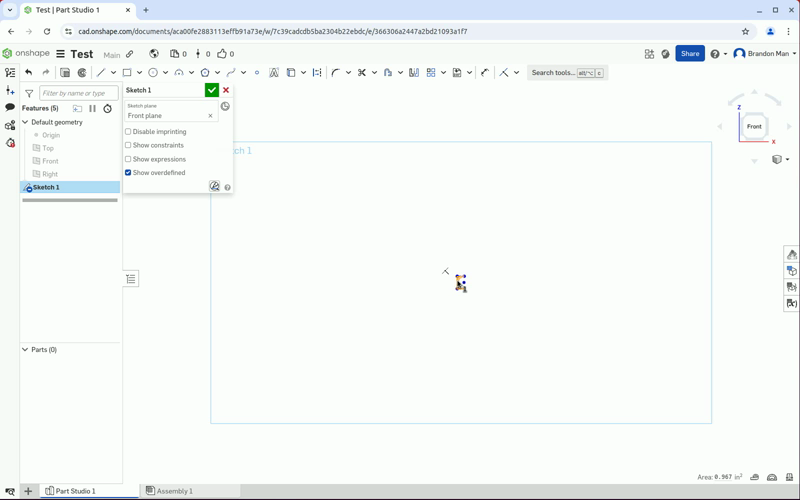
mouse_move(73, 352)
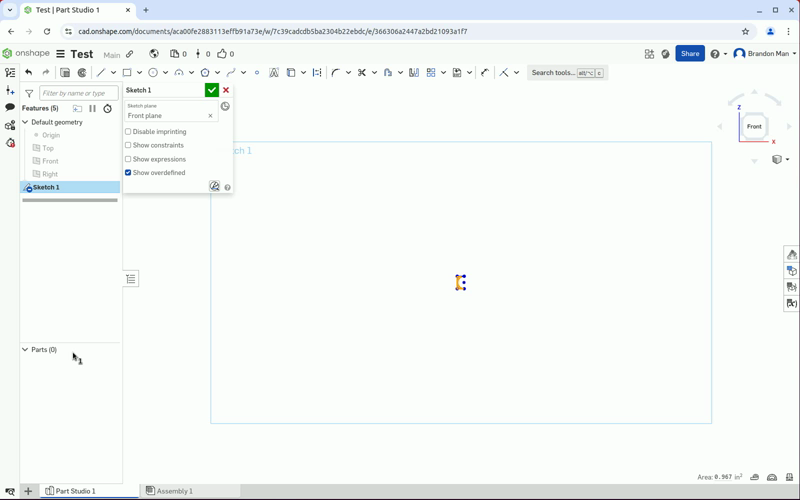
key(shift+y)
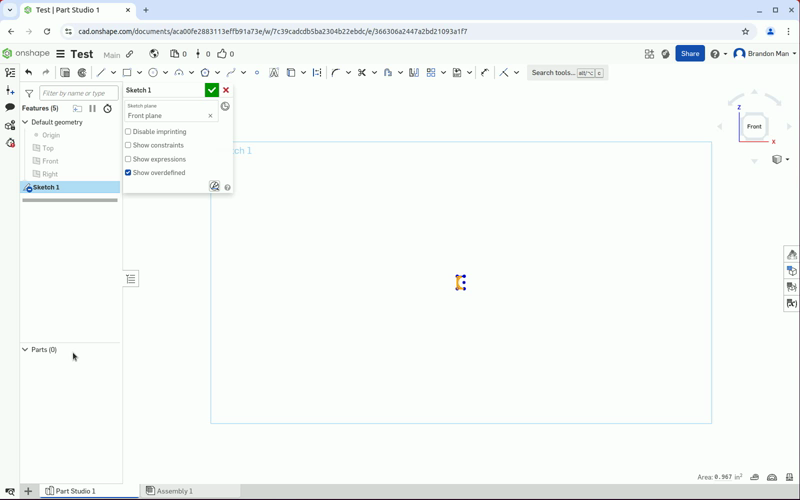
key(shift+e)
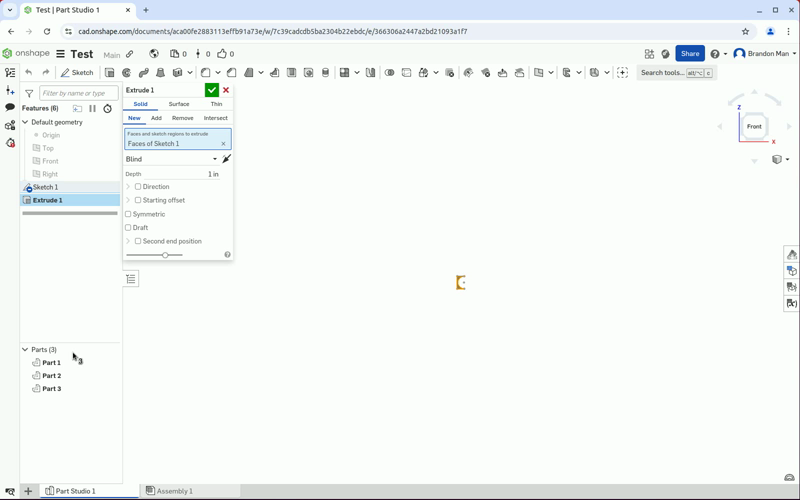
mouse_move(143, 106)
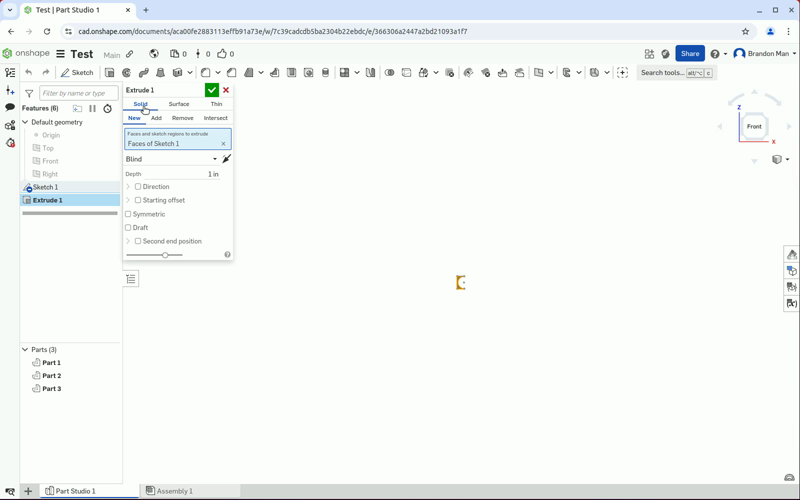
click(143, 106)
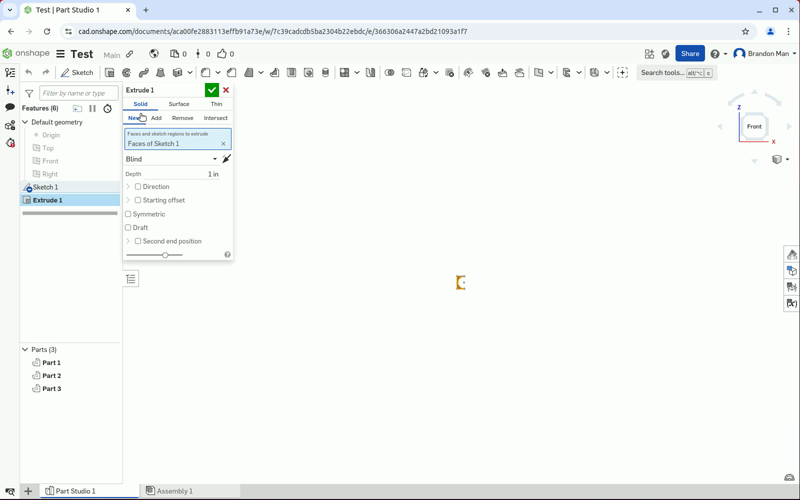
mouse_move(137, 120)
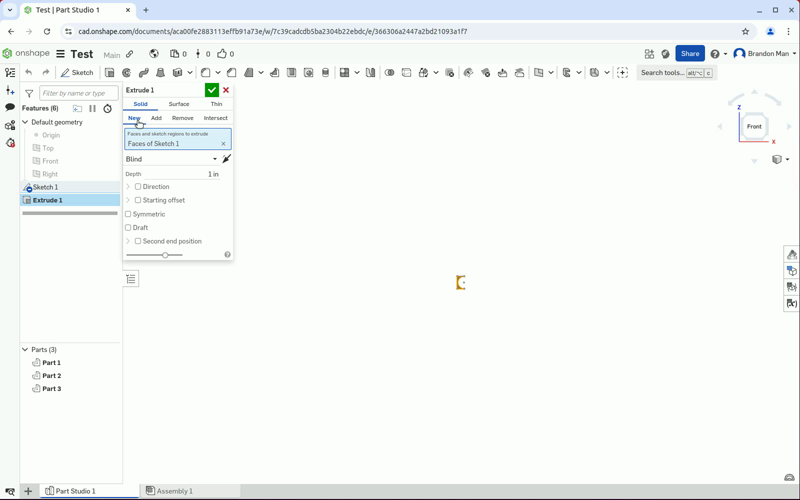
click(137, 120)
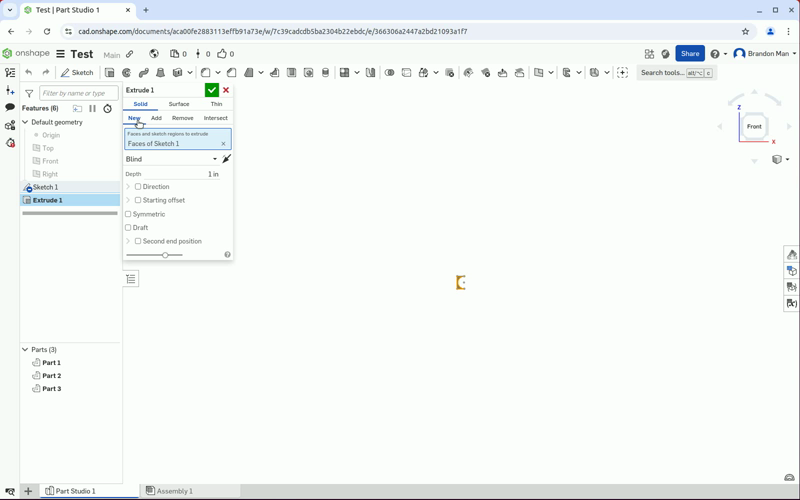
key(tab, 4)
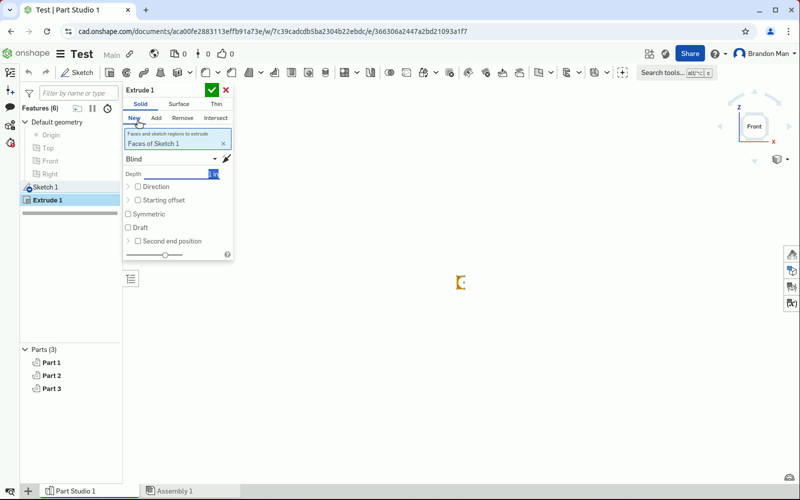
text(-2.407)
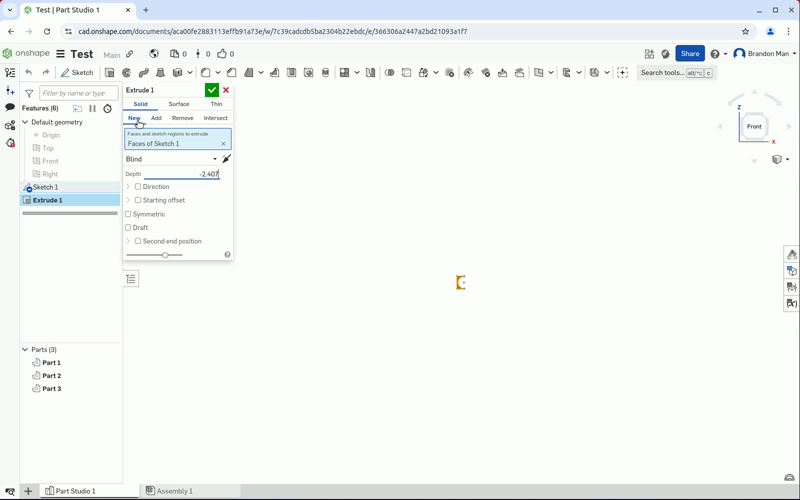
key(enter)
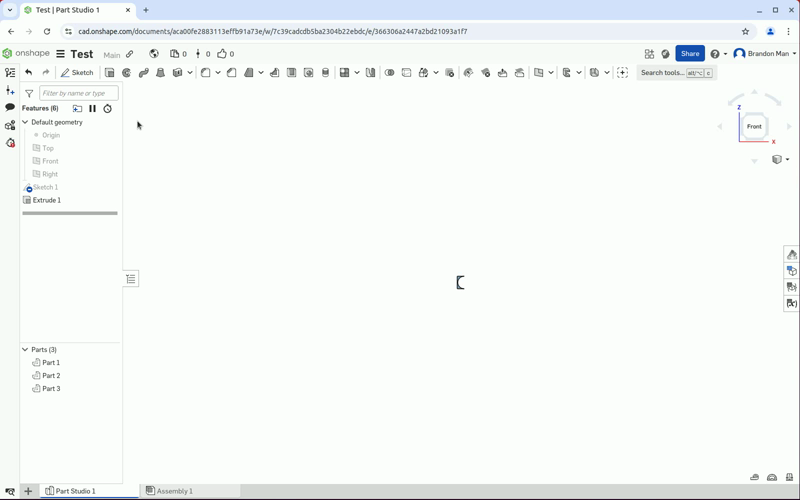
key(shift+h)
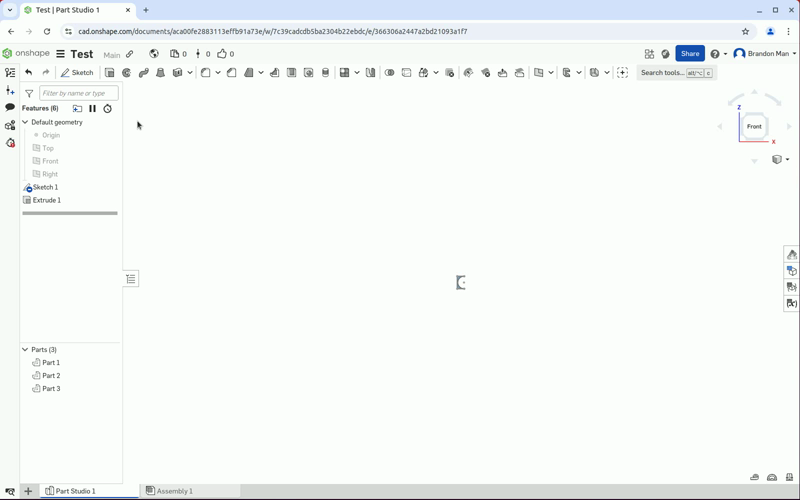
key(shift+h)
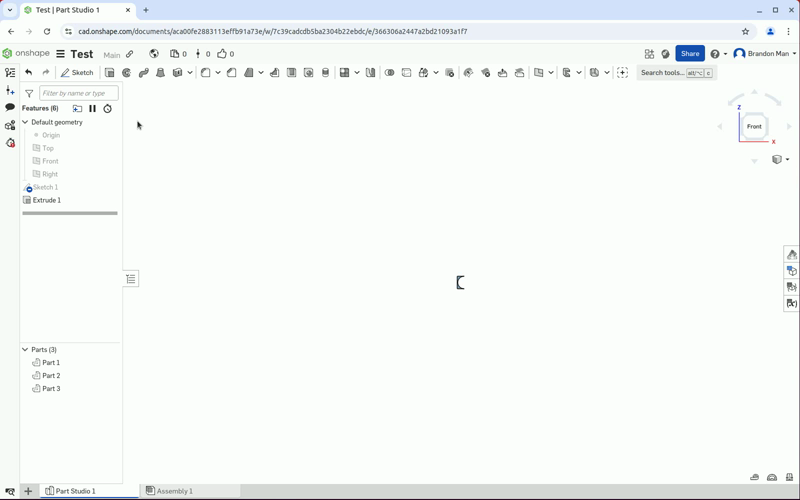
mouse_move(73, 189)
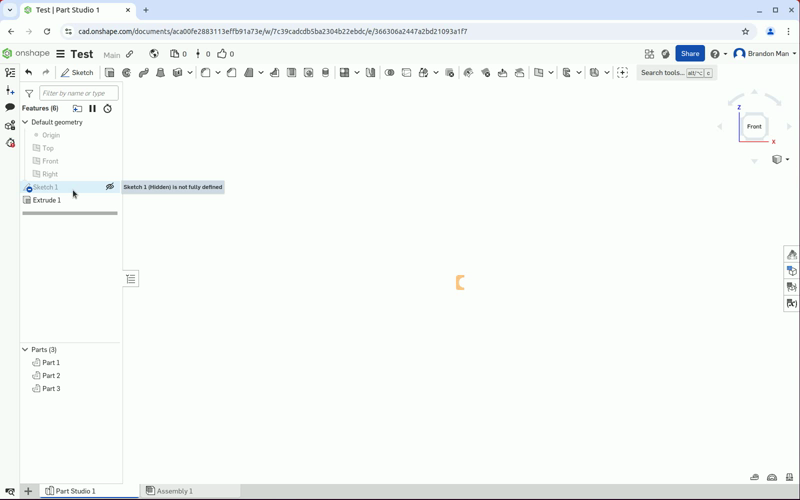
click(73, 189)
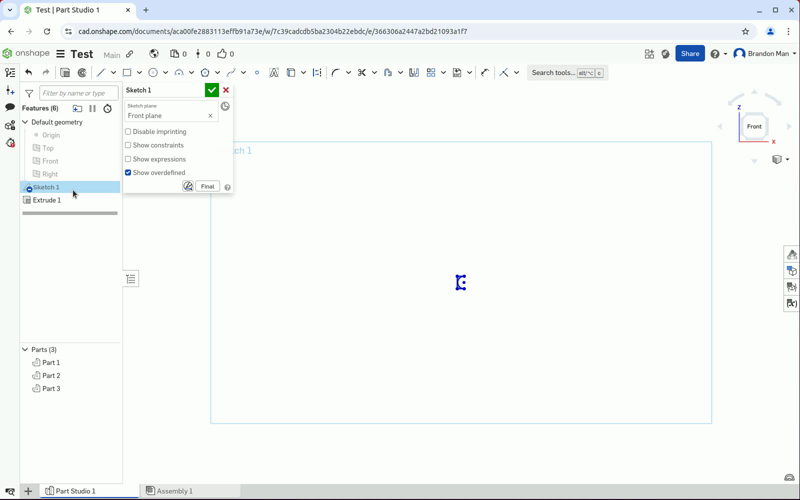
mouse_move(229, 92)
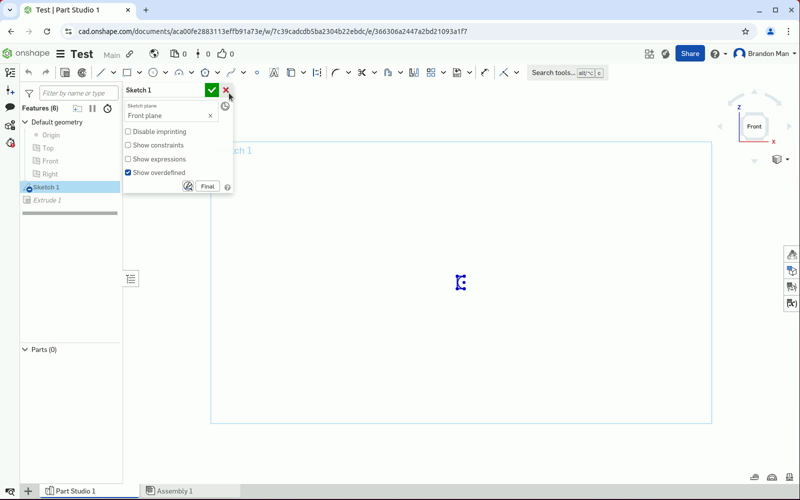
click(229, 92)
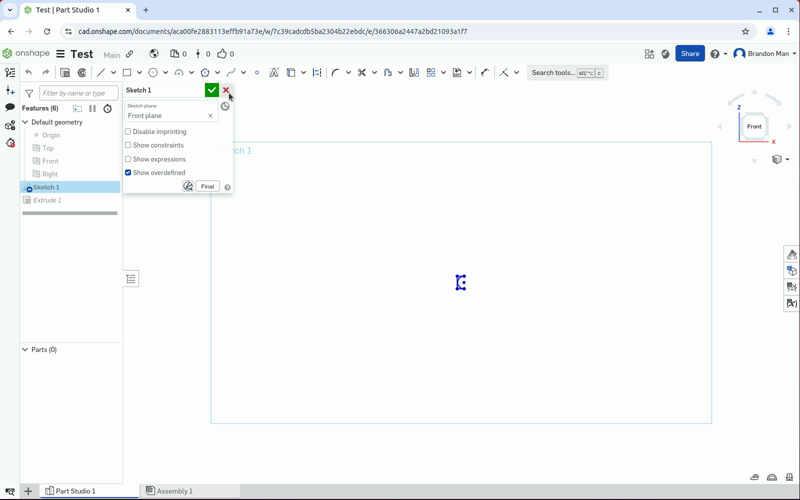
key(shift+s)
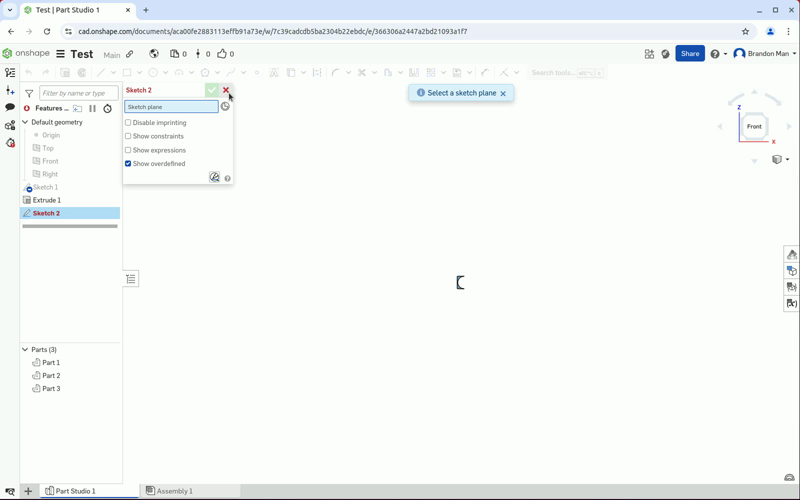
mouse_move(73, 163)
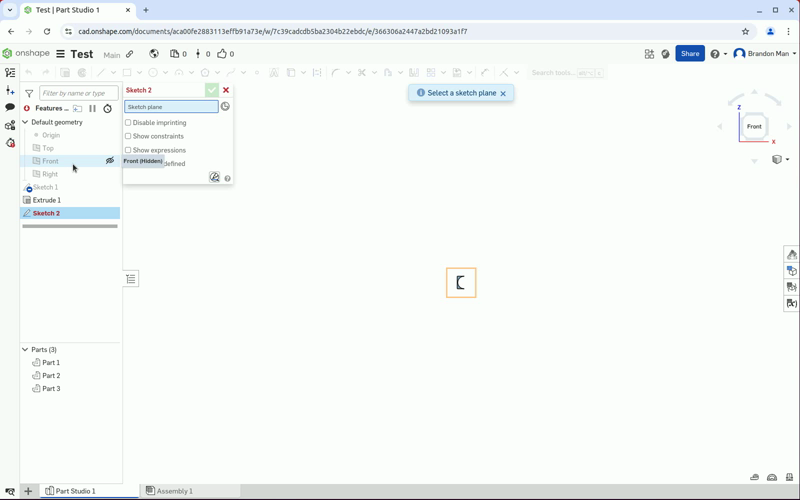
click(73, 163)
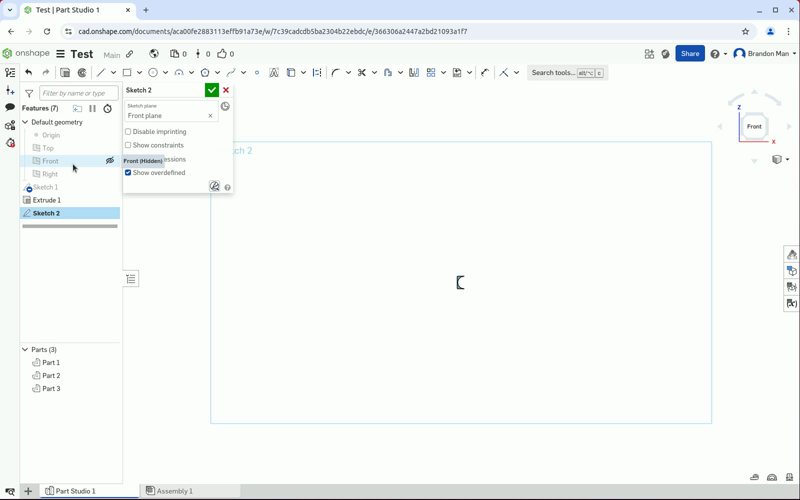
mouse_move(73, 352)
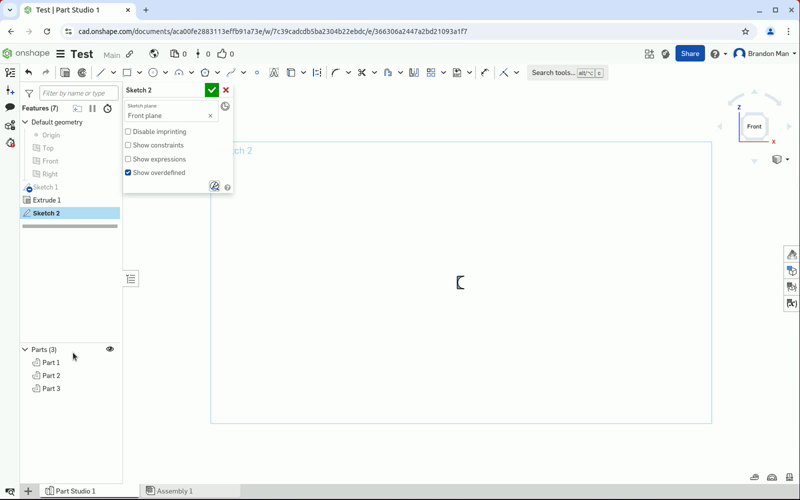
key(y)
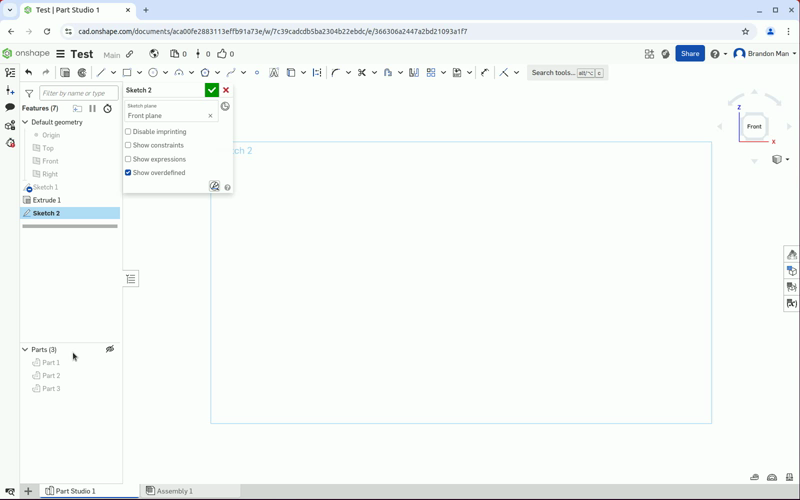
key(a)
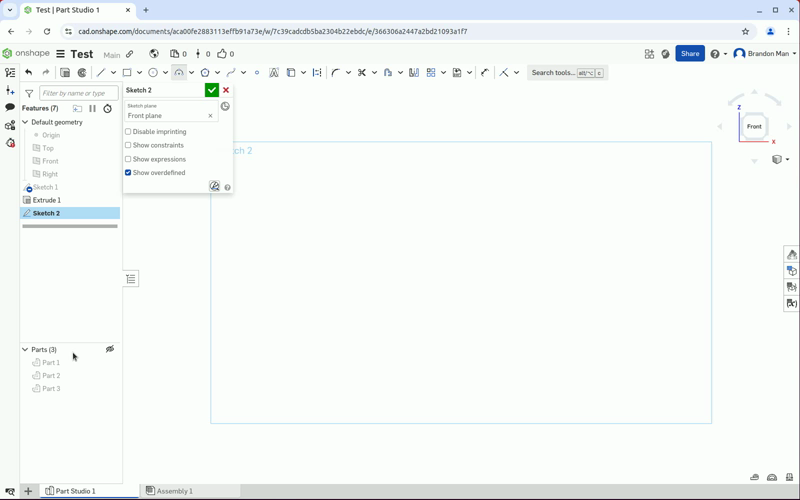
key_down(shift)
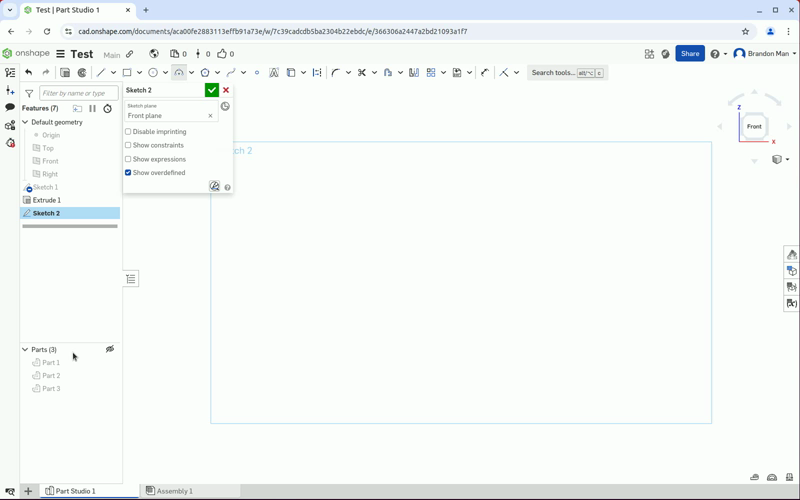
mouse_move(464, 288)
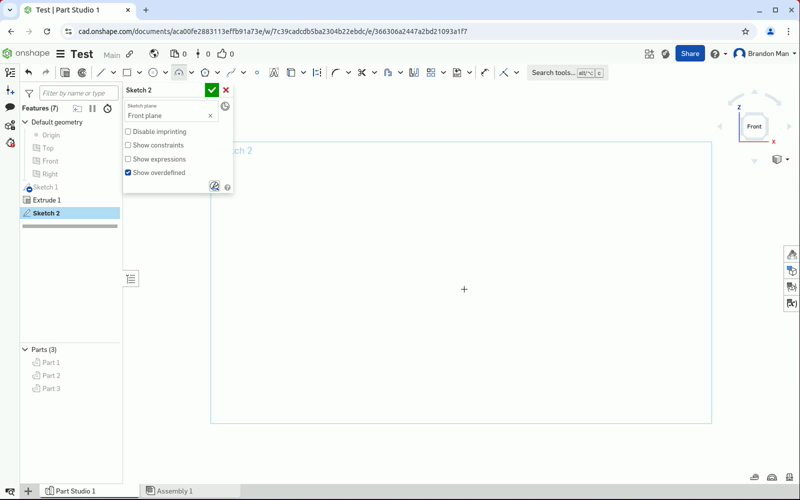
click(464, 288)
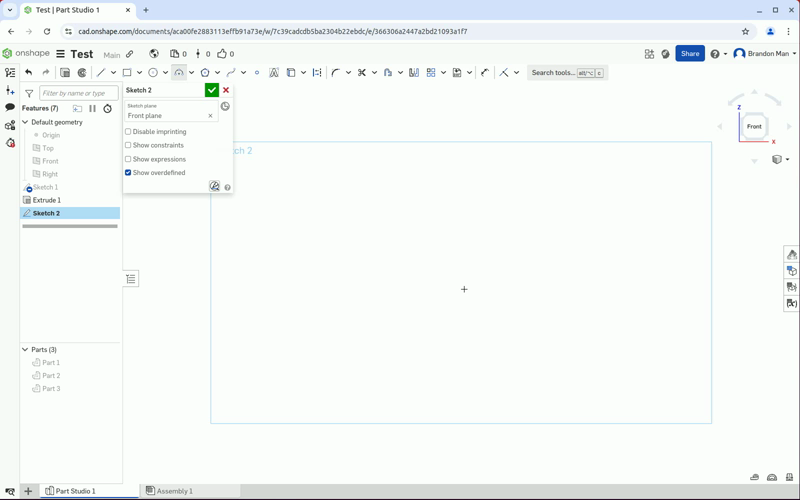
key_up(shift)
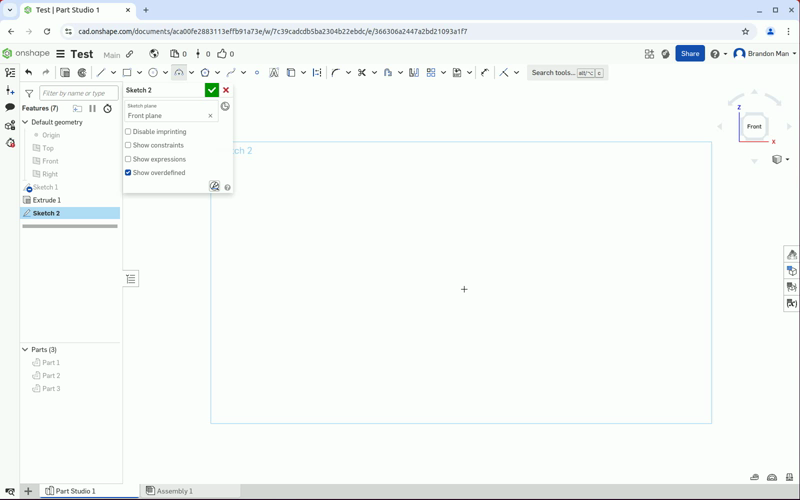
key_down(shift)
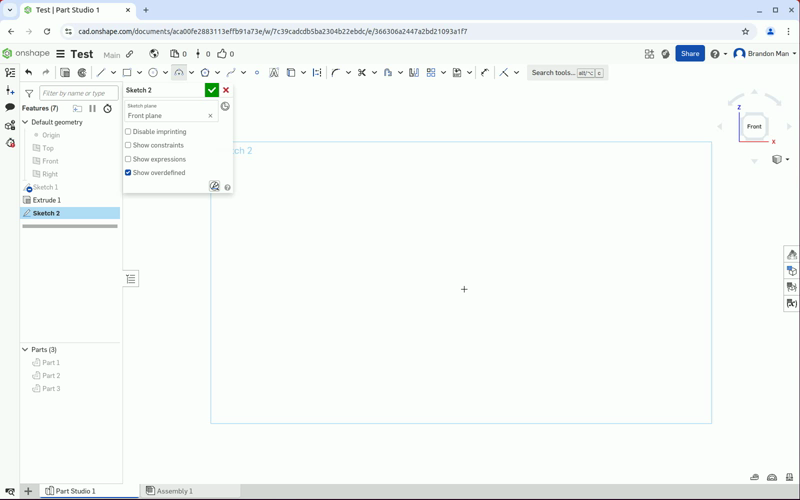
mouse_move(464, 276)
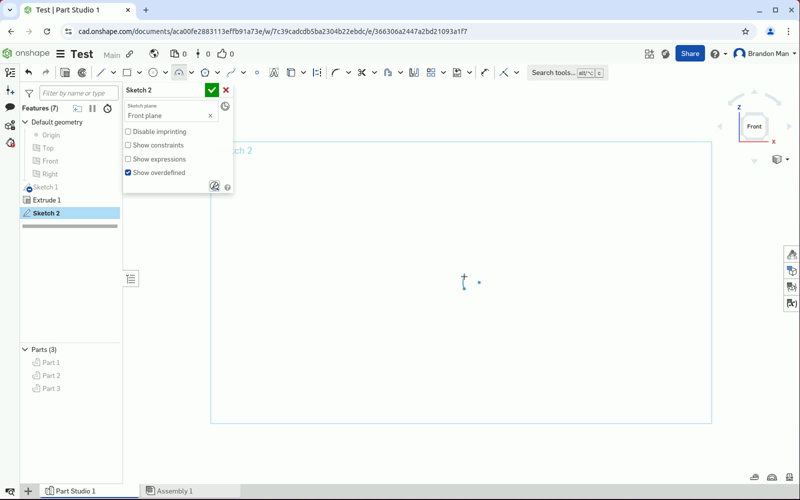
click(464, 276)
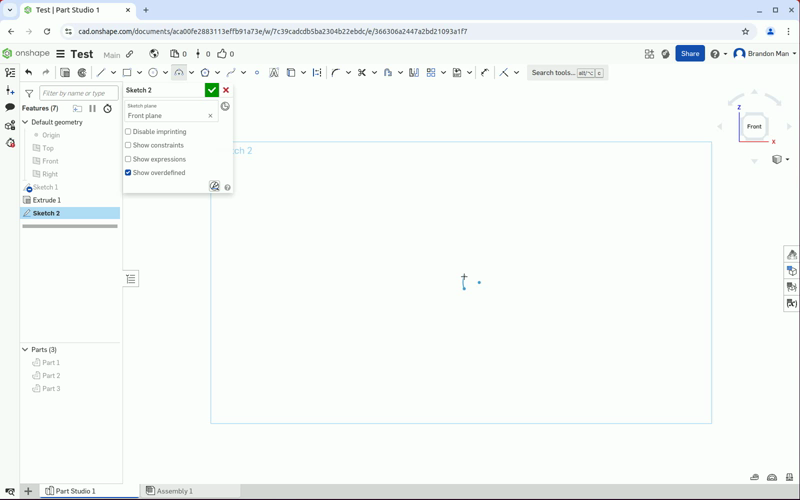
mouse_move(470, 282)
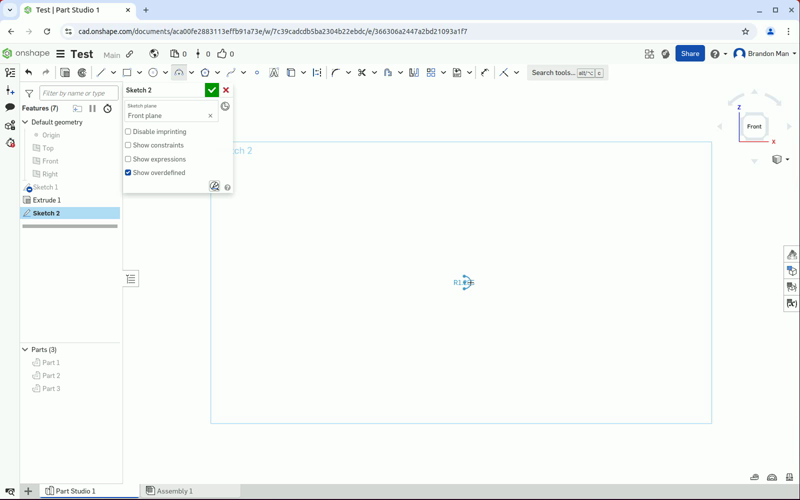
click(470, 282)
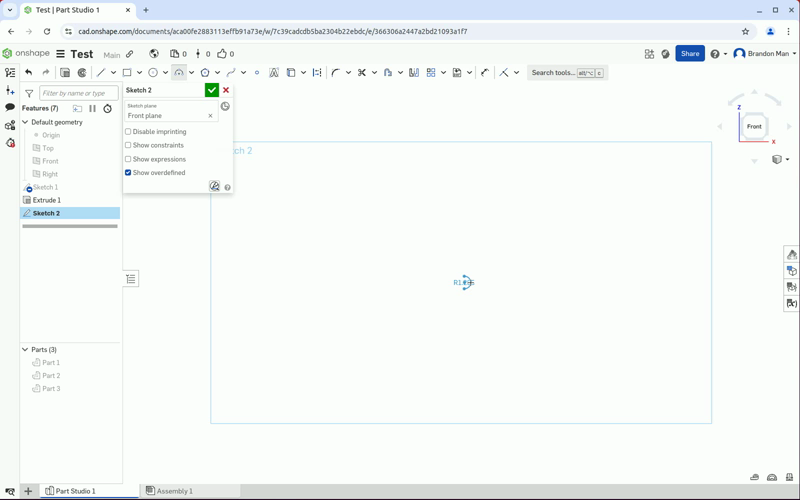
key_up(shift)
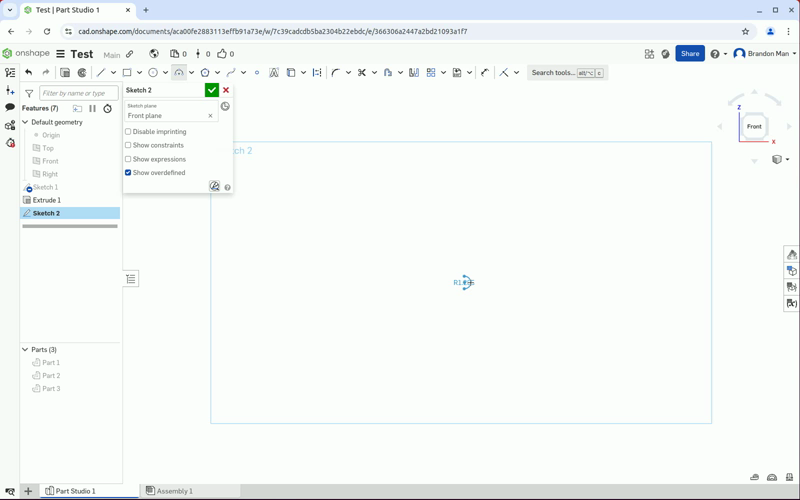
key(esc)
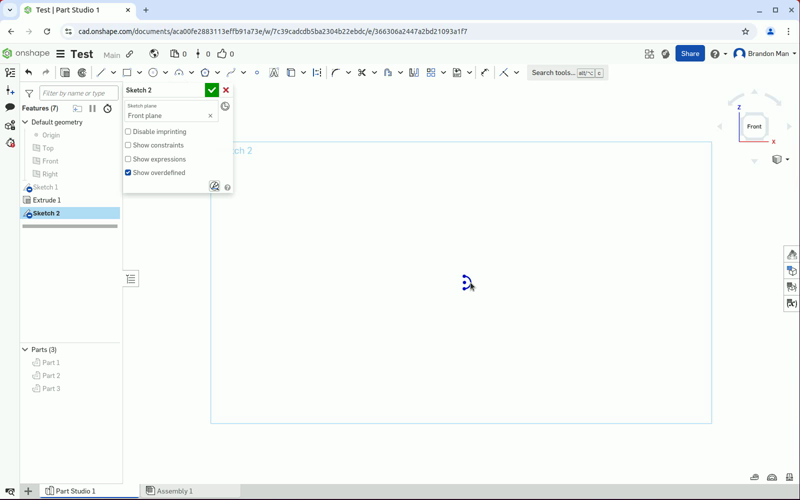
key(l)
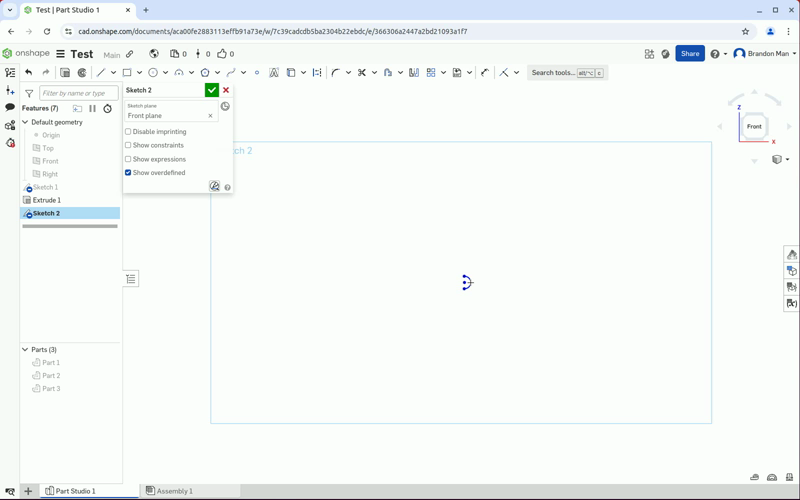
mouse_move(464, 276)
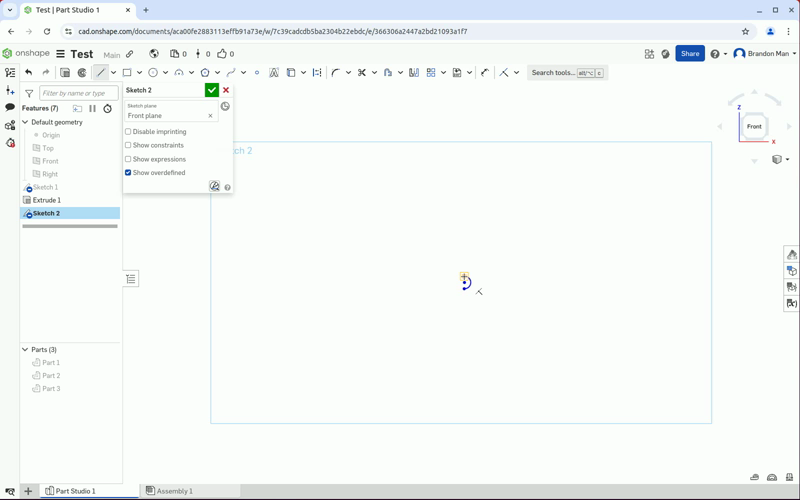
click(464, 276)
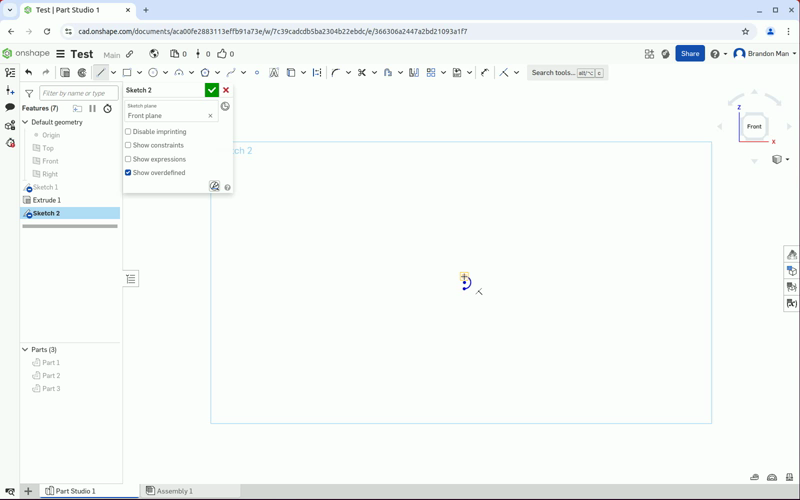
key_down(shift)
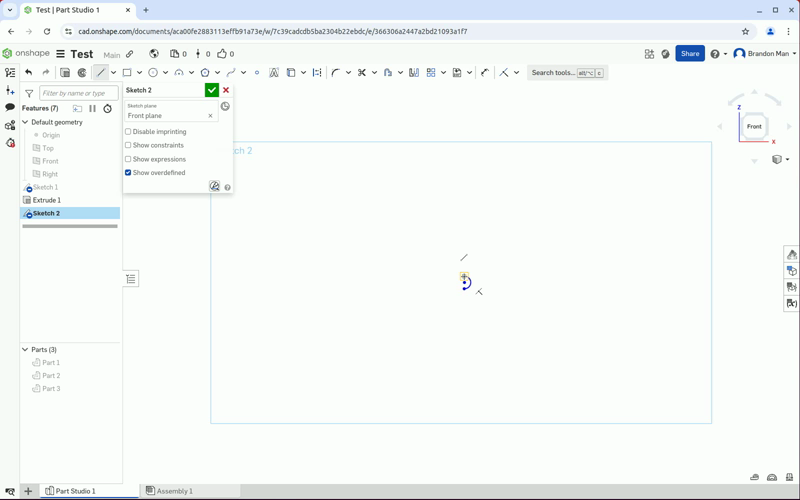
mouse_move(494, 276)
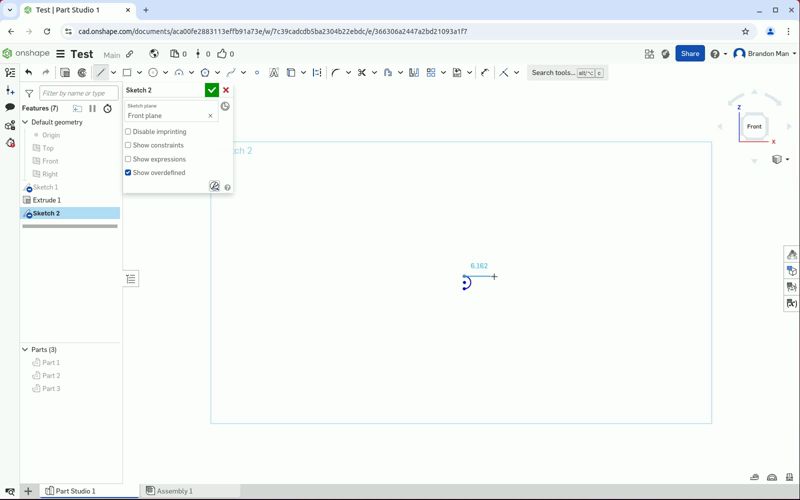
mouse_move(464, 279)
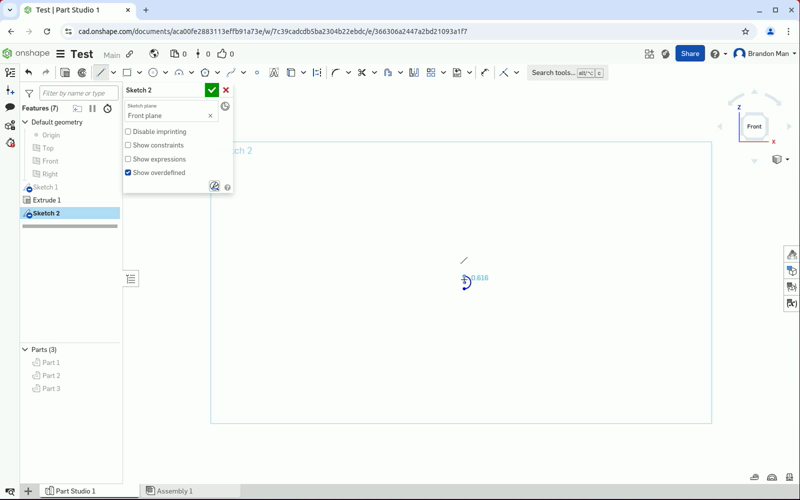
scroll(6)
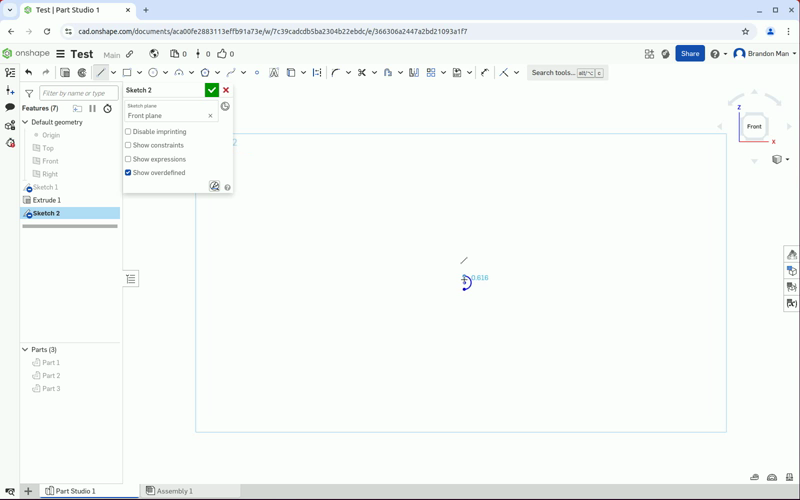
scroll(6)
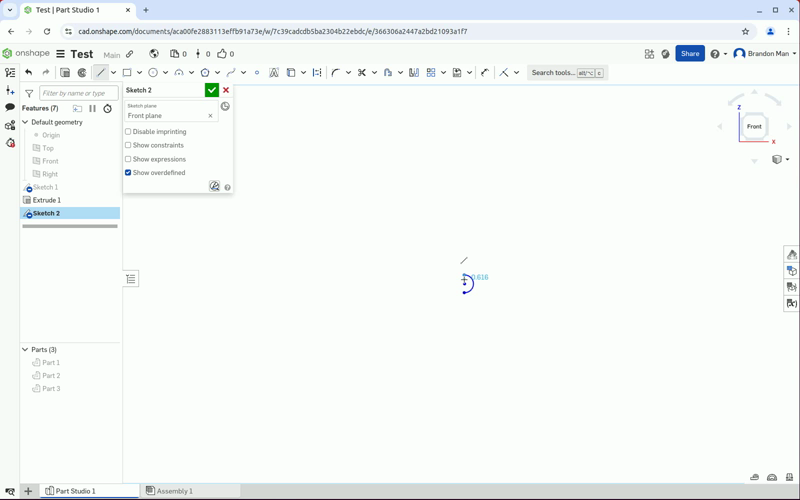
scroll(6)
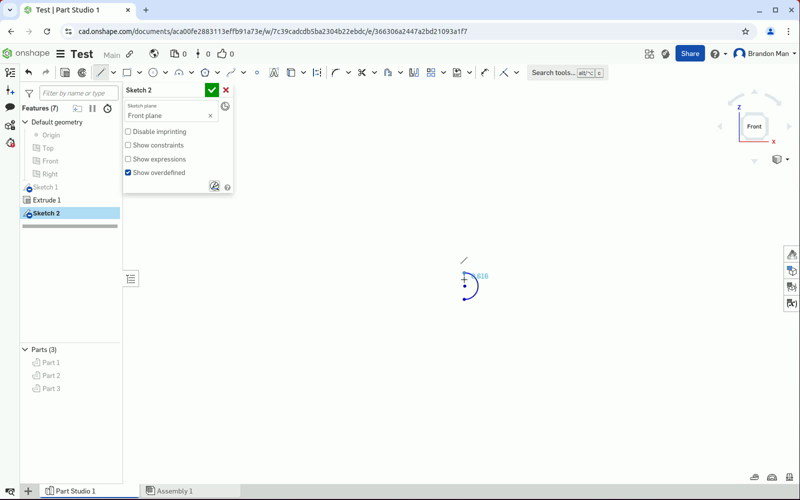
scroll(6)
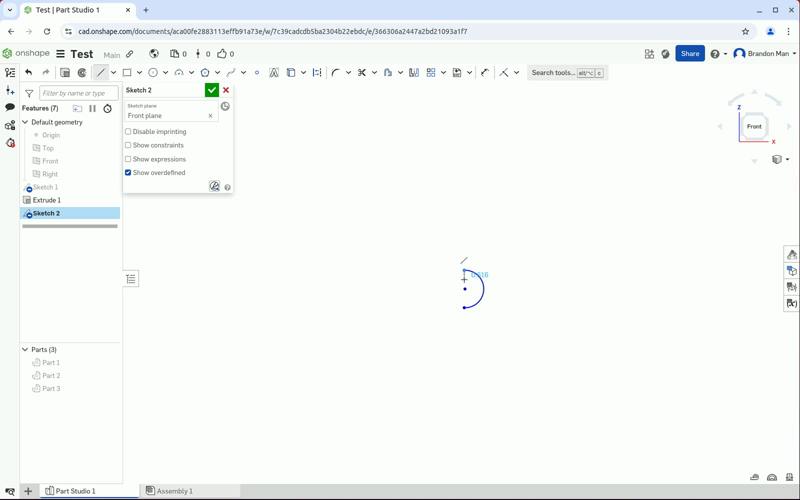
scroll(6)
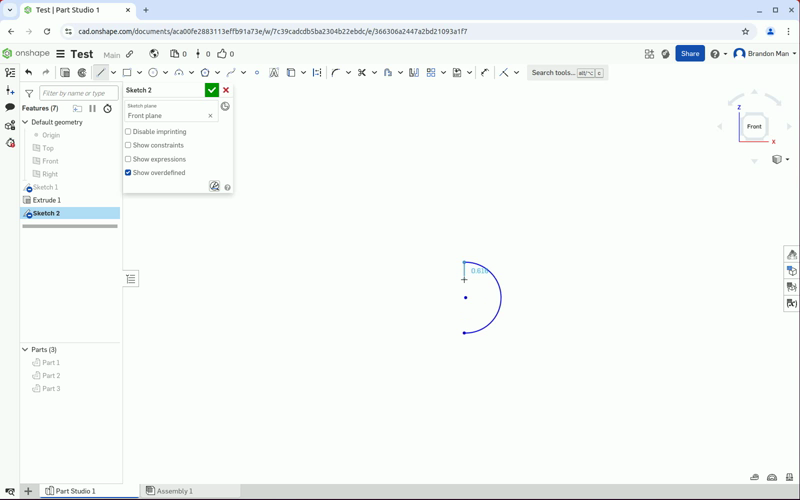
scroll(6)
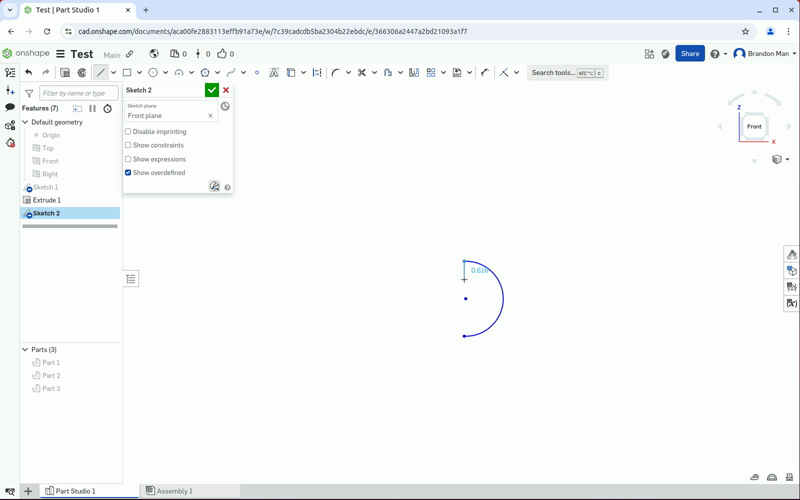
scroll(6)
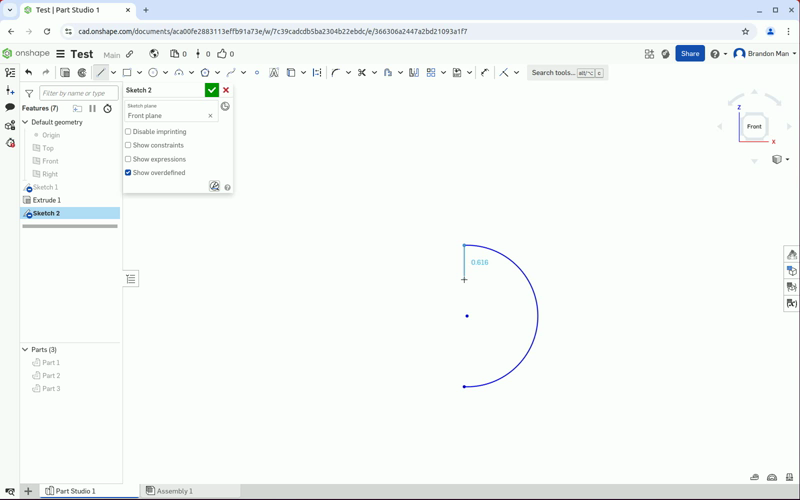
click(464, 279)
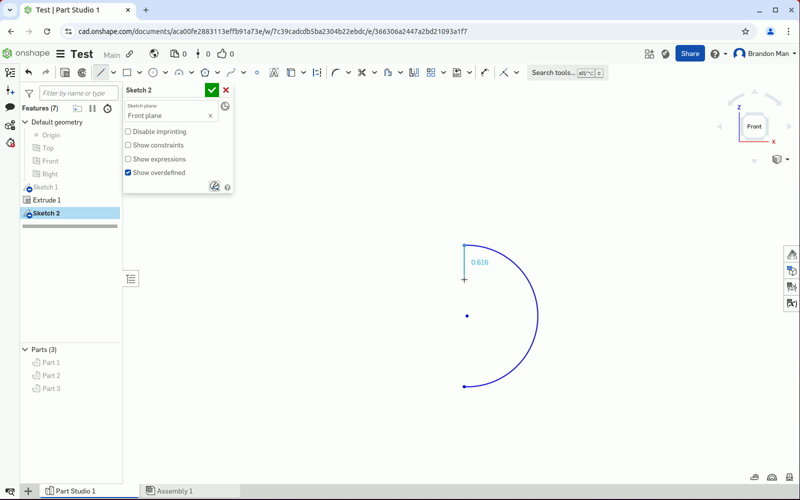
scroll(-6)
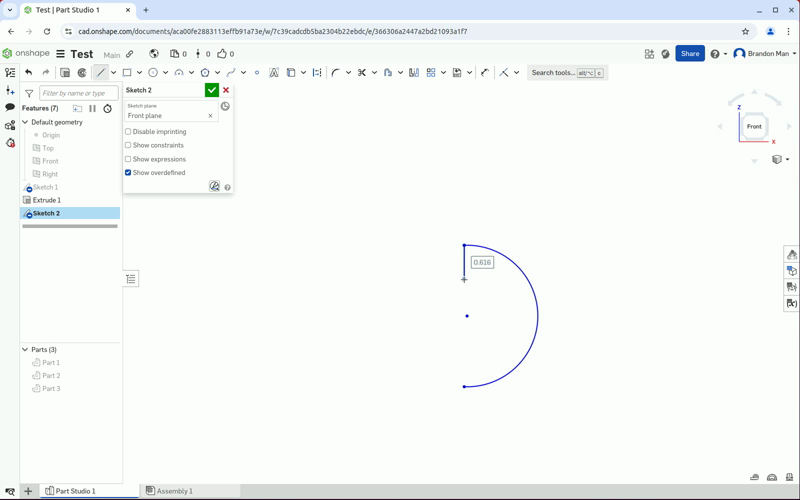
scroll(-6)
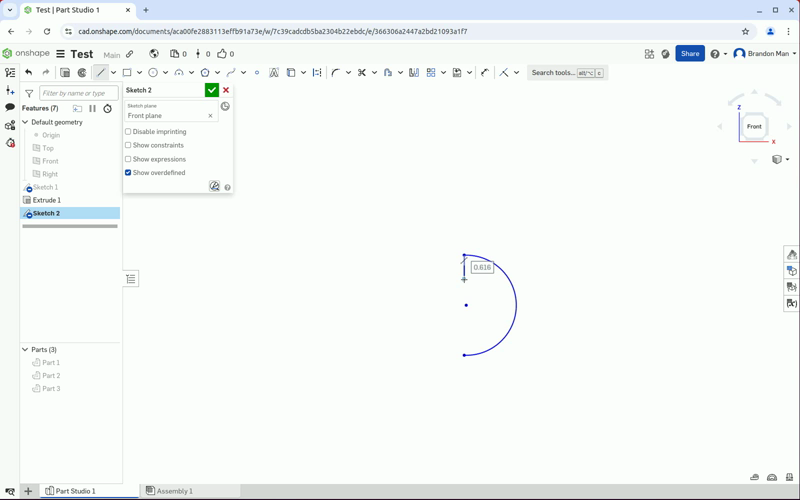
scroll(-6)
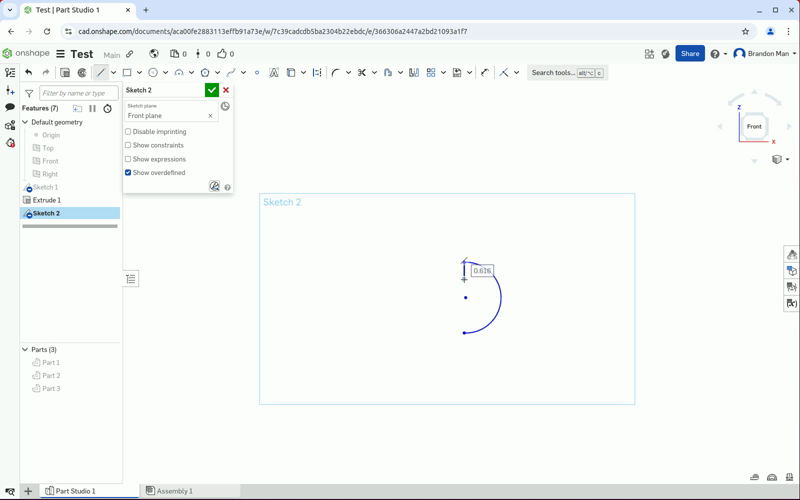
scroll(-6)
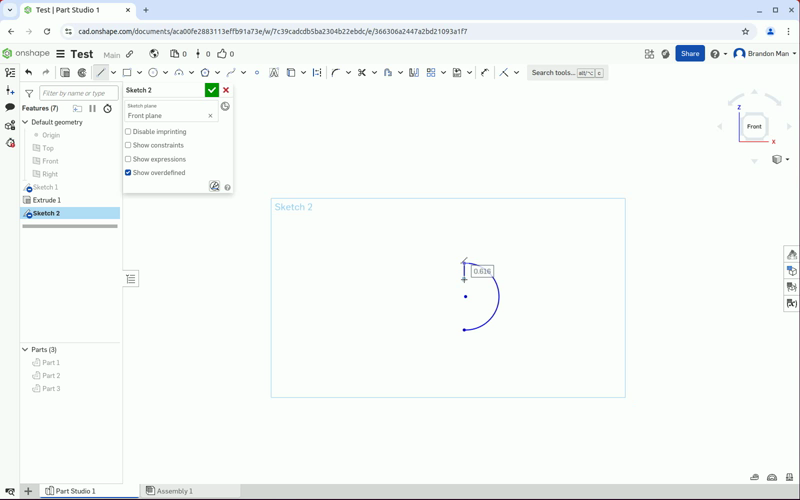
scroll(-6)
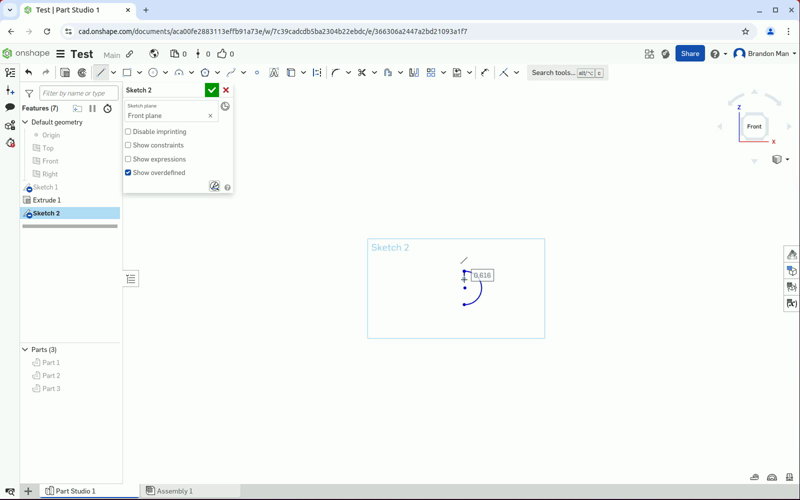
scroll(-6)
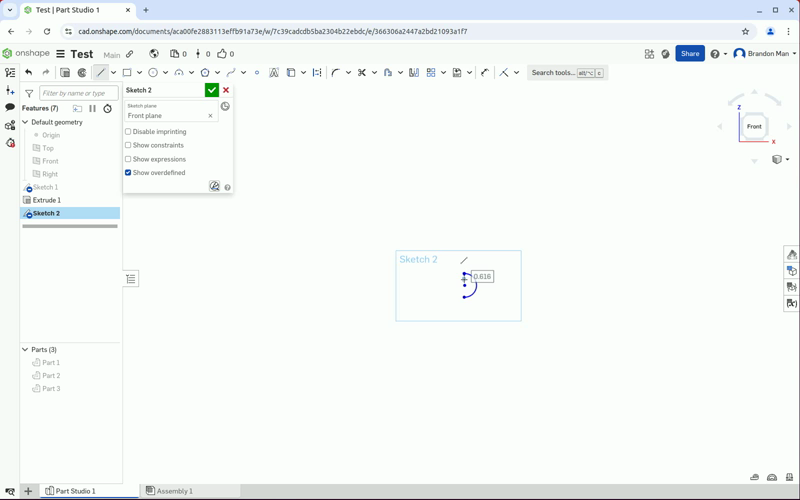
scroll(-6)
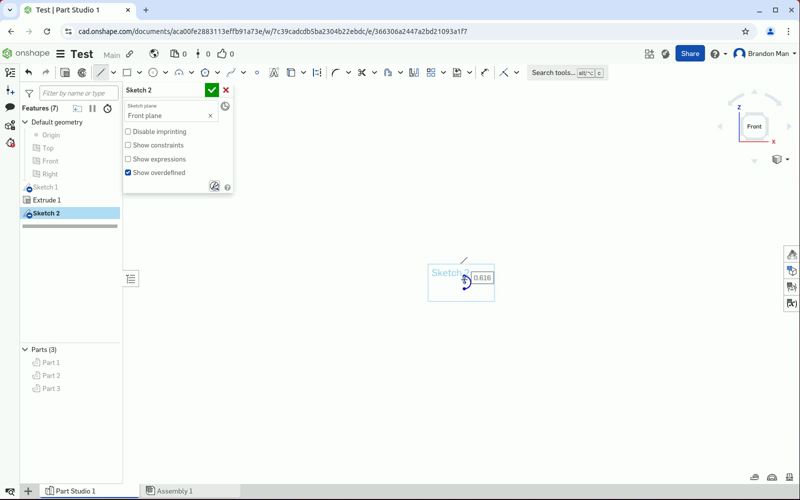
key_up(shift)
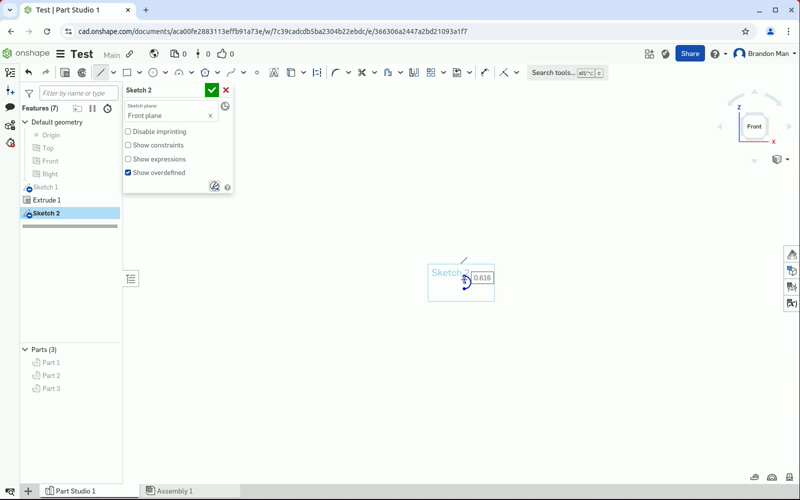
key(esc)
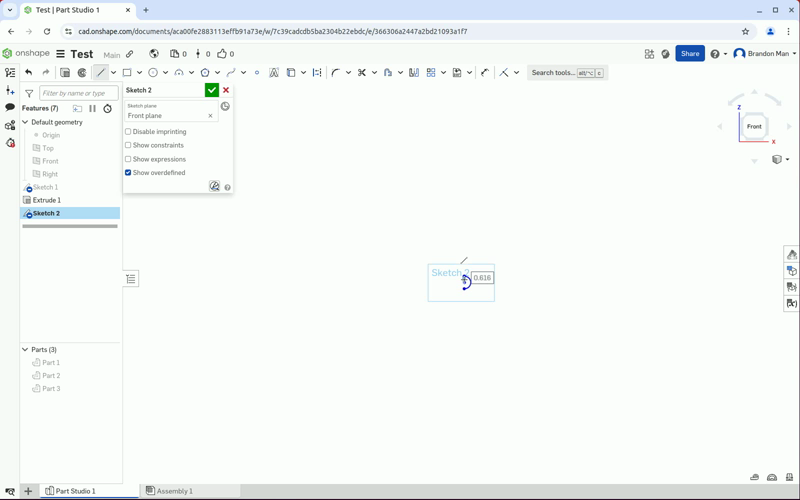
key(a)
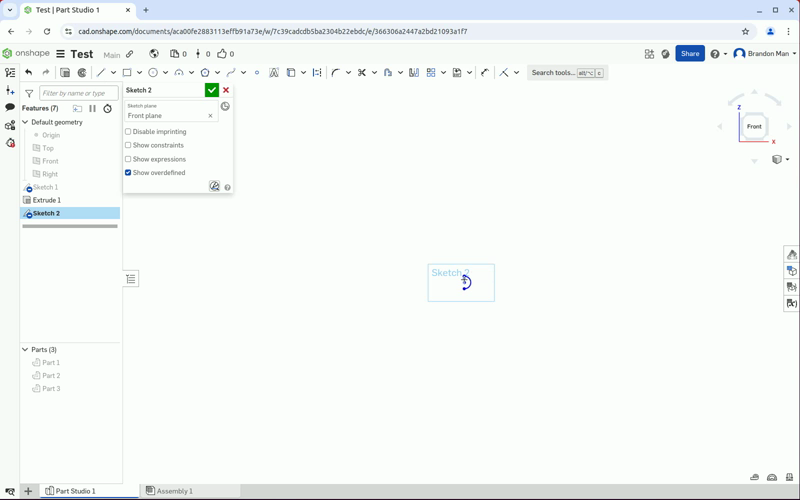
mouse_move(464, 279)
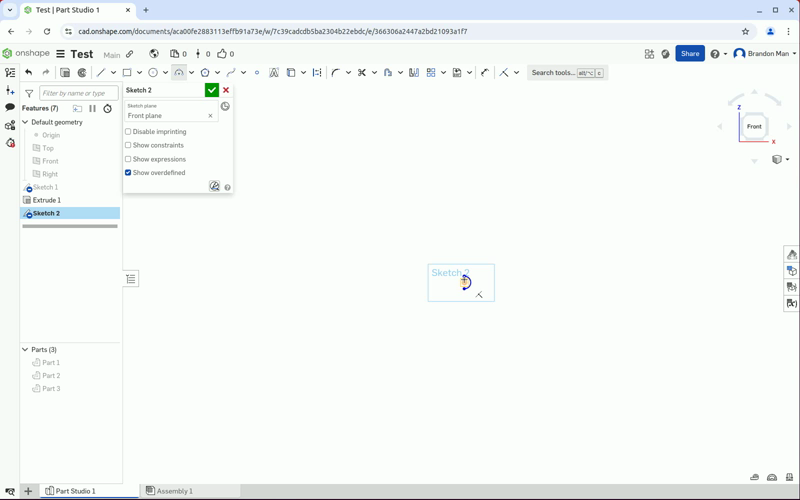
scroll(6)
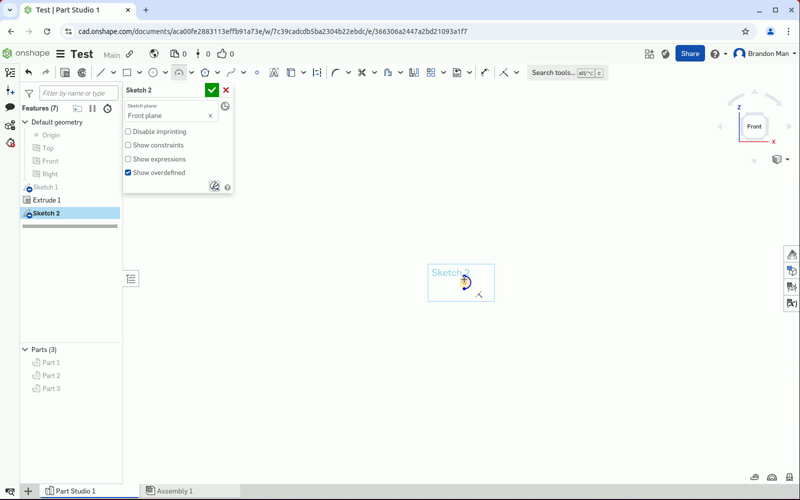
scroll(6)
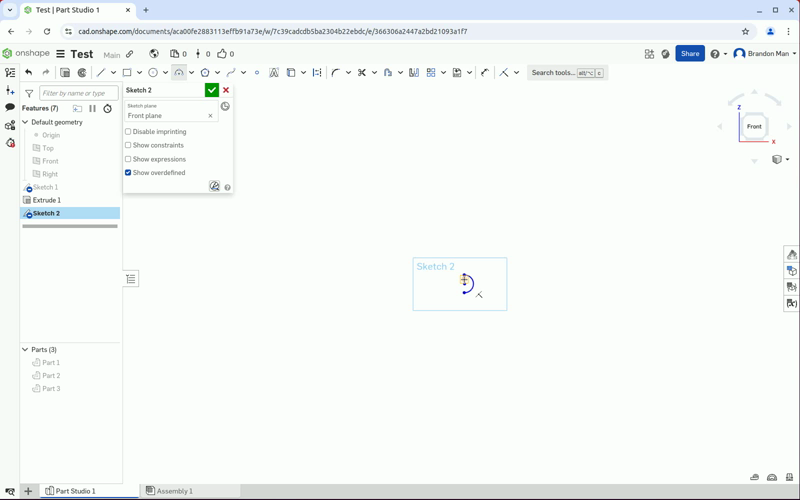
scroll(6)
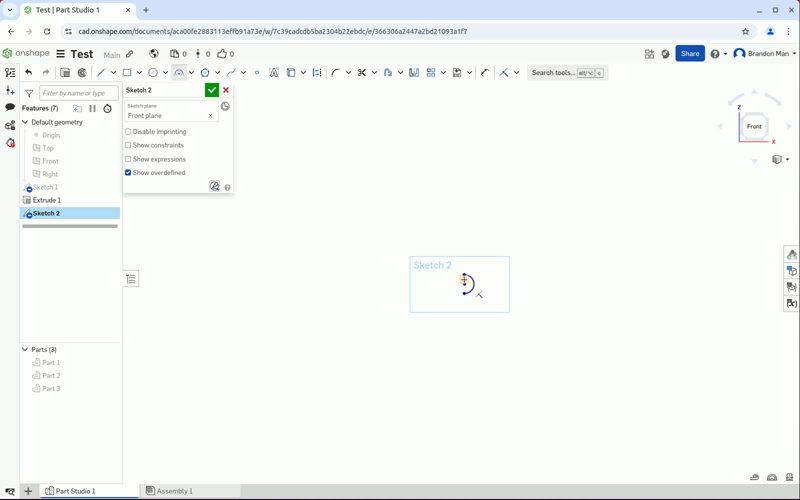
scroll(6)
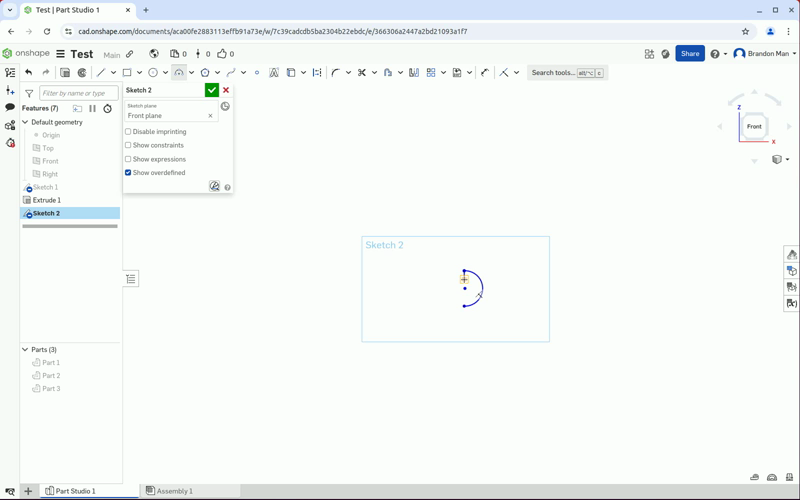
scroll(6)
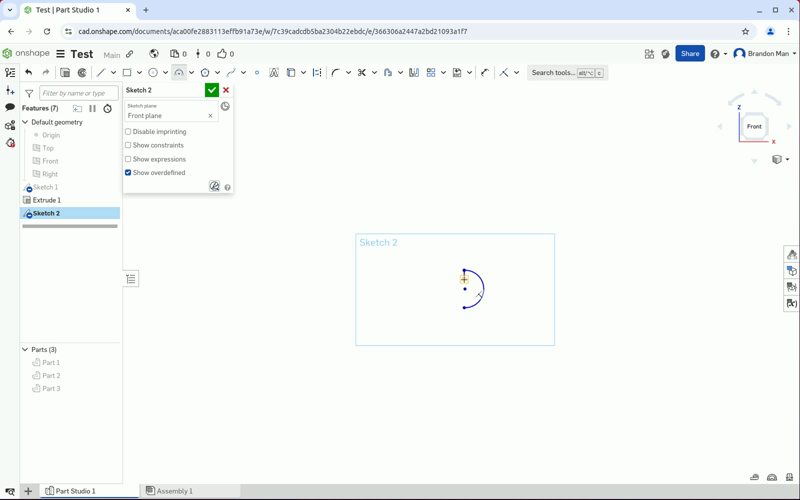
scroll(6)
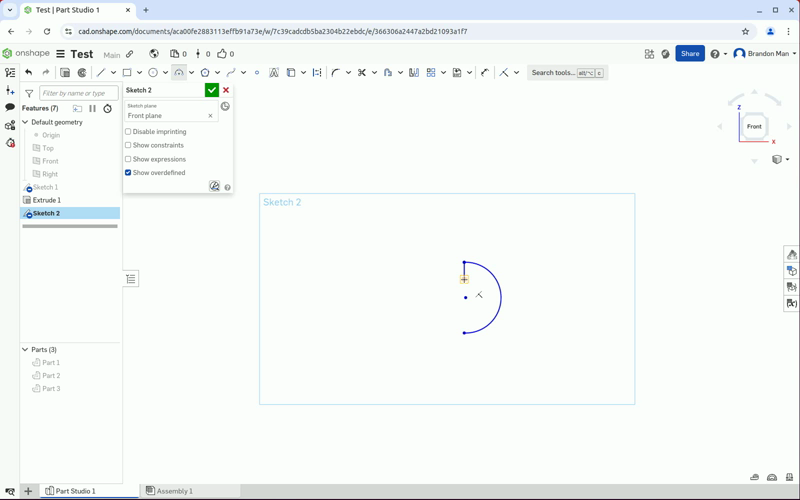
scroll(6)
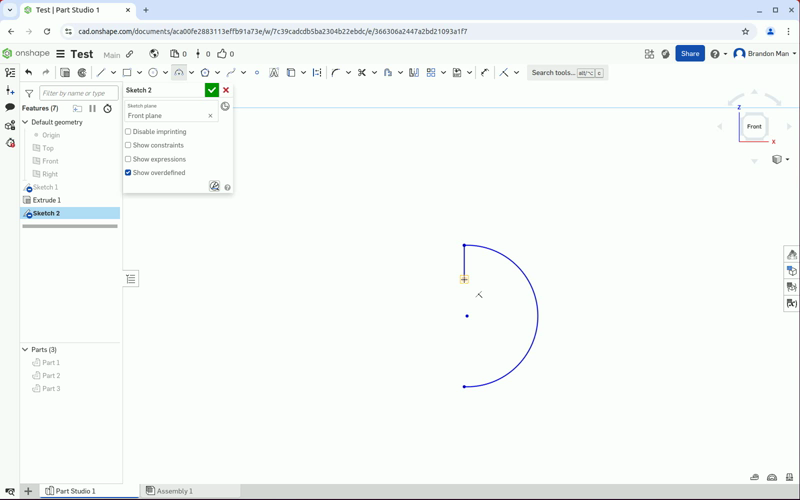
click(464, 279)
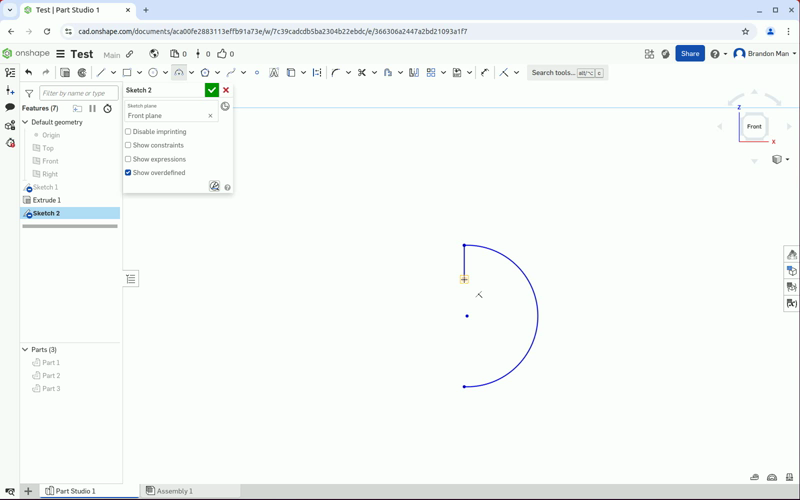
scroll(-6)
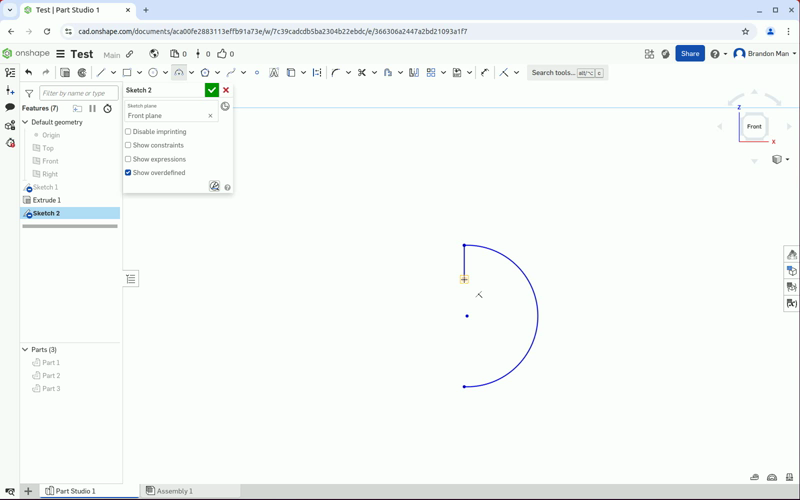
scroll(-6)
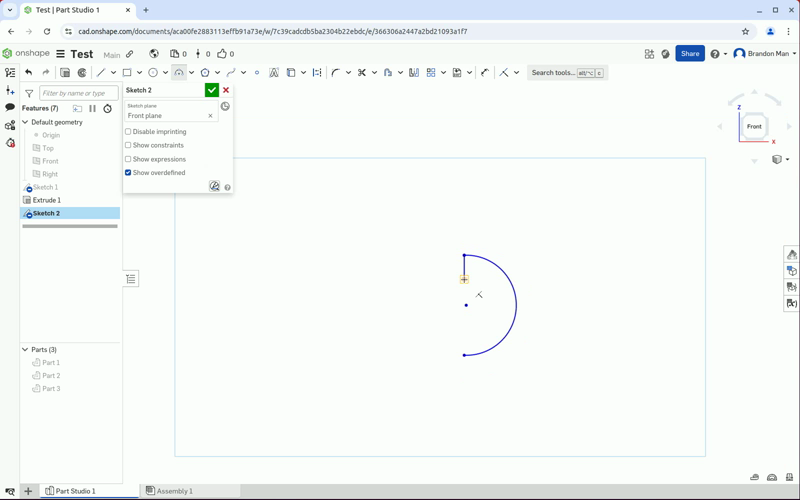
scroll(-6)
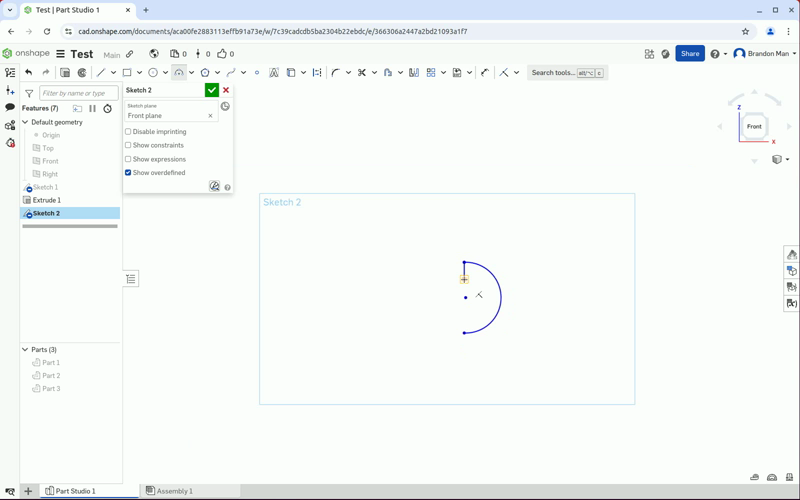
scroll(-6)
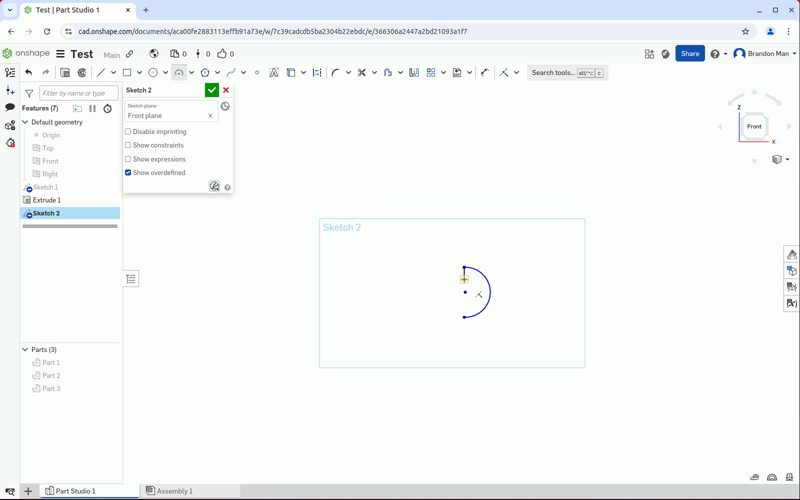
scroll(-6)
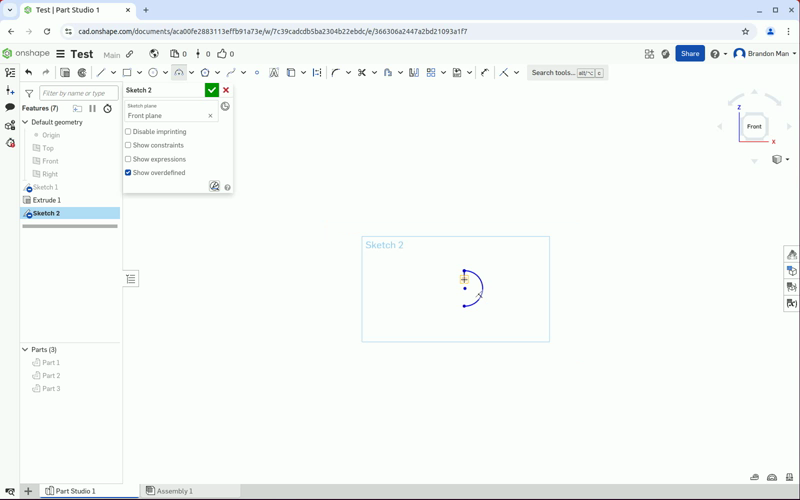
scroll(-6)
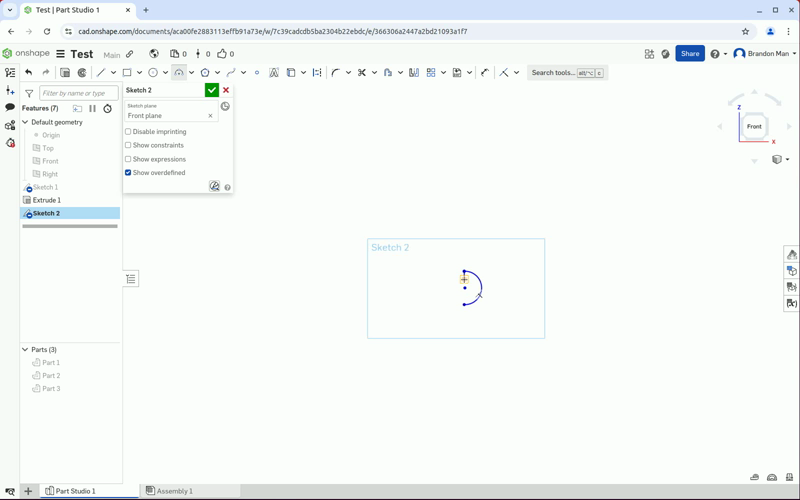
scroll(-6)
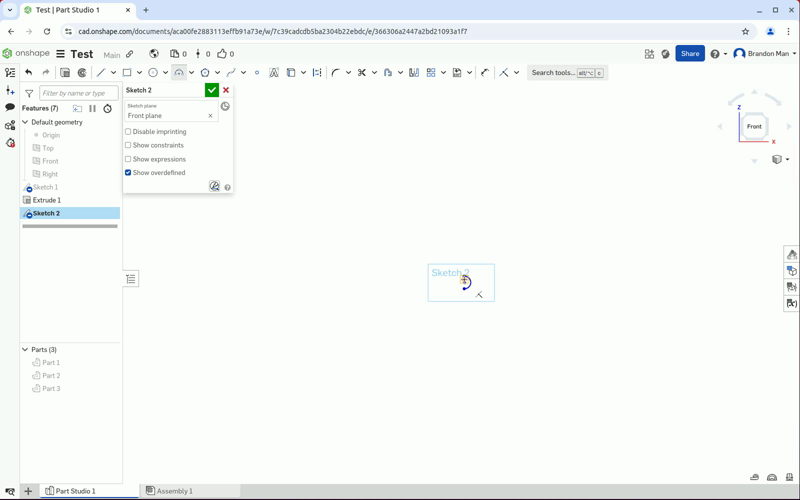
key_down(shift)
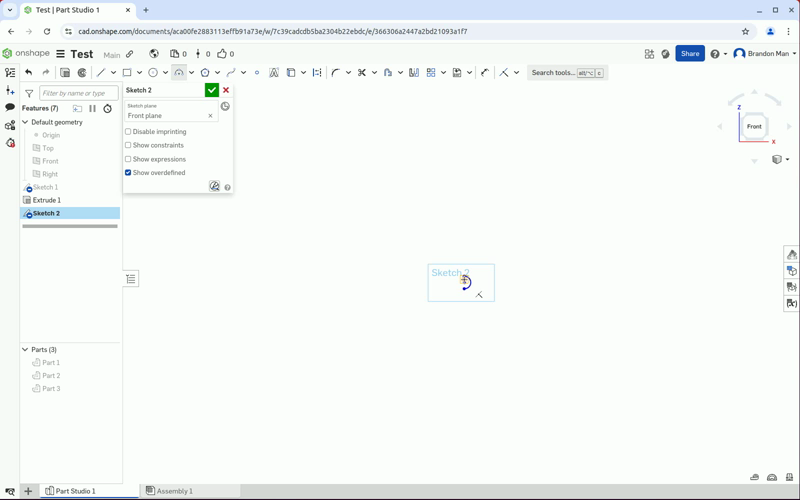
mouse_move(464, 285)
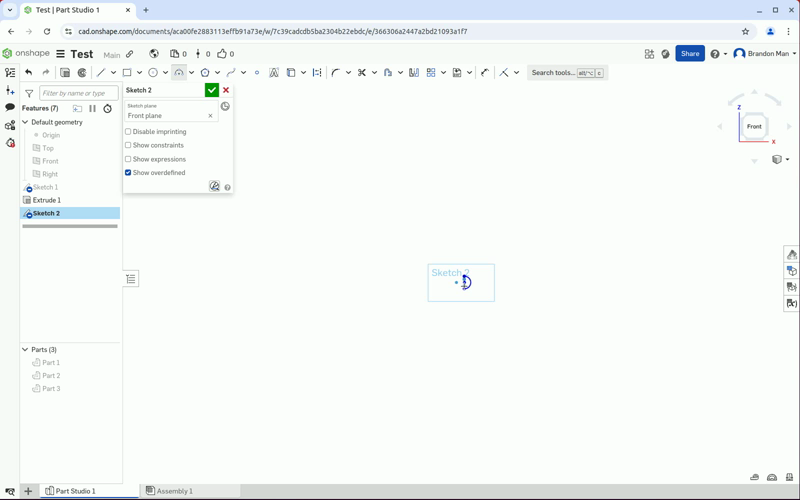
scroll(6)
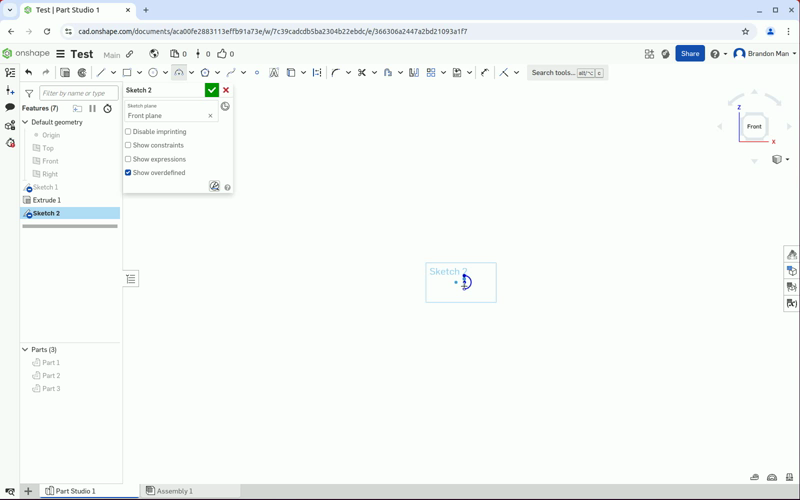
scroll(6)
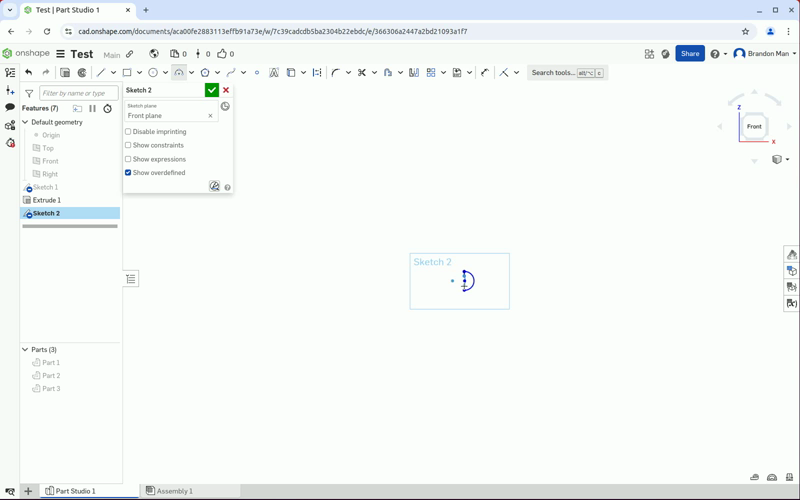
scroll(6)
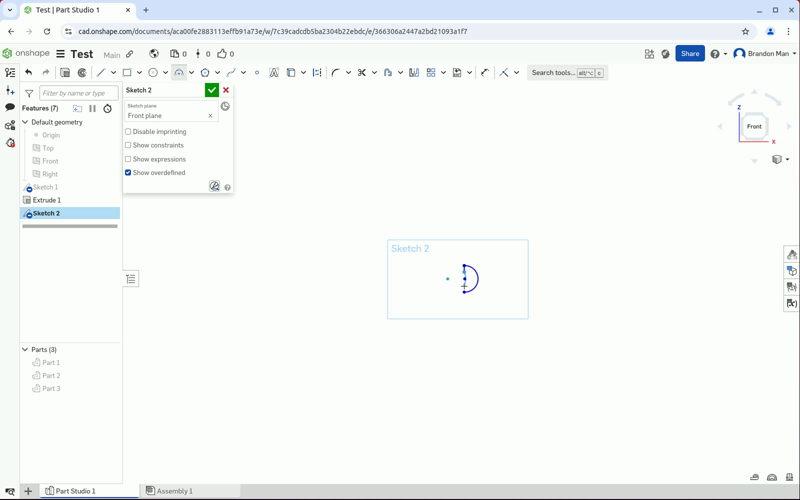
scroll(6)
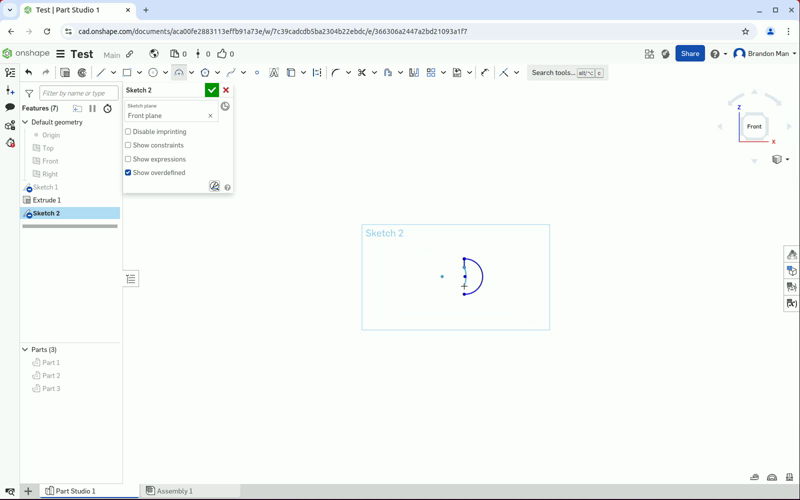
scroll(6)
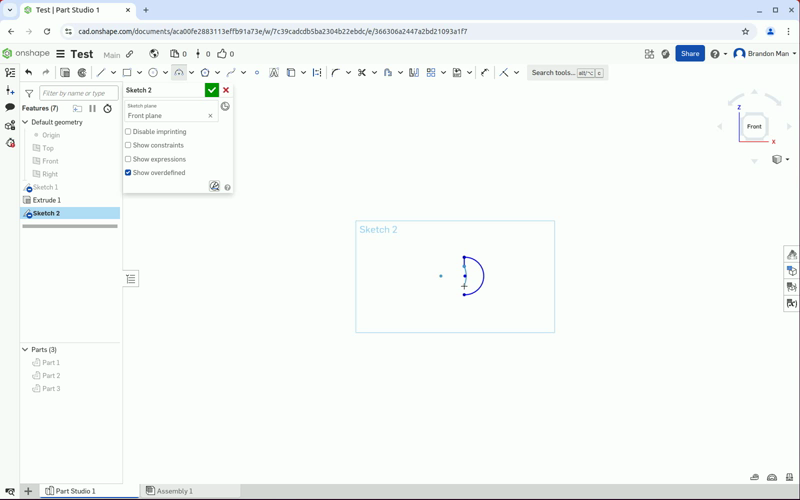
scroll(6)
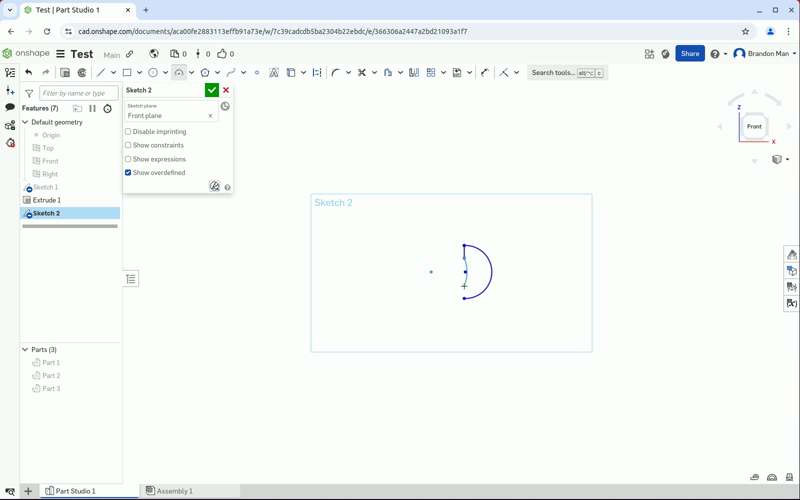
scroll(6)
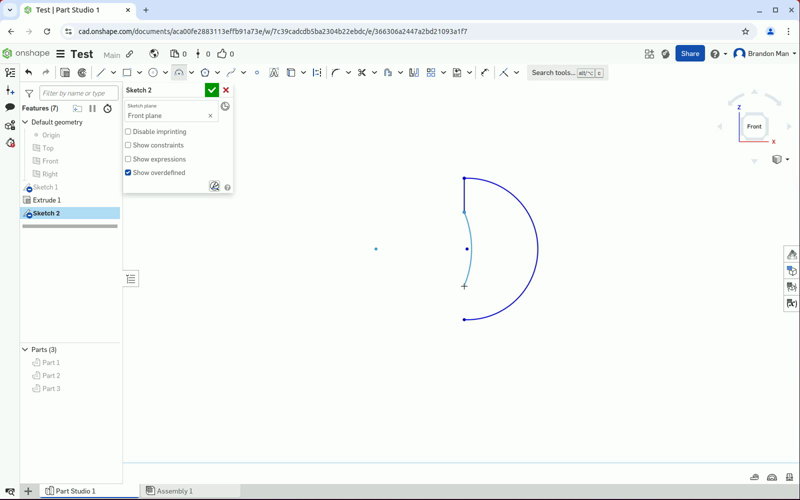
click(464, 285)
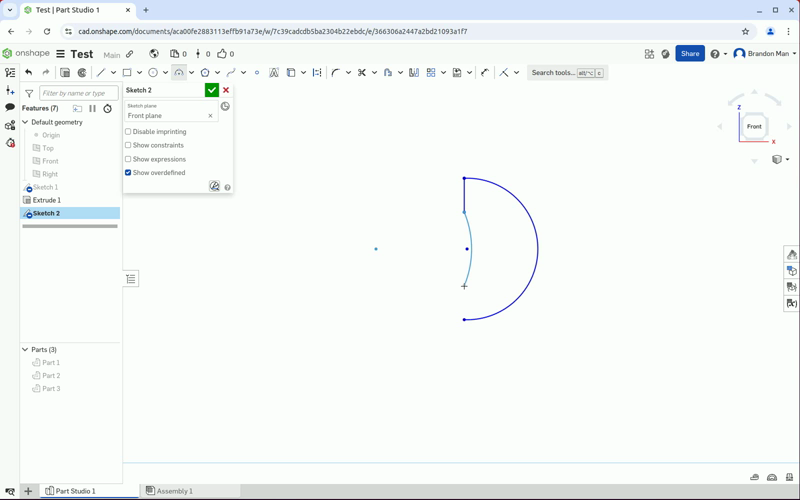
scroll(-6)
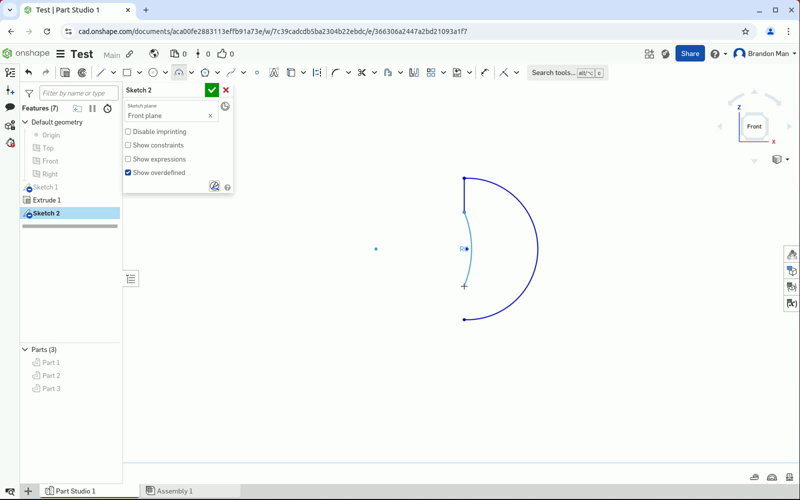
scroll(-6)
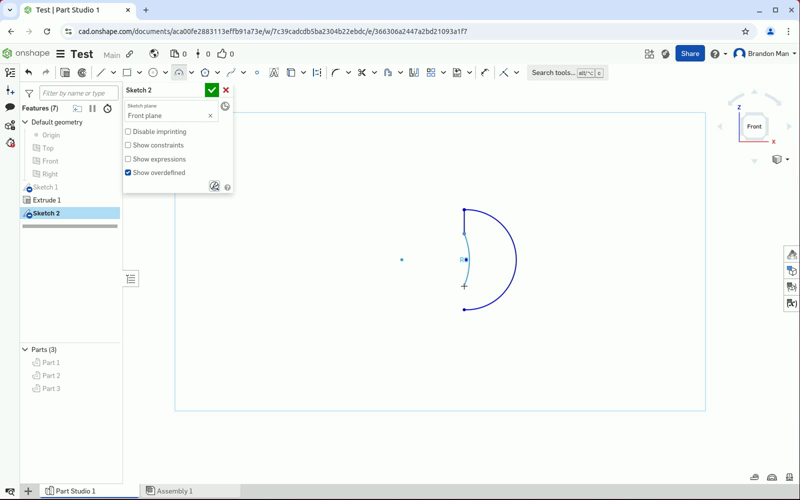
scroll(-6)
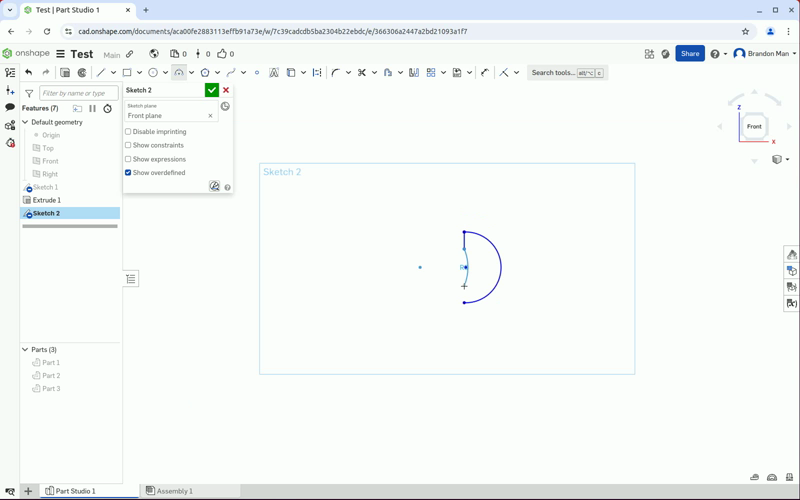
scroll(-6)
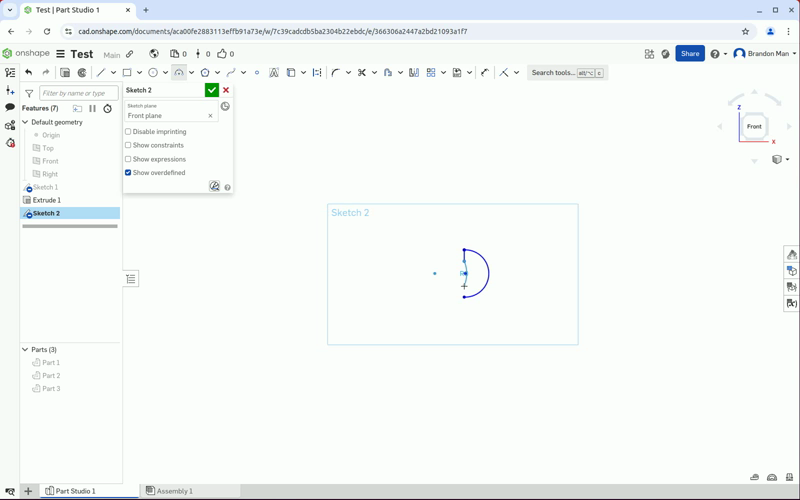
scroll(-6)
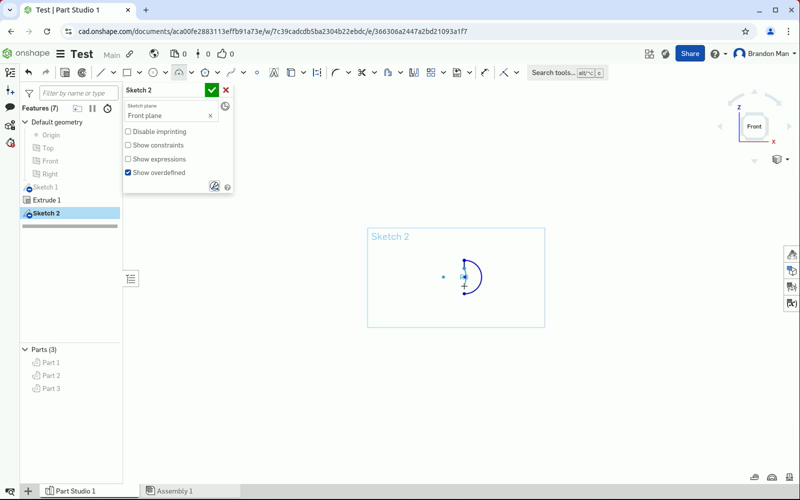
scroll(-6)
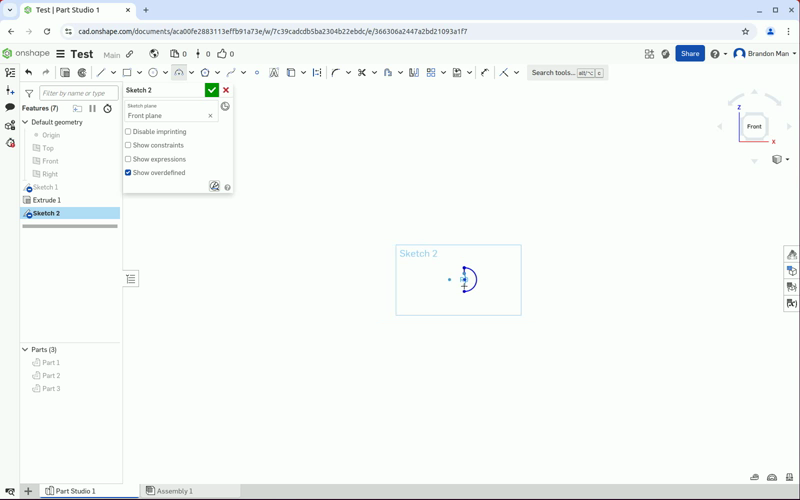
scroll(-6)
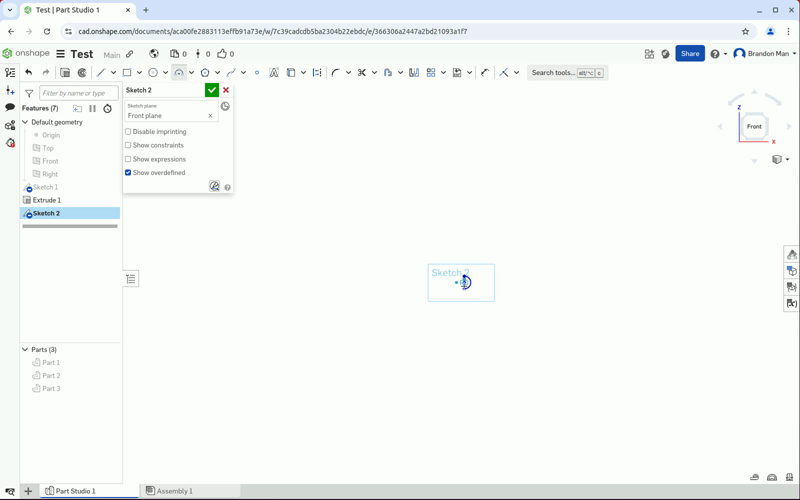
mouse_move(467, 282)
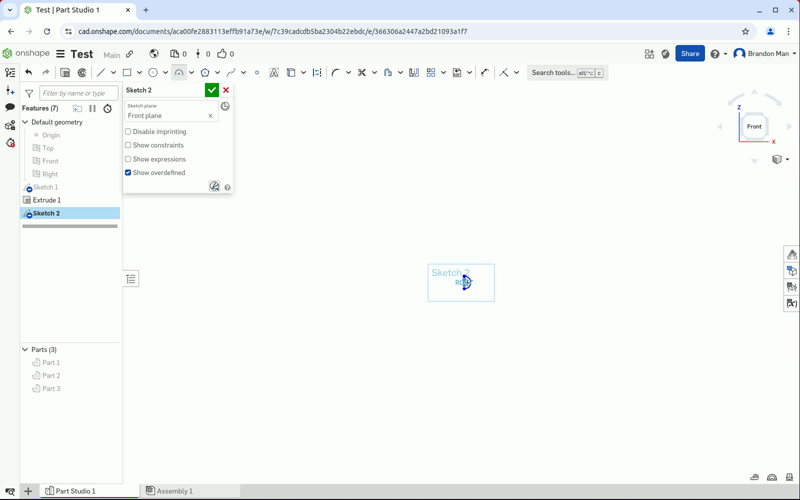
scroll(6)
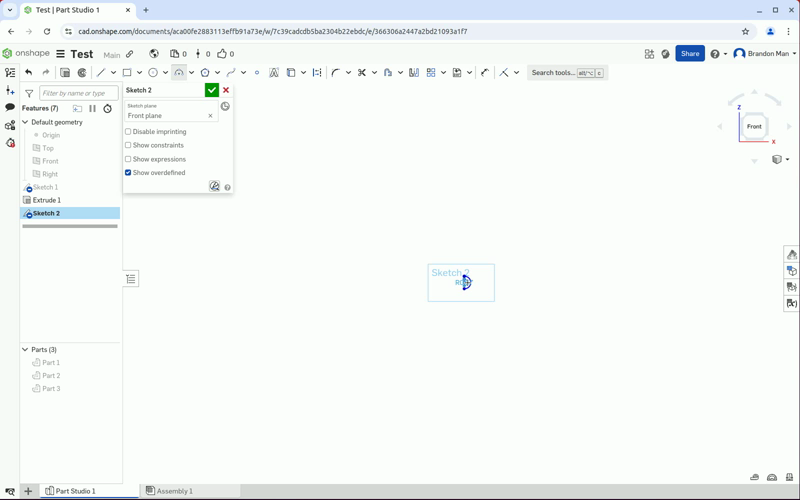
scroll(6)
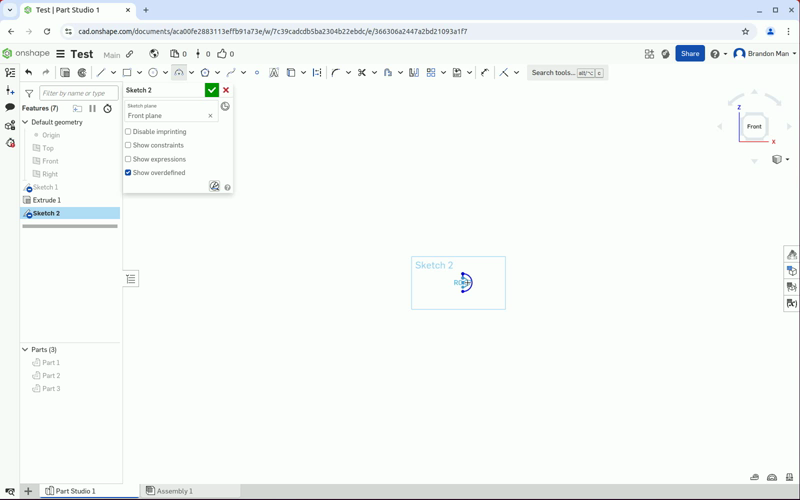
scroll(6)
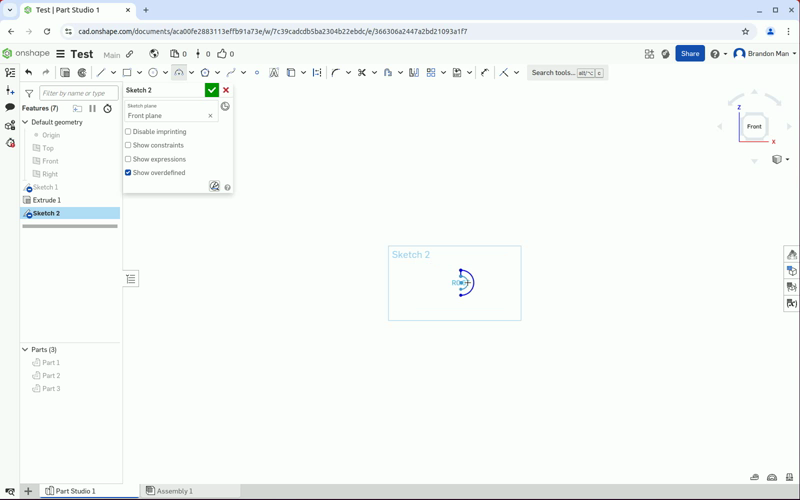
scroll(6)
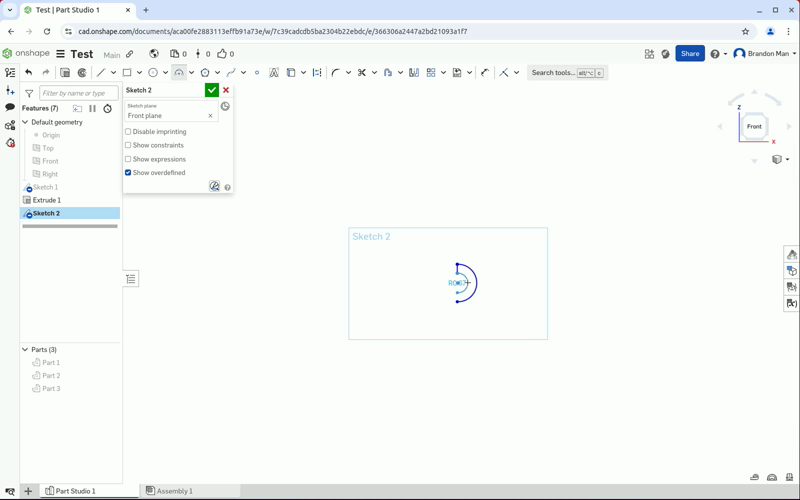
scroll(6)
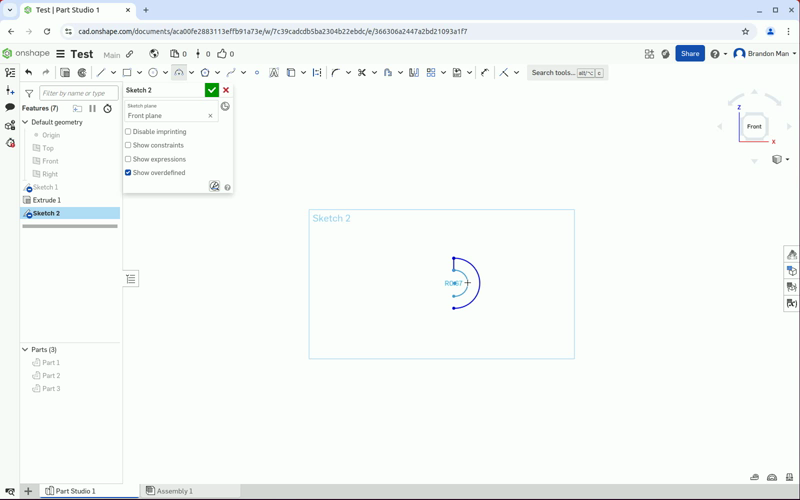
scroll(6)
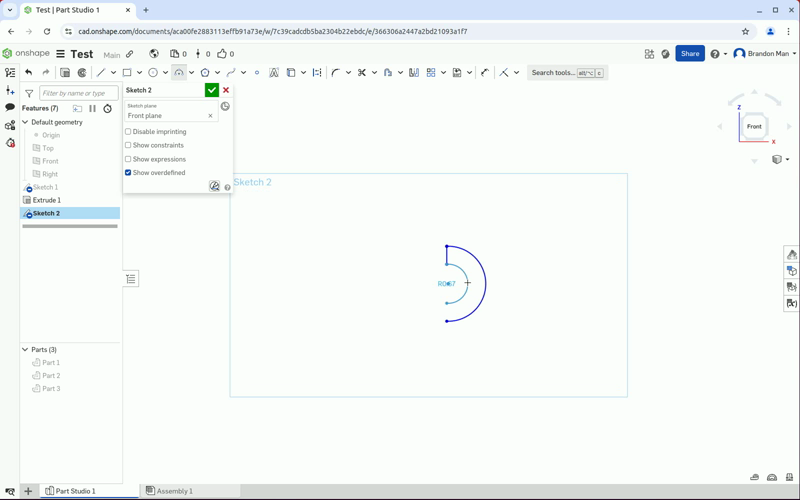
scroll(6)
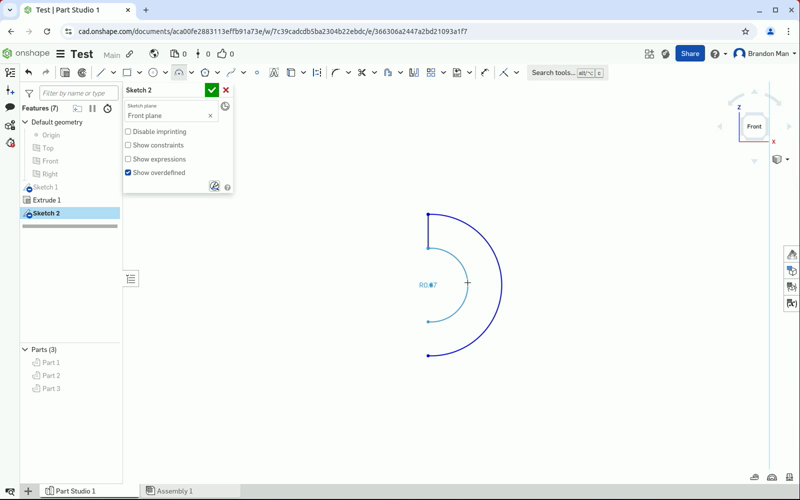
click(467, 282)
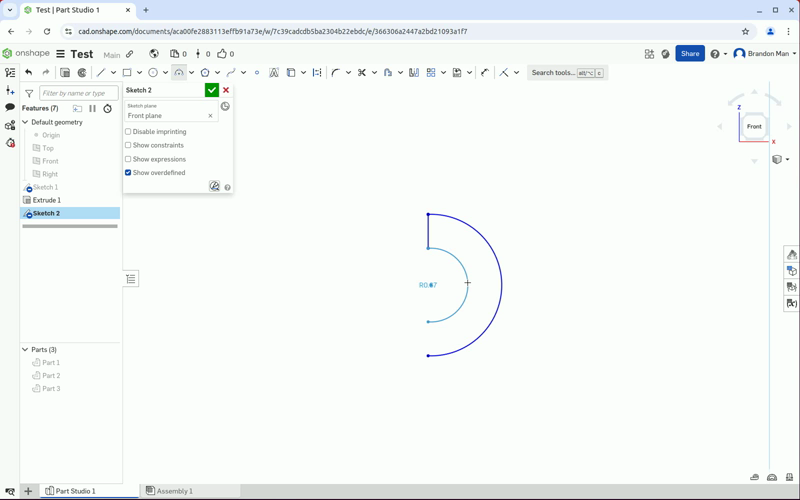
scroll(-6)
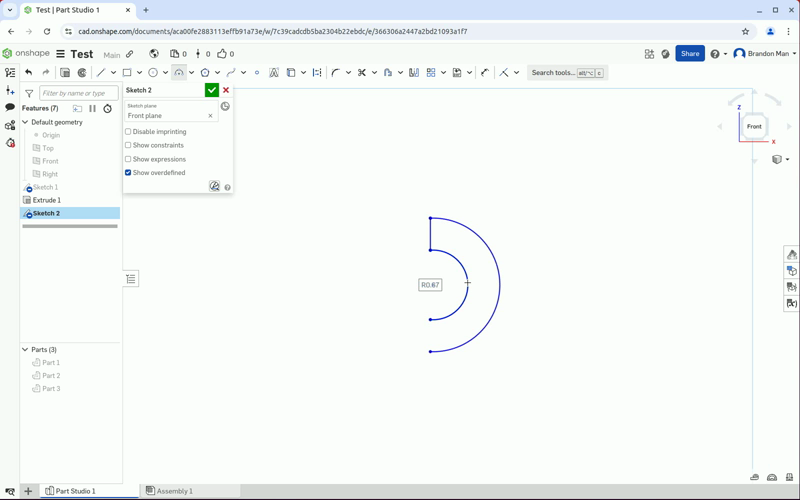
scroll(-6)
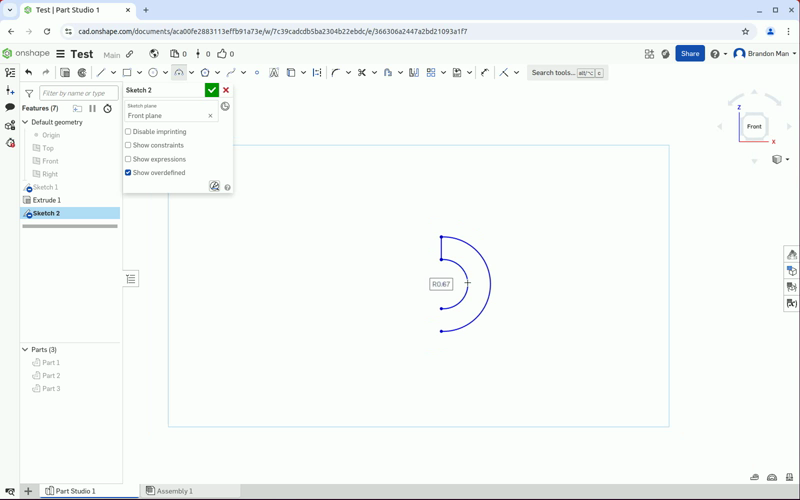
scroll(-6)
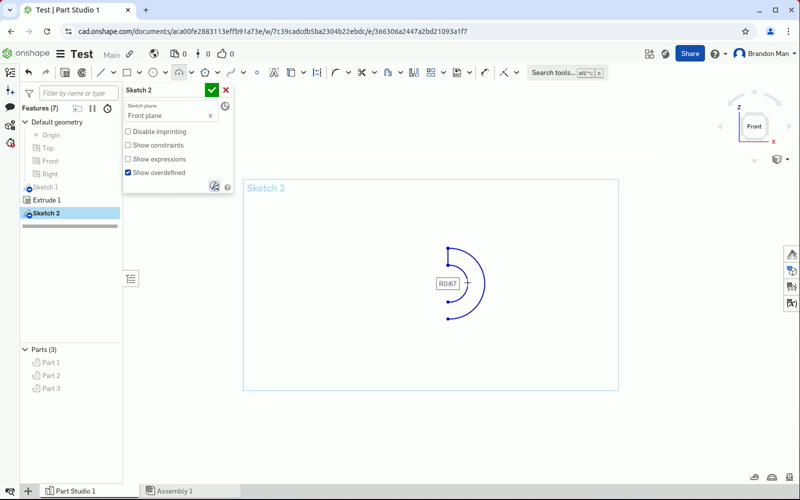
scroll(-6)
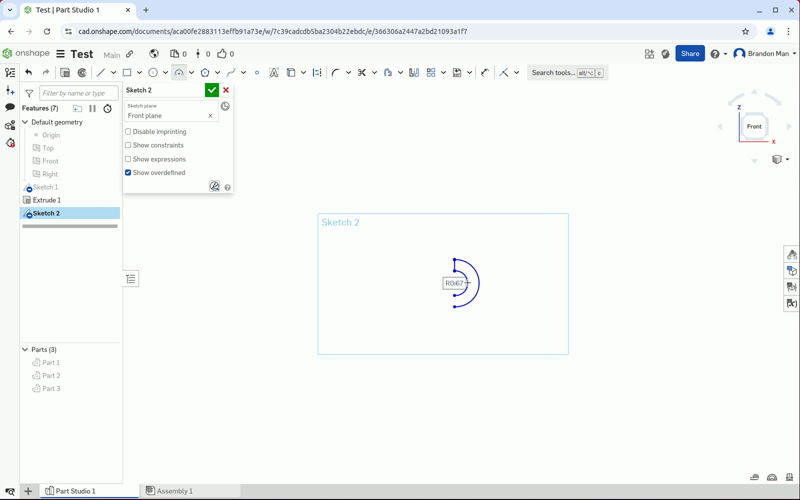
scroll(-6)
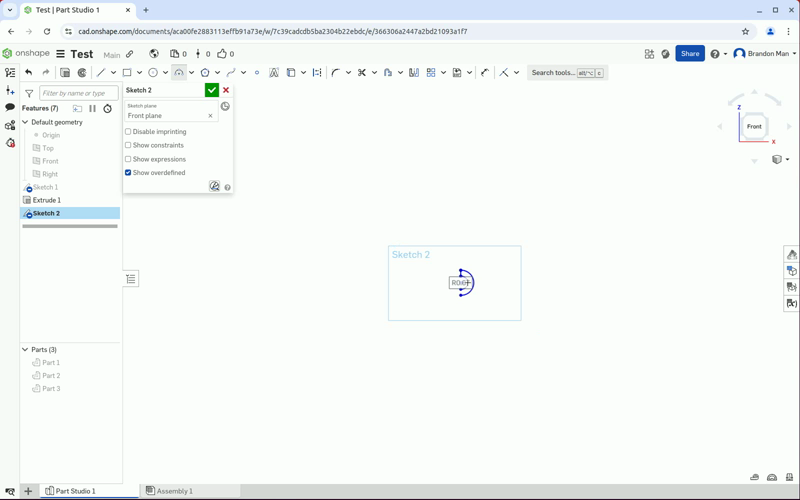
scroll(-6)
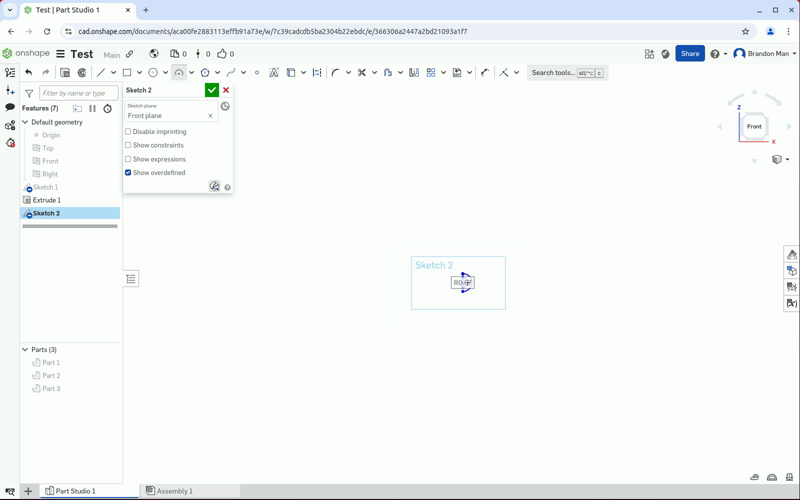
scroll(-6)
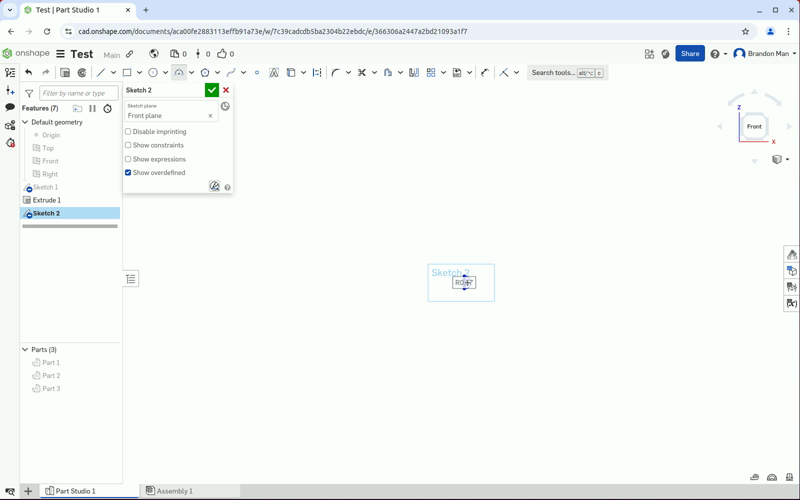
key_up(shift)
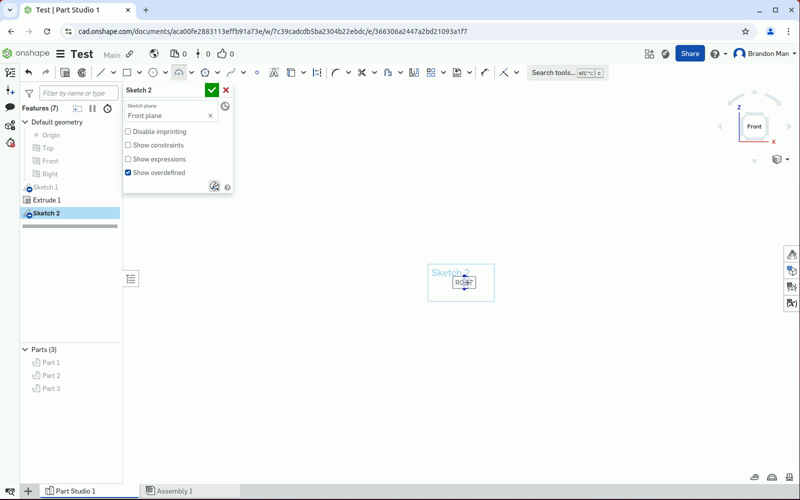
key(esc)
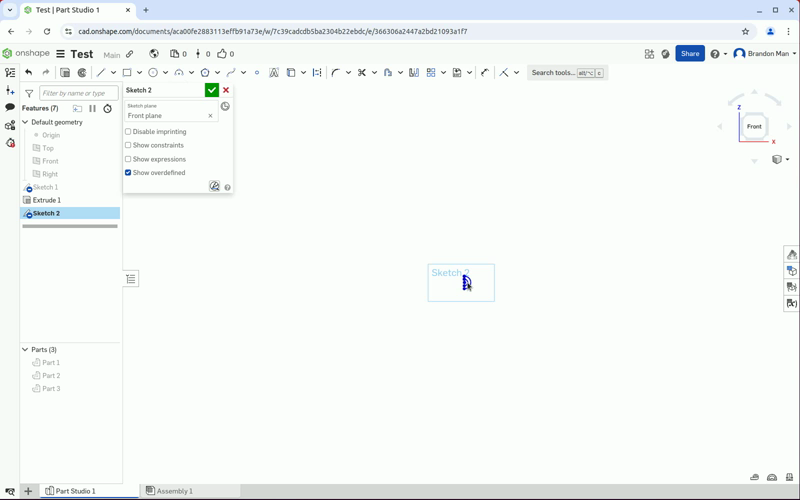
key(l)
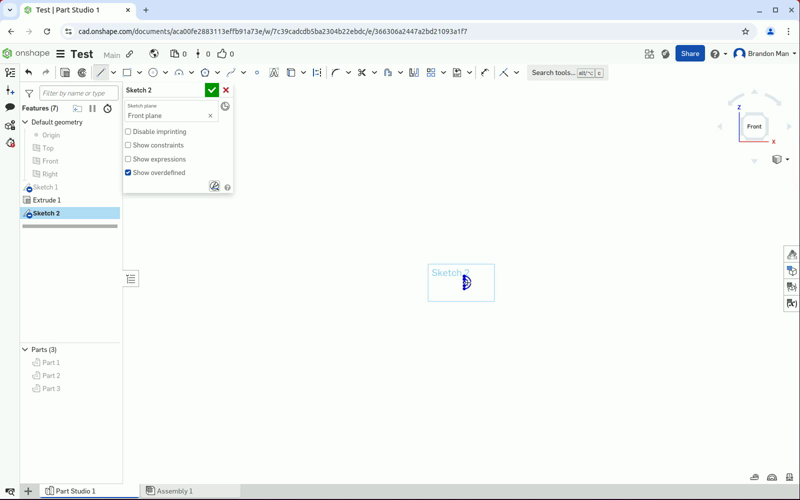
mouse_move(464, 285)
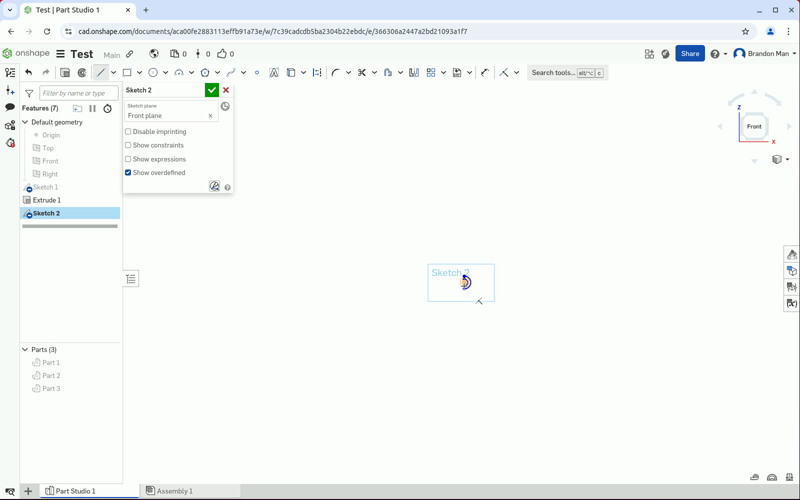
scroll(6)
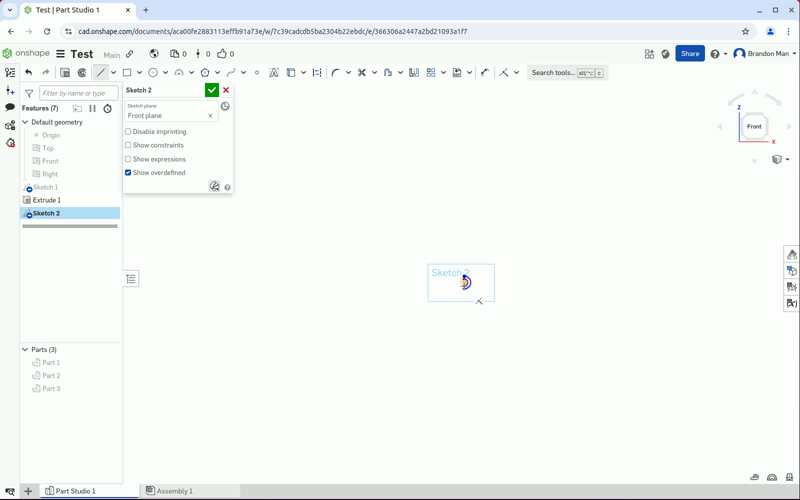
scroll(6)
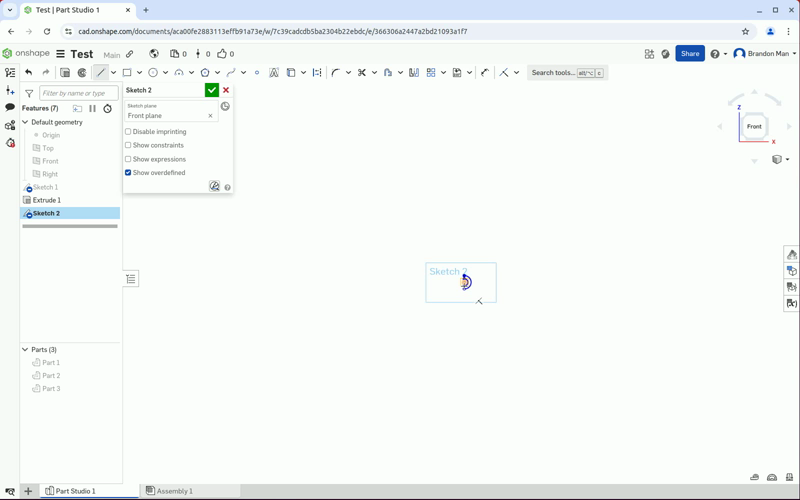
scroll(6)
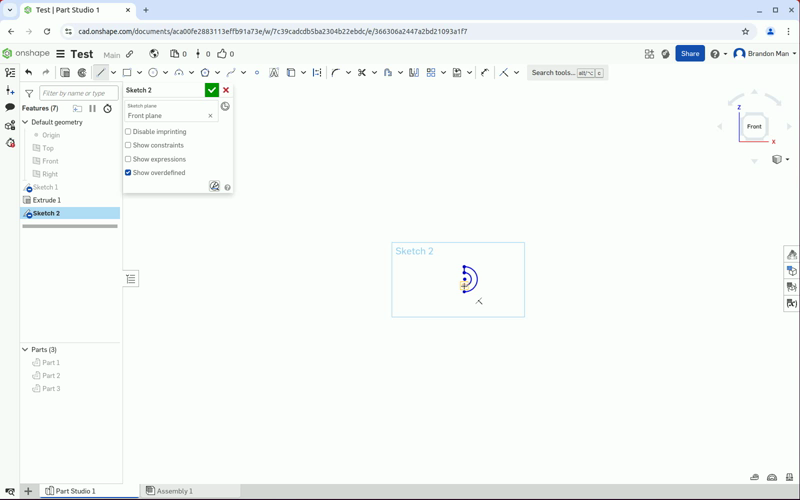
scroll(6)
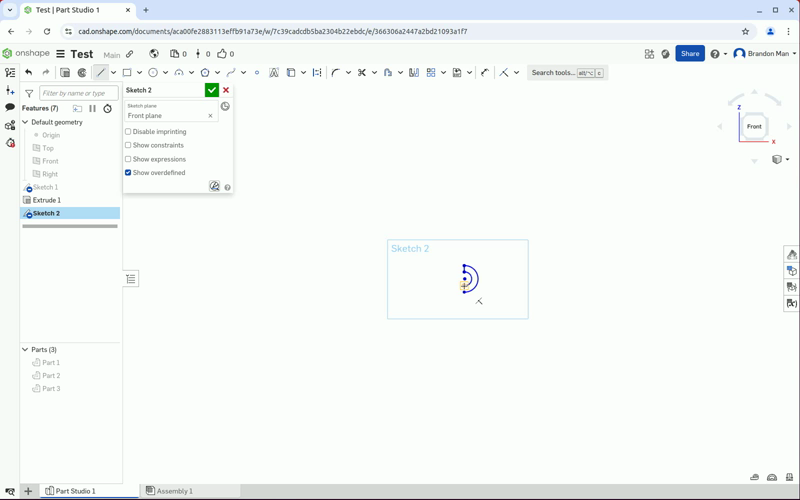
scroll(6)
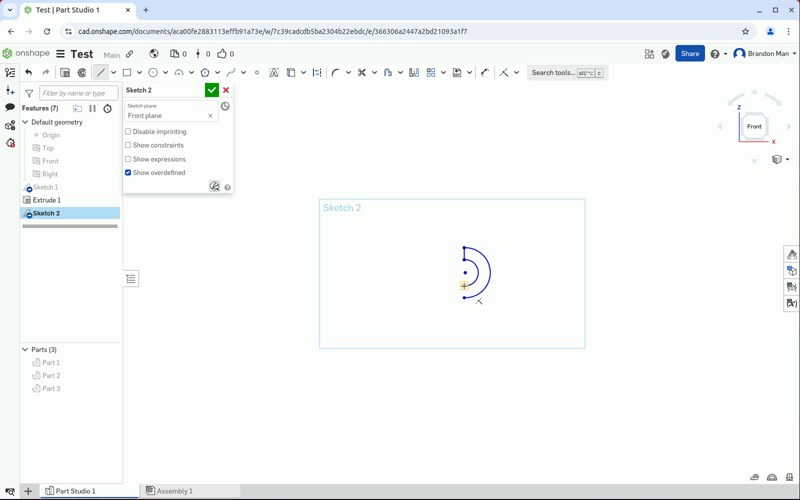
scroll(6)
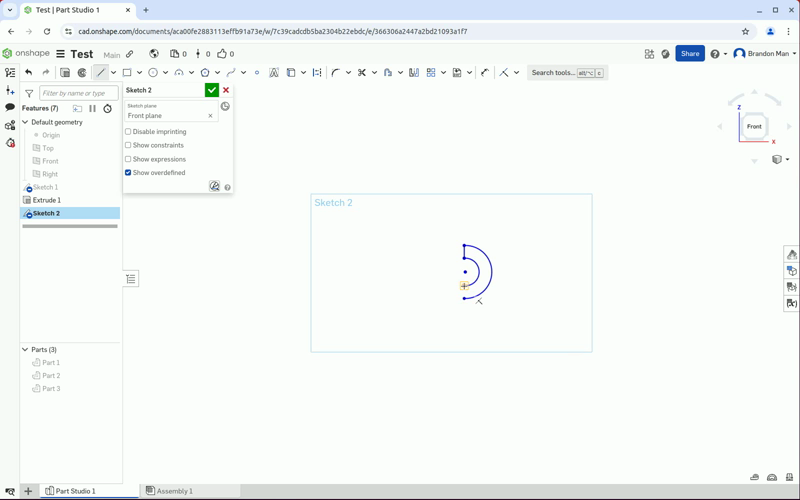
scroll(6)
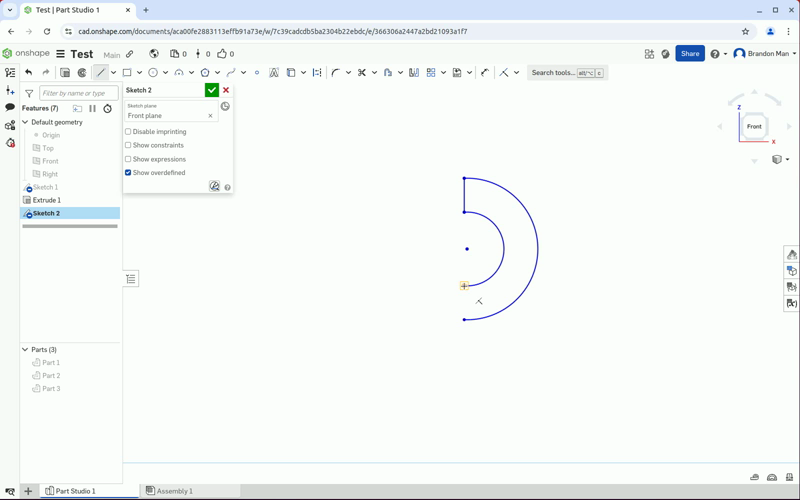
click(464, 285)
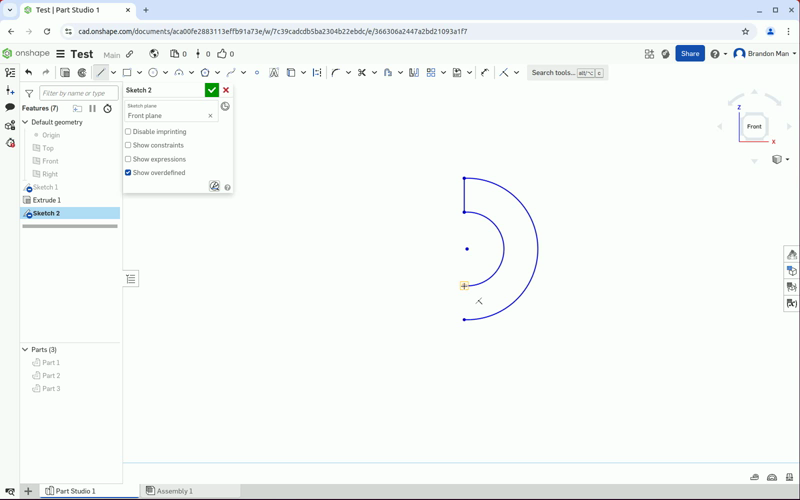
scroll(-6)
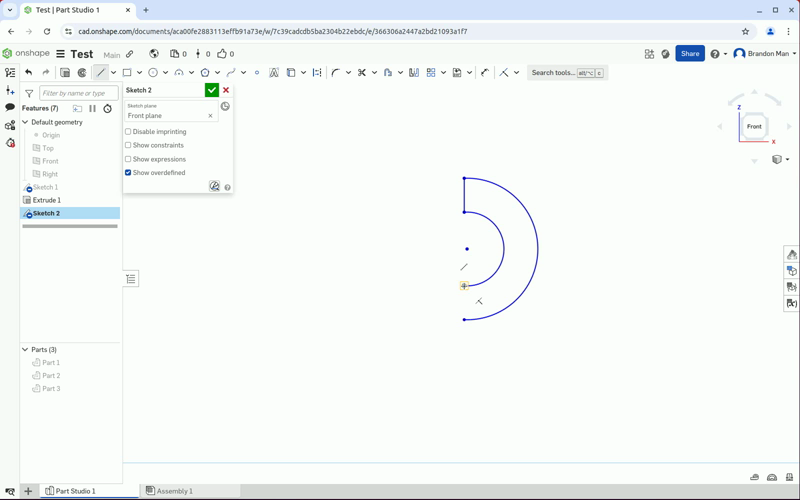
scroll(-6)
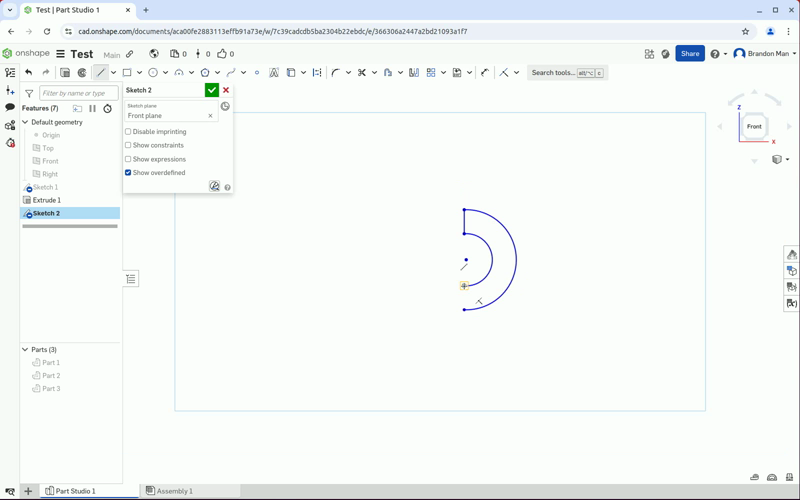
scroll(-6)
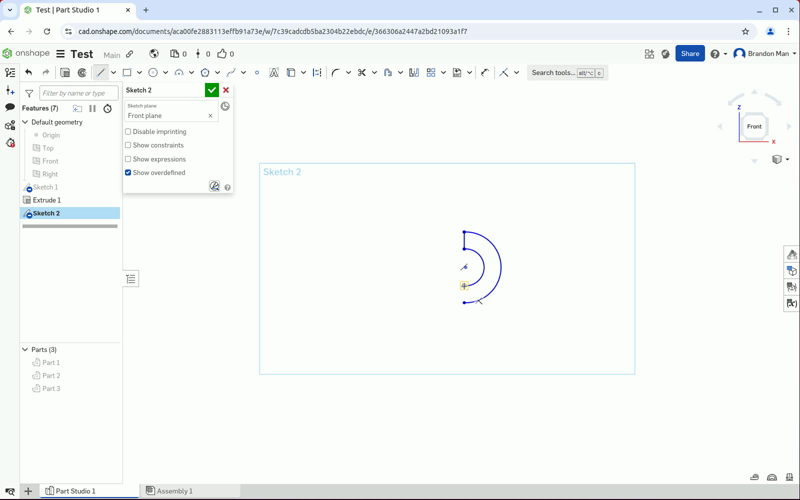
scroll(-6)
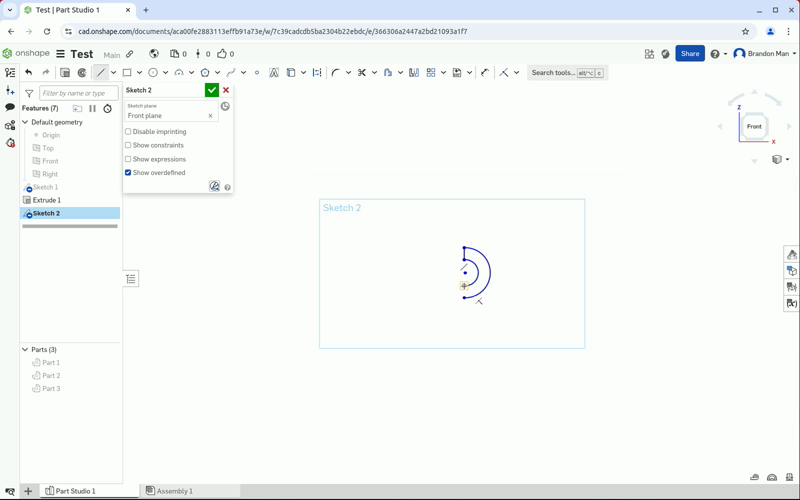
scroll(-6)
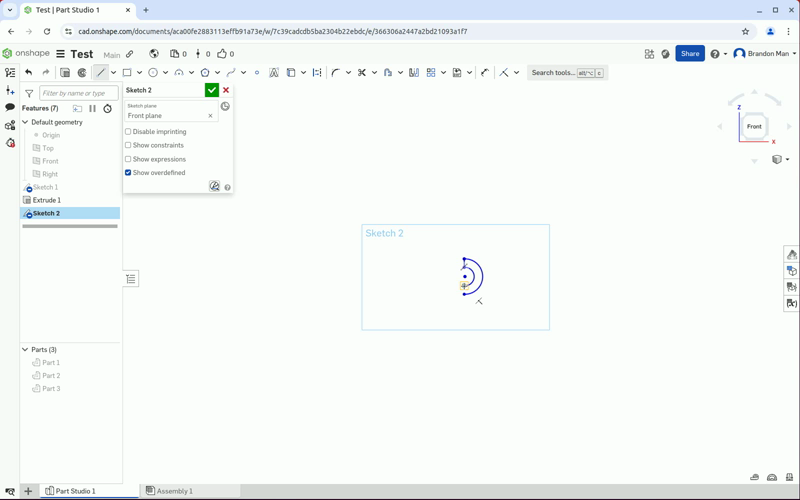
scroll(-6)
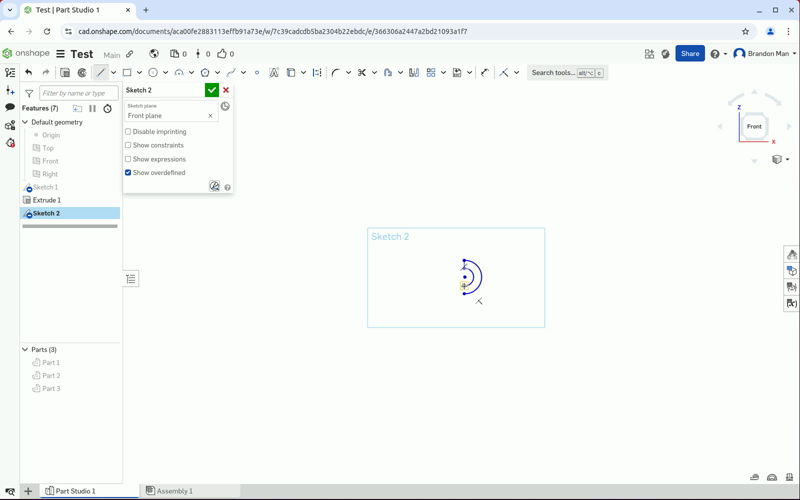
scroll(-6)
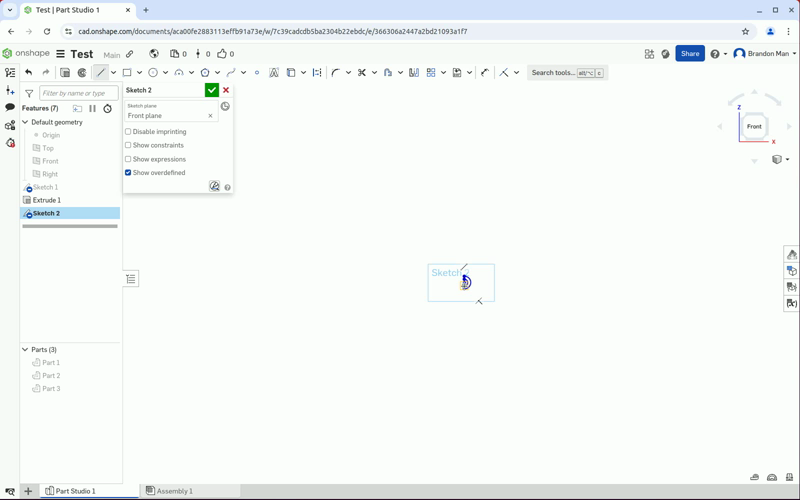
mouse_move(494, 285)
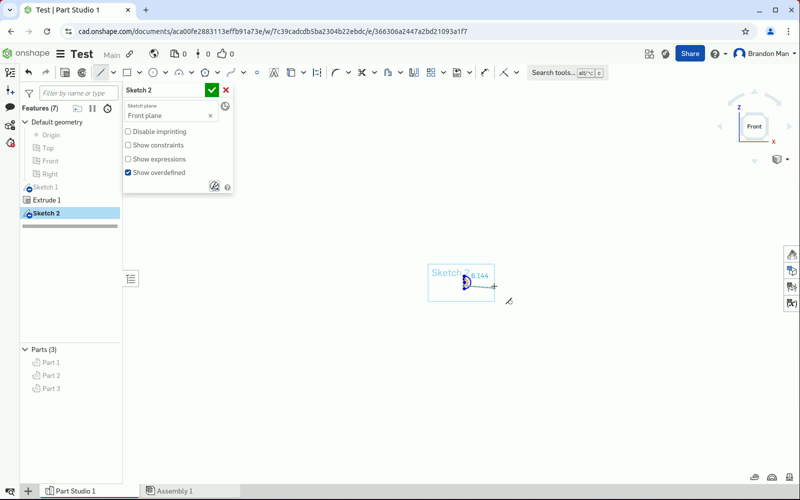
key_down(shift)
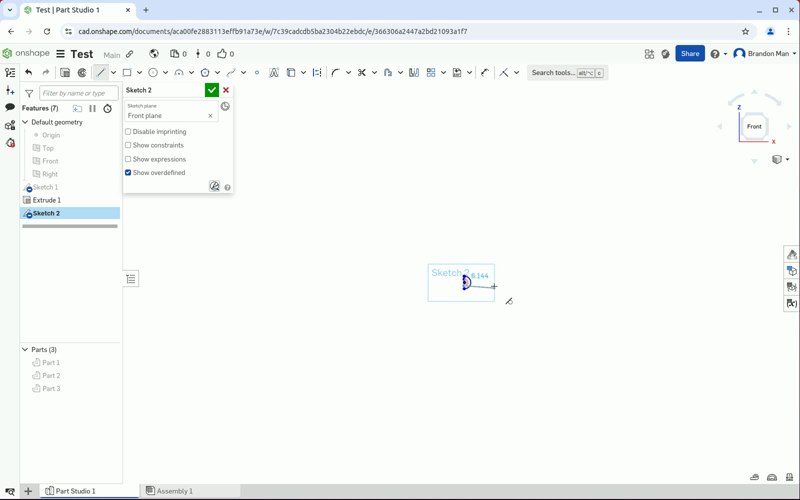
mouse_move(464, 288)
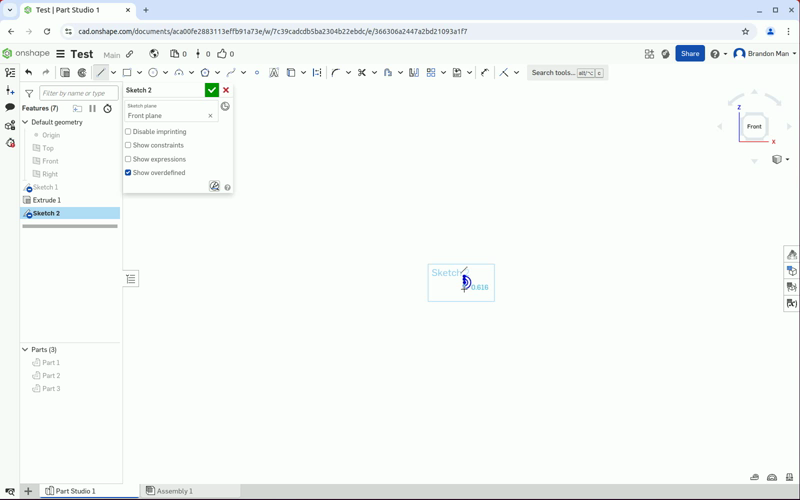
scroll(6)
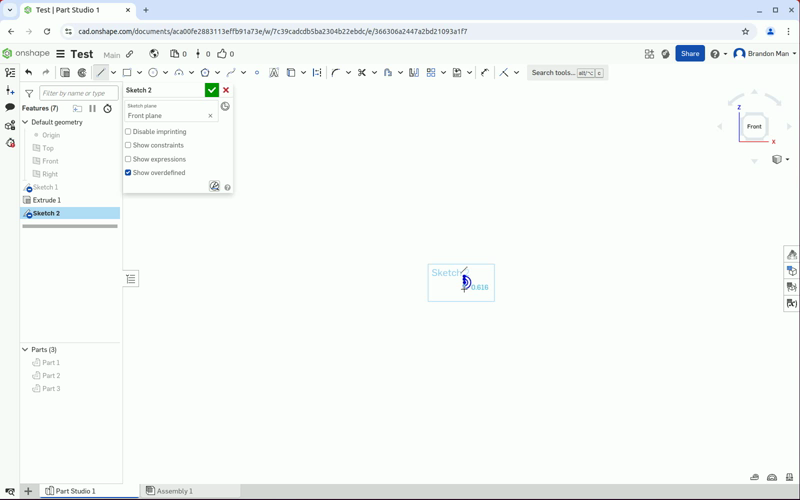
scroll(6)
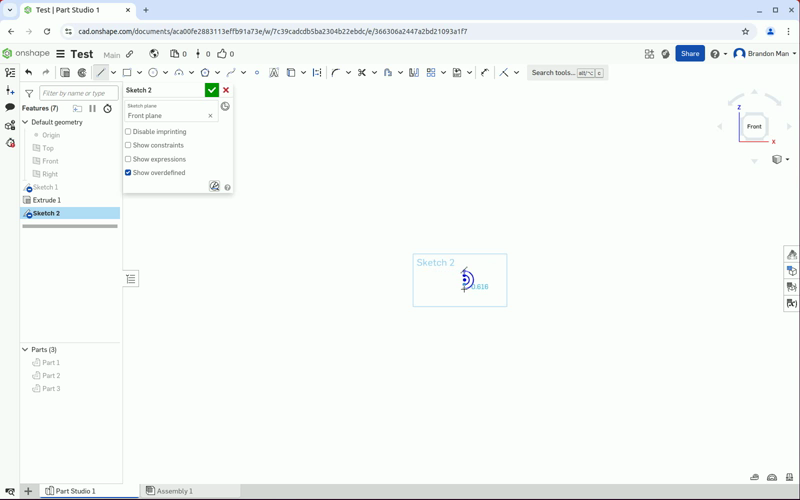
scroll(6)
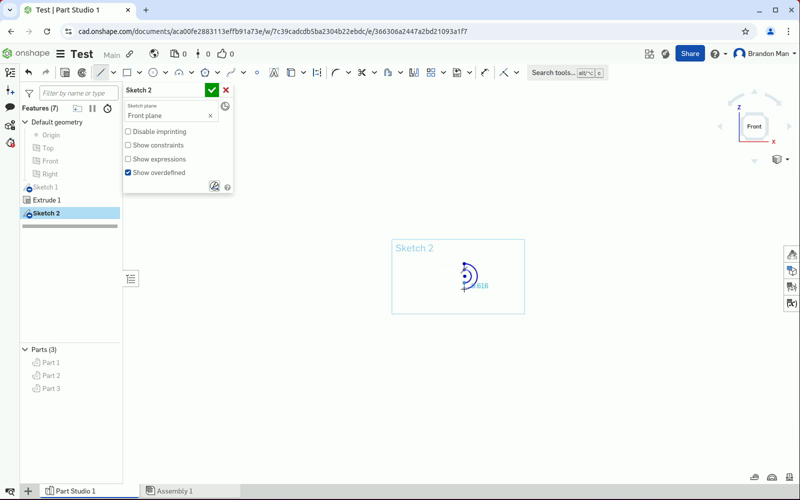
scroll(6)
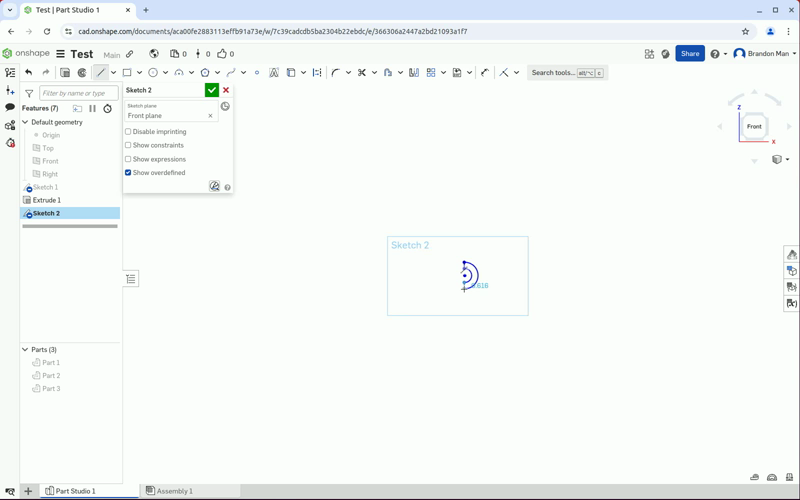
scroll(6)
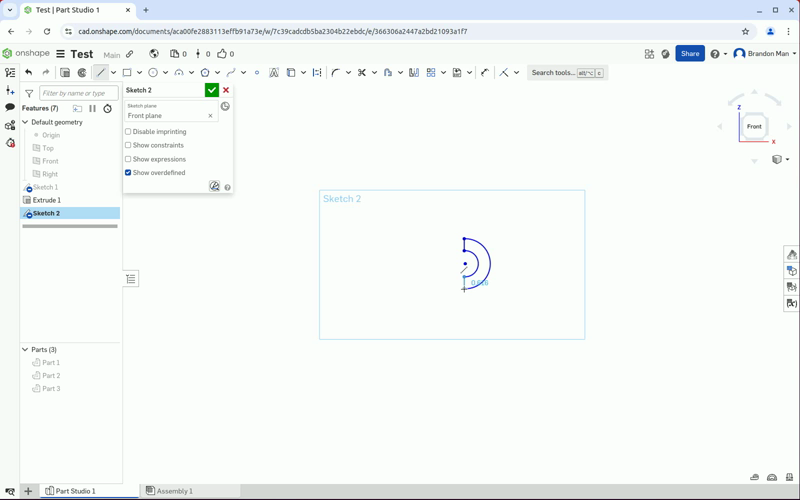
scroll(6)
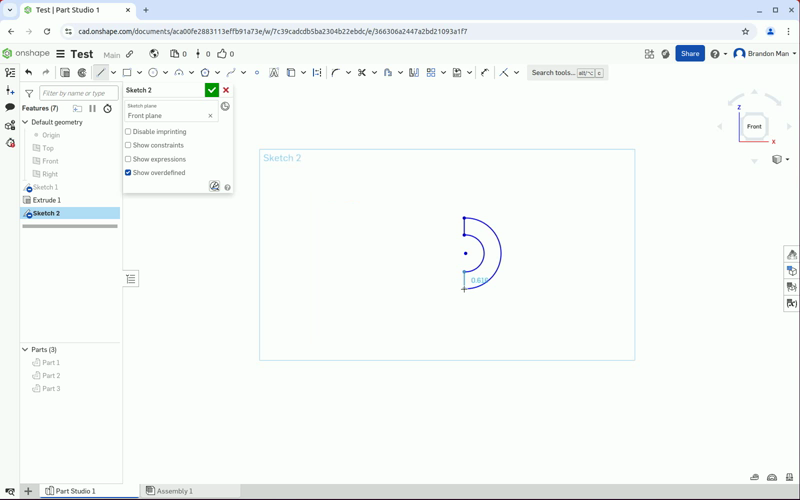
scroll(6)
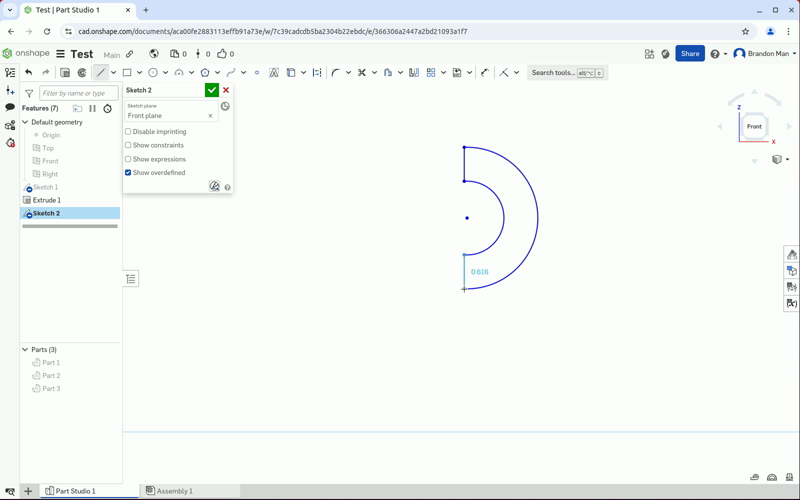
key_up(shift)
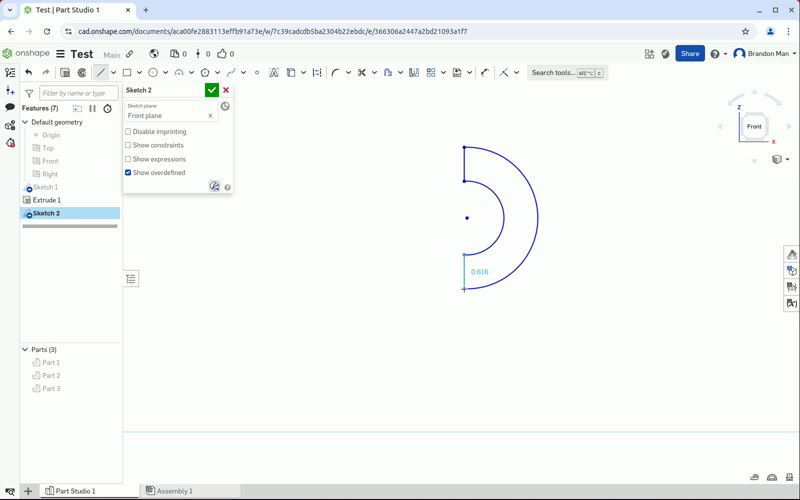
click(464, 288)
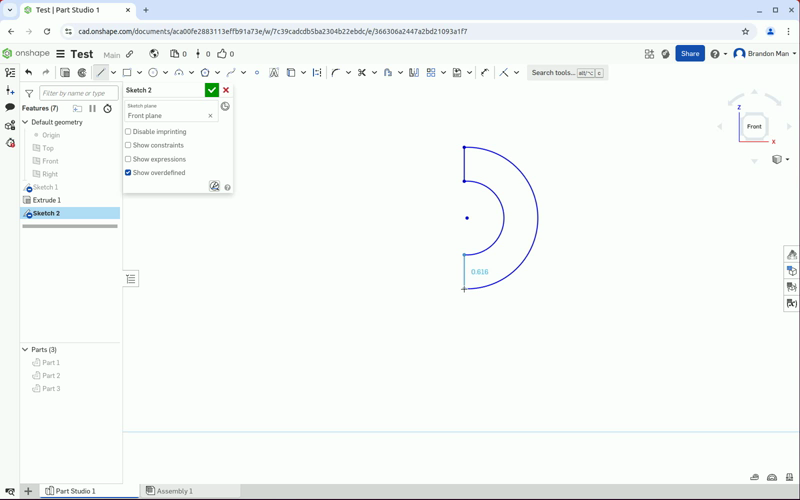
scroll(-6)
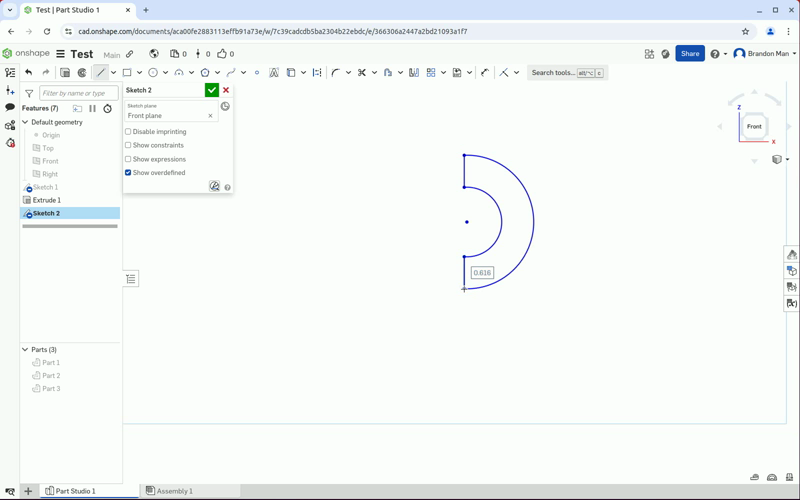
scroll(-6)
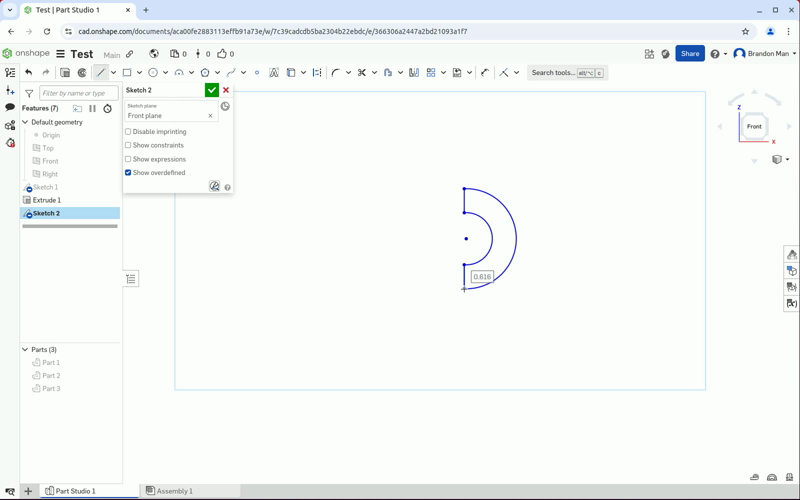
scroll(-6)
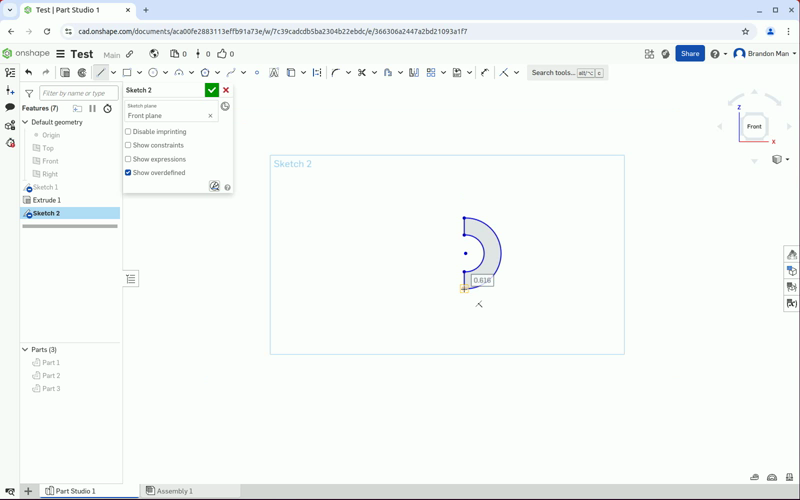
scroll(-6)
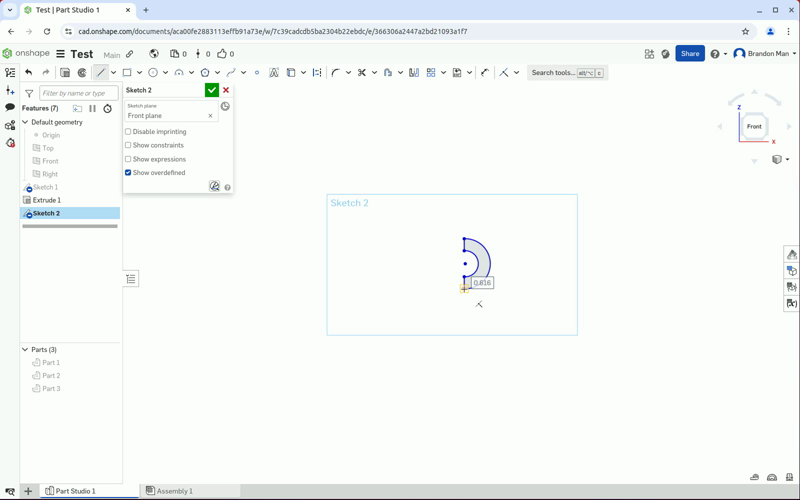
scroll(-6)
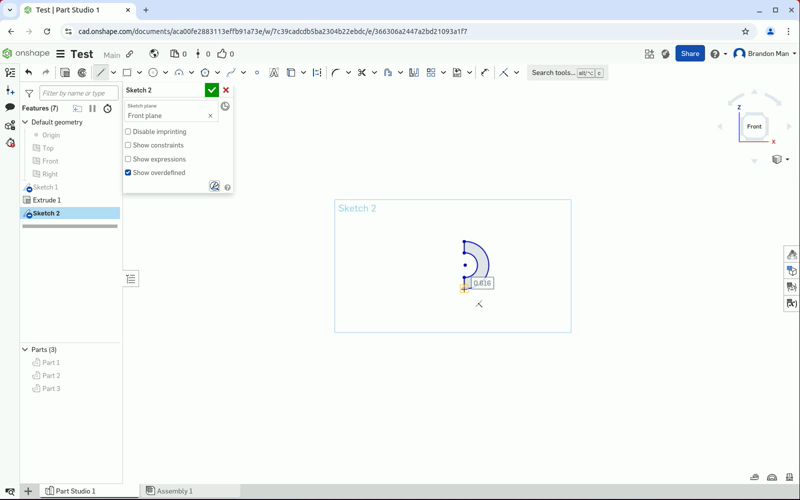
scroll(-6)
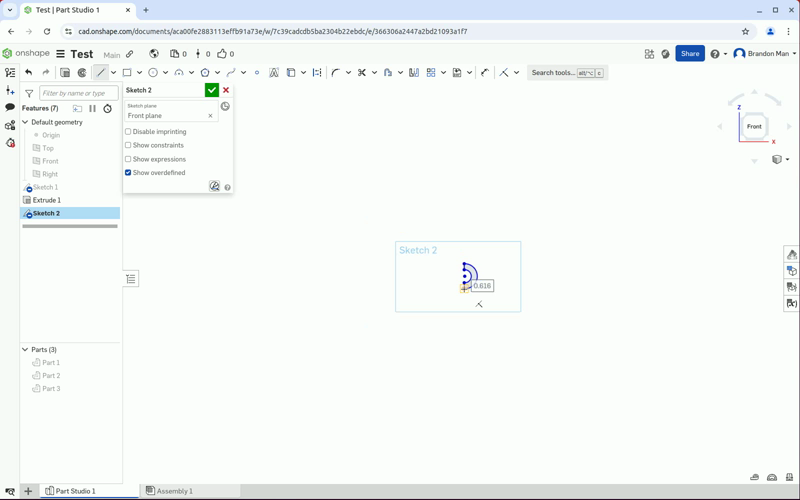
scroll(-6)
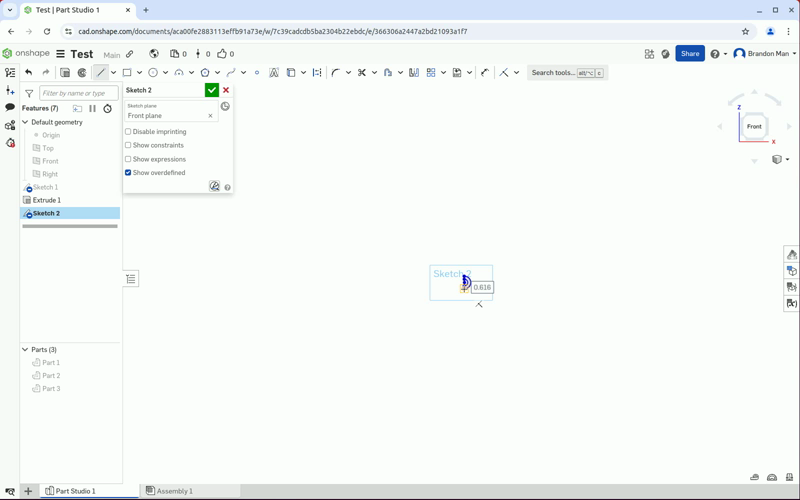
key(esc)
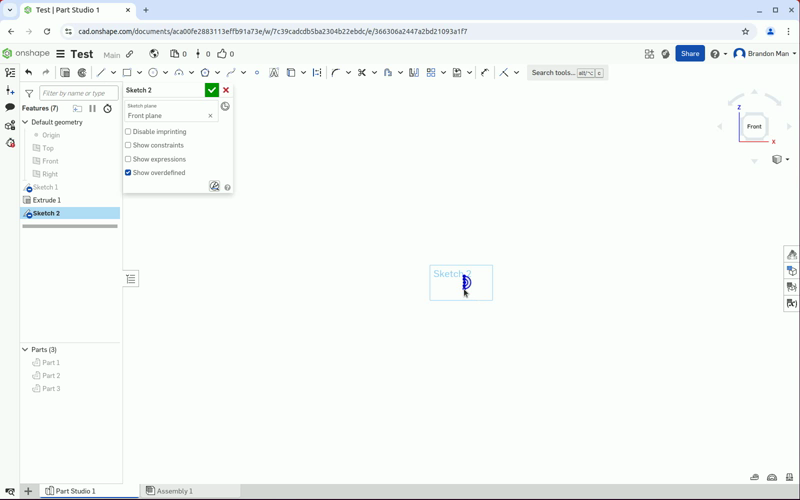
mouse_move(467, 278)
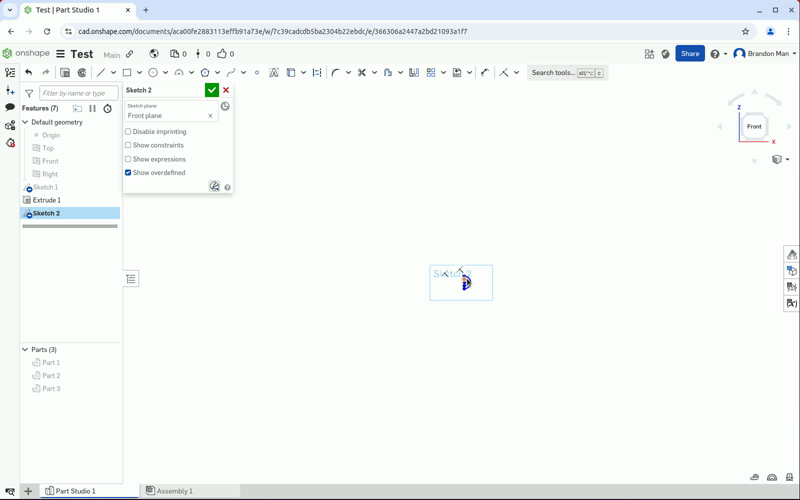
scroll(6)
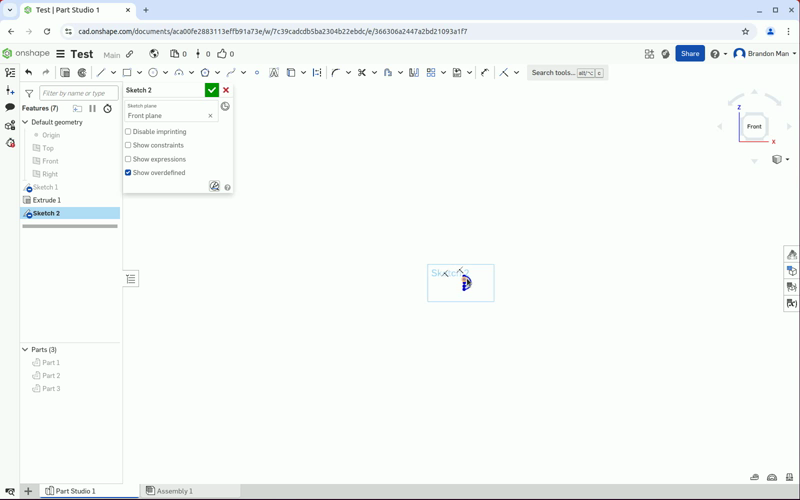
scroll(6)
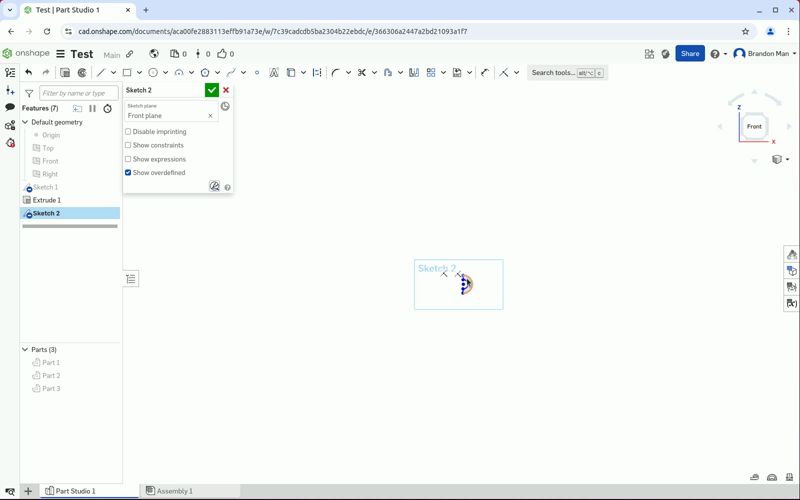
scroll(6)
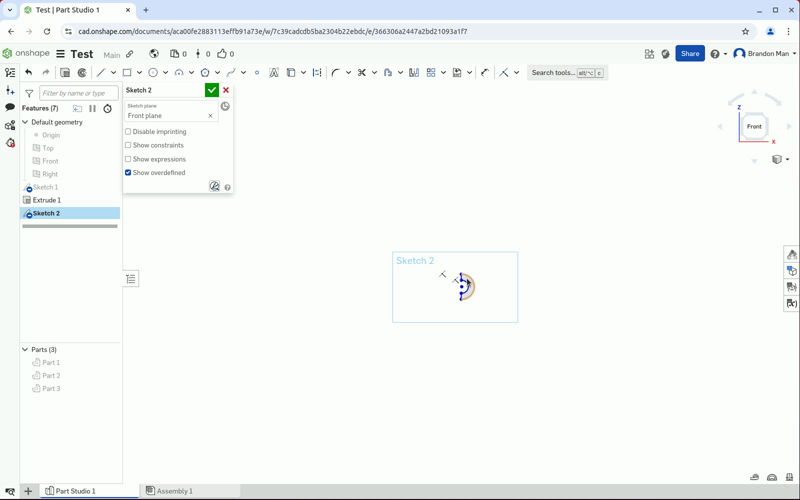
scroll(6)
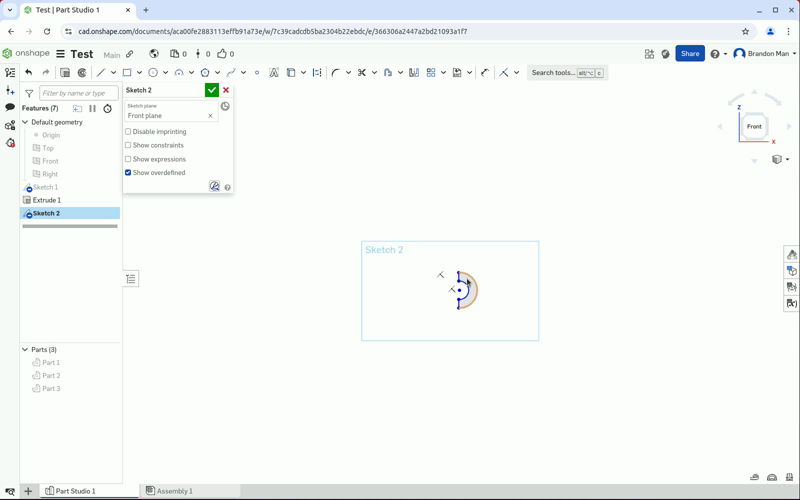
scroll(6)
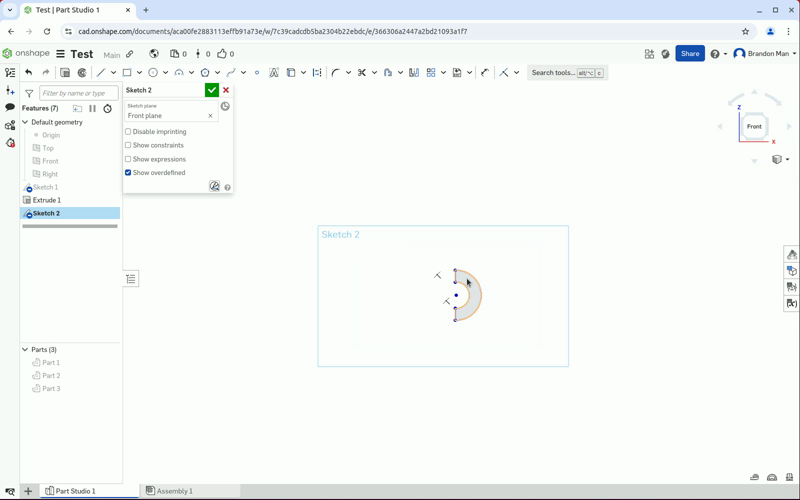
scroll(6)
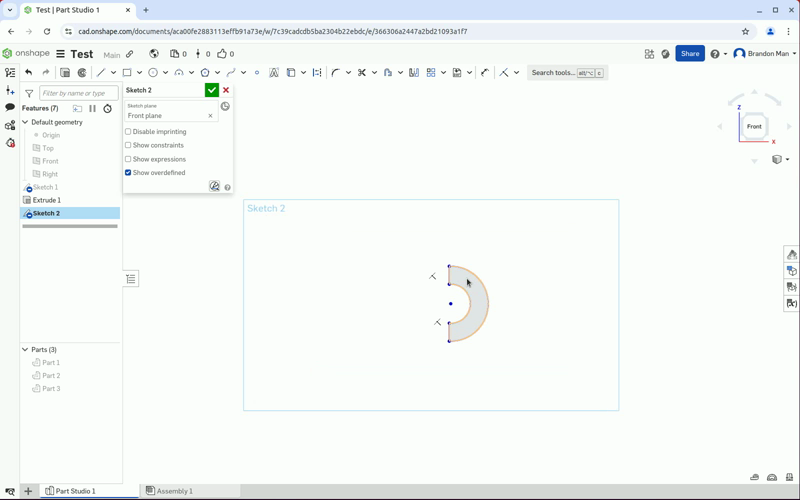
scroll(6)
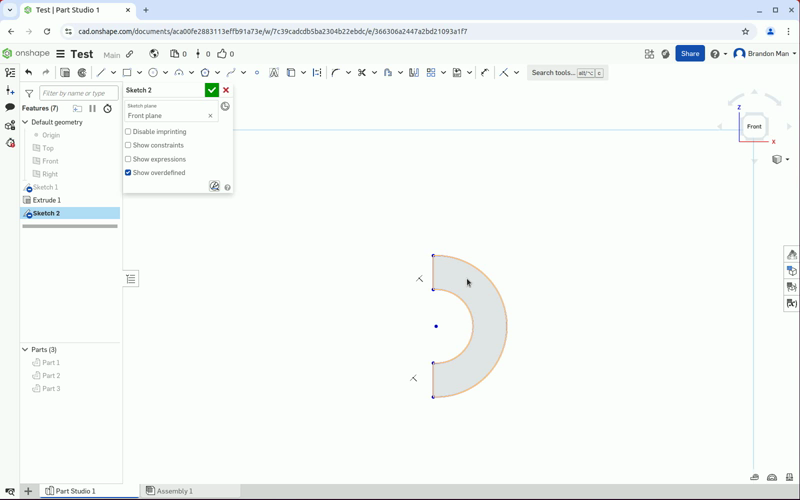
click(467, 278)
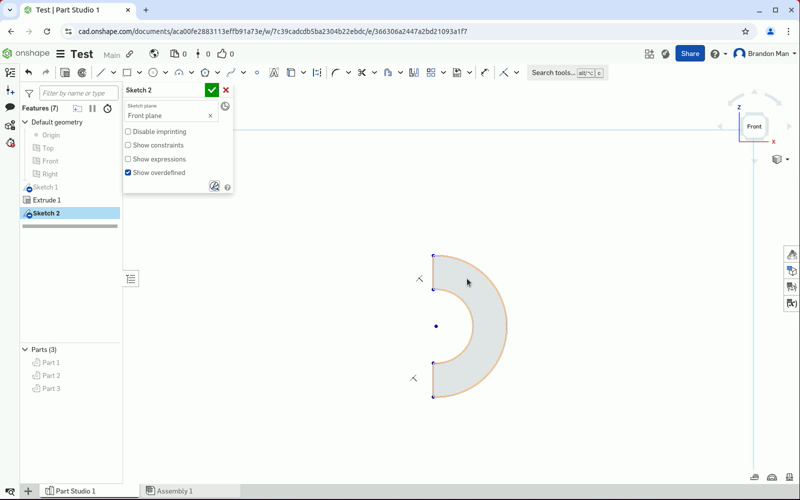
scroll(-6)
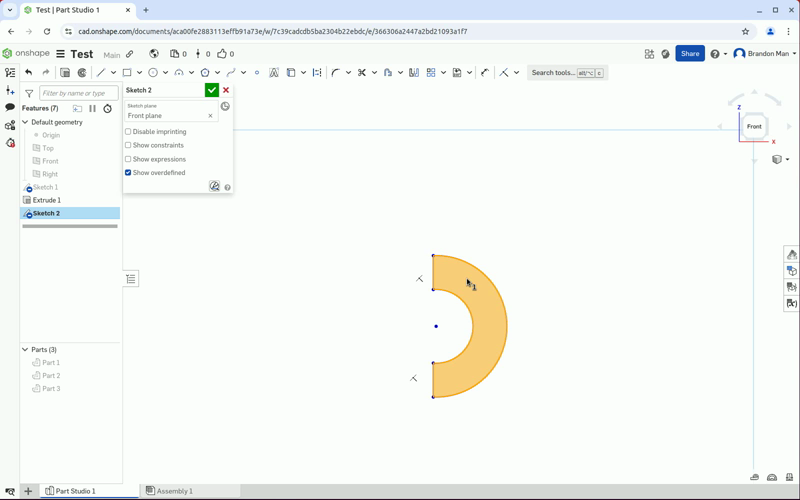
scroll(-6)
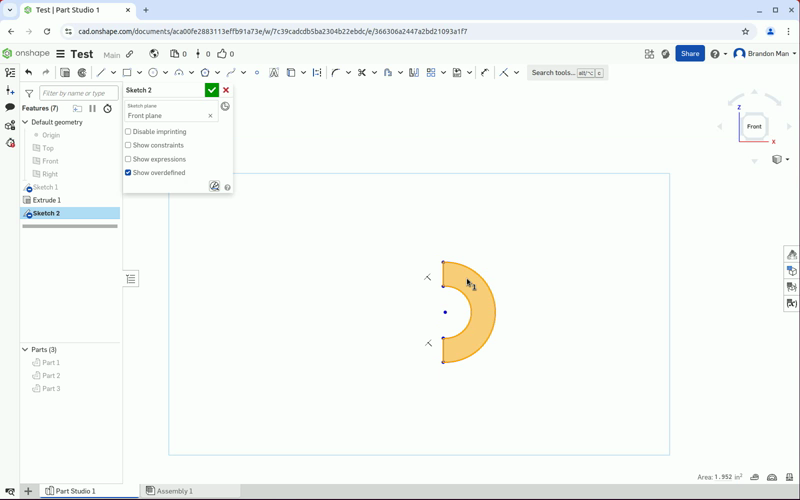
scroll(-6)
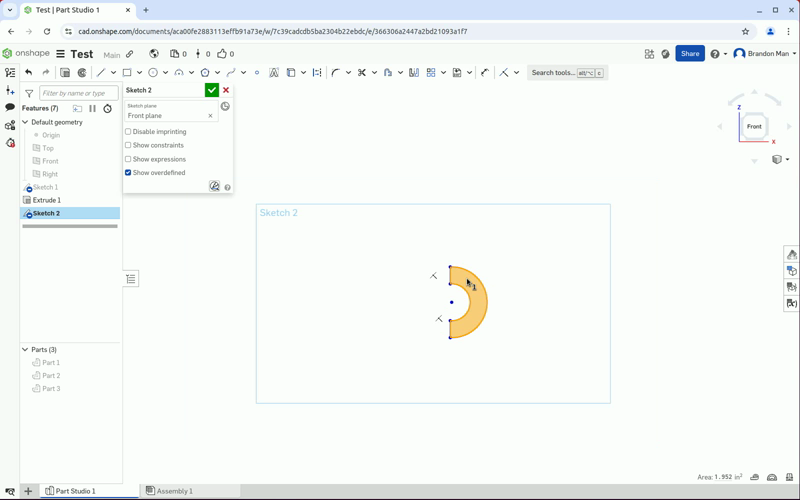
scroll(-6)
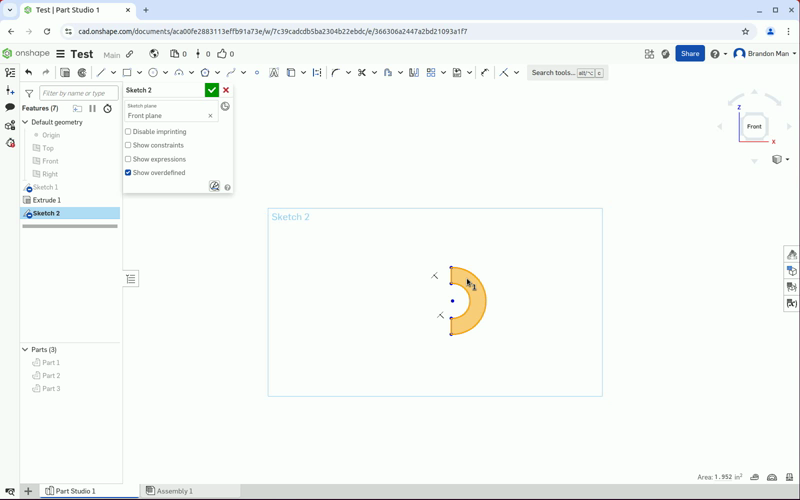
scroll(-6)
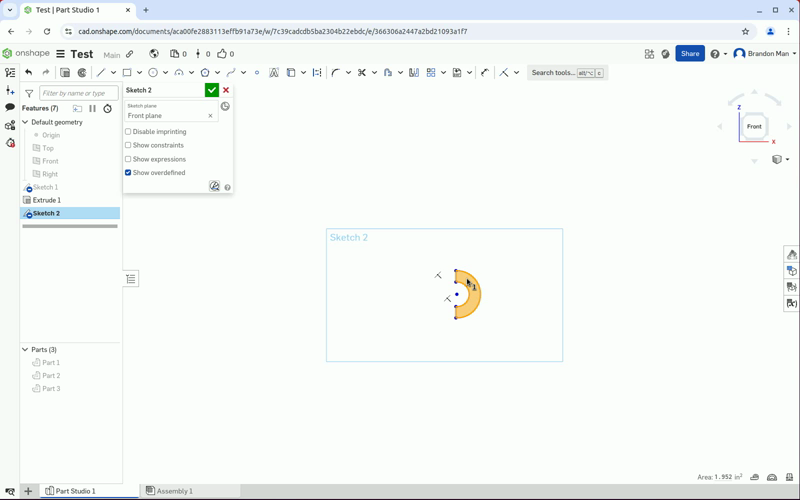
scroll(-6)
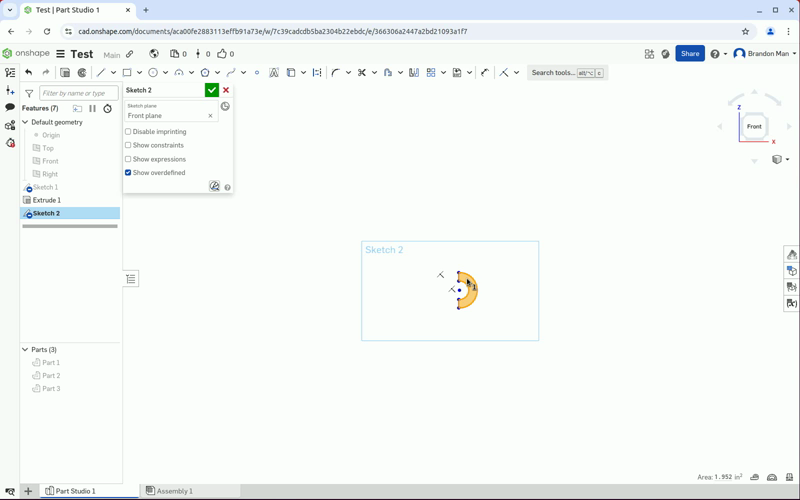
scroll(-6)
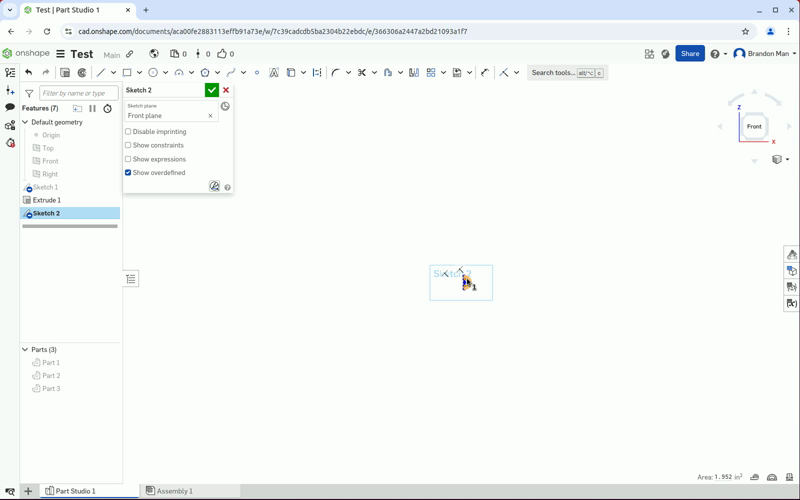
mouse_move(73, 352)
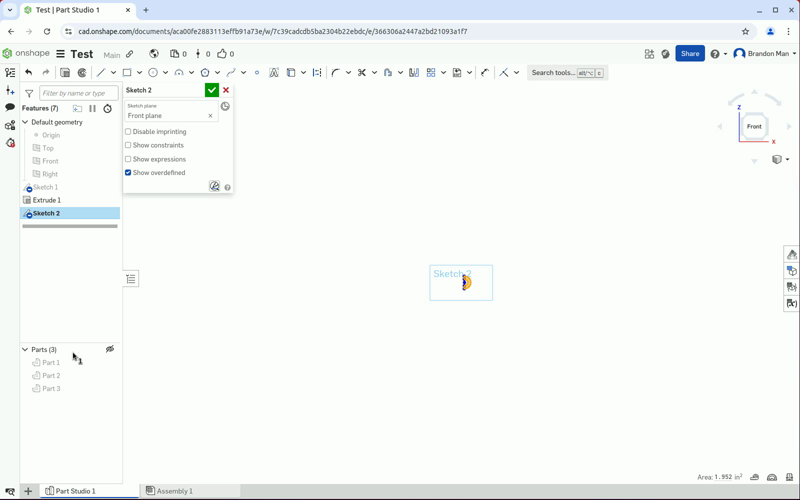
key(shift+y)
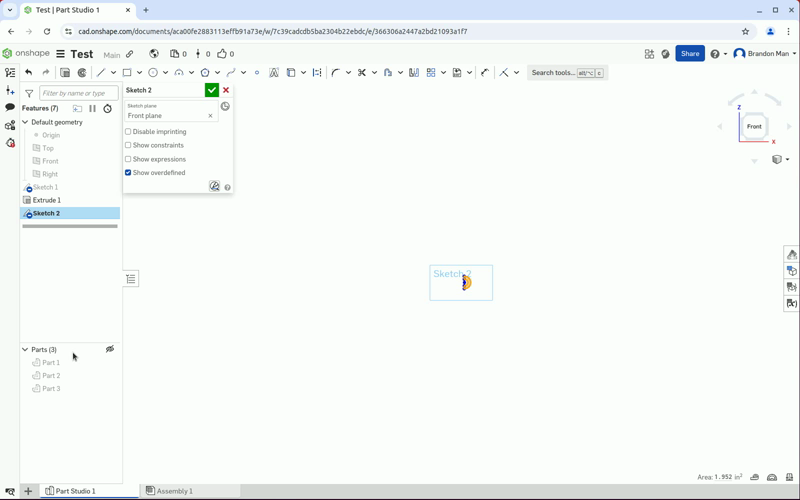
key(shift+e)
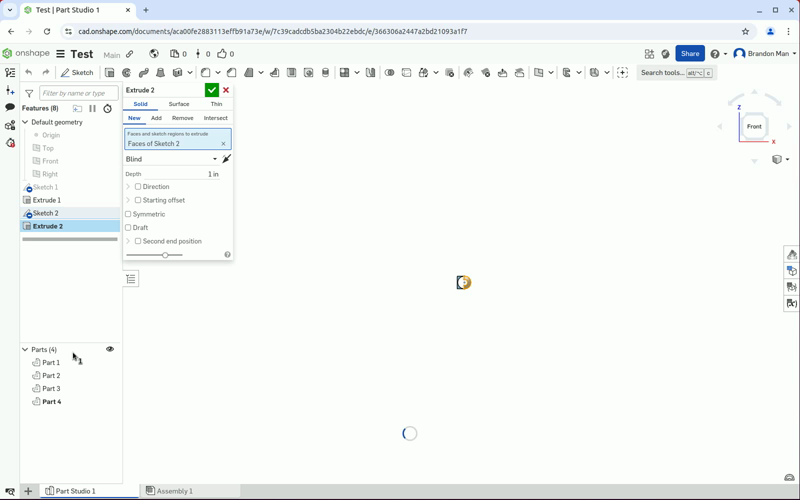
mouse_move(143, 106)
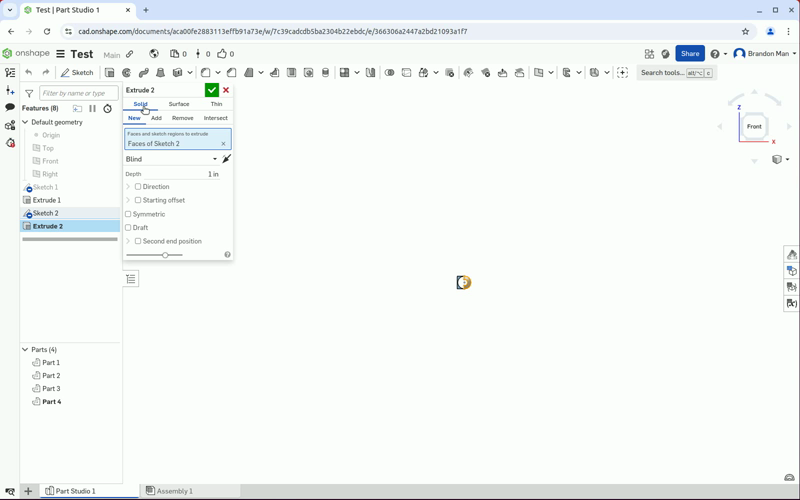
click(143, 106)
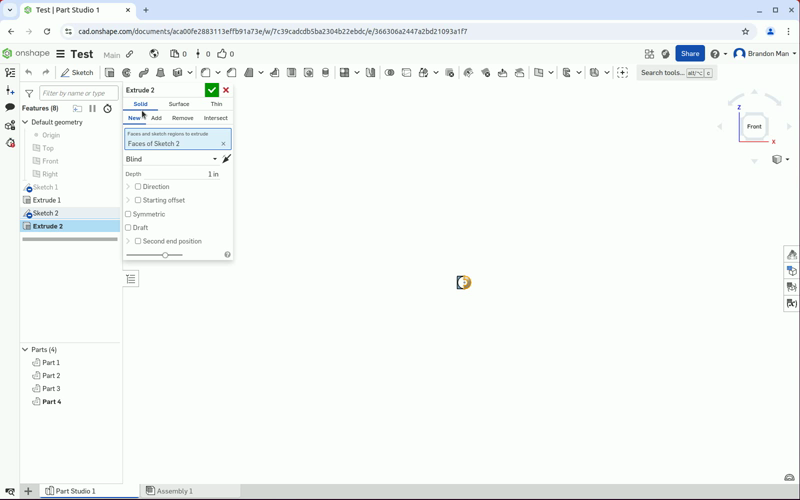
mouse_move(137, 120)
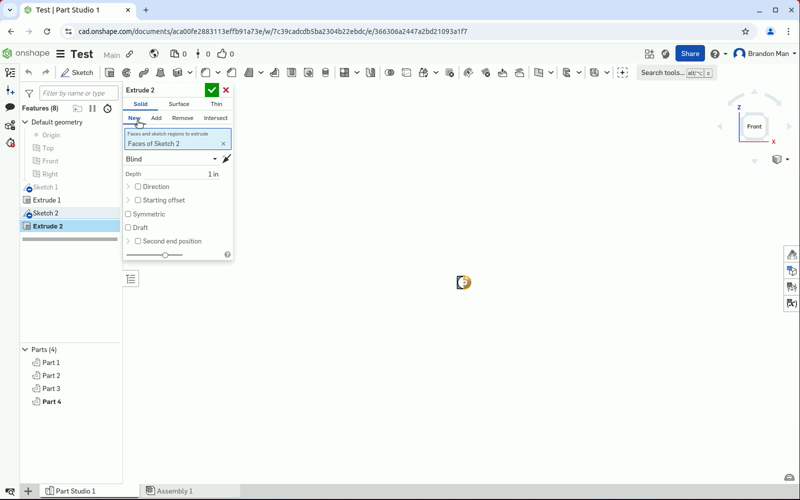
click(137, 120)
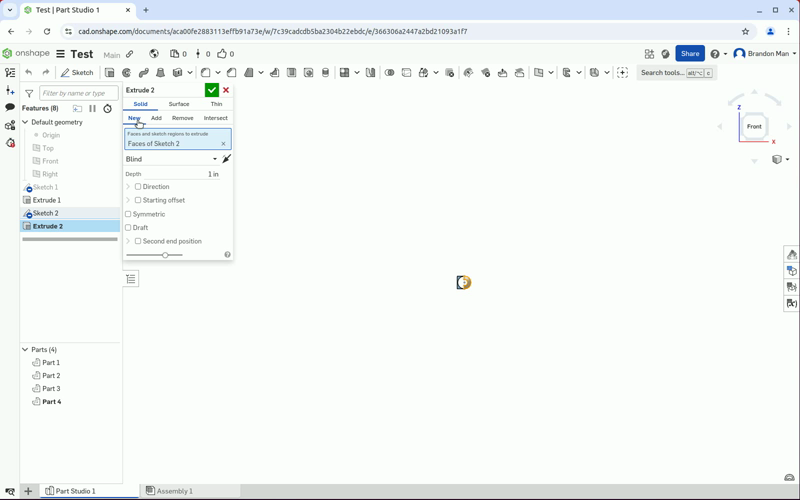
key(tab, 4)
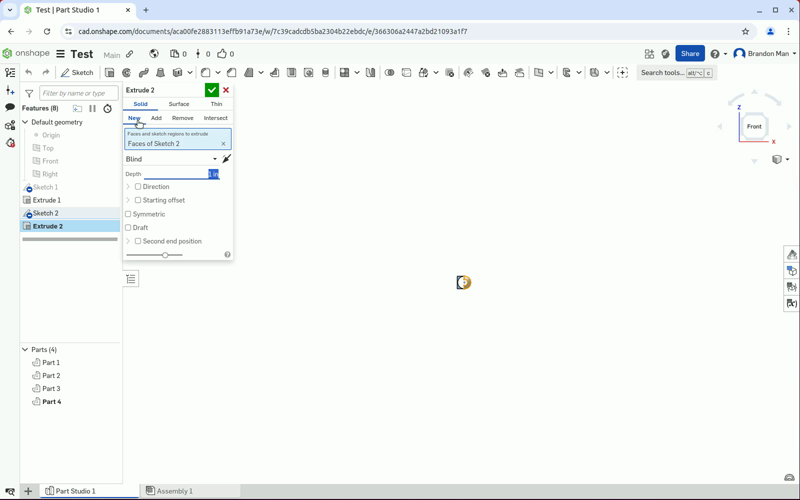
text(-2.407)
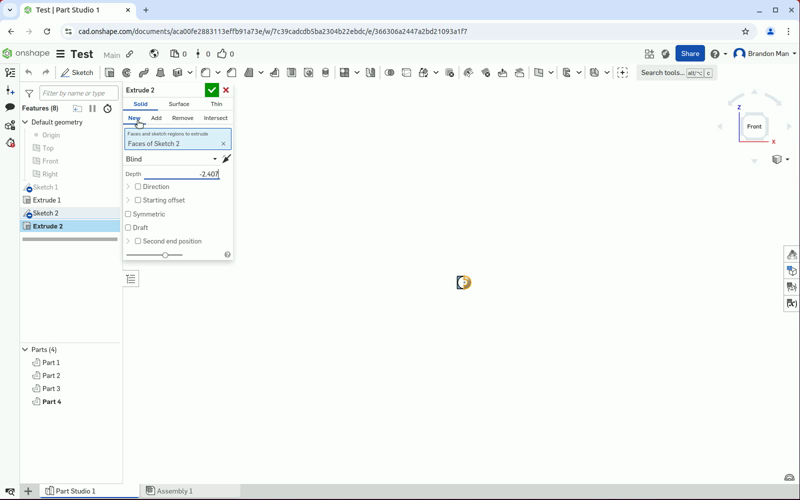
key(enter)
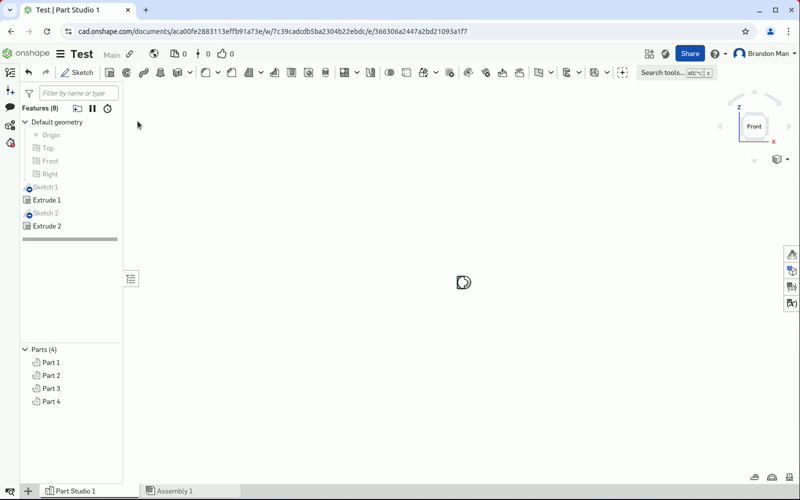
key(shift+h)
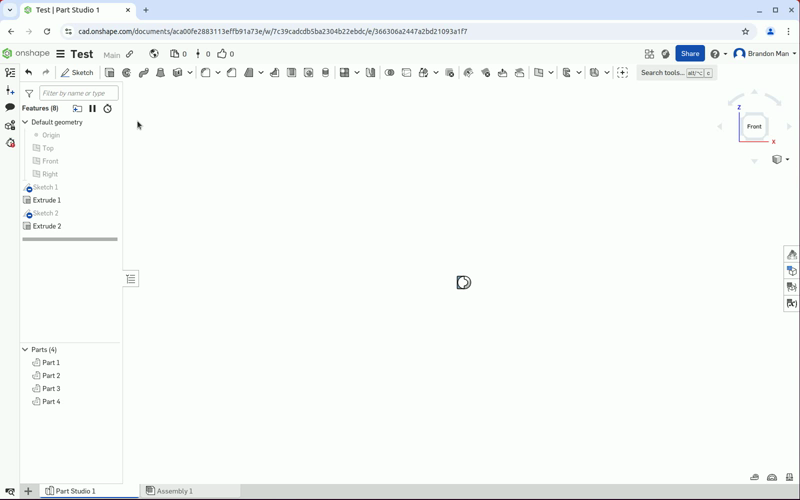
key(shift+h)
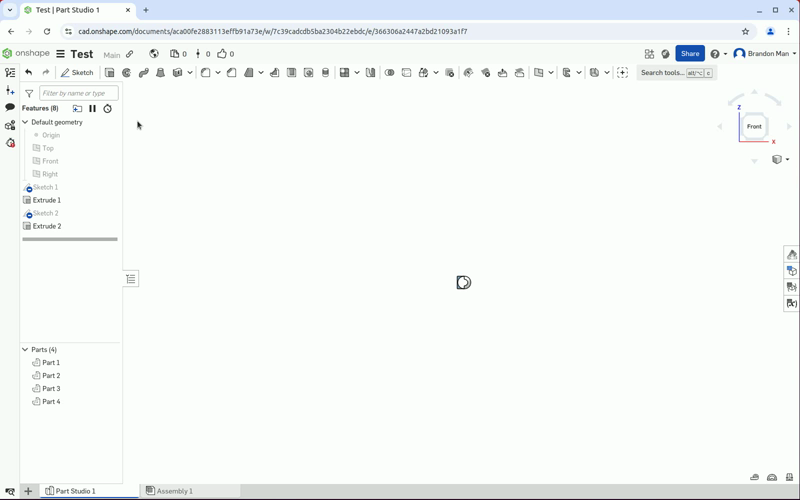
mouse_move(73, 189)
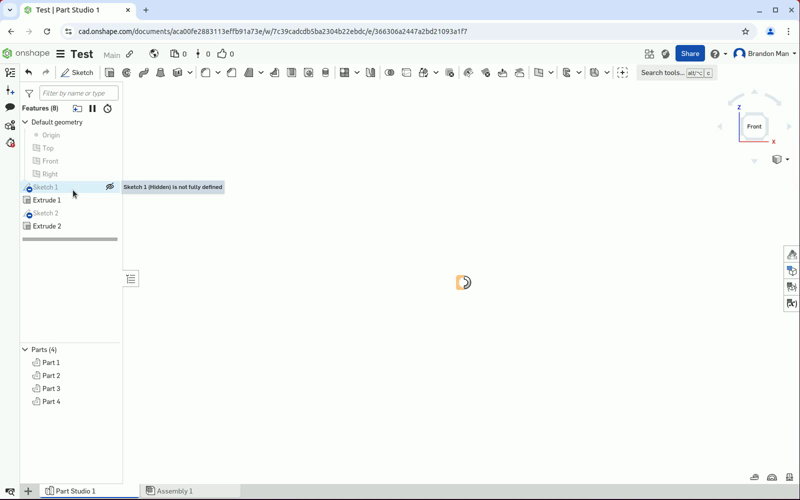
click(73, 189)
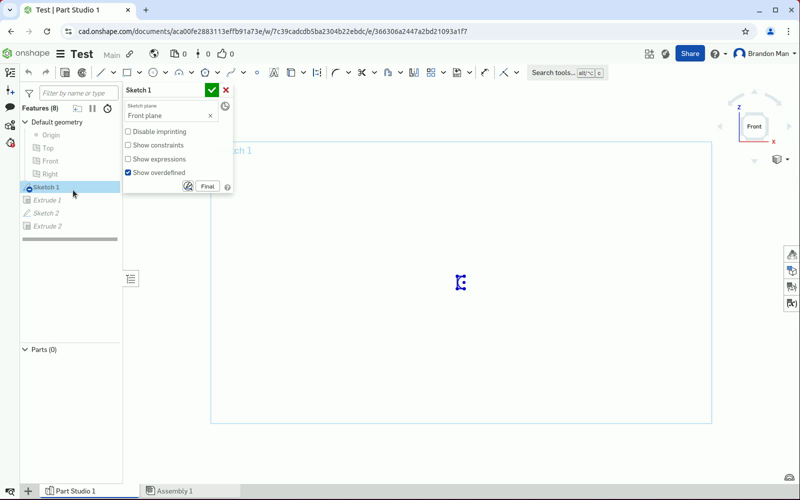
mouse_move(229, 92)
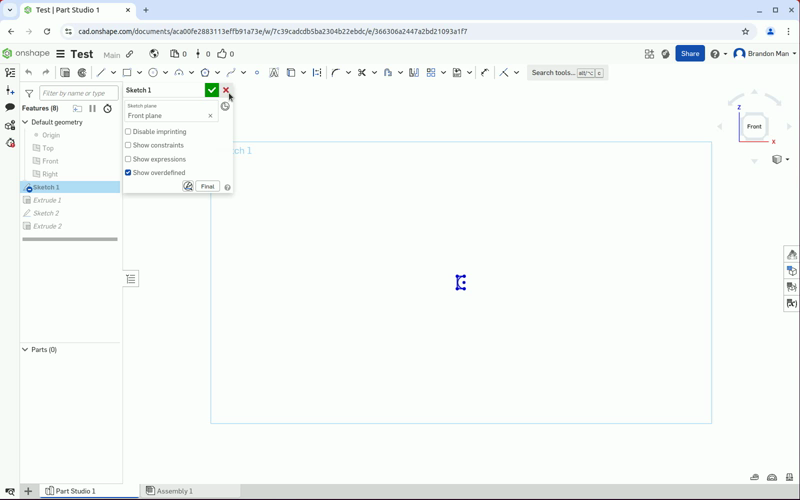
click(229, 92)
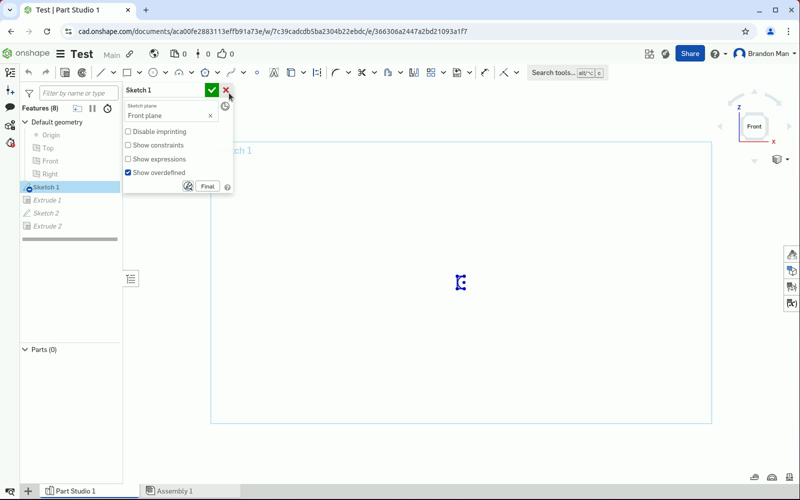
key(shift+s)
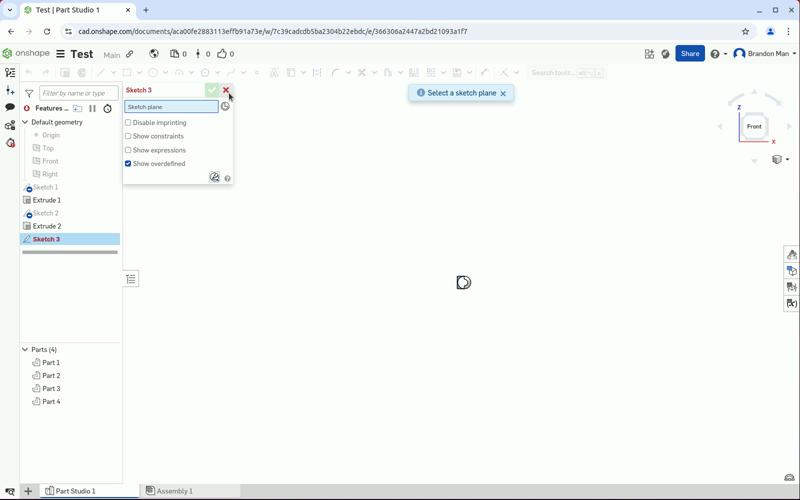
mouse_move(73, 163)
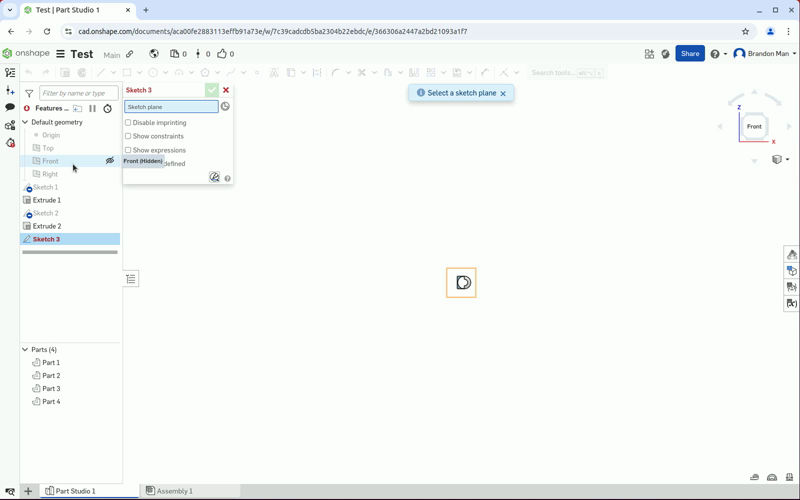
click(73, 163)
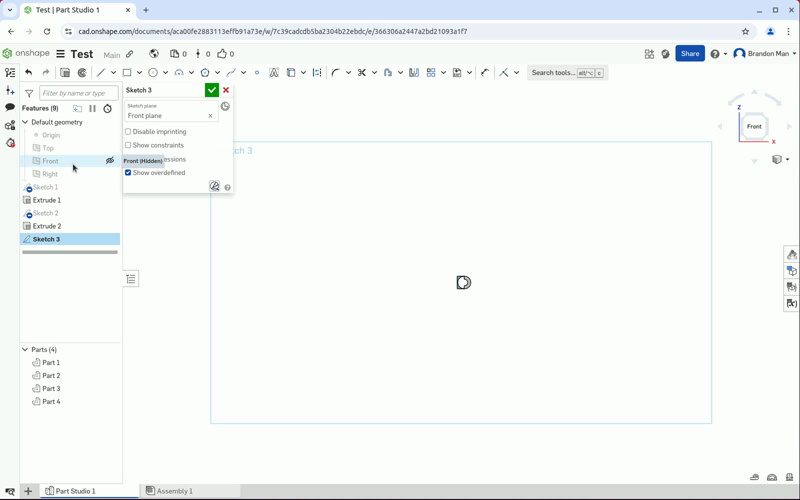
mouse_move(73, 352)
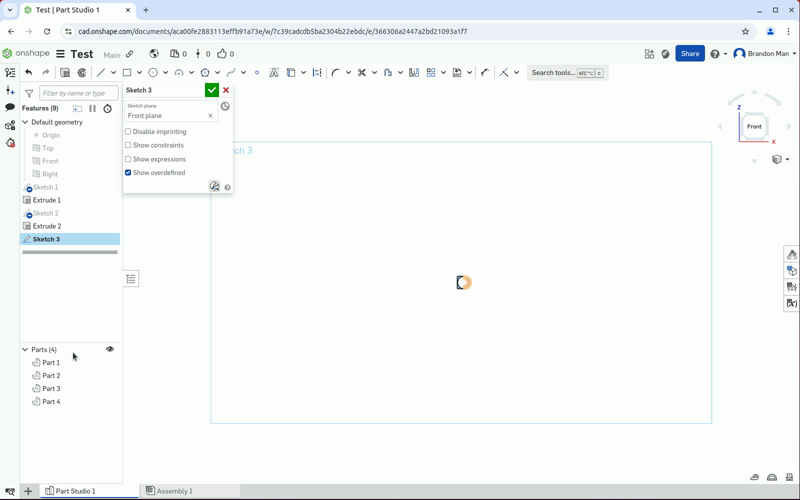
key(y)
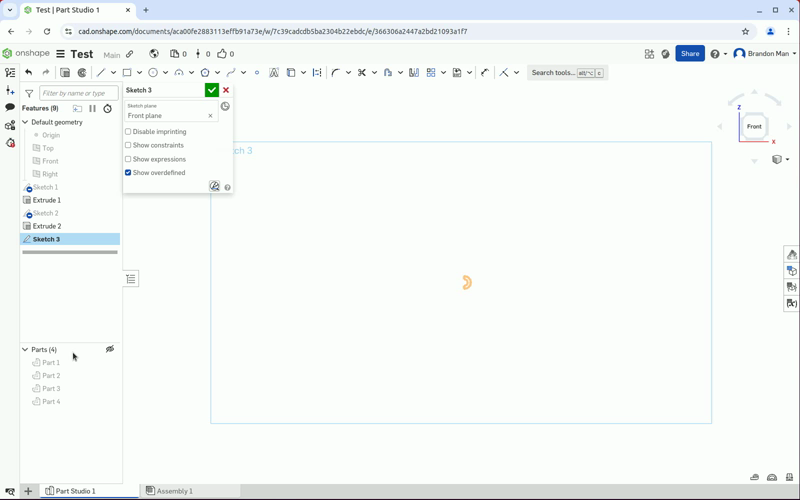
key(l)
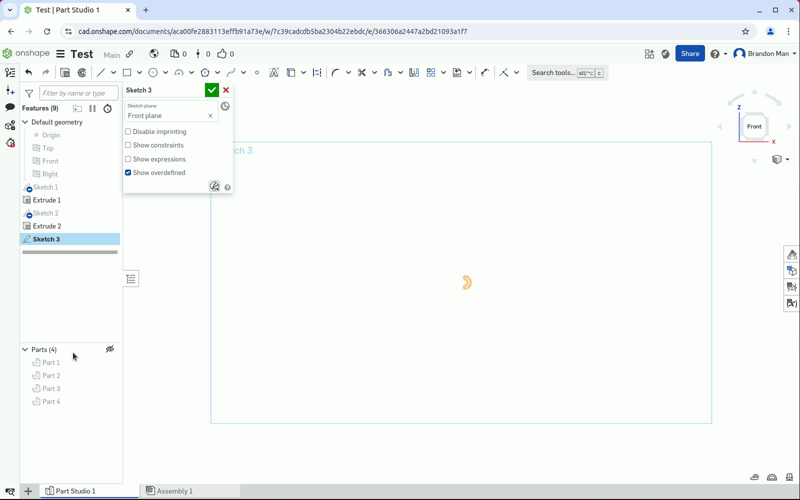
key_down(shift)
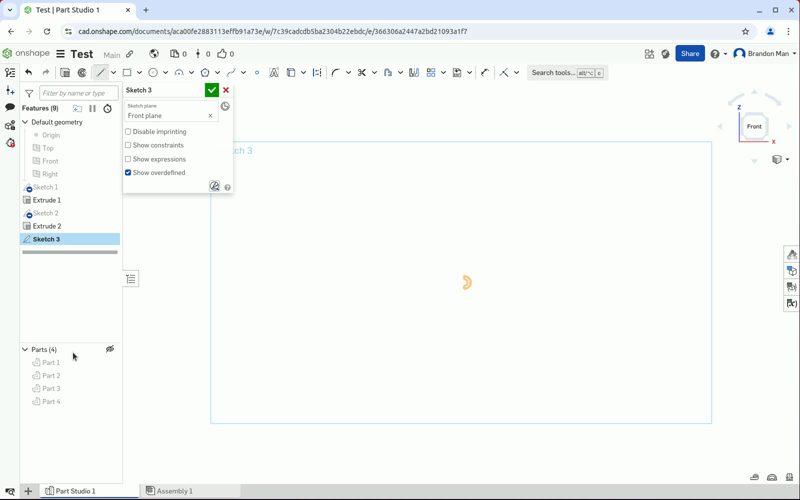
mouse_move(464, 288)
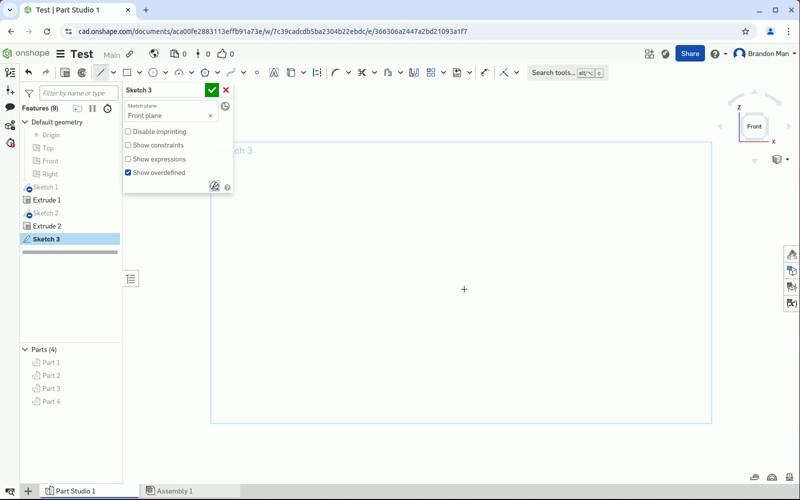
click(464, 288)
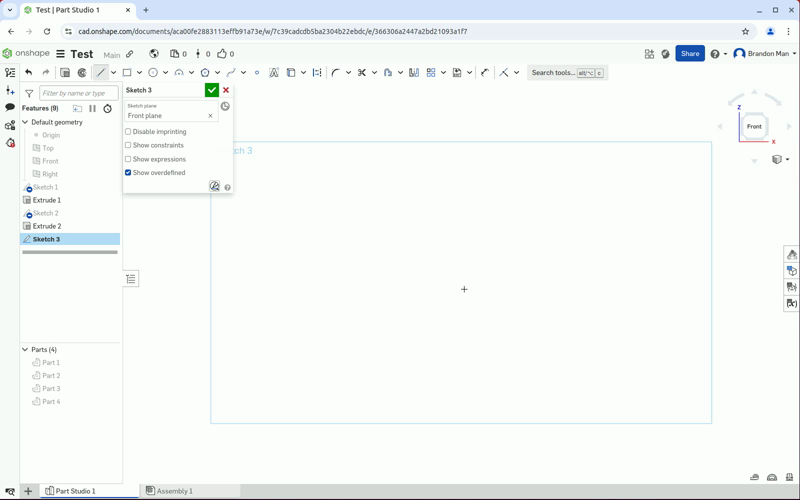
key_up(shift)
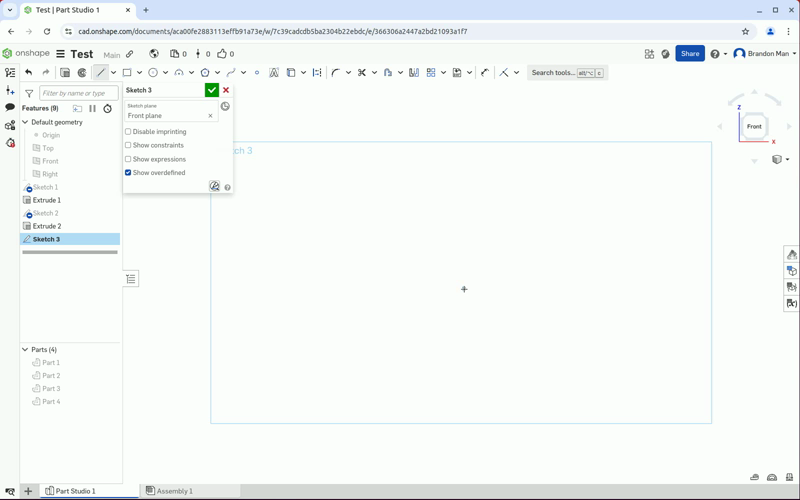
key_down(shift)
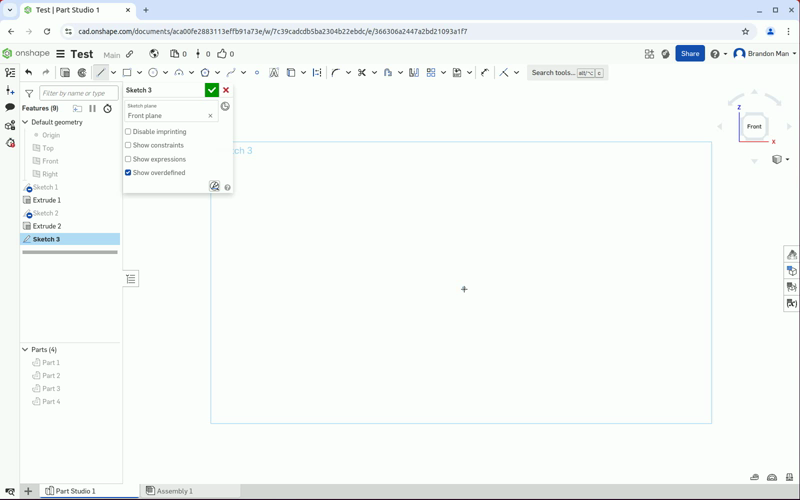
mouse_move(494, 288)
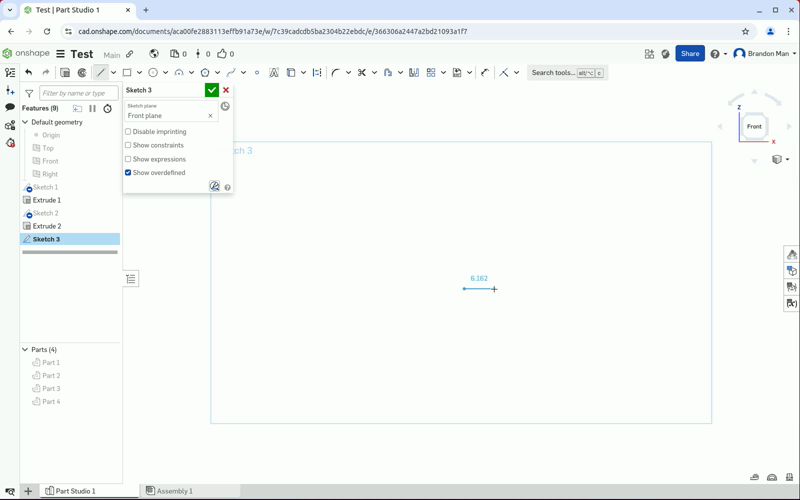
mouse_move(464, 285)
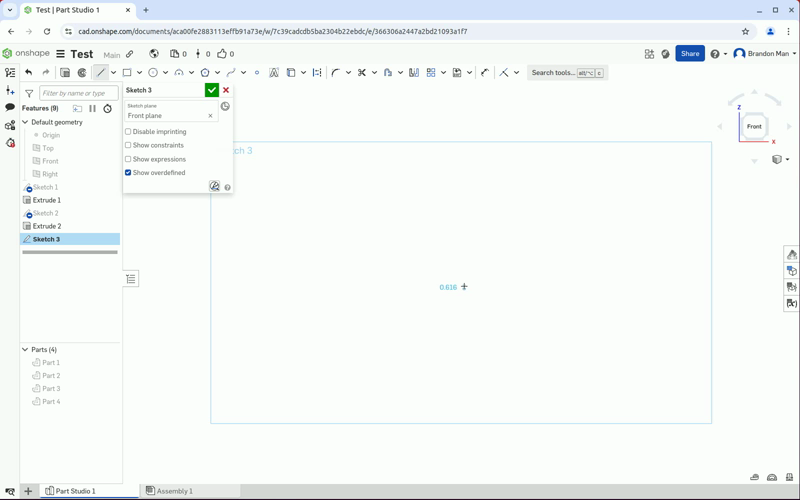
scroll(6)
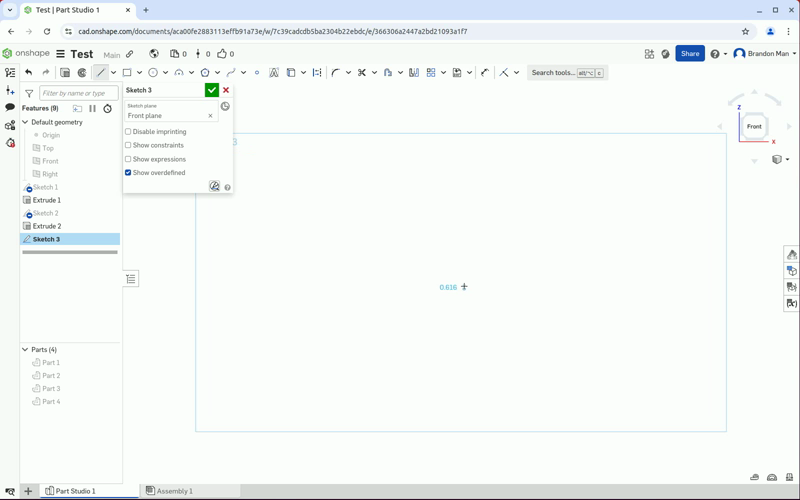
scroll(6)
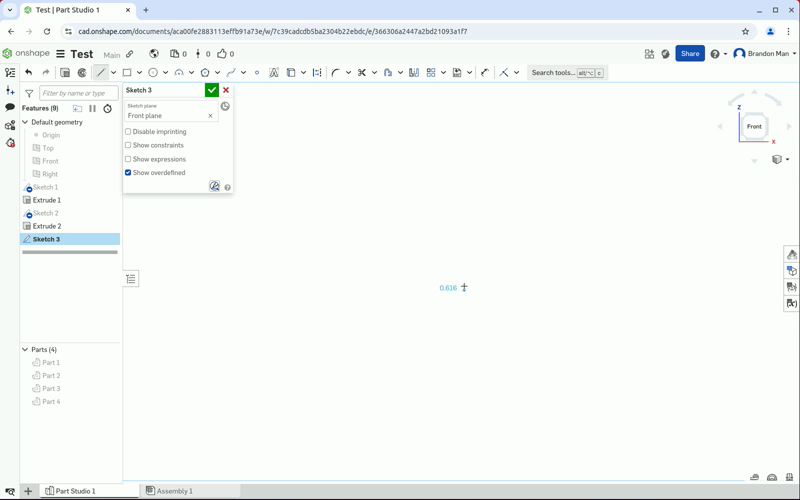
scroll(6)
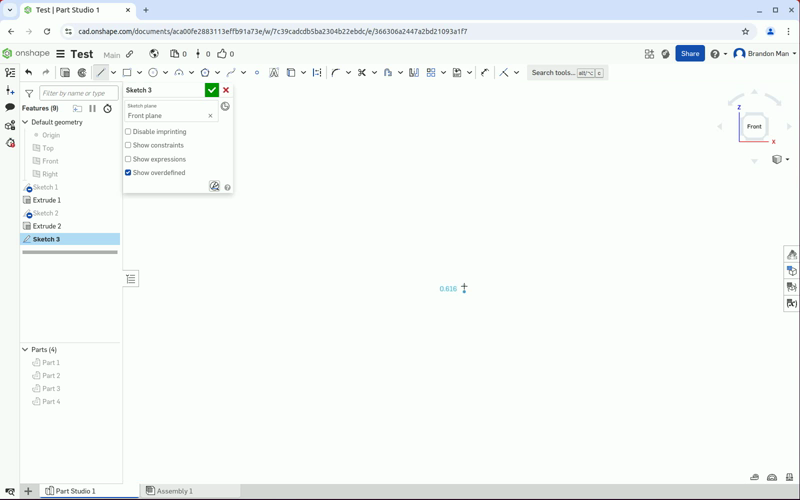
scroll(6)
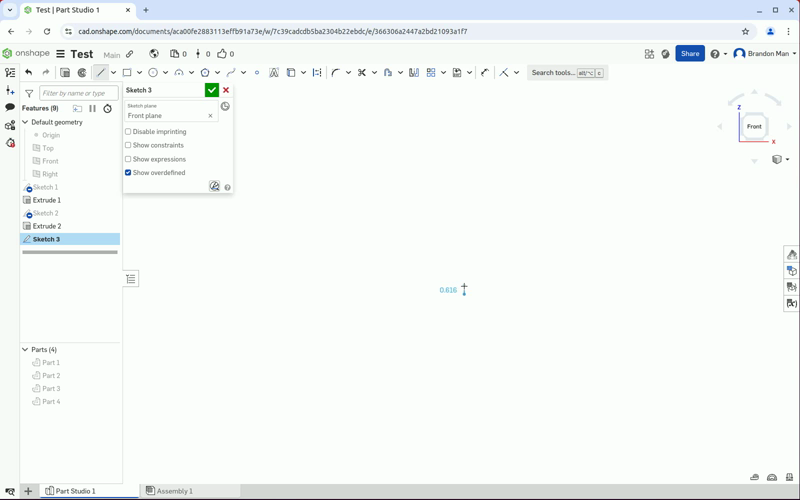
scroll(6)
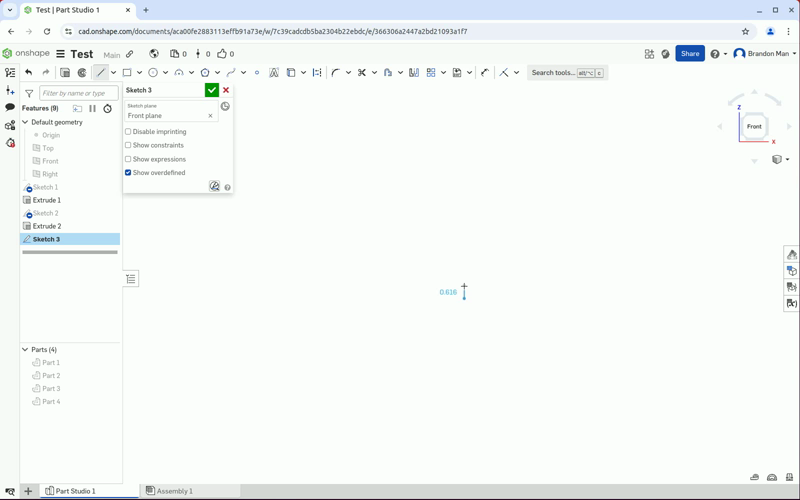
scroll(6)
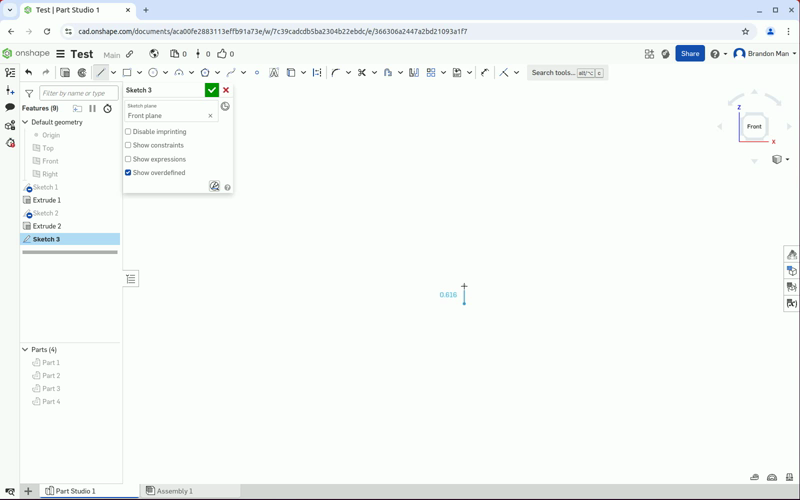
scroll(6)
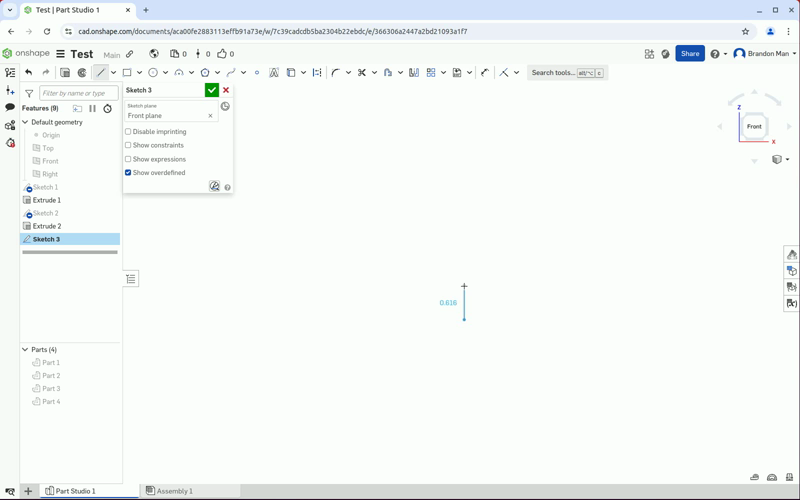
click(464, 285)
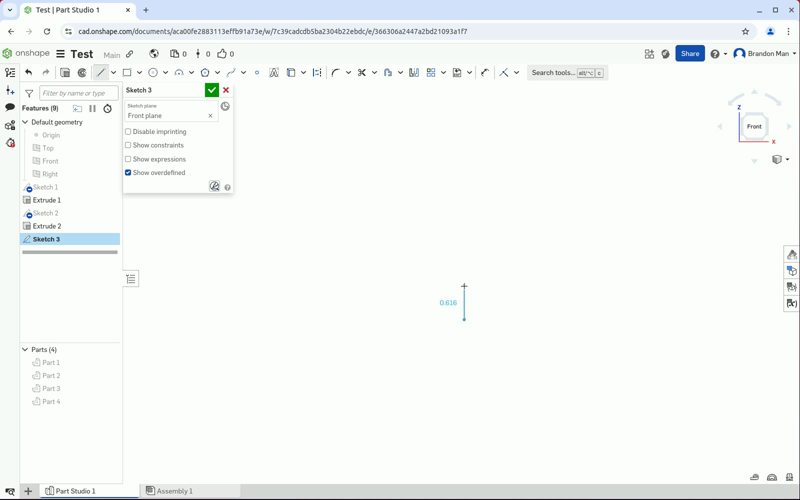
scroll(-6)
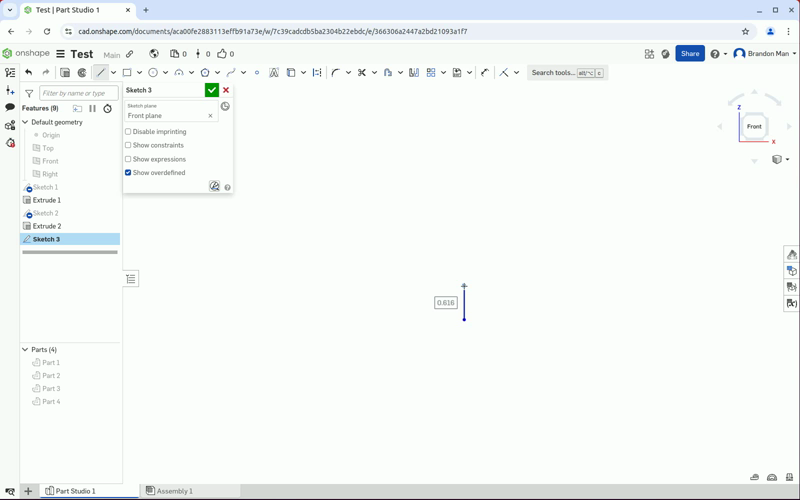
scroll(-6)
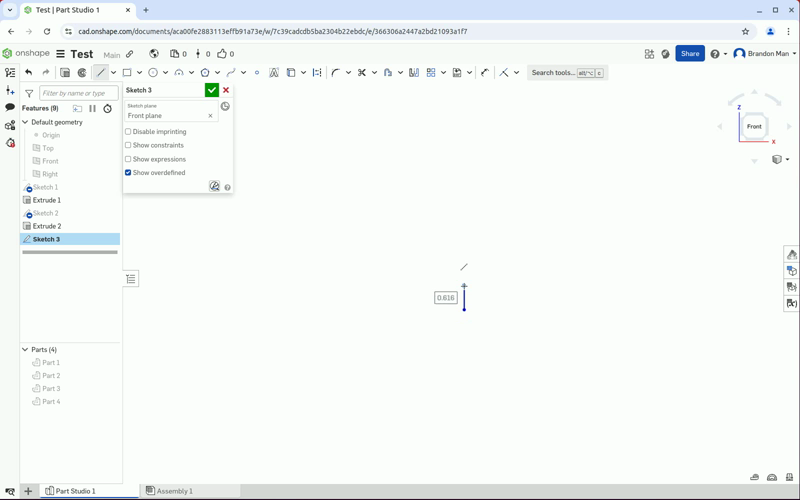
scroll(-6)
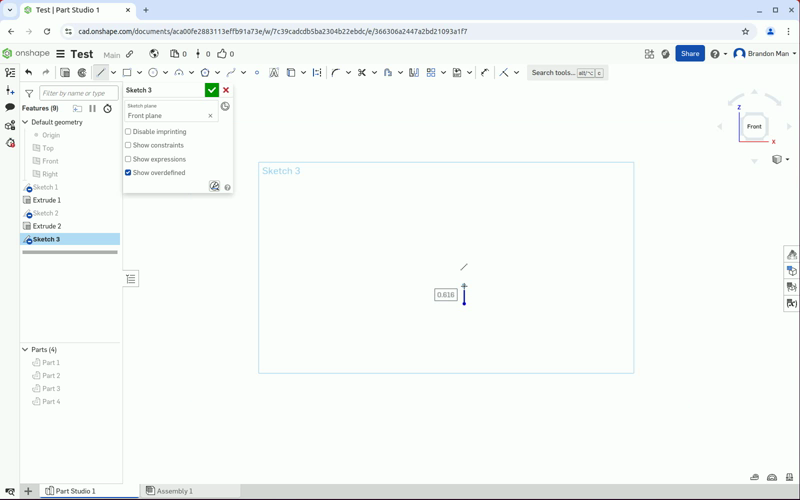
scroll(-6)
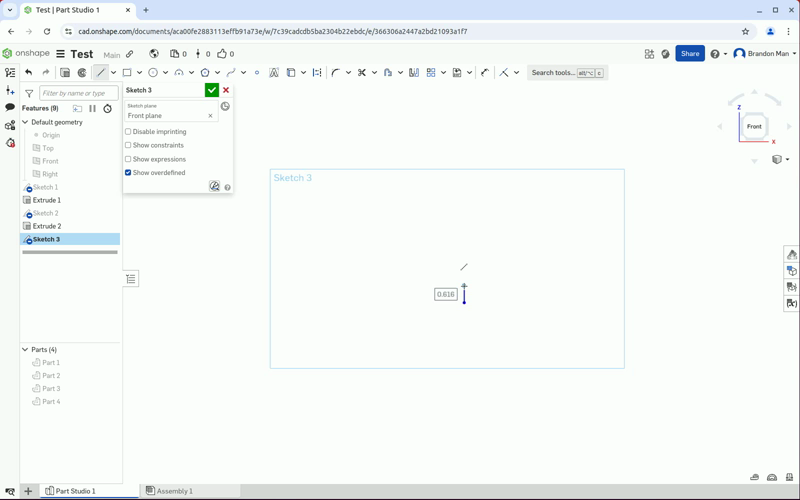
scroll(-6)
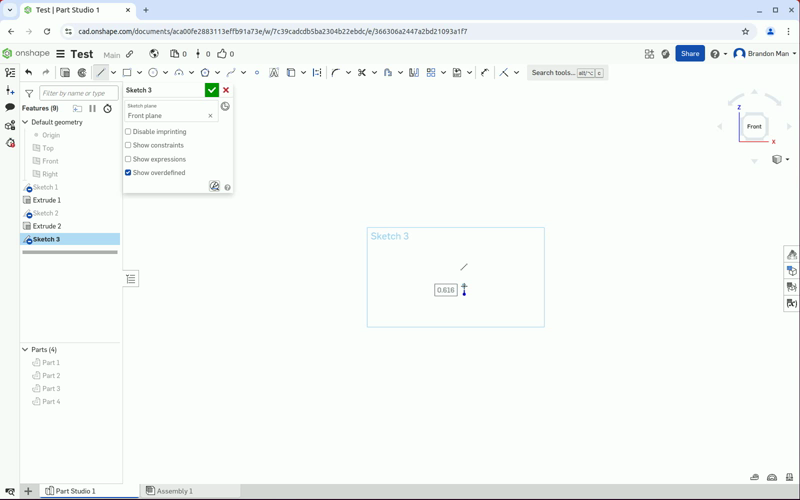
scroll(-6)
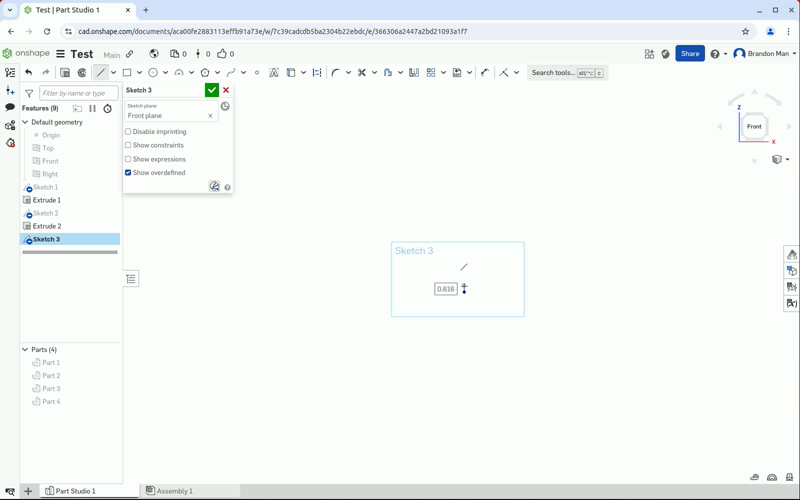
scroll(-6)
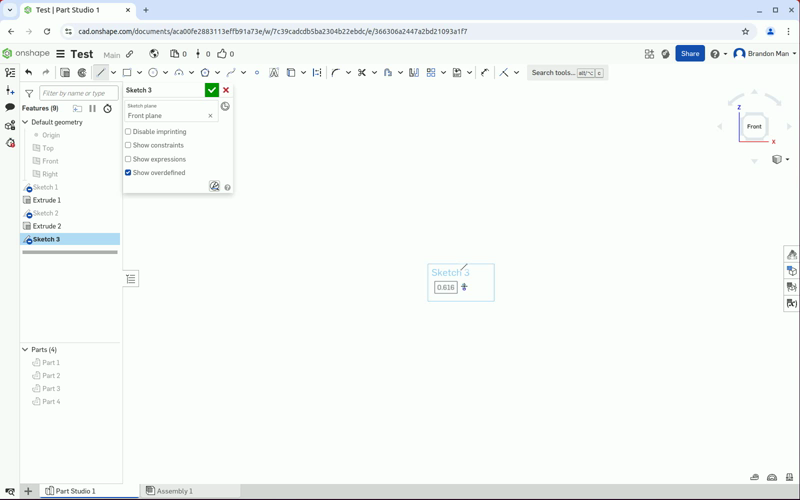
key_up(shift)
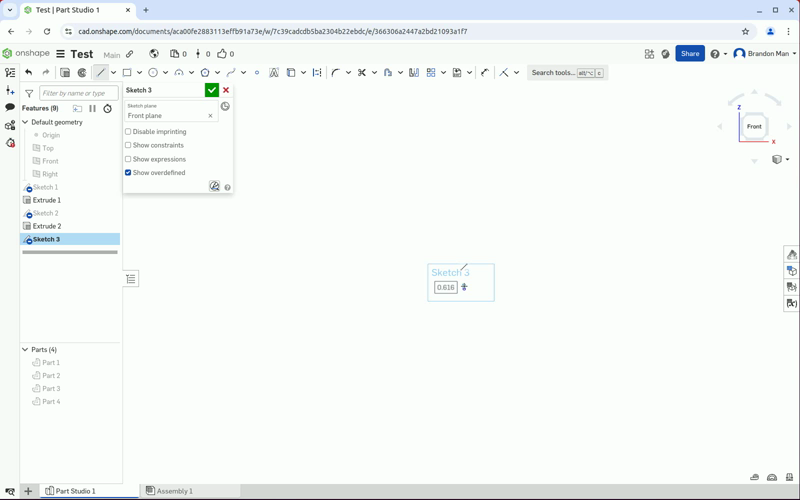
key(esc)
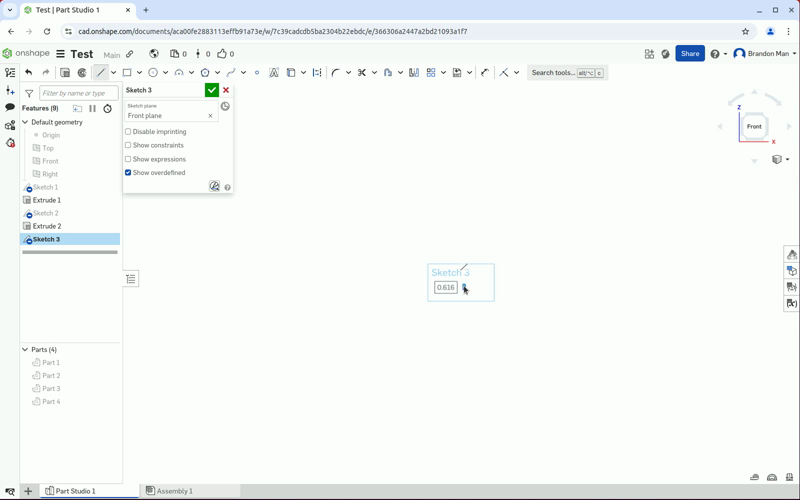
key(a)
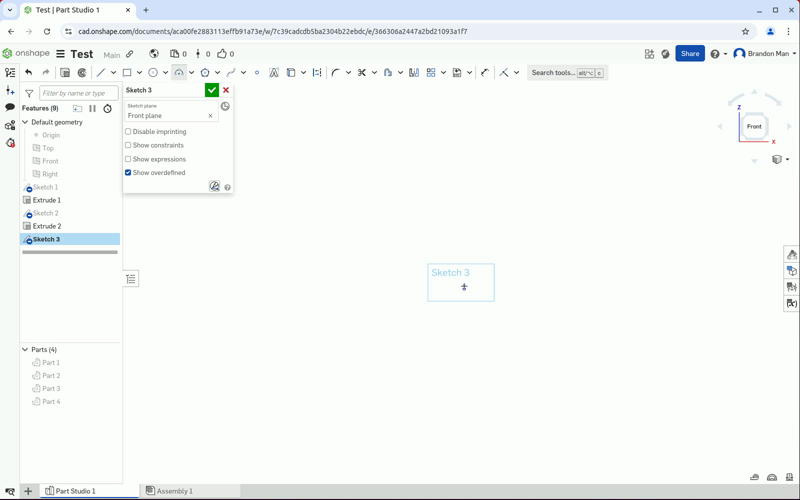
mouse_move(464, 285)
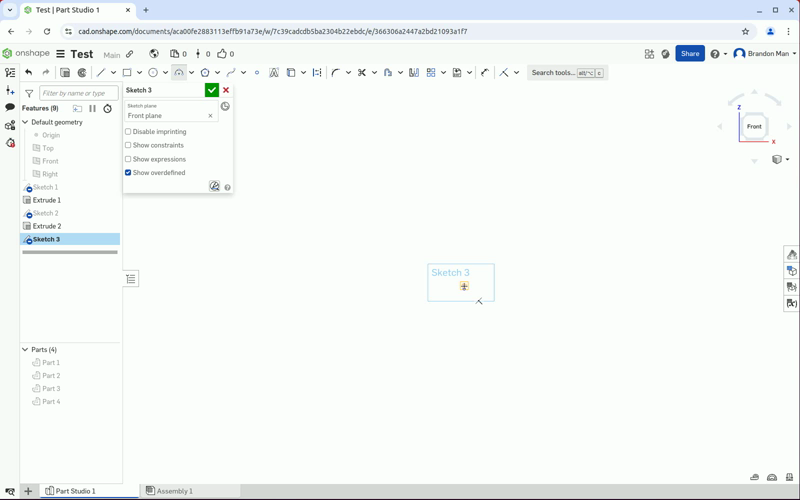
scroll(6)
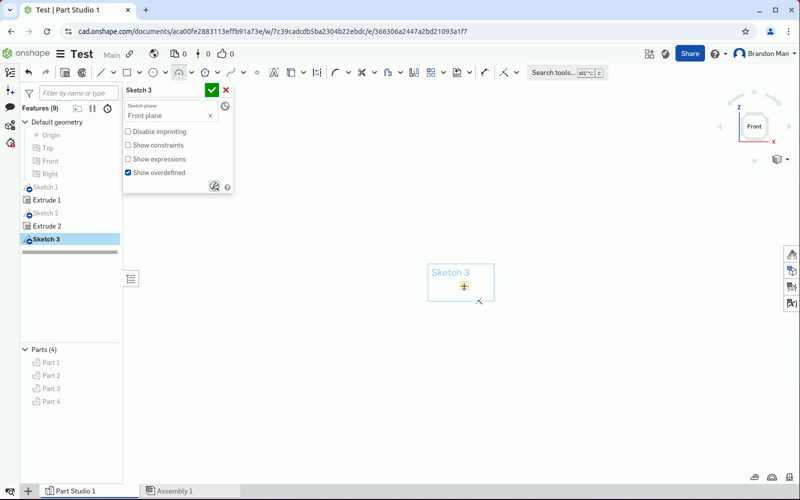
scroll(6)
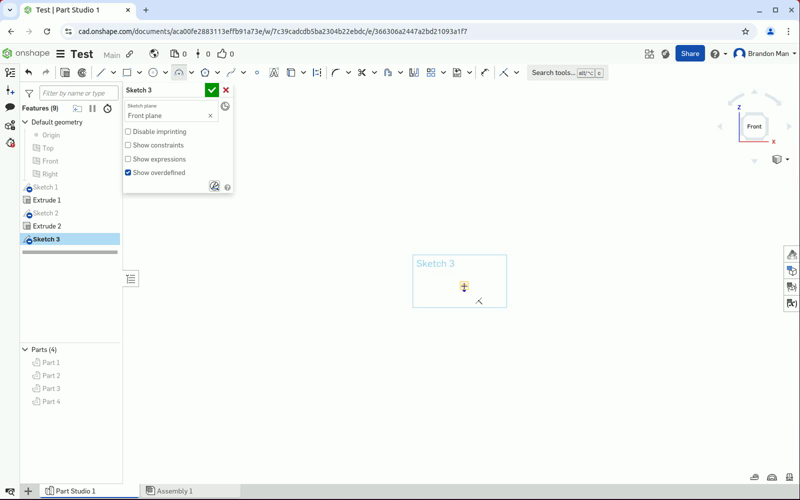
scroll(6)
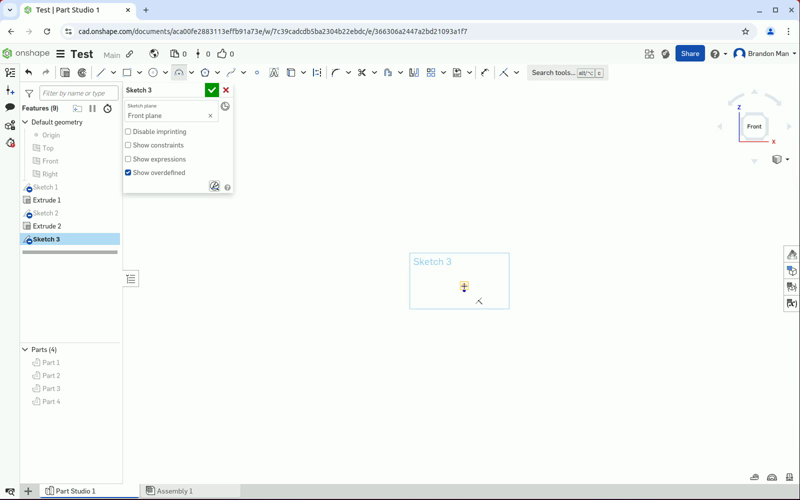
scroll(6)
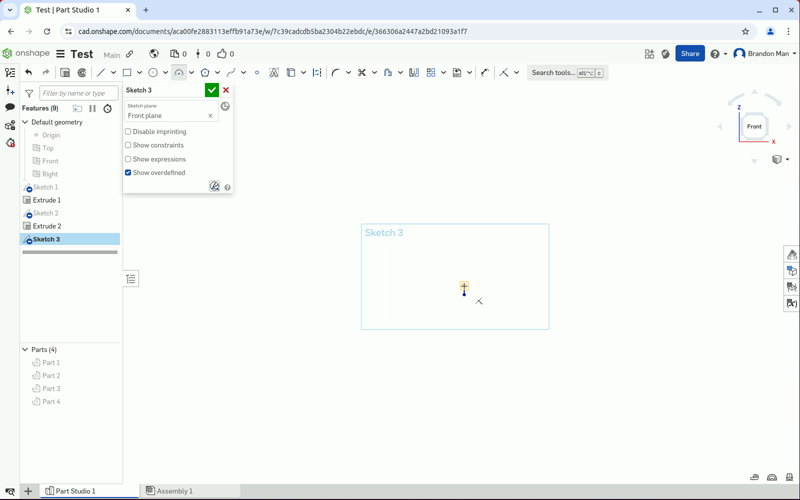
scroll(6)
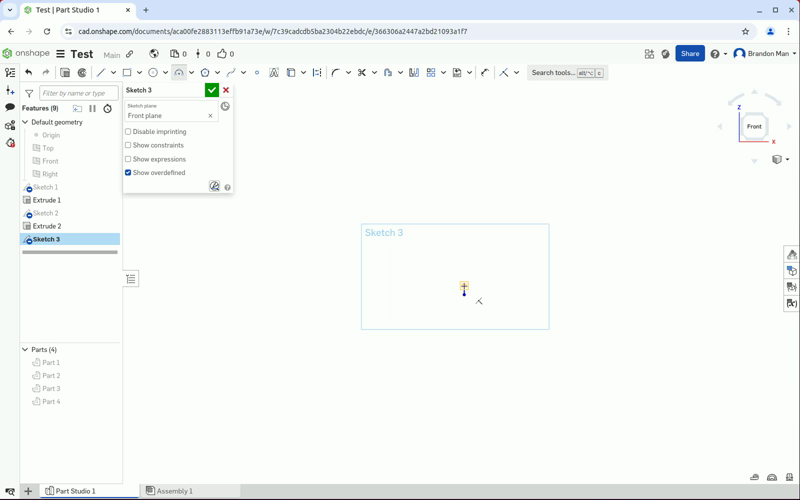
scroll(6)
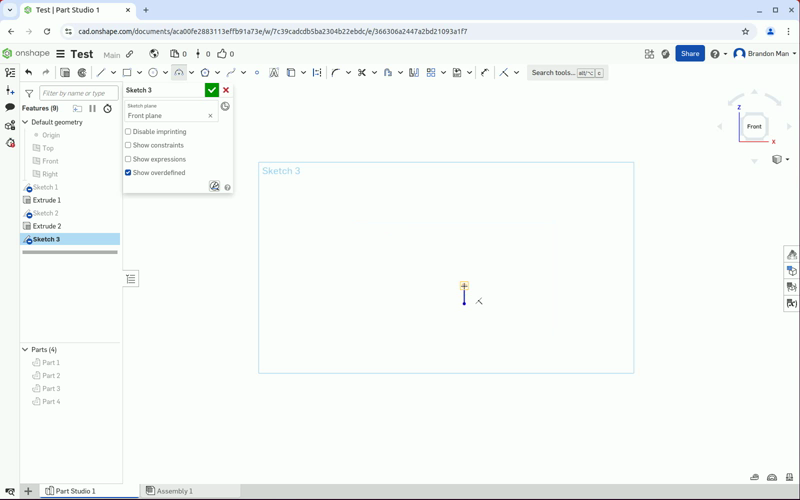
scroll(6)
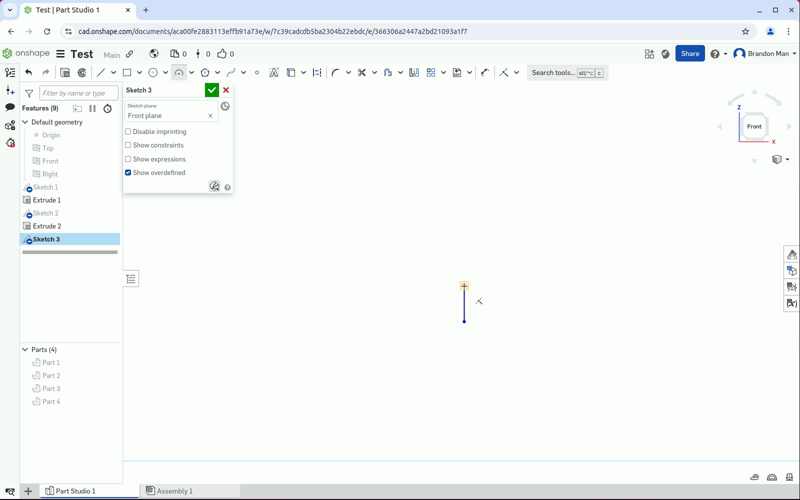
click(464, 285)
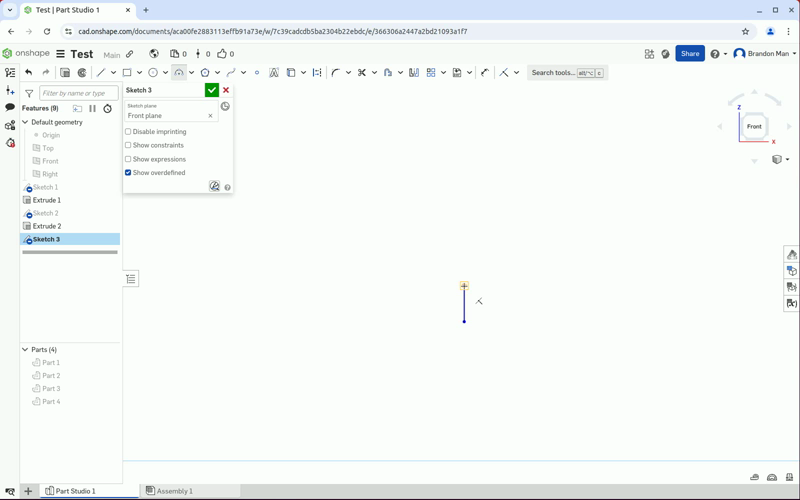
scroll(-6)
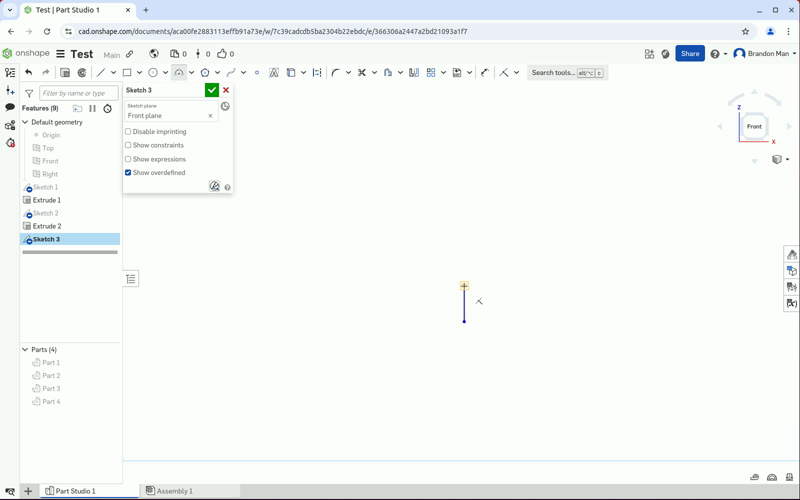
scroll(-6)
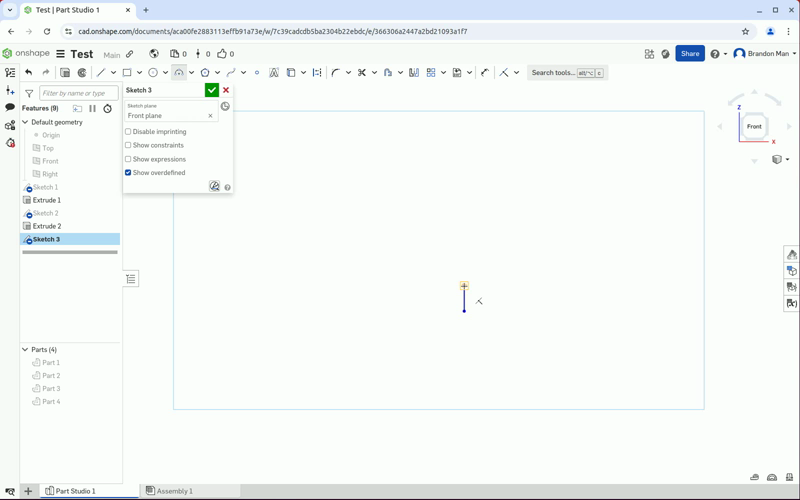
scroll(-6)
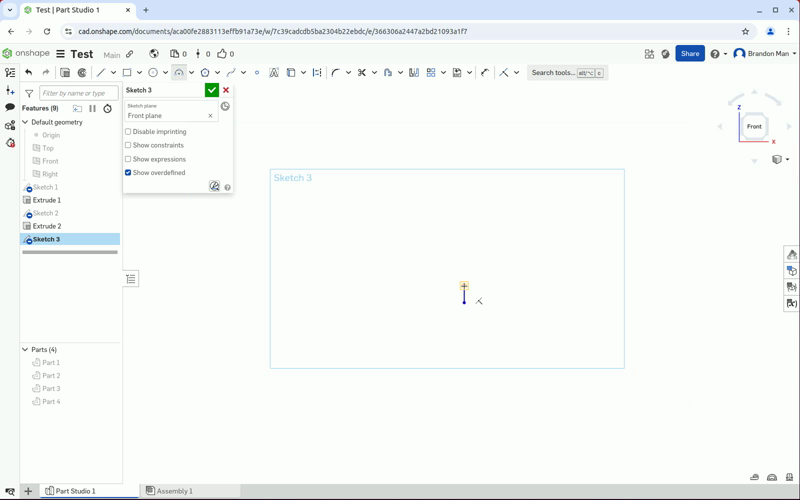
scroll(-6)
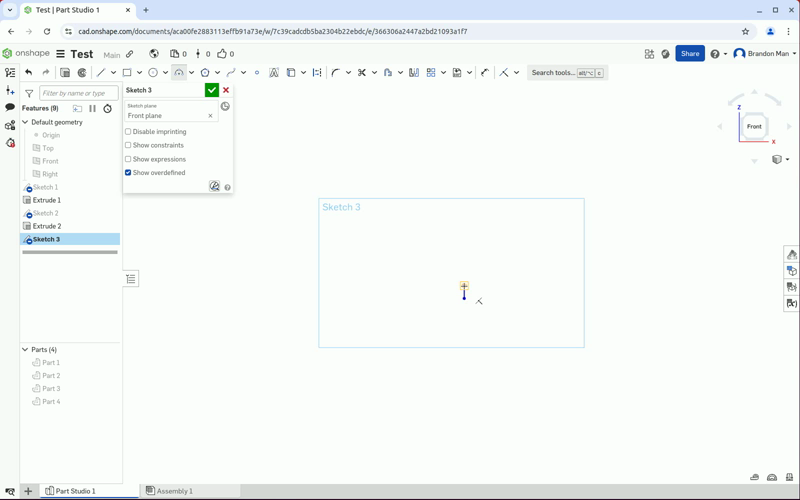
scroll(-6)
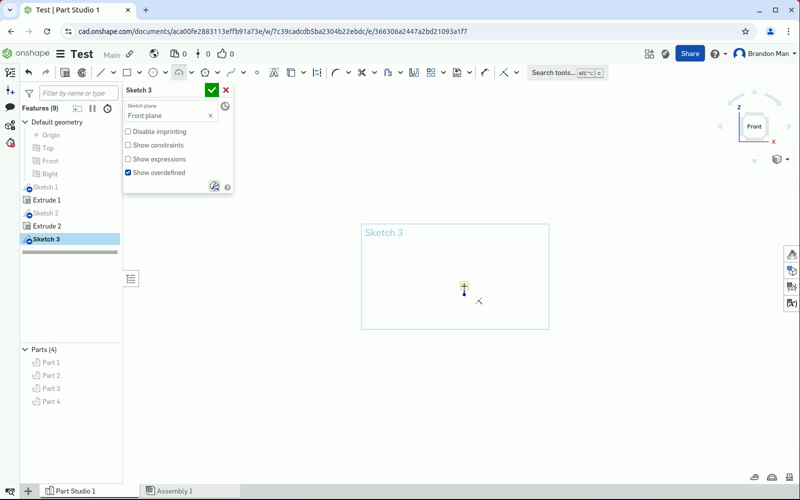
scroll(-6)
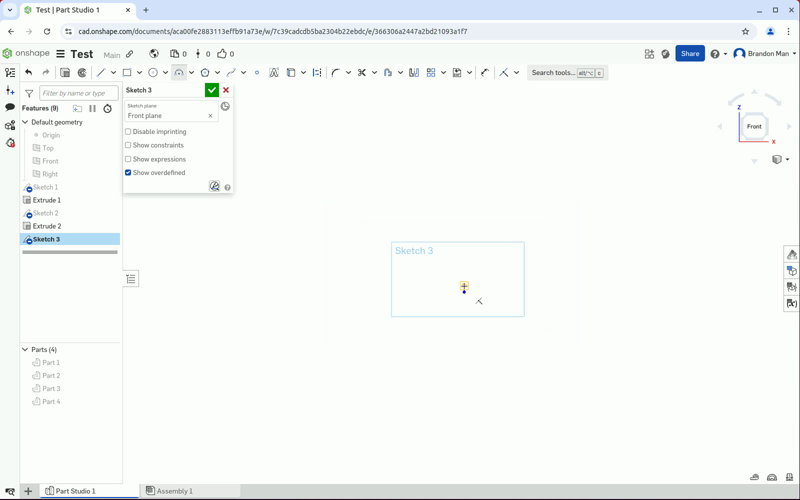
scroll(-6)
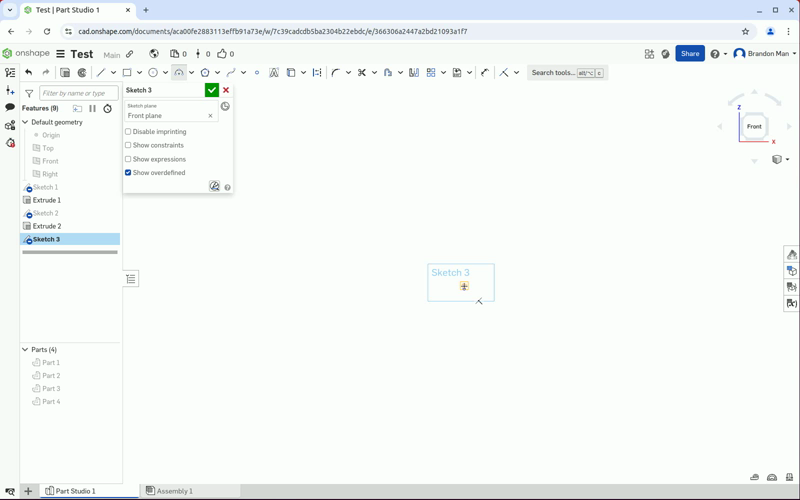
key_down(shift)
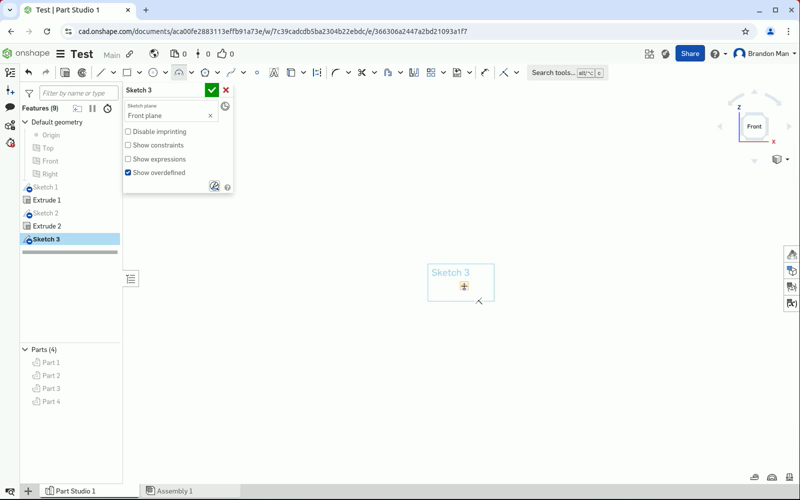
mouse_move(464, 279)
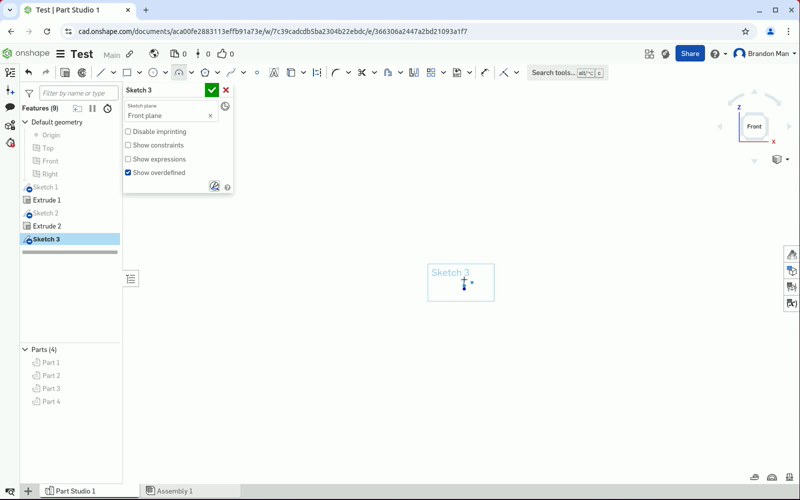
scroll(6)
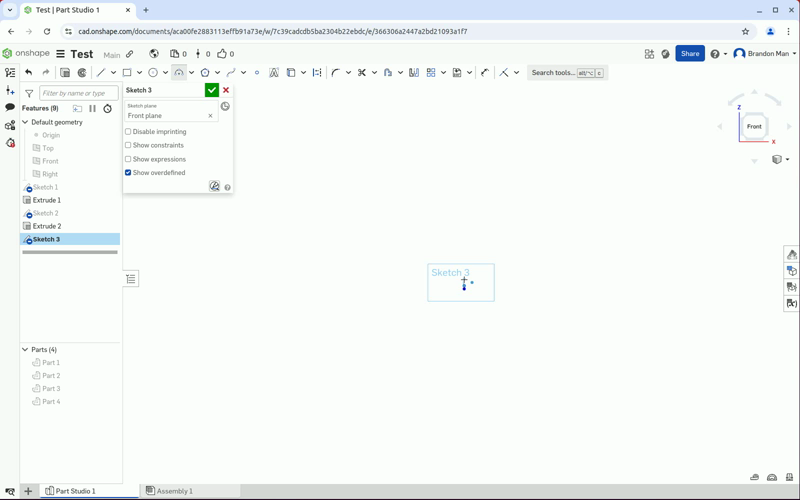
scroll(6)
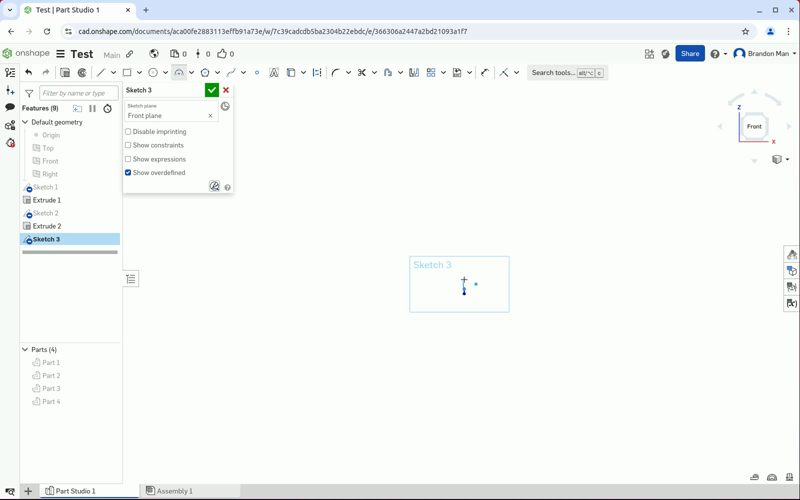
scroll(6)
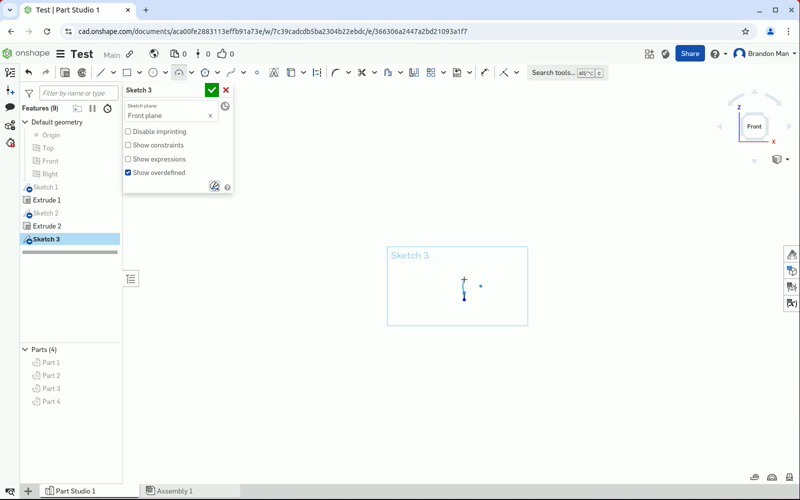
scroll(6)
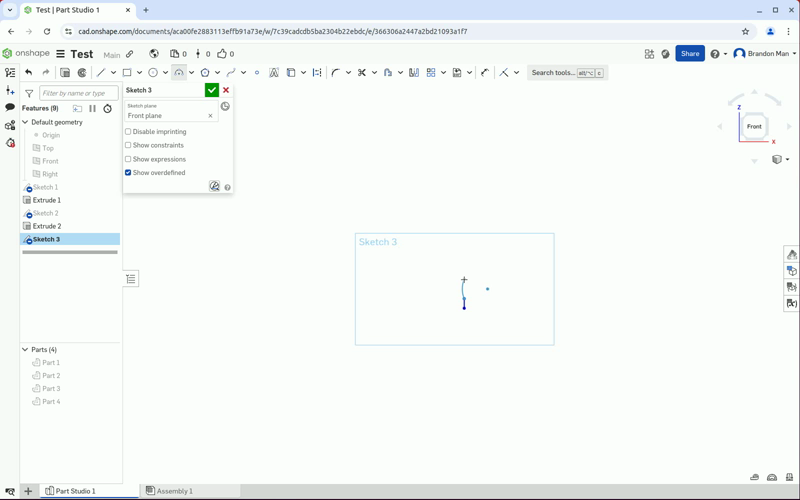
scroll(6)
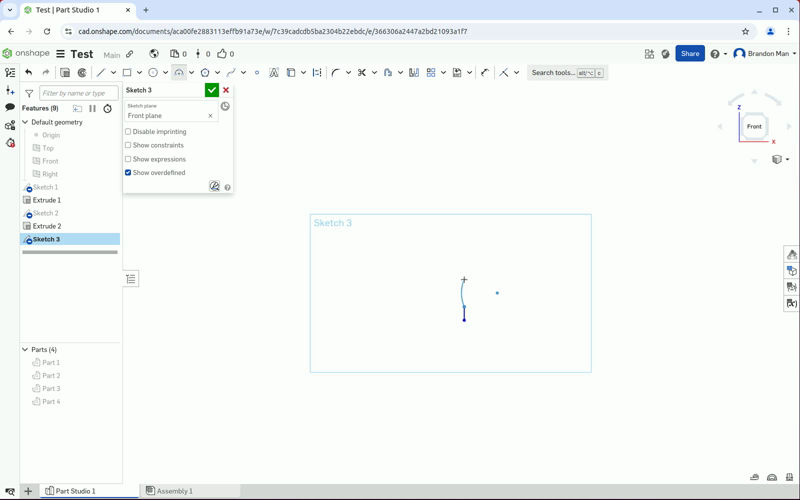
scroll(6)
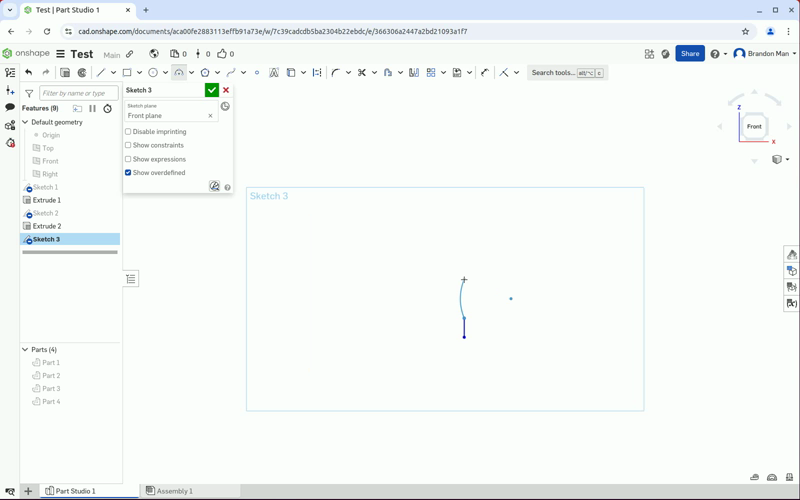
scroll(6)
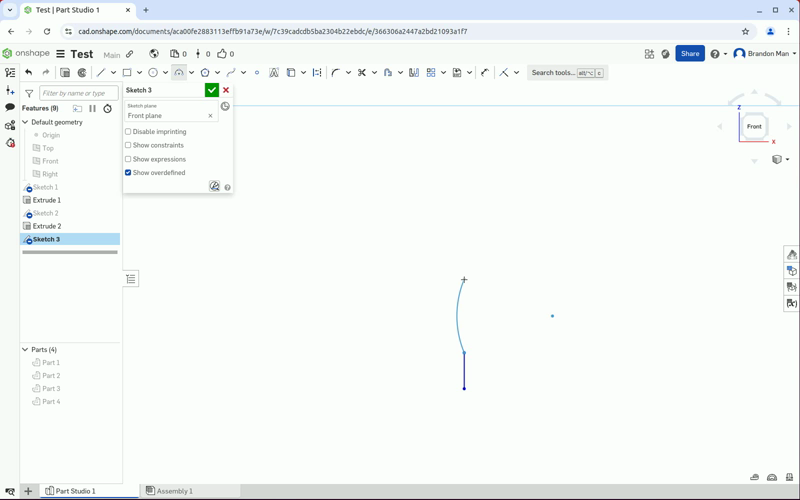
click(464, 279)
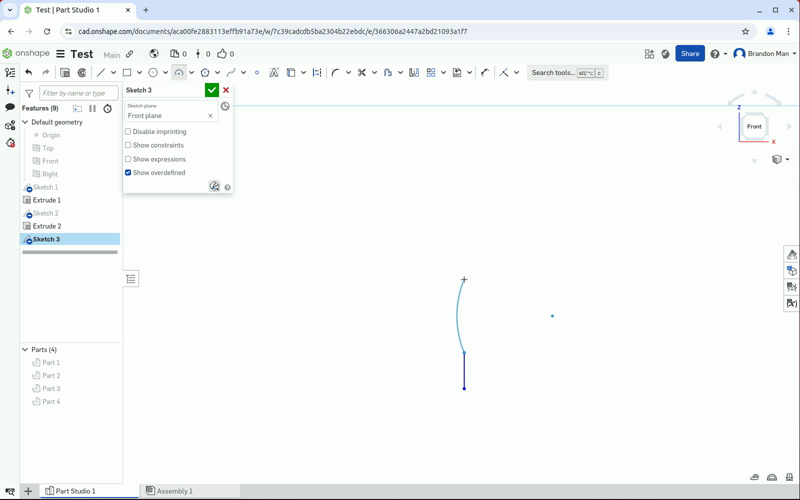
scroll(-6)
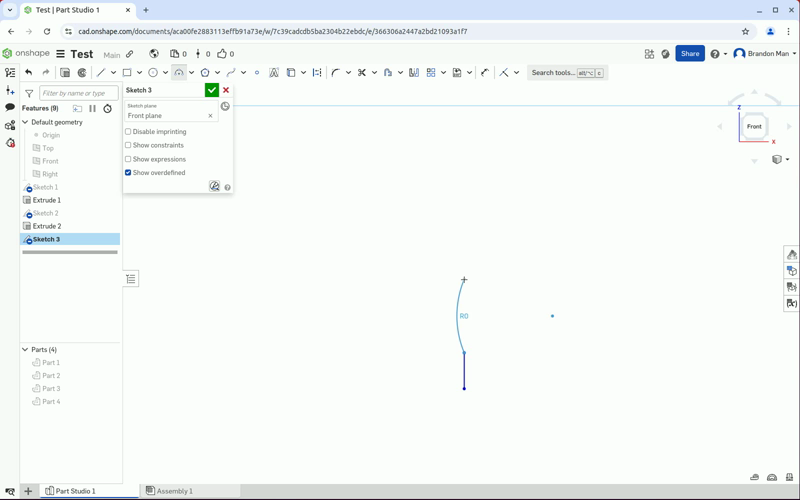
scroll(-6)
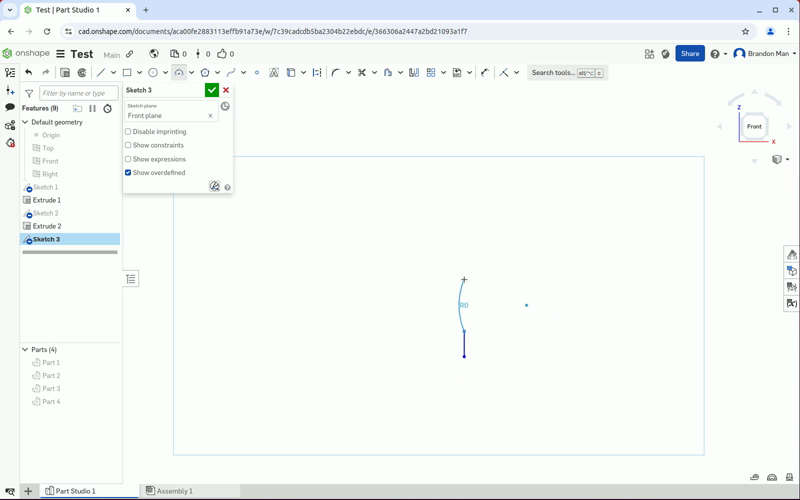
scroll(-6)
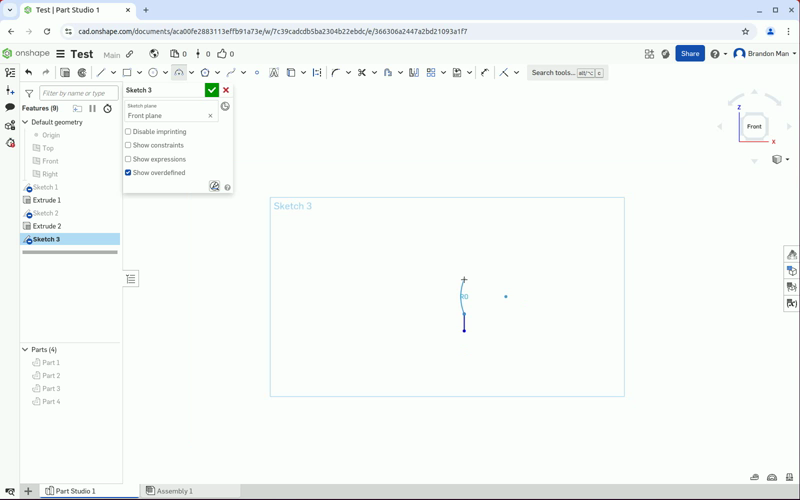
scroll(-6)
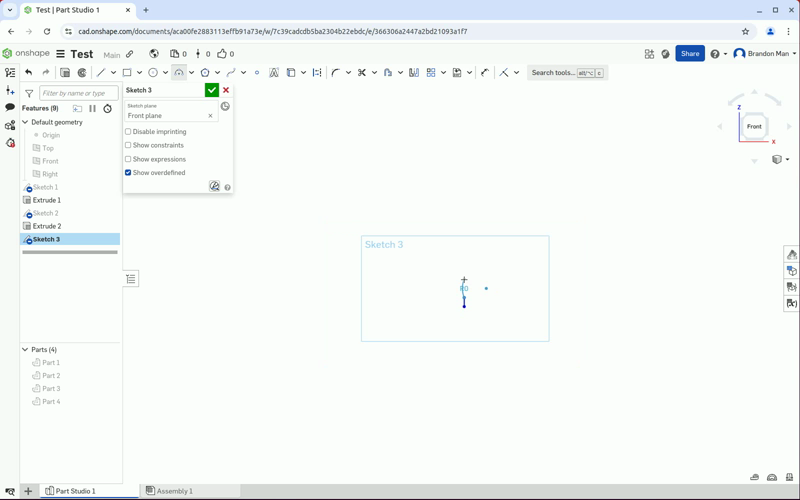
scroll(-6)
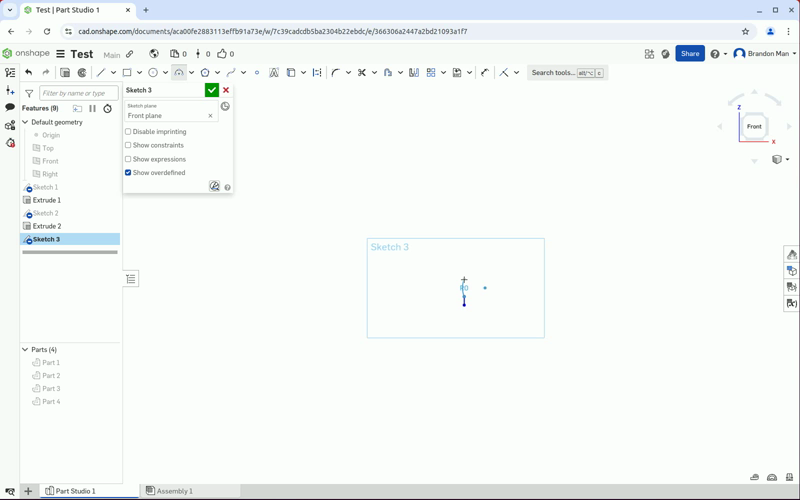
scroll(-6)
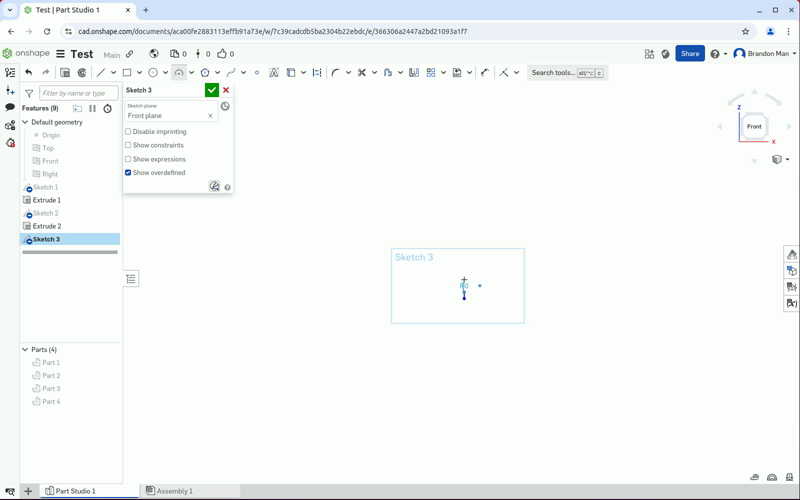
scroll(-6)
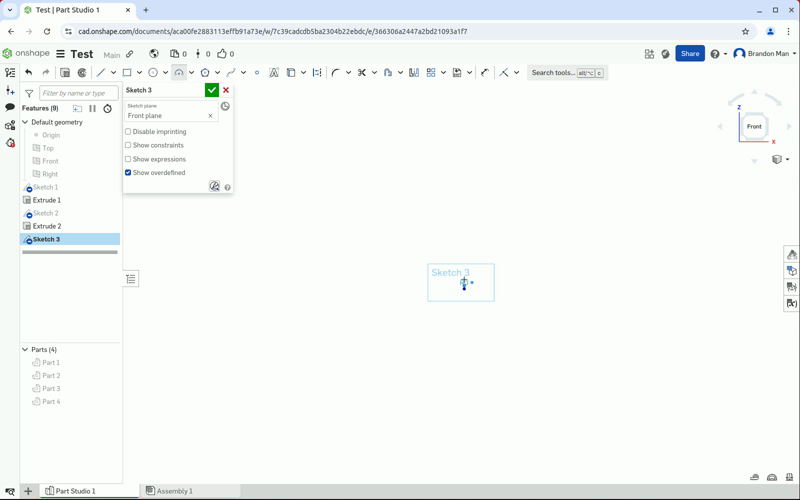
mouse_move(460, 282)
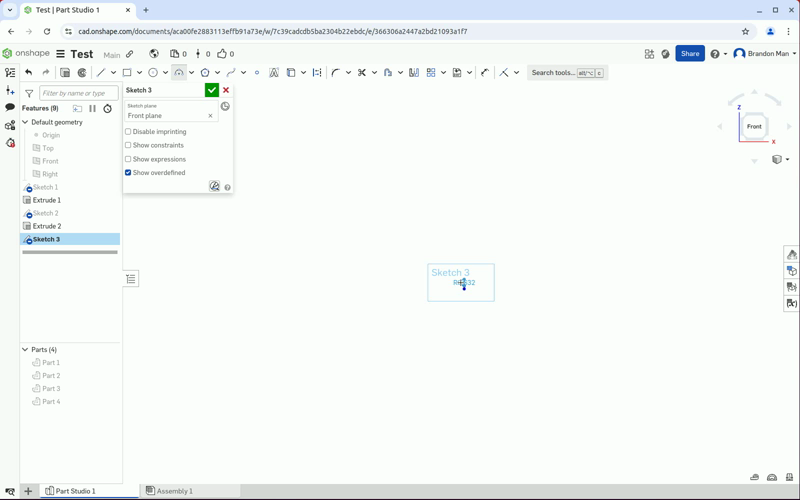
scroll(6)
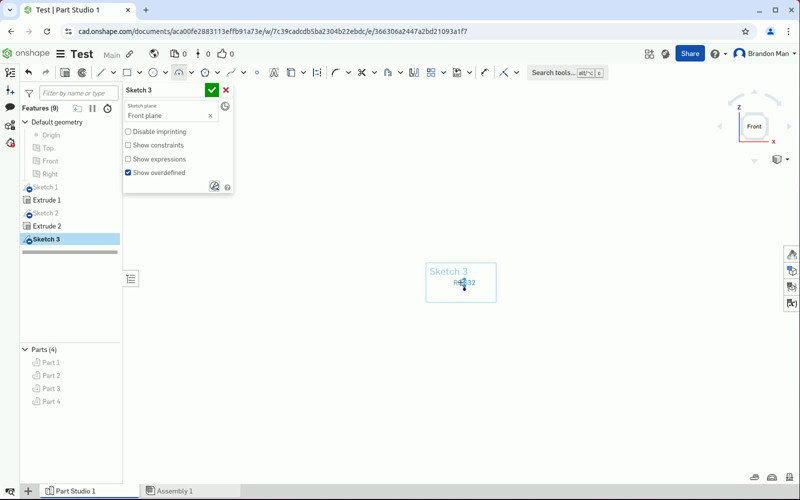
scroll(6)
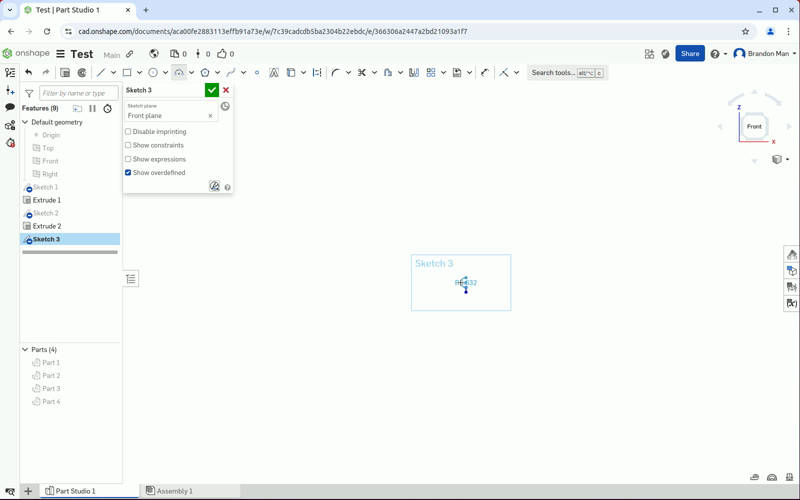
scroll(6)
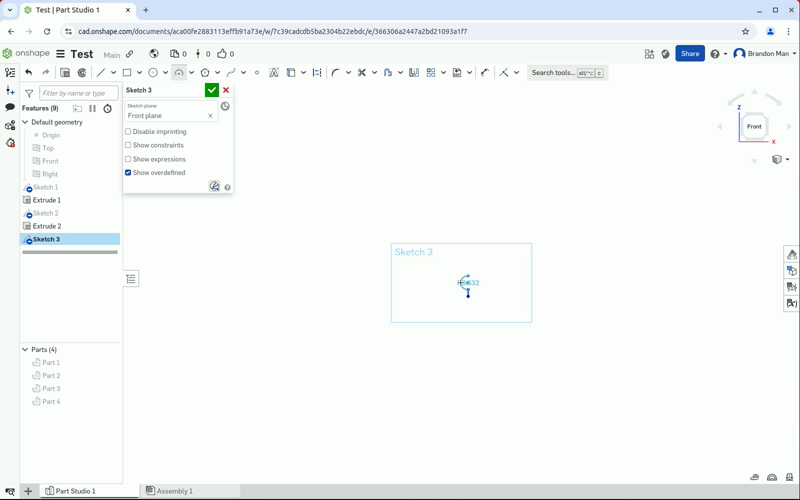
scroll(6)
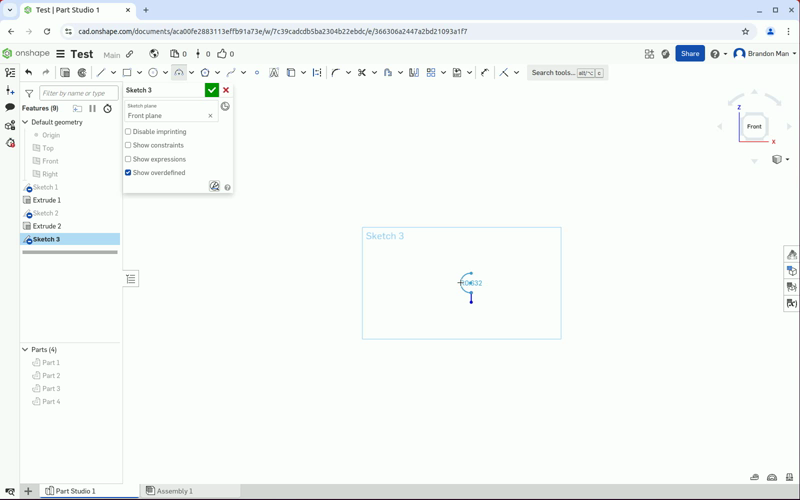
scroll(6)
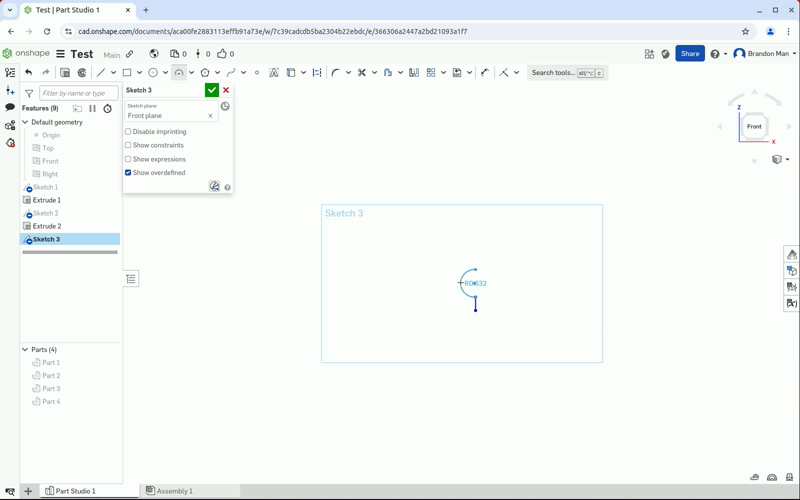
scroll(6)
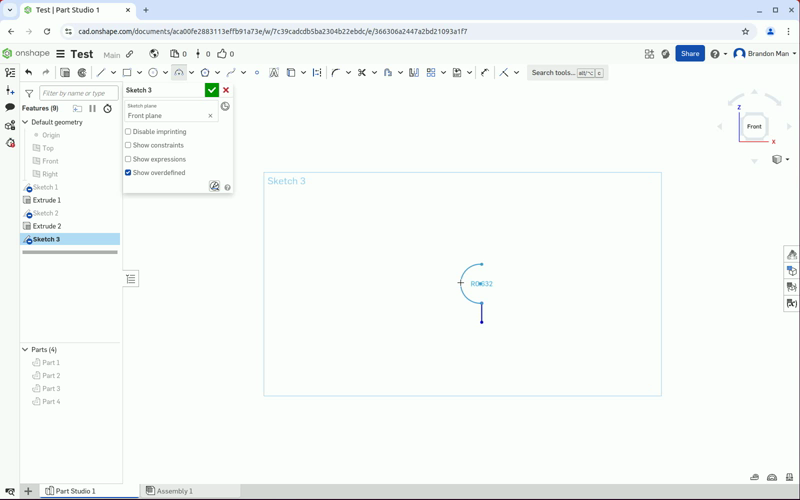
scroll(6)
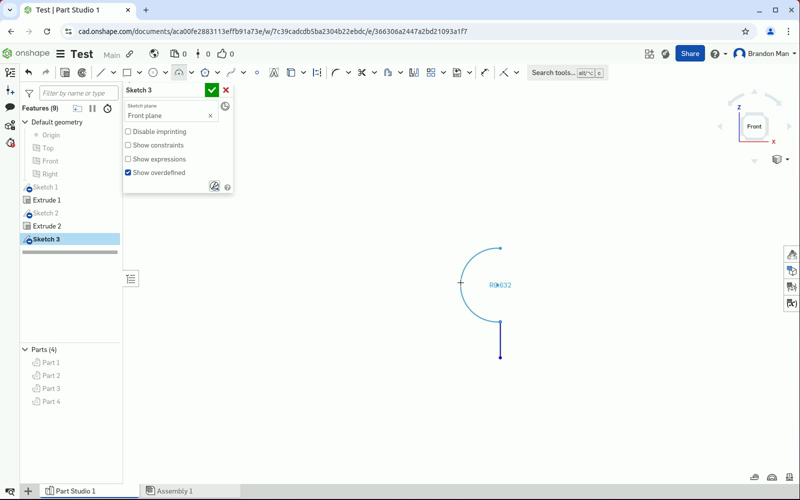
click(460, 282)
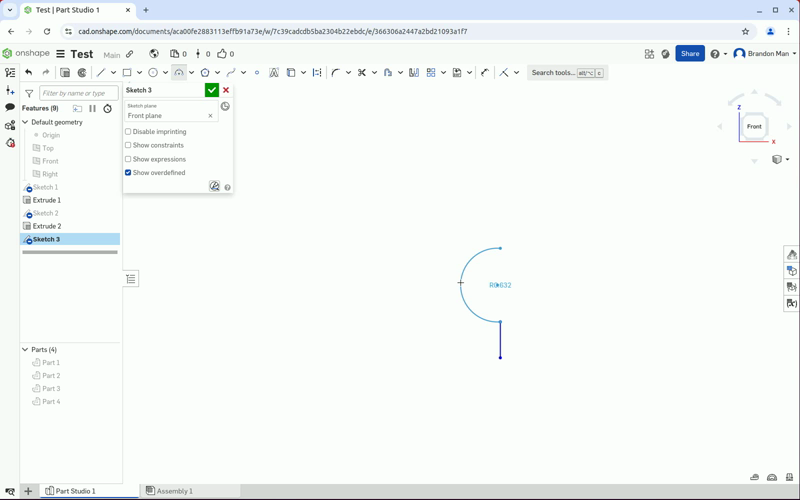
scroll(-6)
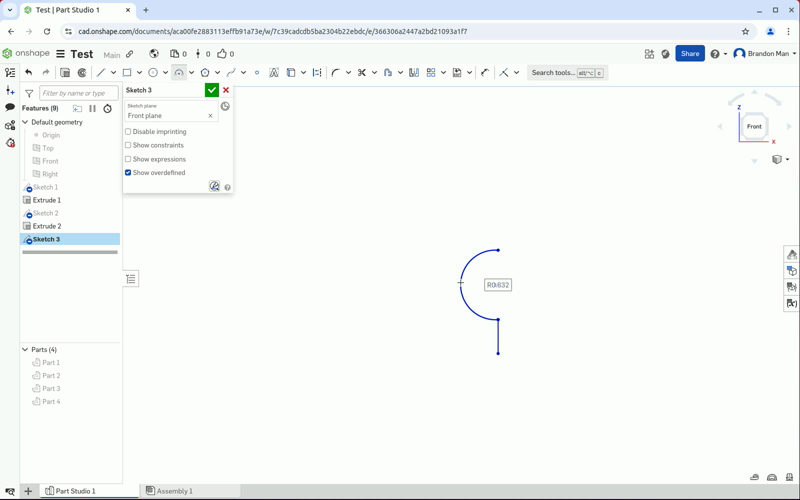
scroll(-6)
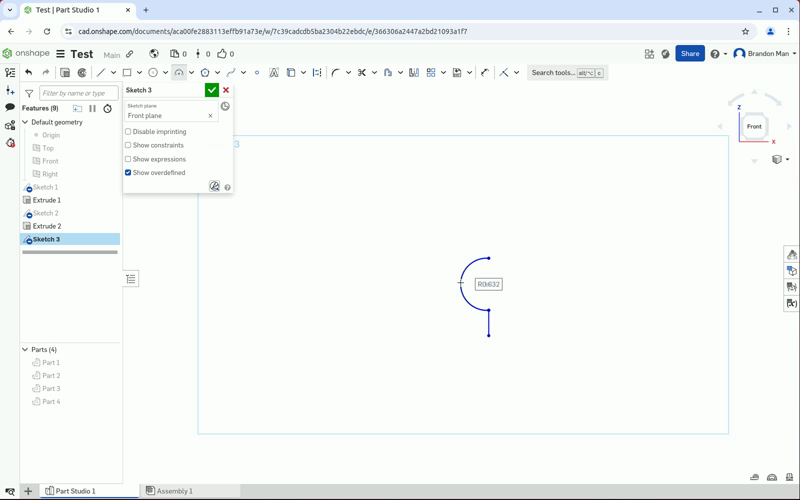
scroll(-6)
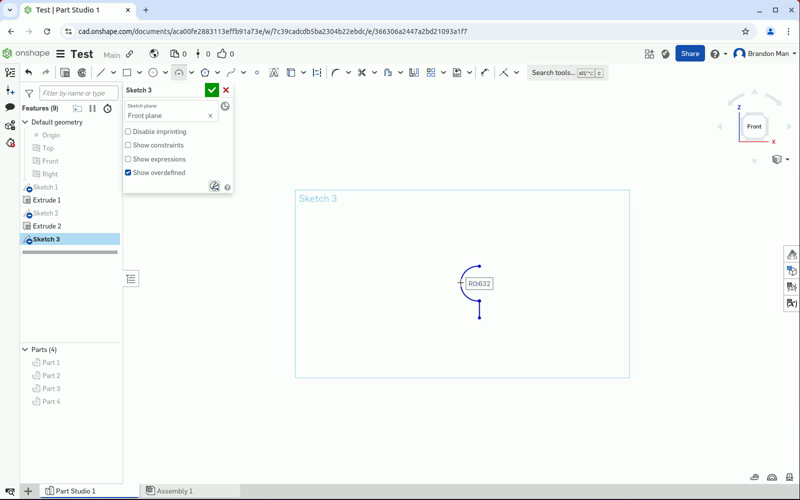
scroll(-6)
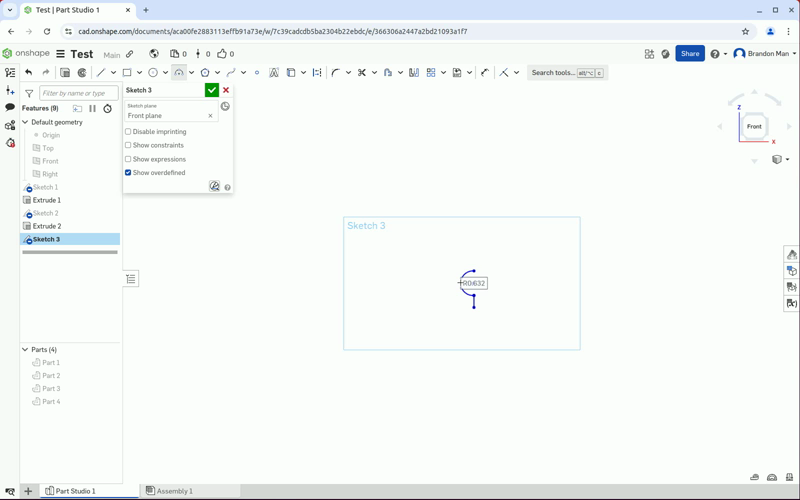
scroll(-6)
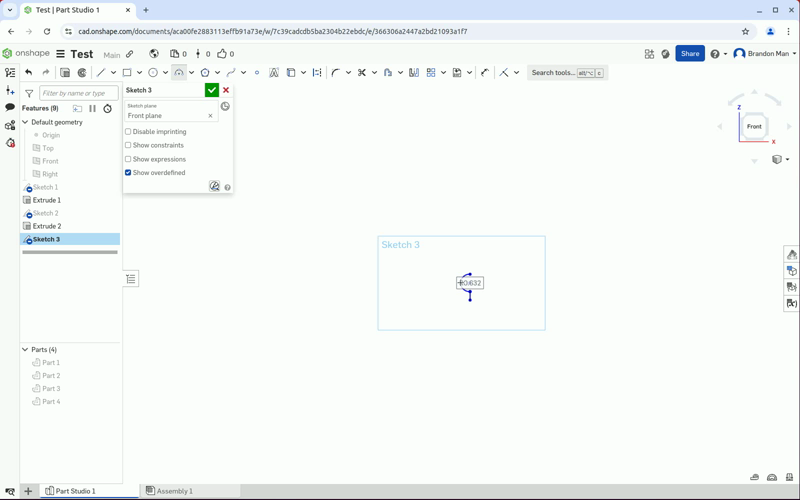
scroll(-6)
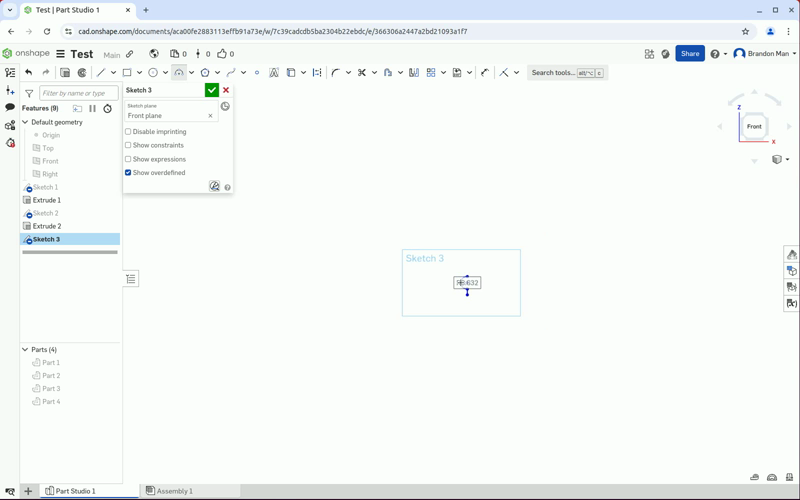
scroll(-6)
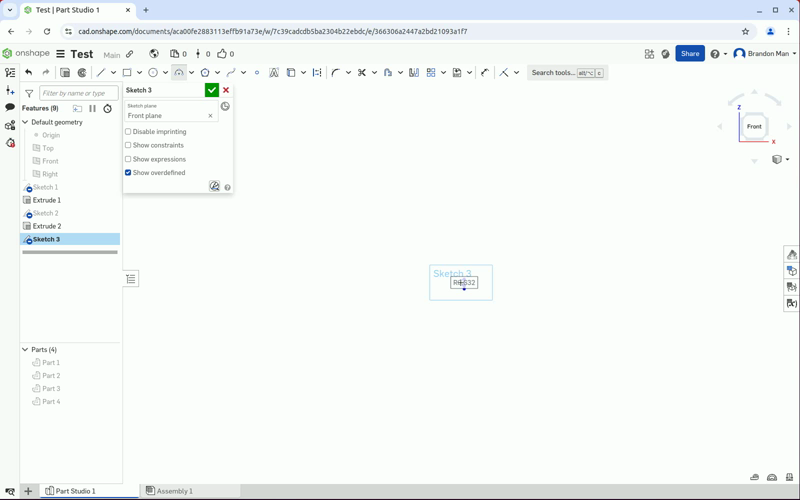
key_up(shift)
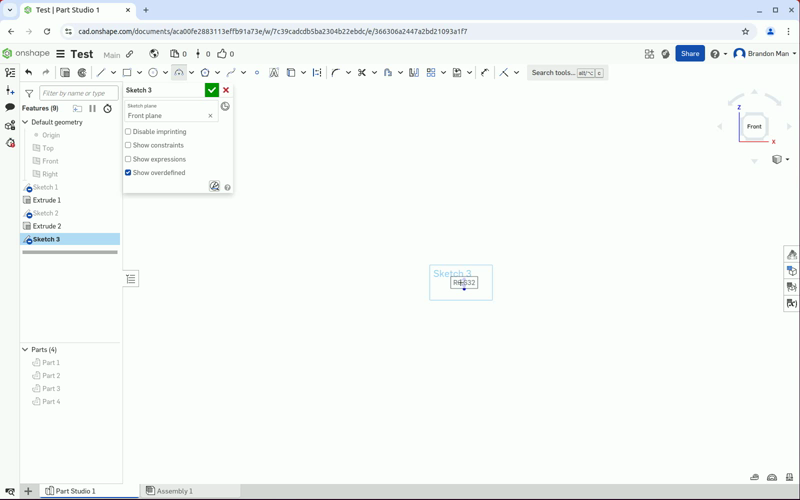
key(esc)
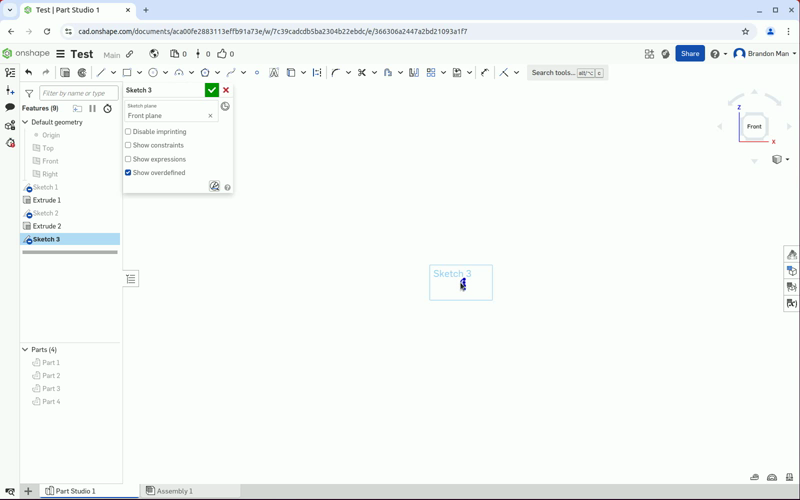
key(l)
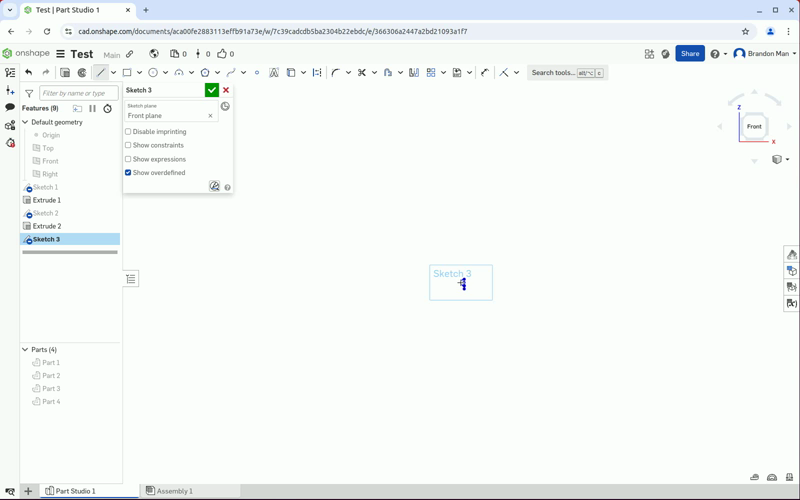
mouse_move(464, 279)
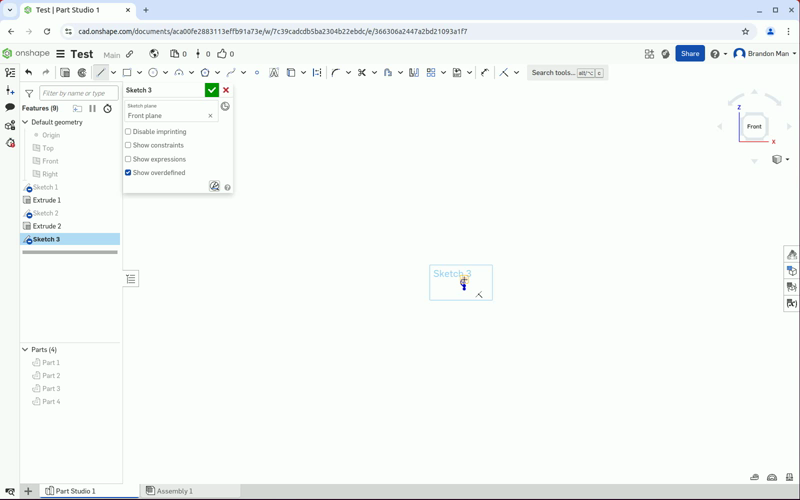
scroll(6)
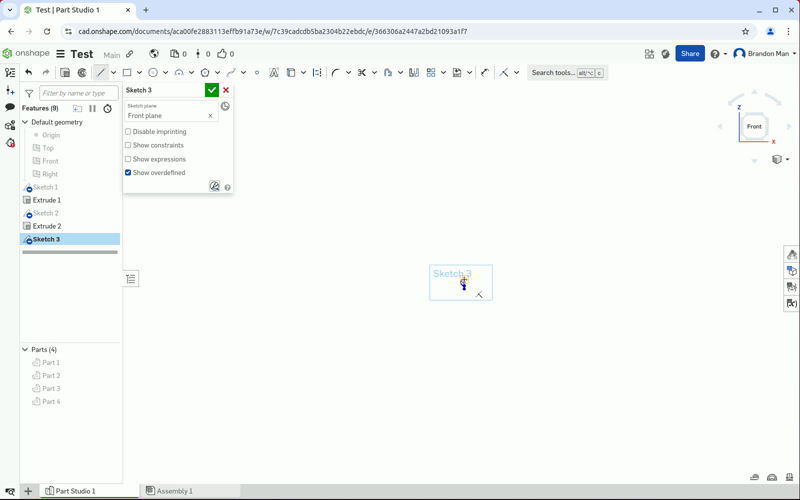
scroll(6)
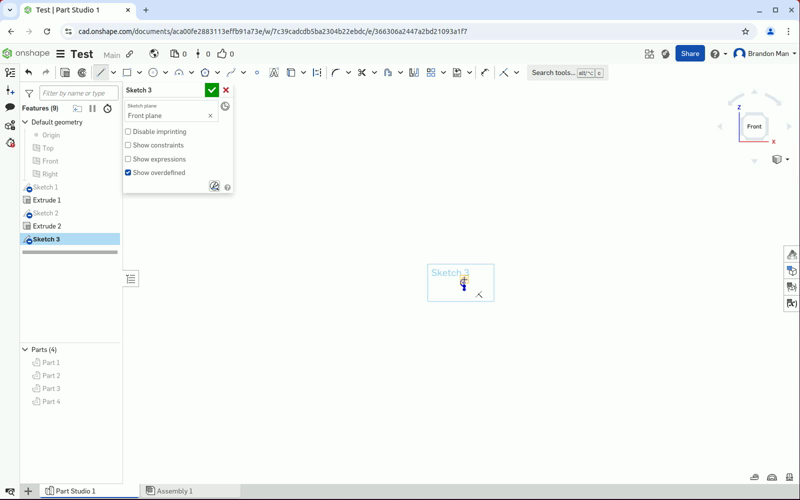
scroll(6)
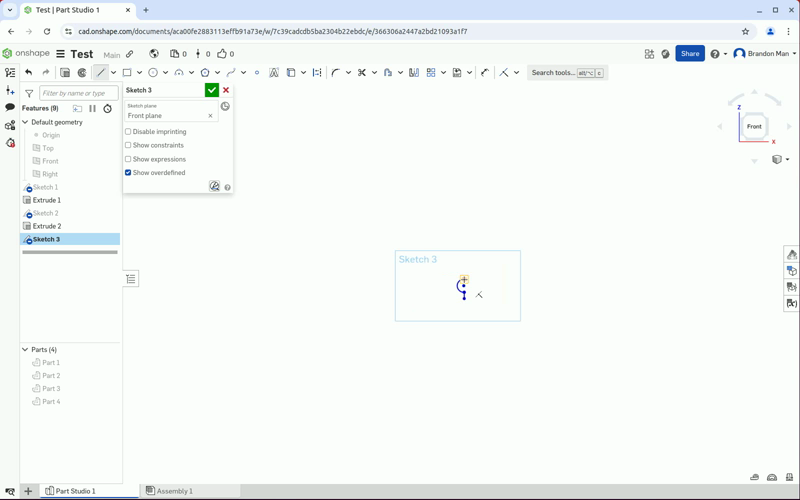
scroll(6)
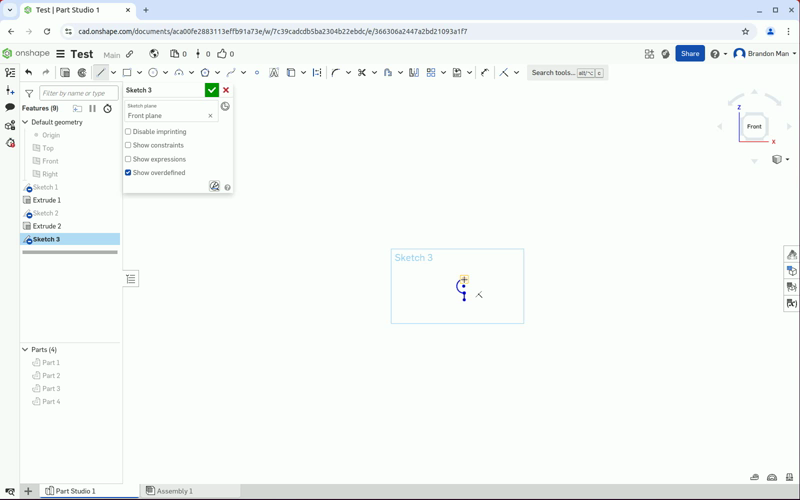
scroll(6)
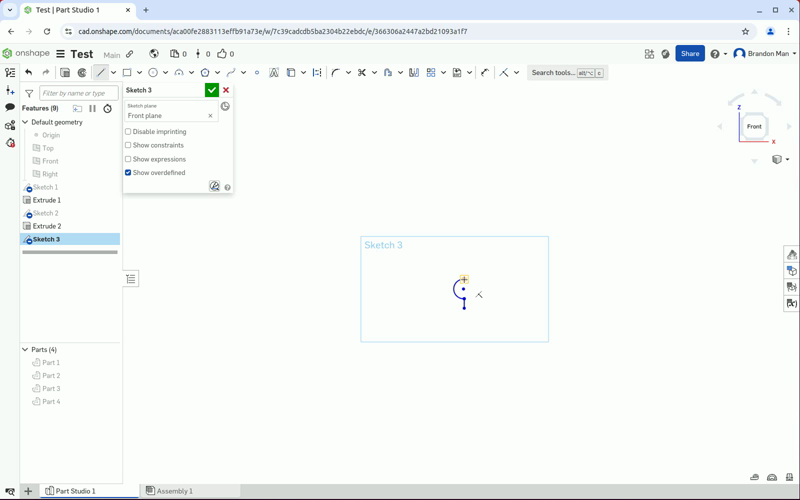
scroll(6)
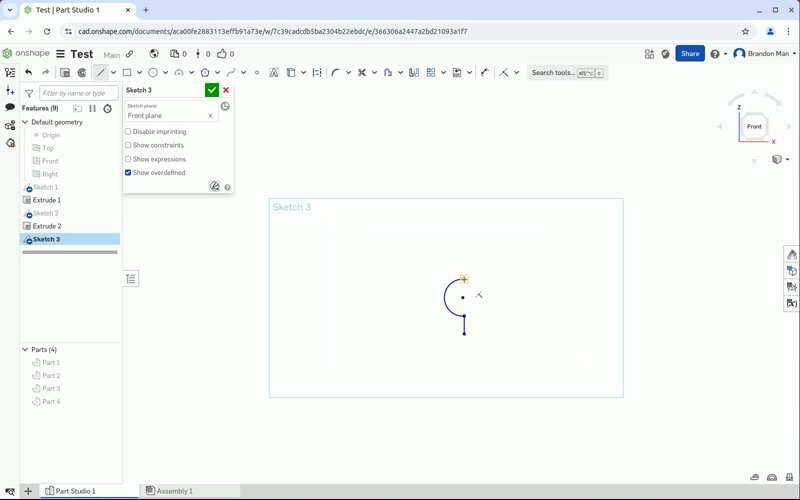
scroll(6)
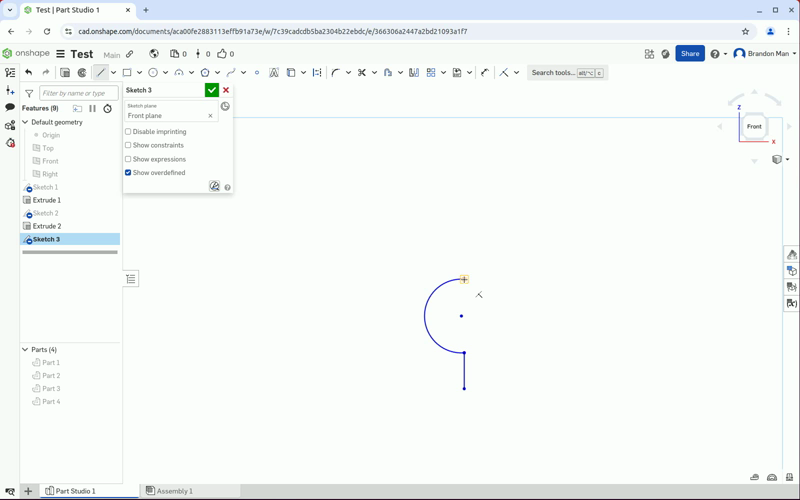
click(464, 279)
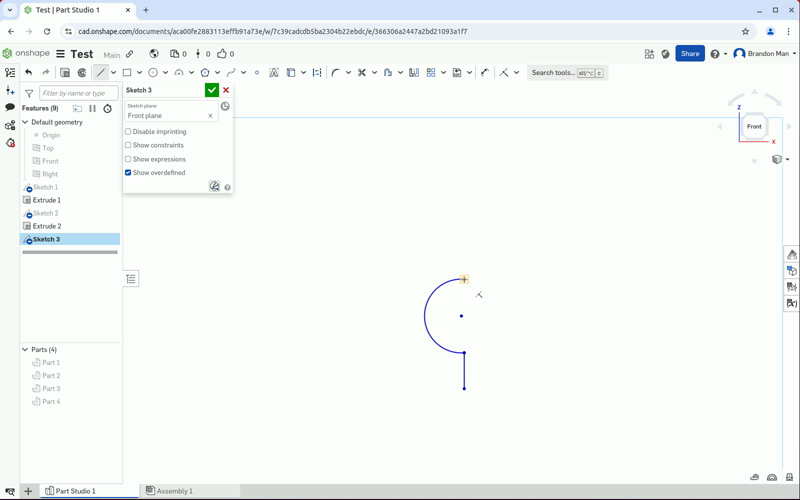
scroll(-6)
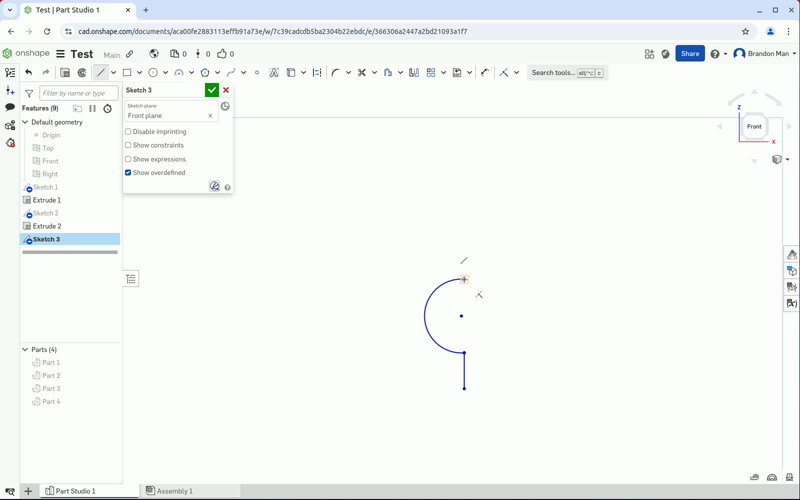
scroll(-6)
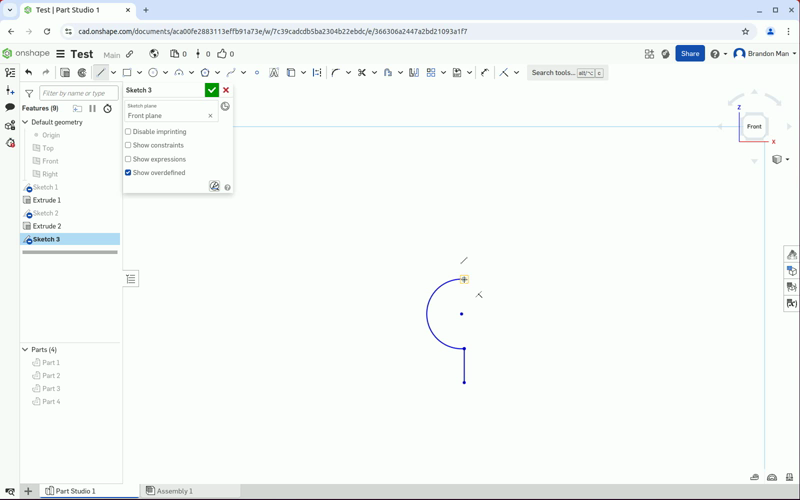
scroll(-6)
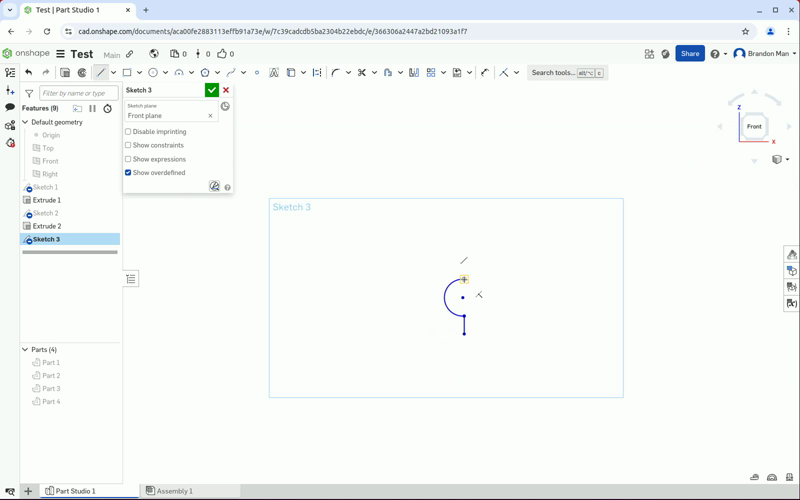
scroll(-6)
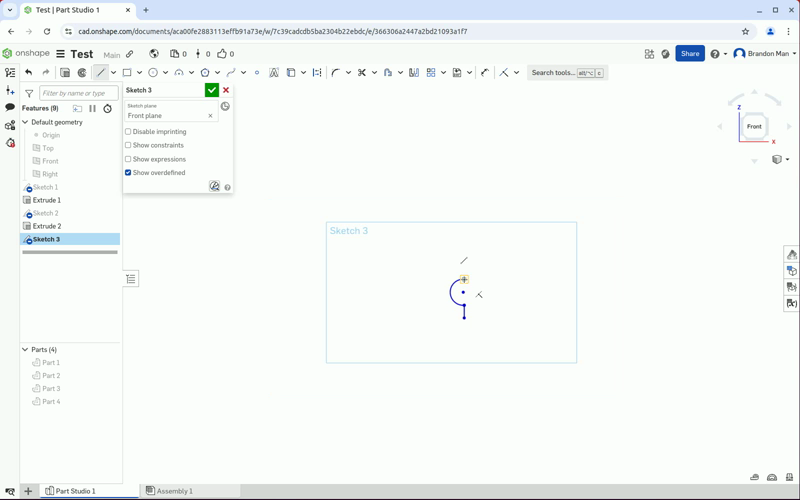
scroll(-6)
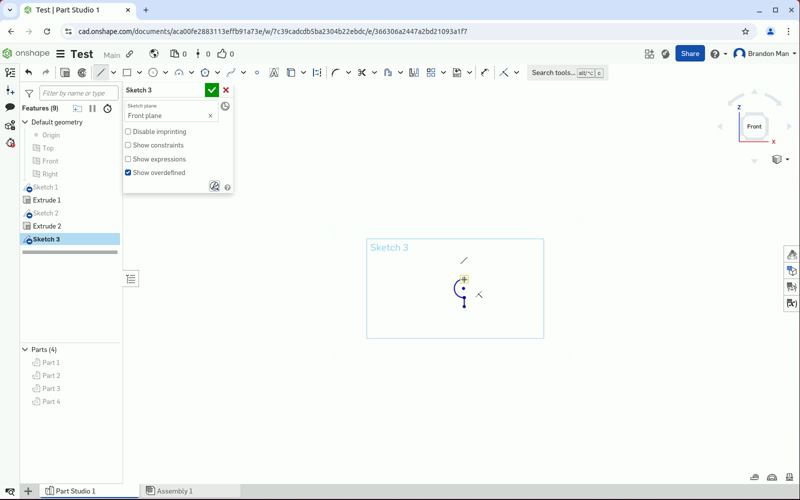
scroll(-6)
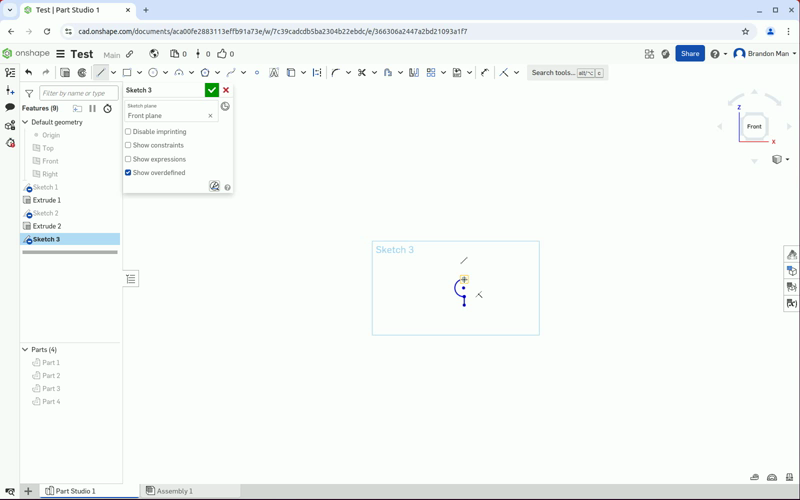
scroll(-6)
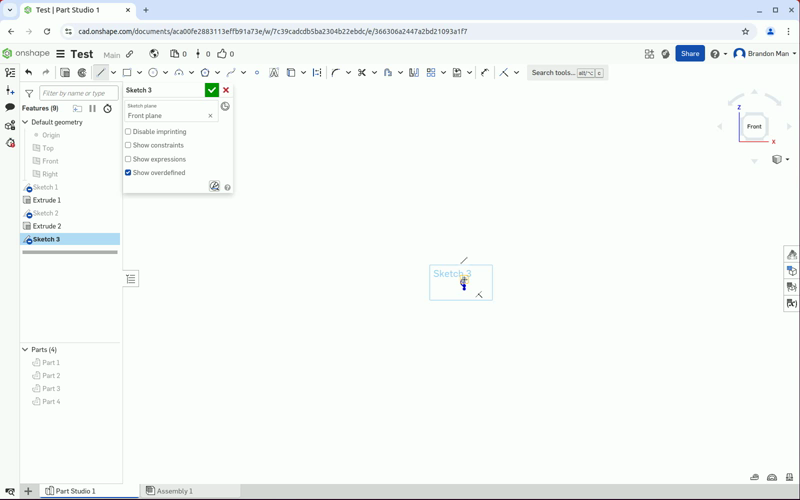
key_down(shift)
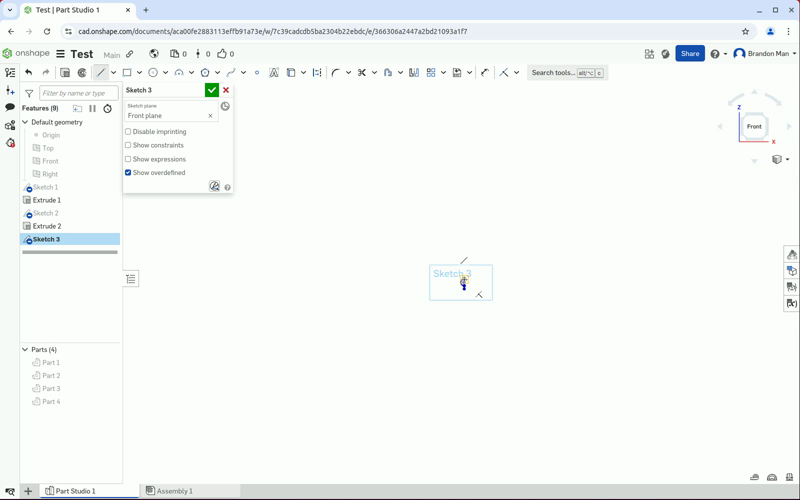
mouse_move(494, 279)
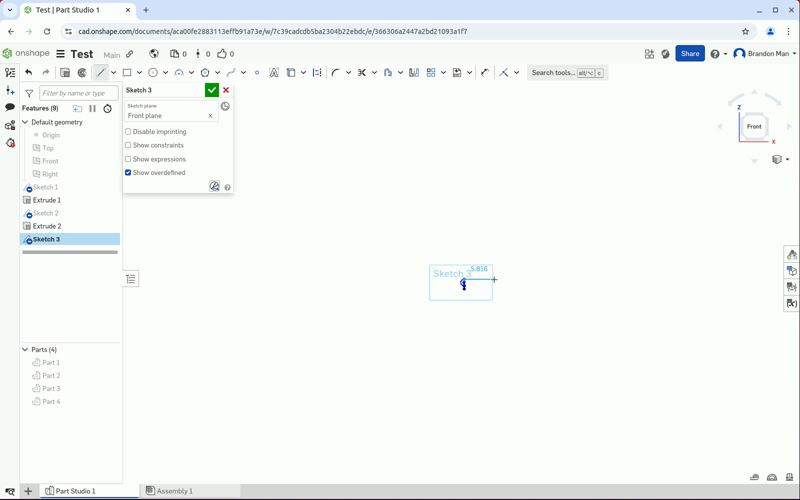
mouse_move(464, 276)
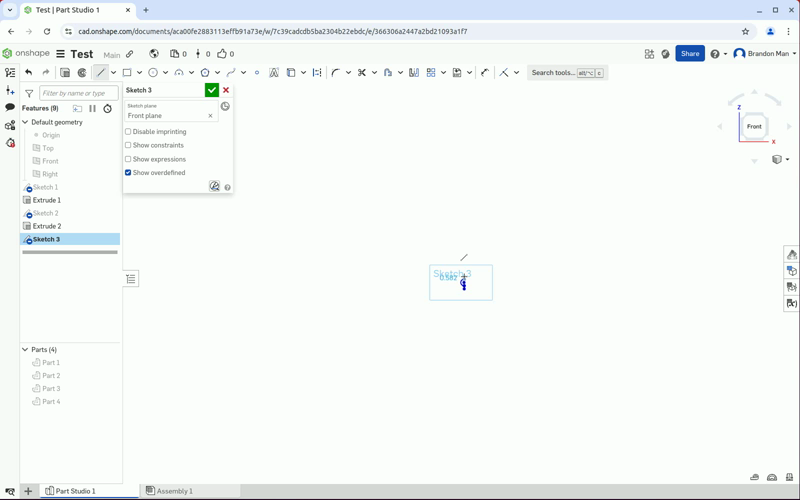
scroll(6)
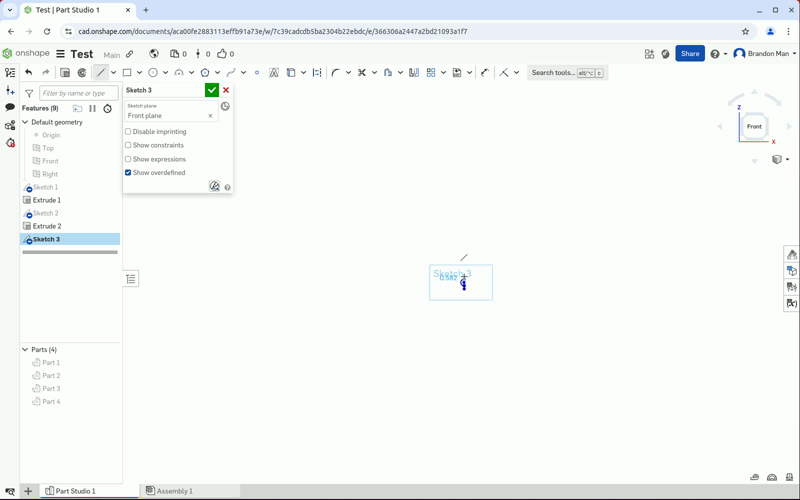
scroll(6)
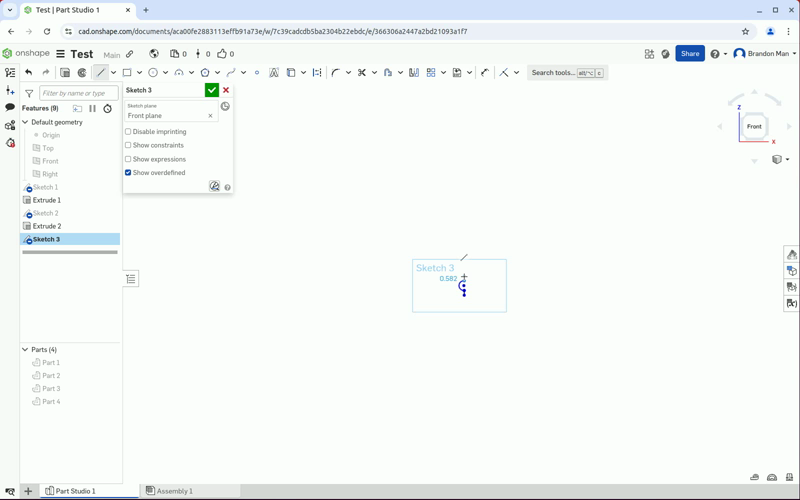
scroll(6)
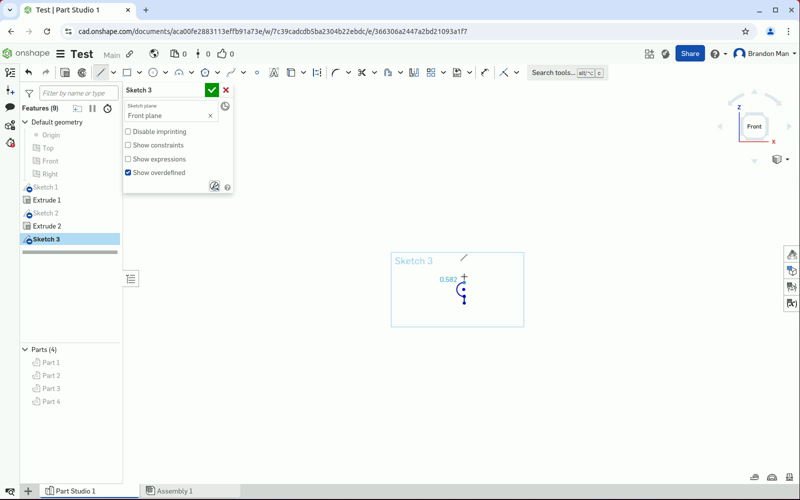
scroll(6)
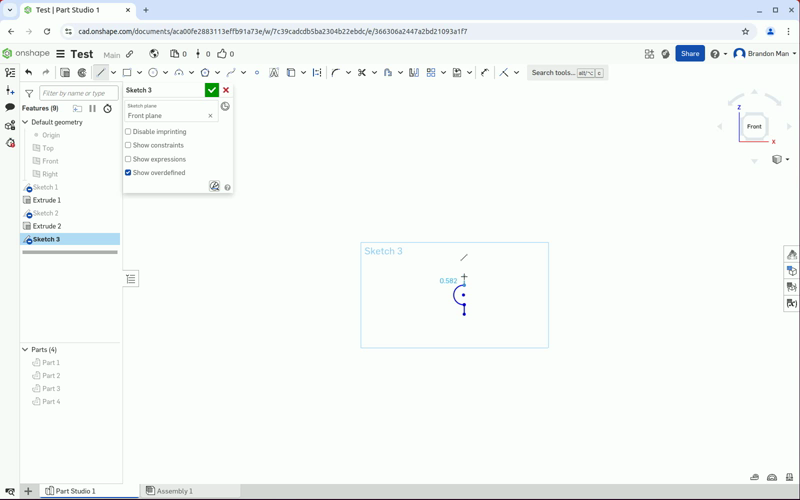
scroll(6)
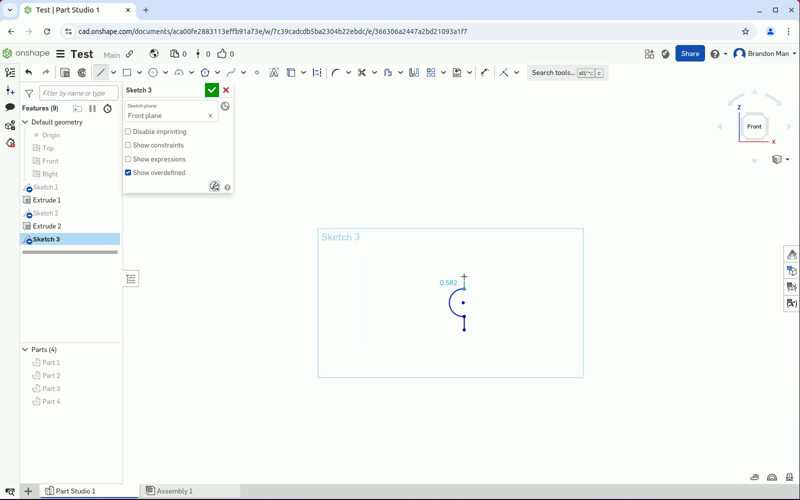
scroll(6)
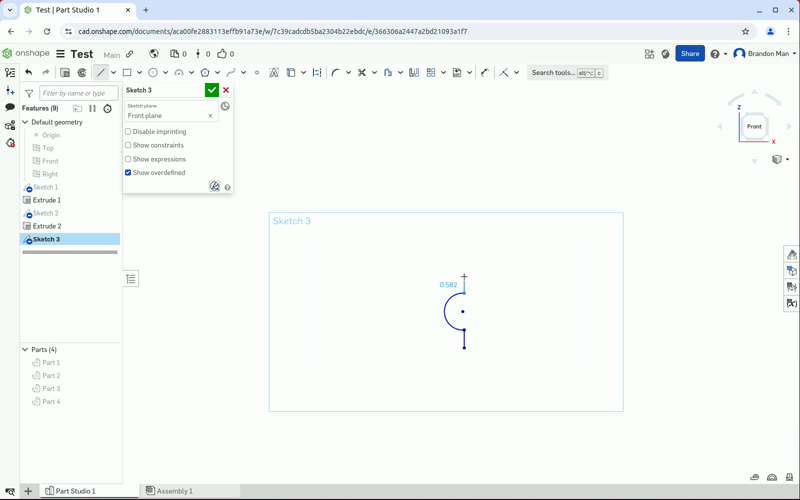
scroll(6)
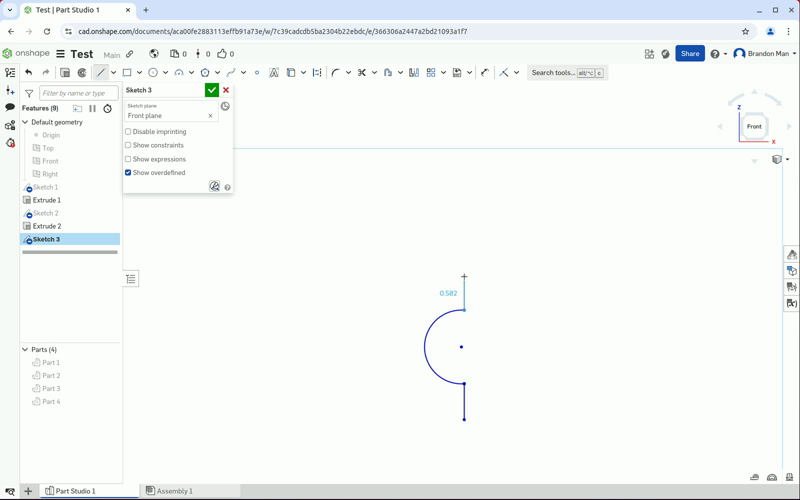
click(464, 276)
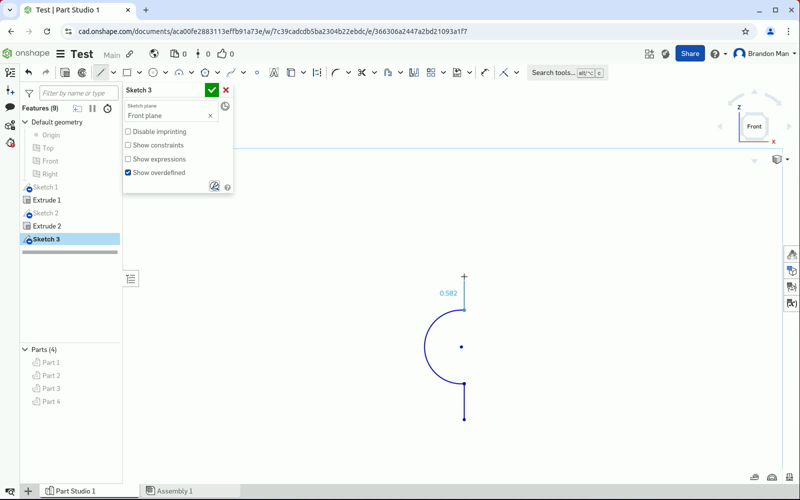
scroll(-6)
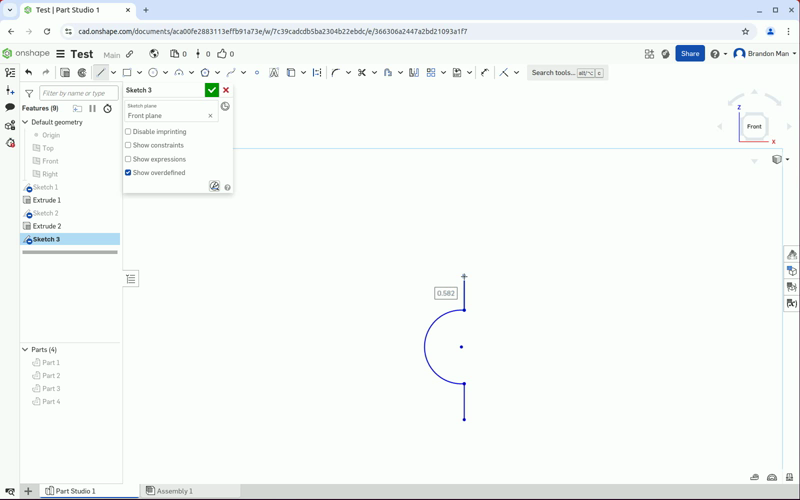
scroll(-6)
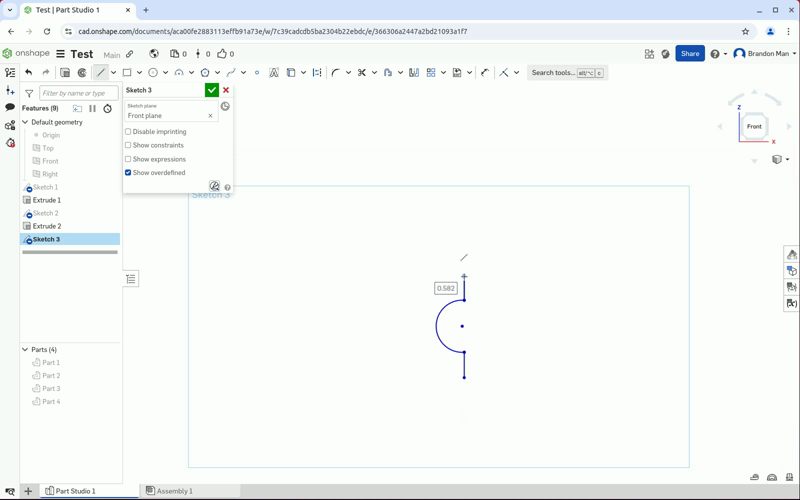
scroll(-6)
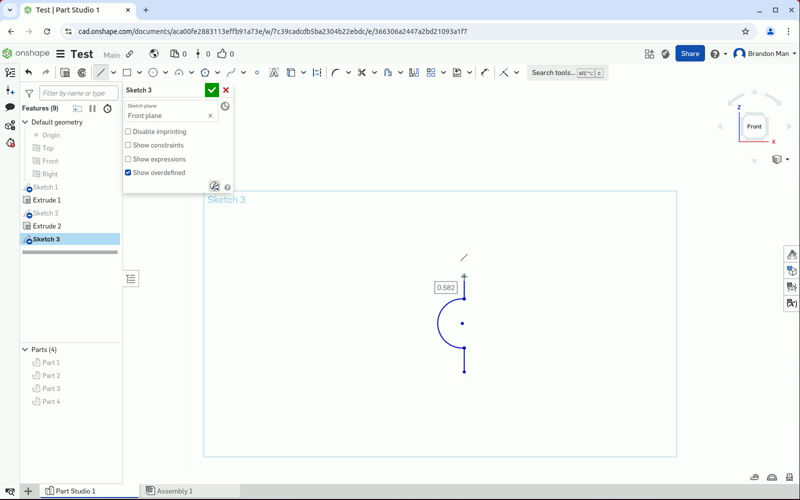
scroll(-6)
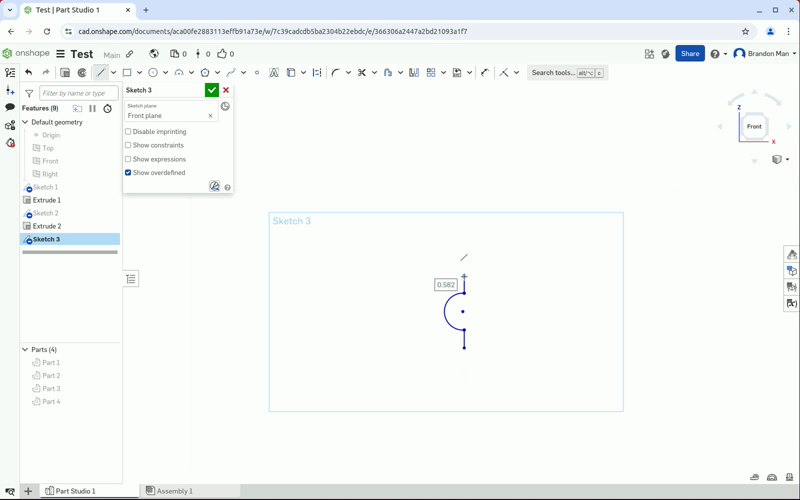
scroll(-6)
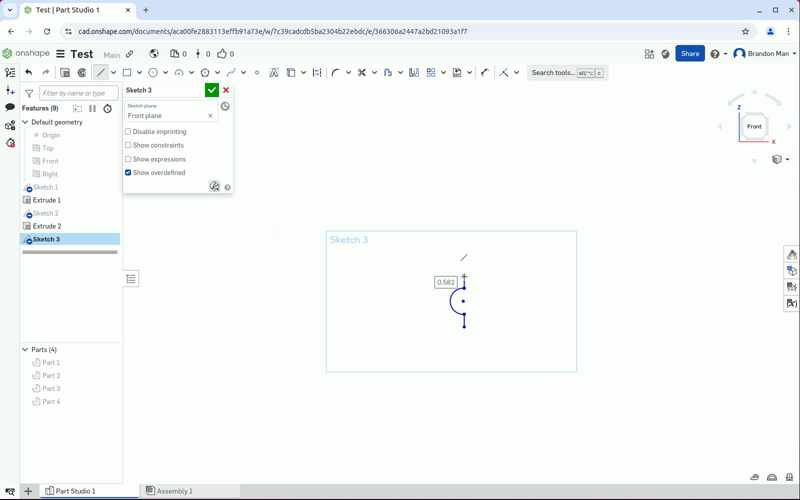
scroll(-6)
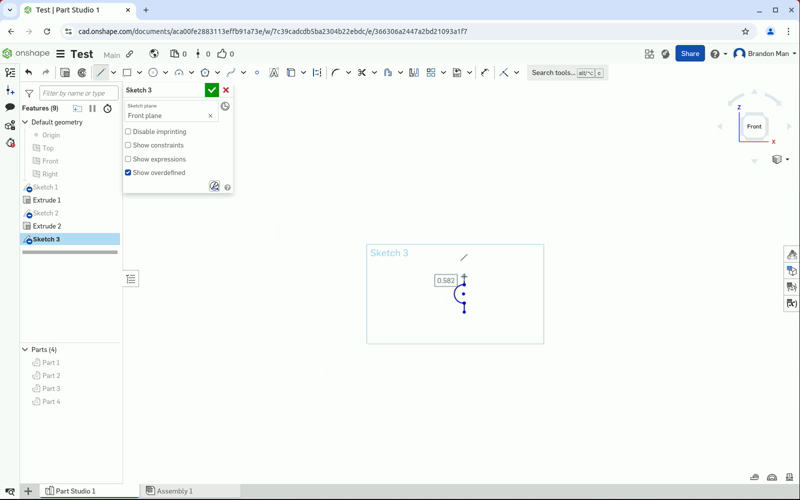
scroll(-6)
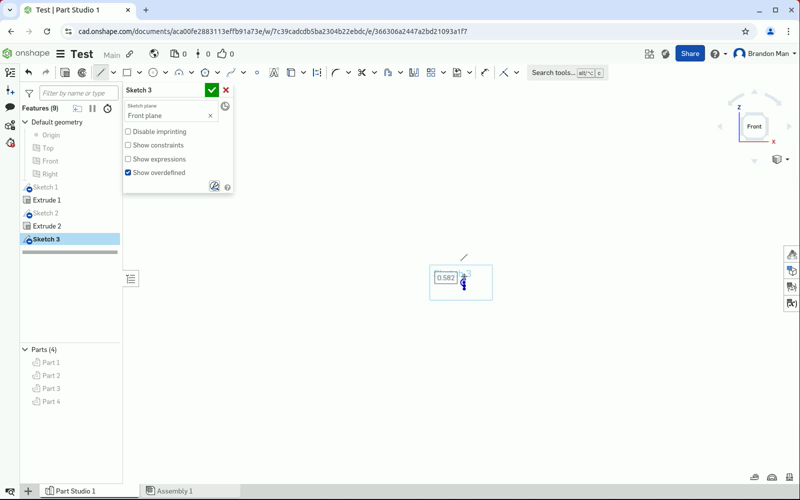
key_up(shift)
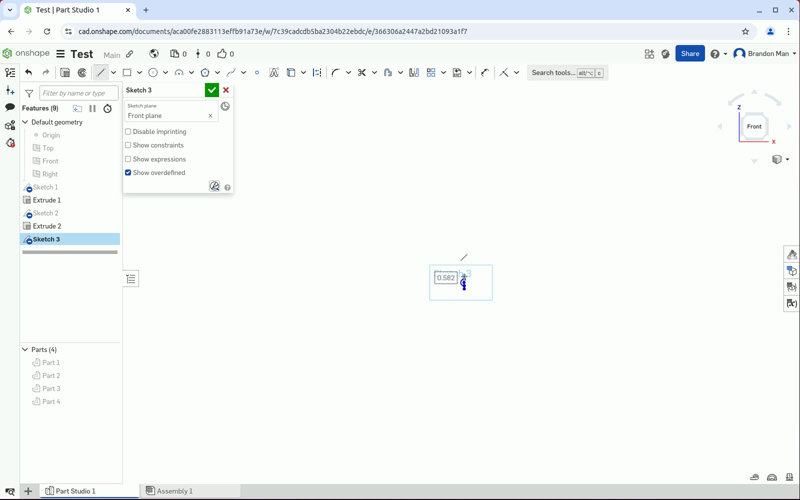
key(esc)
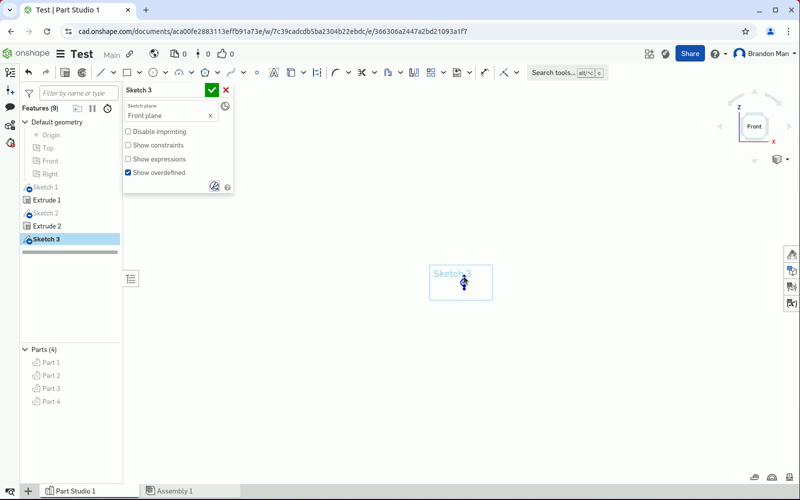
key(a)
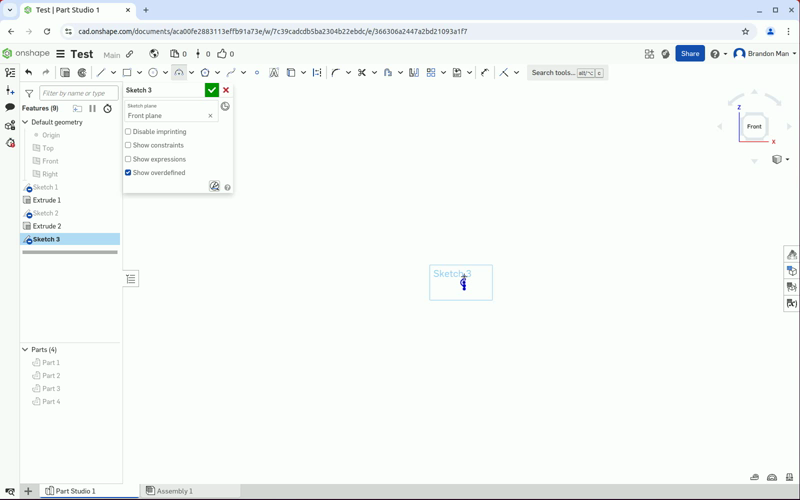
mouse_move(464, 276)
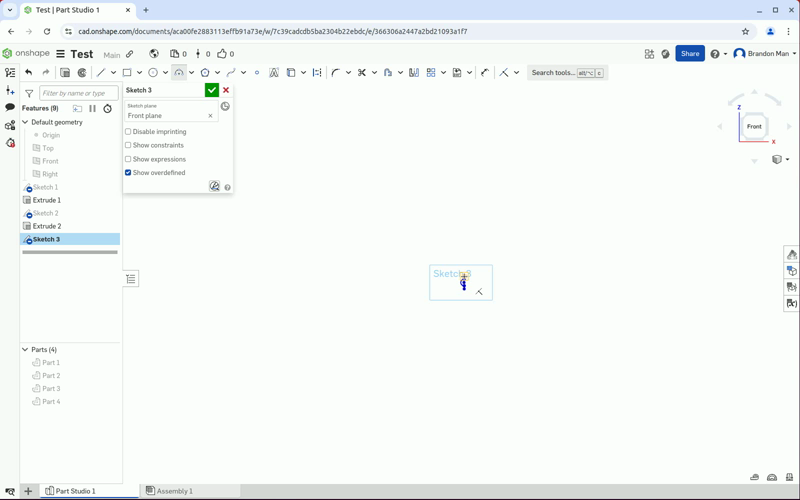
scroll(6)
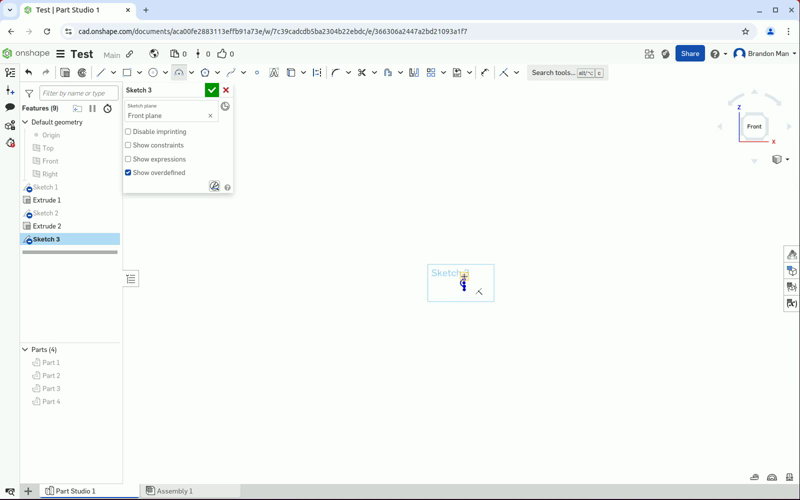
scroll(6)
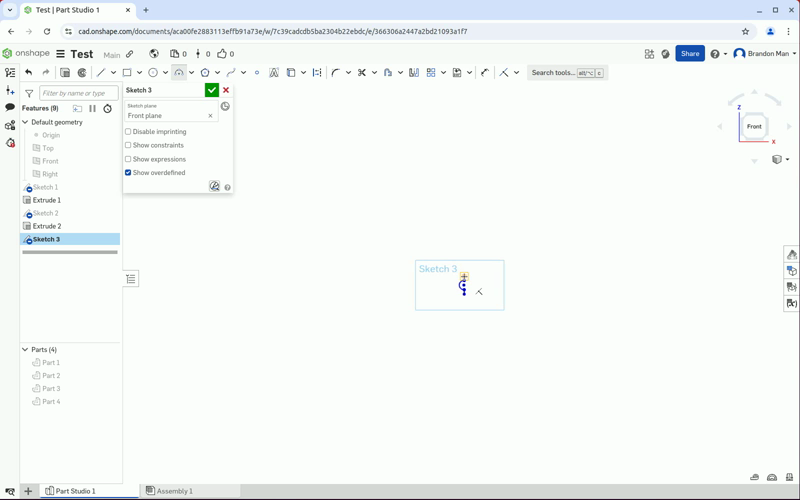
scroll(6)
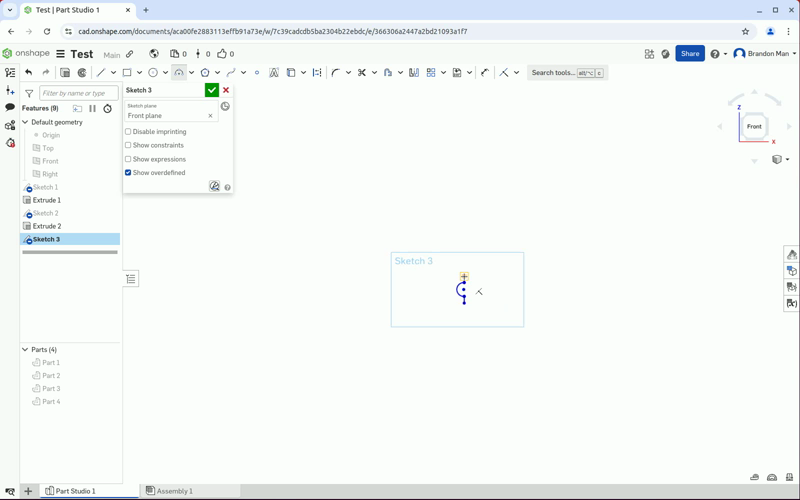
scroll(6)
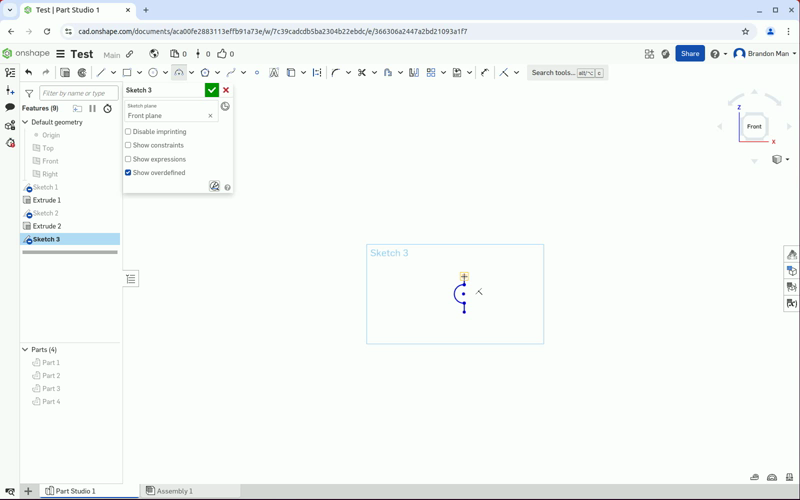
scroll(6)
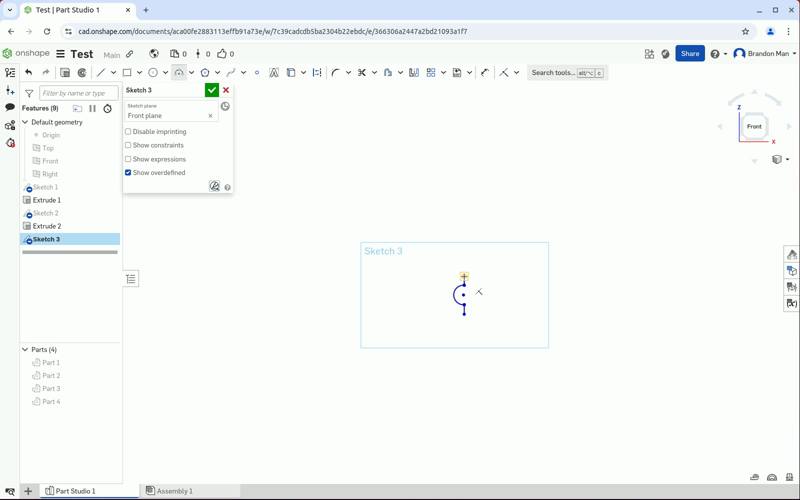
scroll(6)
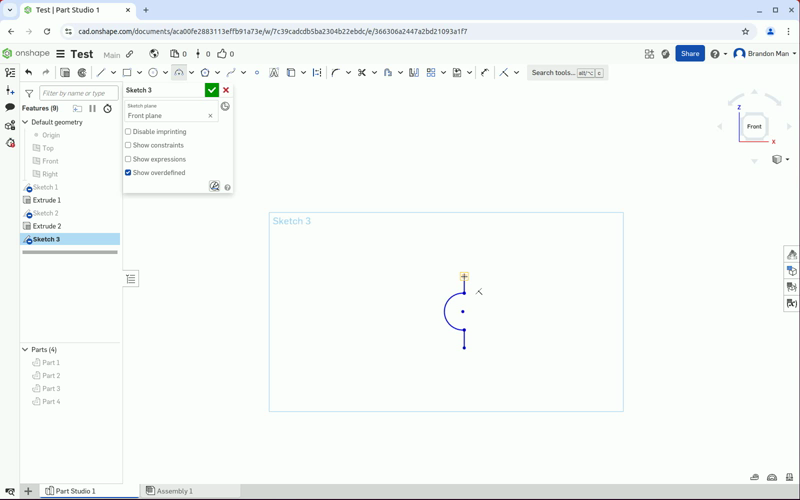
scroll(6)
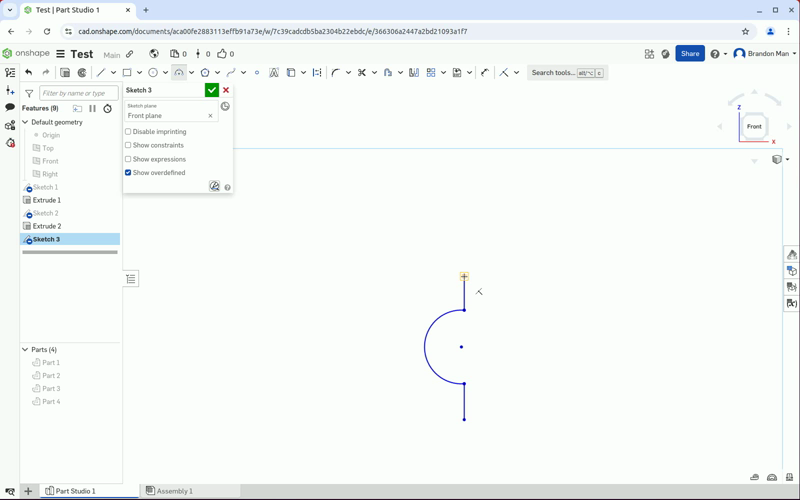
click(464, 276)
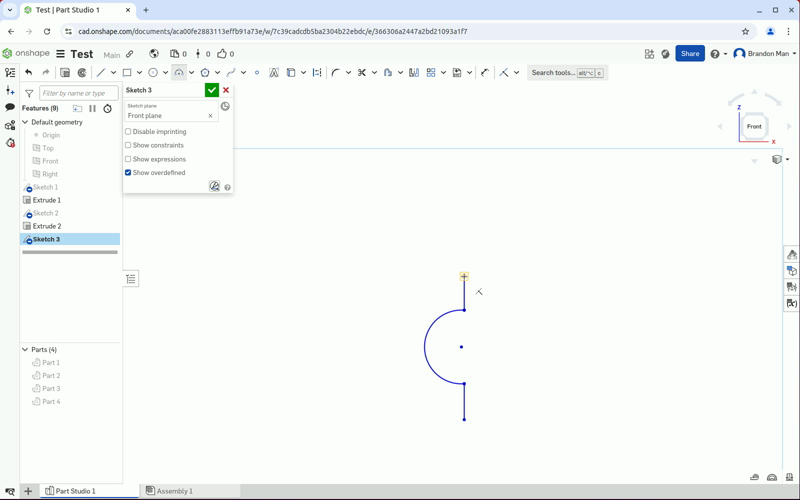
scroll(-6)
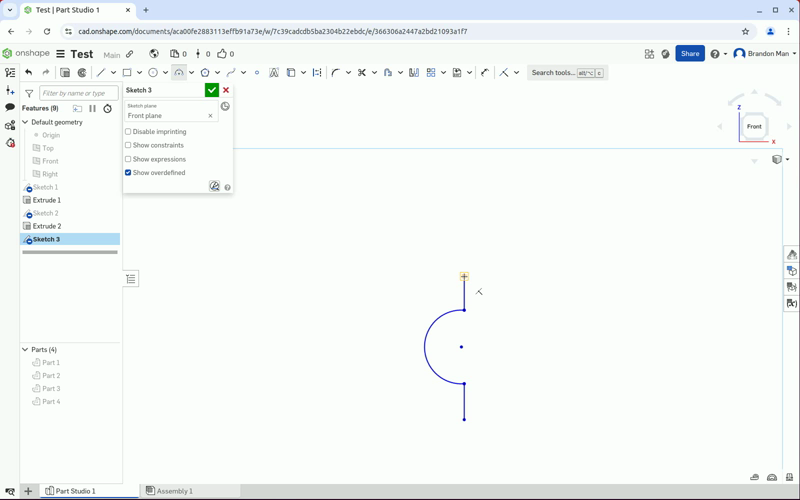
scroll(-6)
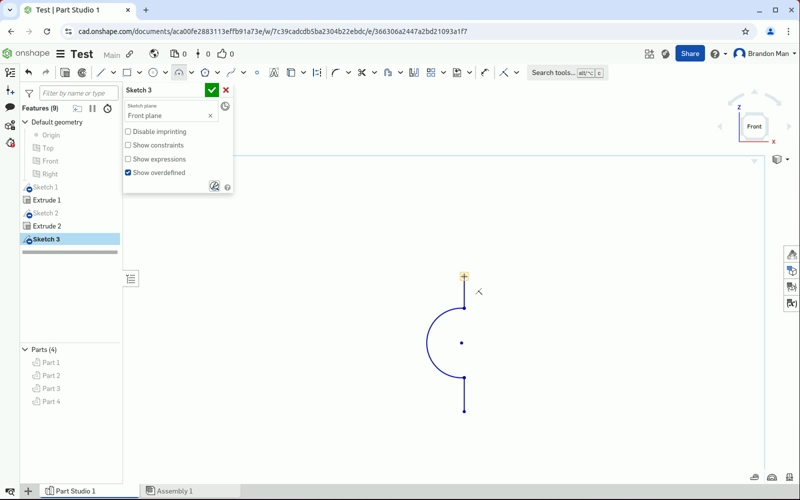
scroll(-6)
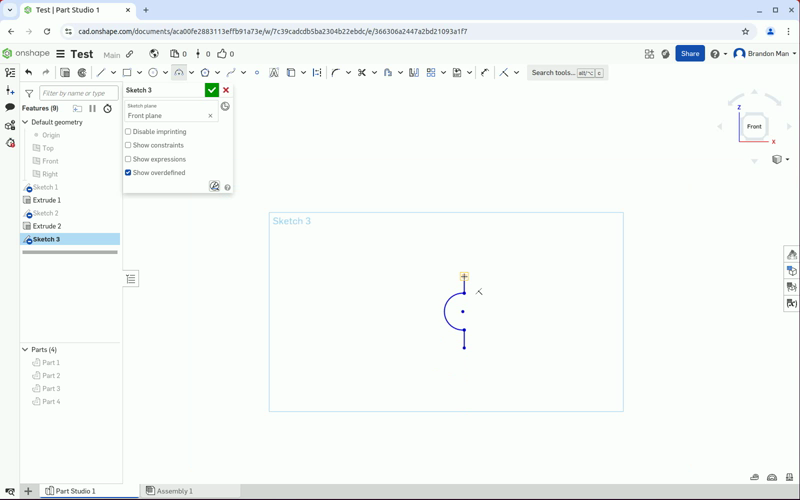
scroll(-6)
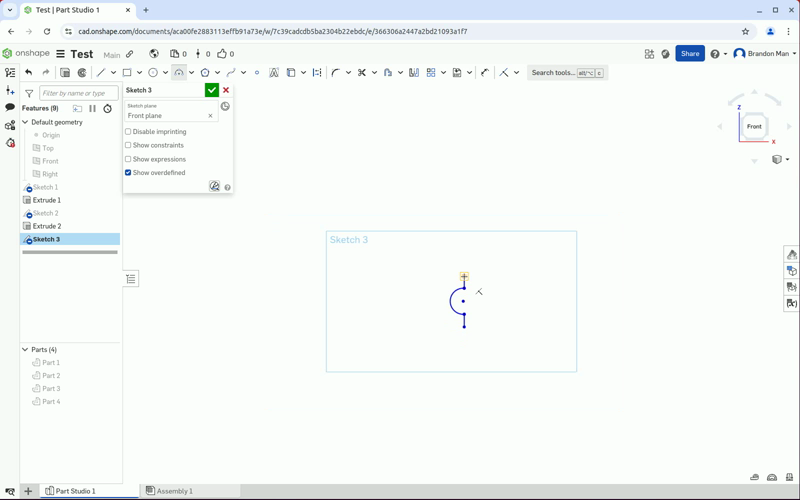
scroll(-6)
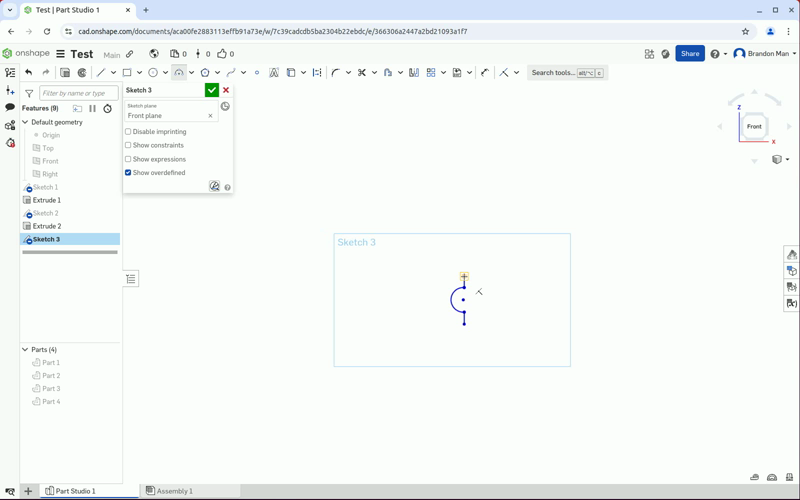
scroll(-6)
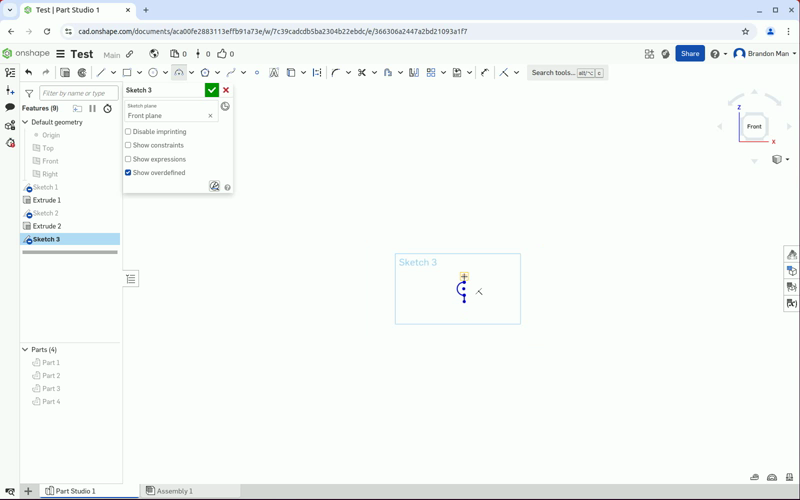
scroll(-6)
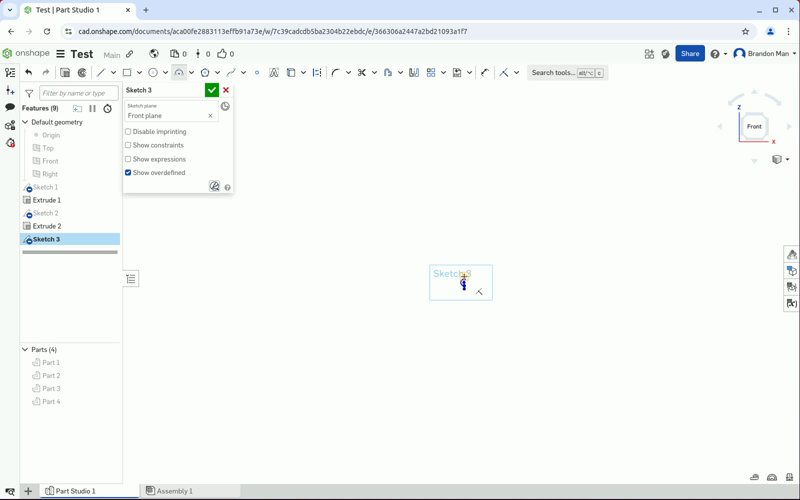
mouse_move(464, 288)
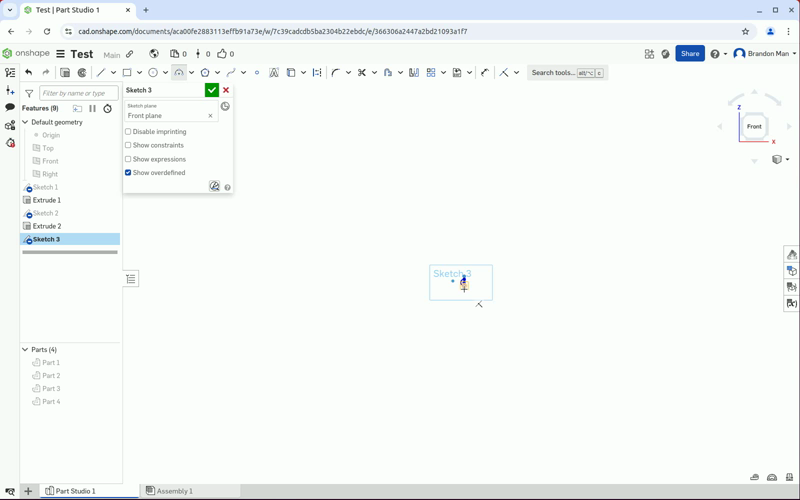
scroll(6)
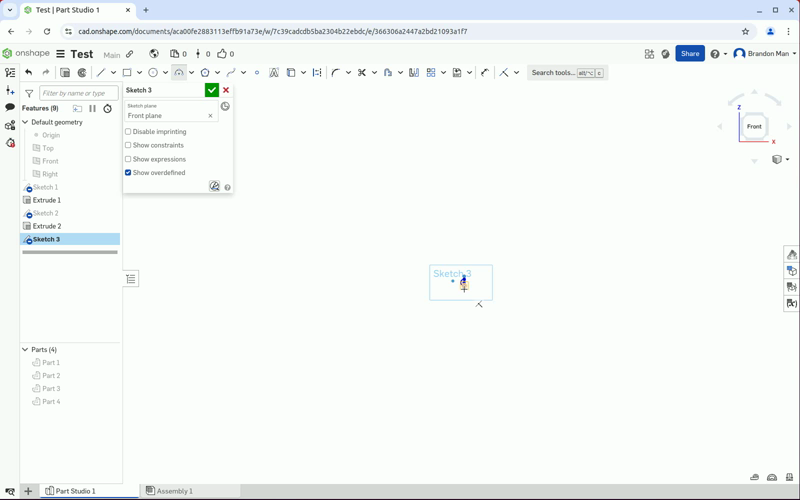
scroll(6)
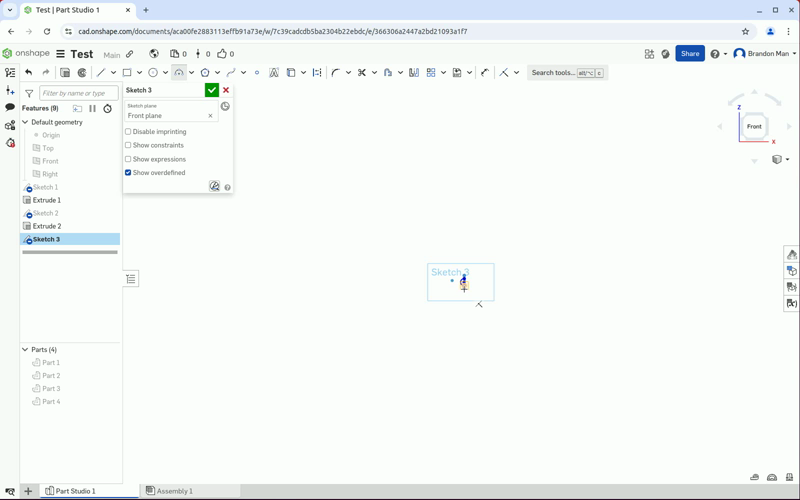
scroll(6)
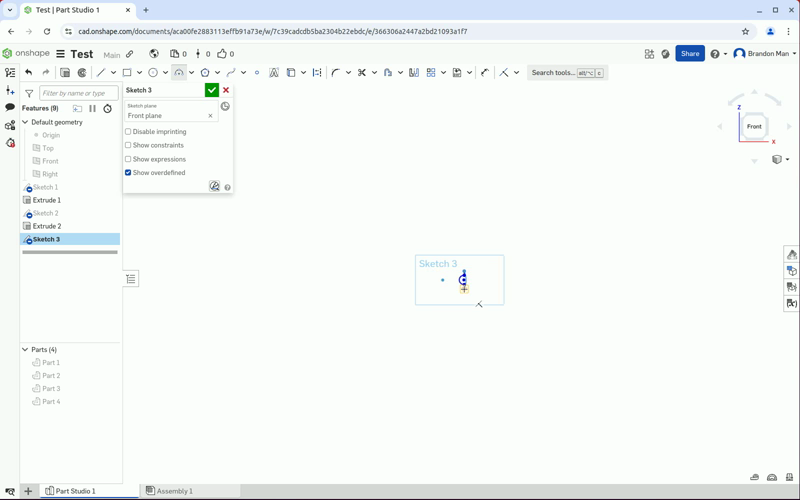
scroll(6)
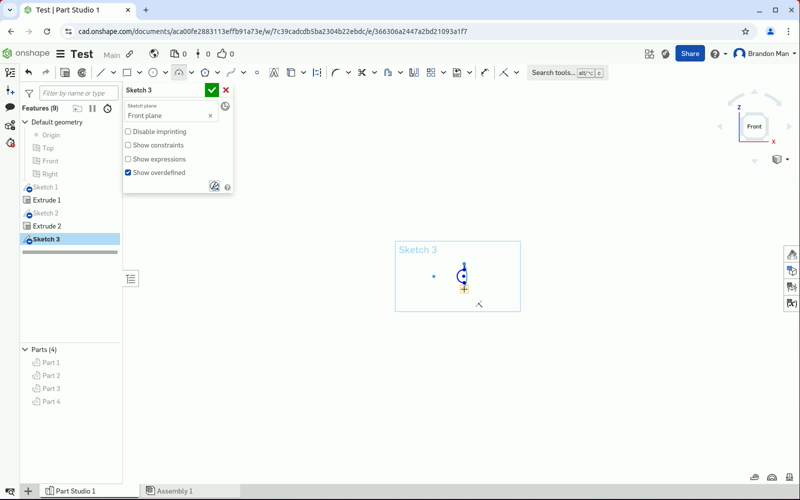
scroll(6)
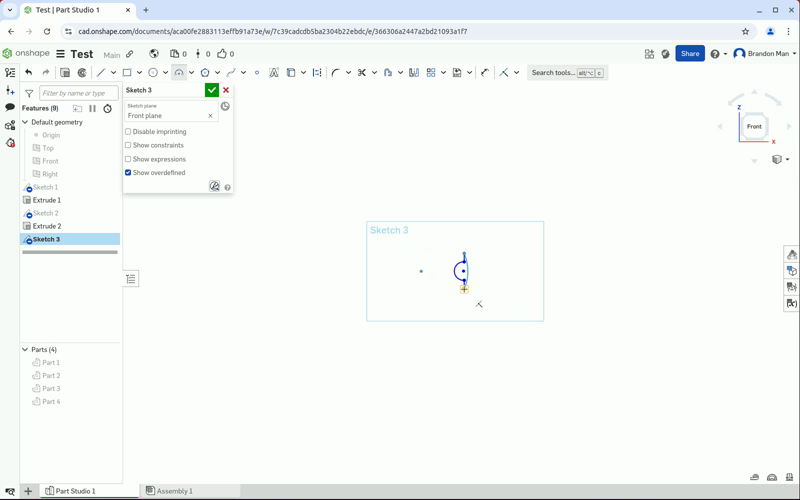
scroll(6)
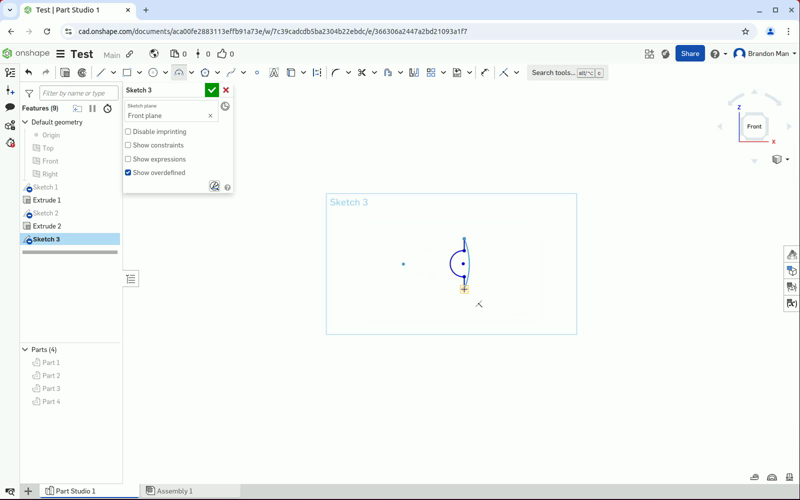
scroll(6)
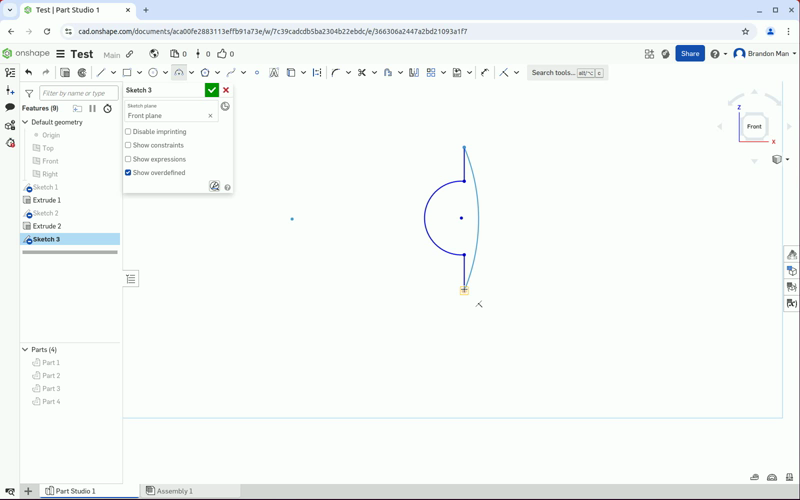
click(464, 288)
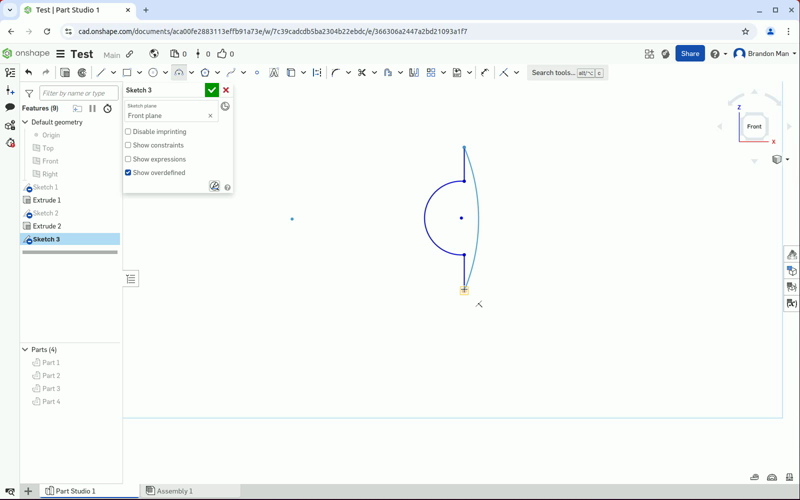
scroll(-6)
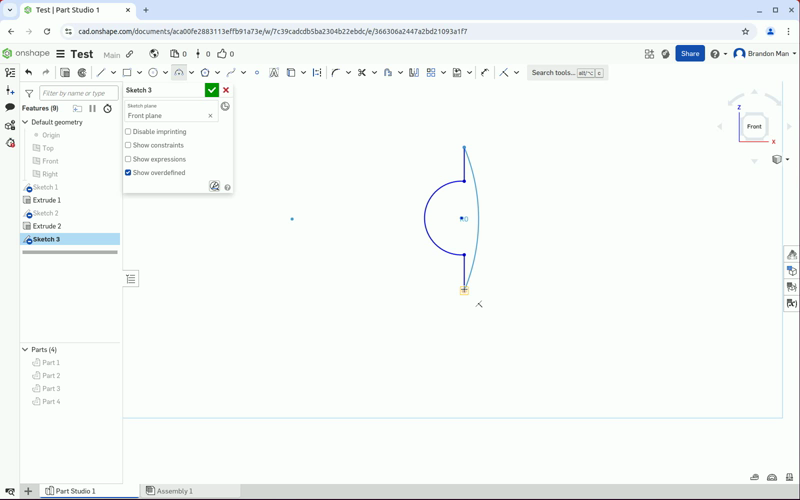
scroll(-6)
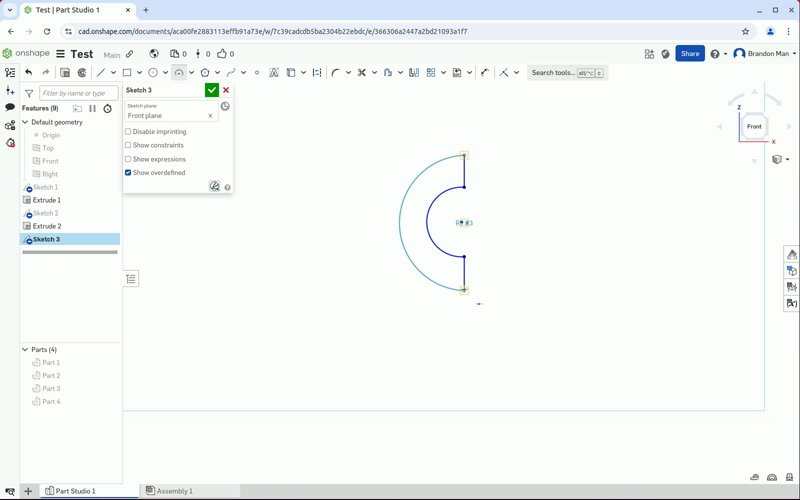
scroll(-6)
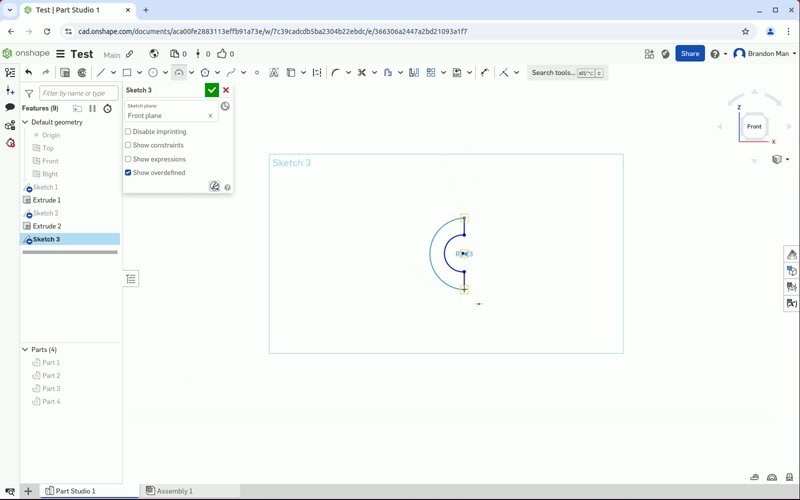
scroll(-6)
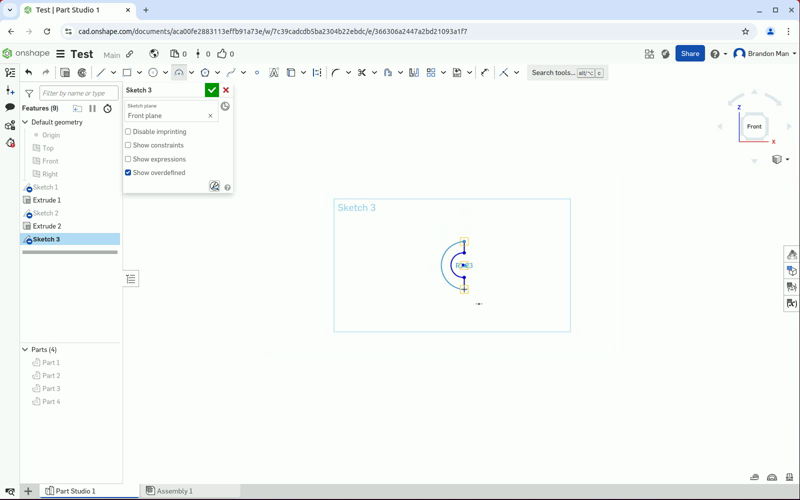
scroll(-6)
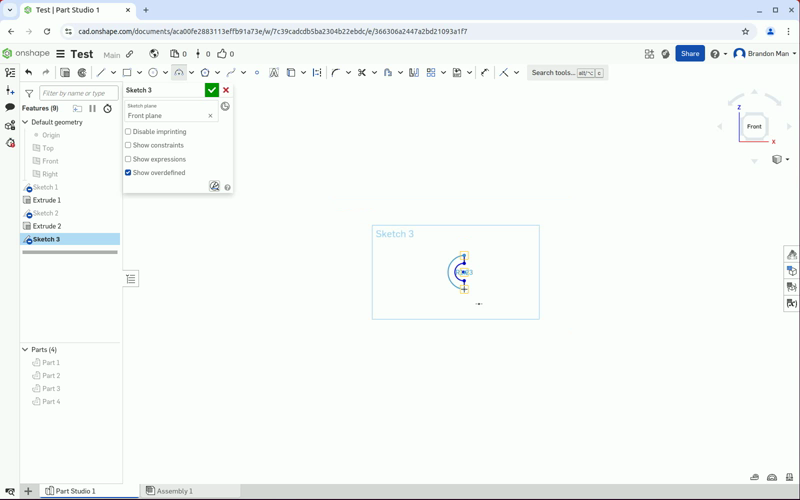
scroll(-6)
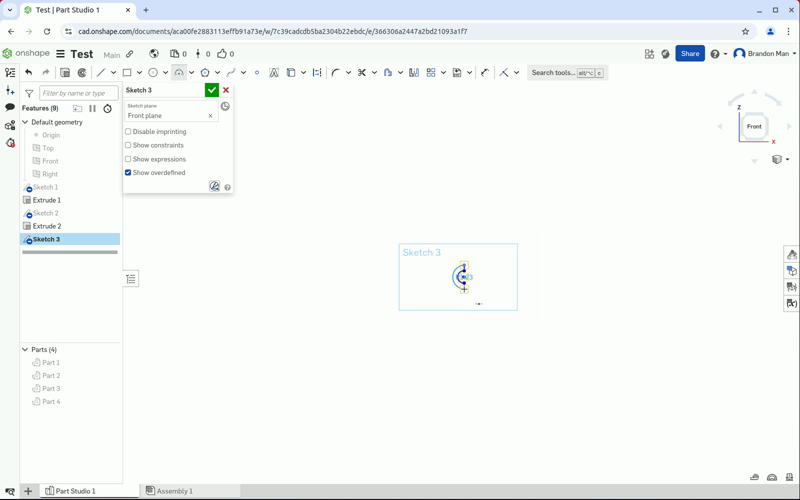
scroll(-6)
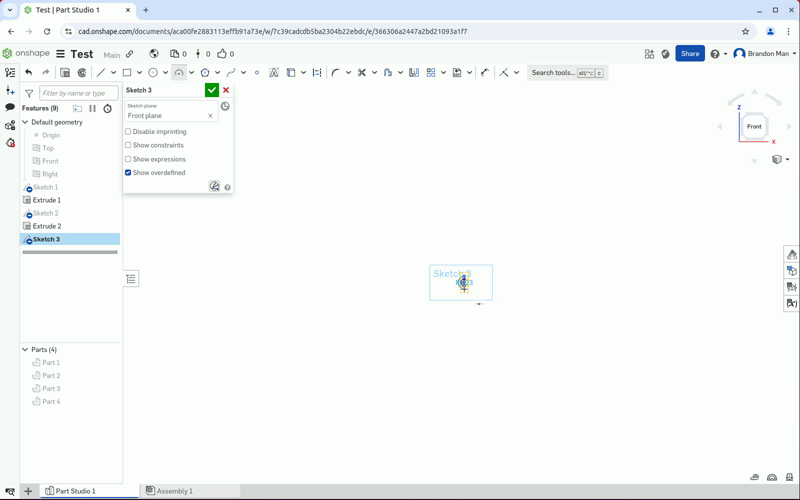
key_down(shift)
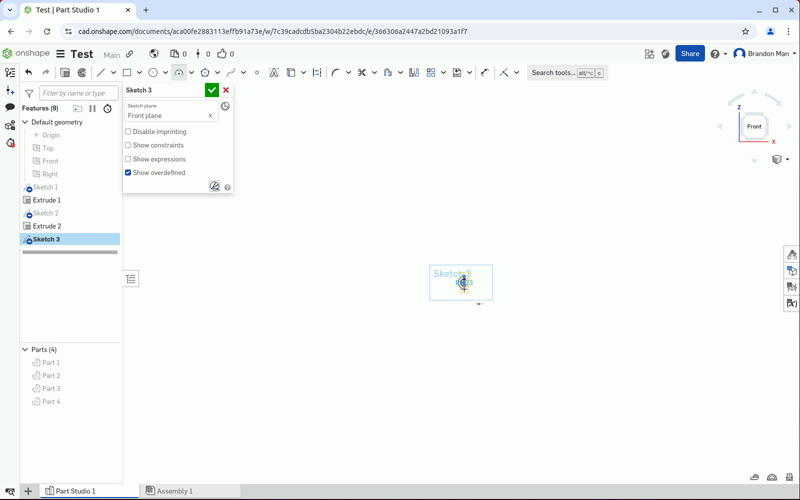
mouse_move(457, 282)
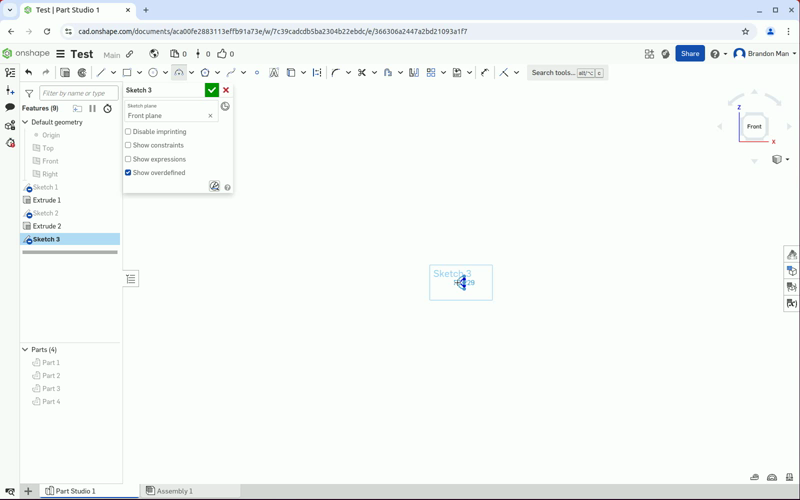
scroll(6)
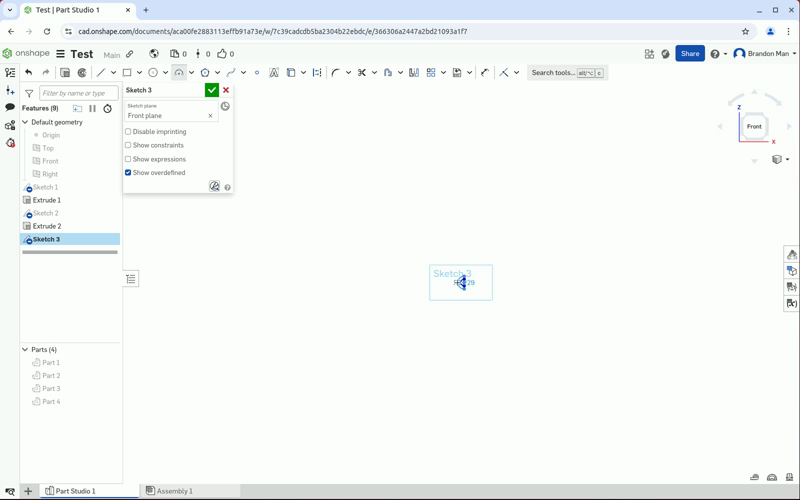
scroll(6)
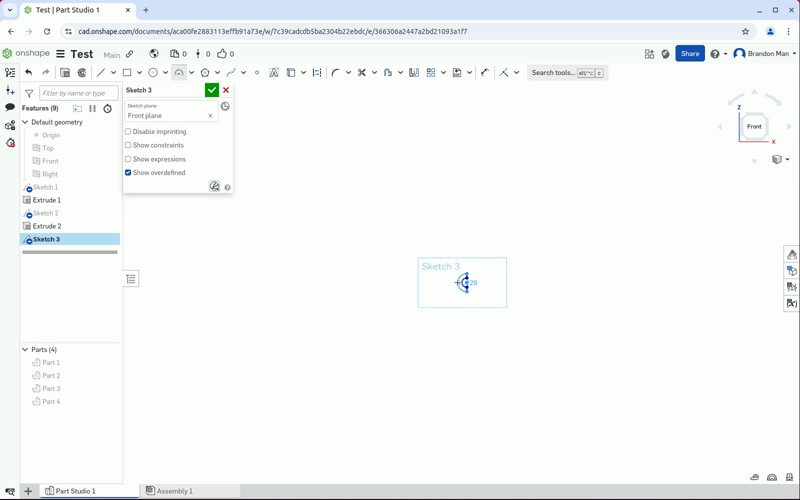
scroll(6)
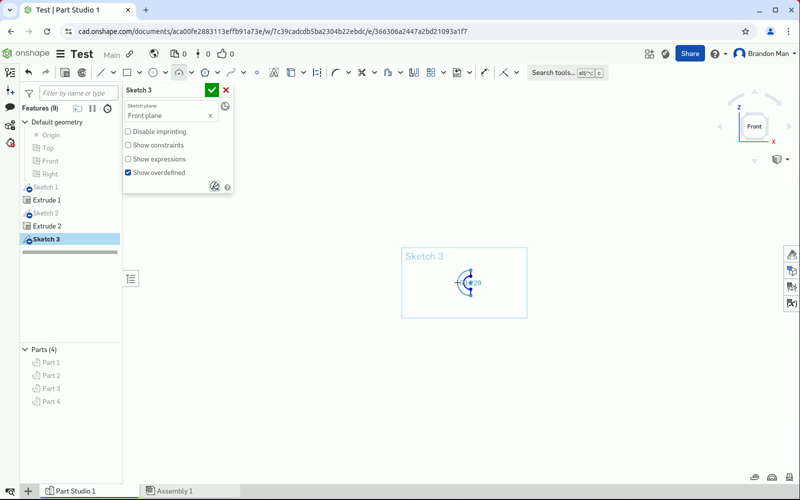
scroll(6)
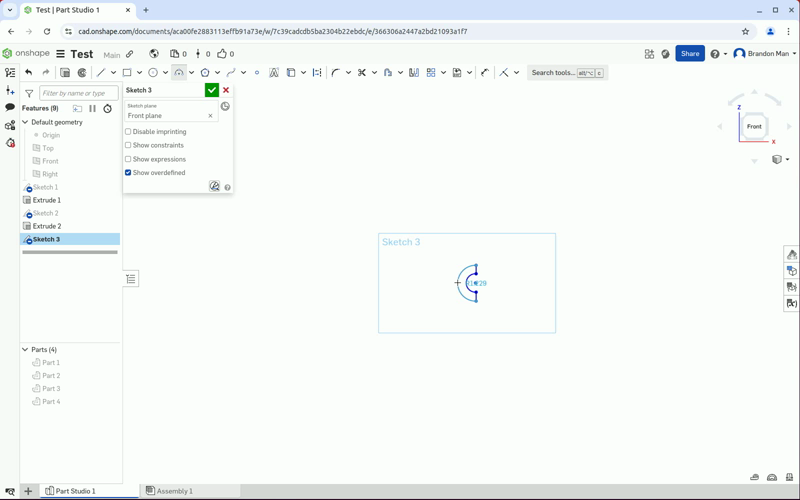
scroll(6)
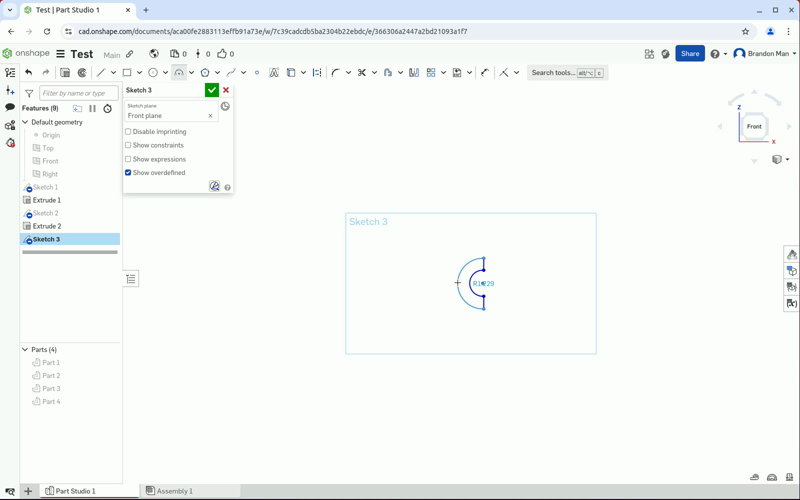
scroll(6)
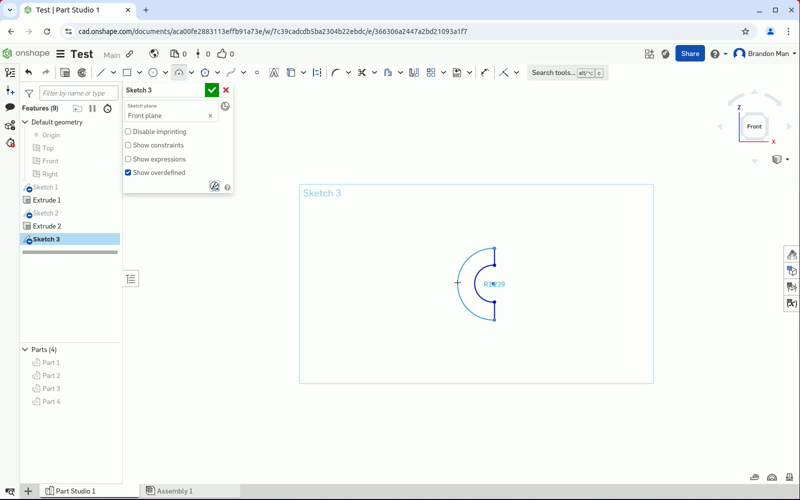
scroll(6)
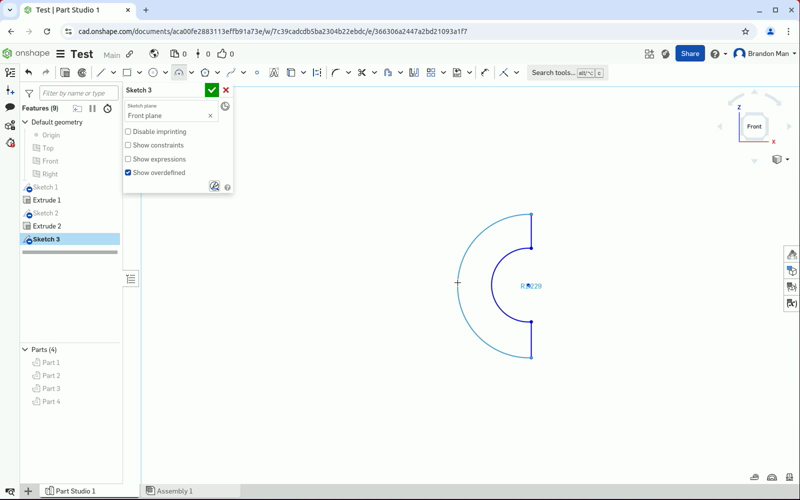
click(457, 282)
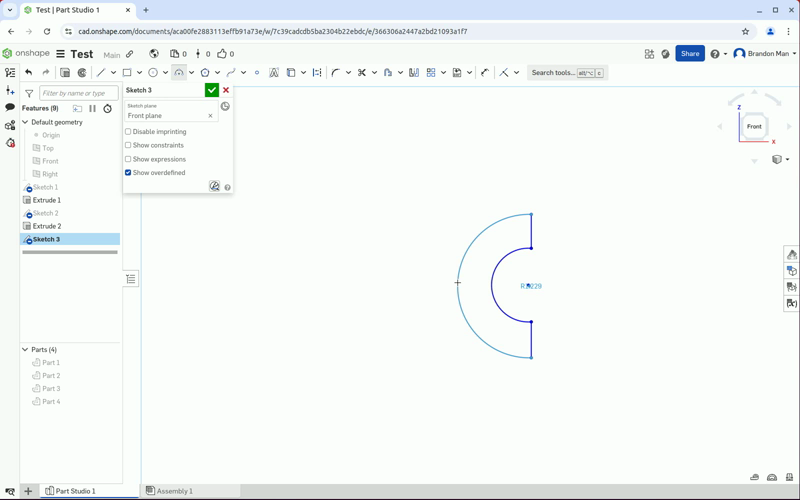
scroll(-6)
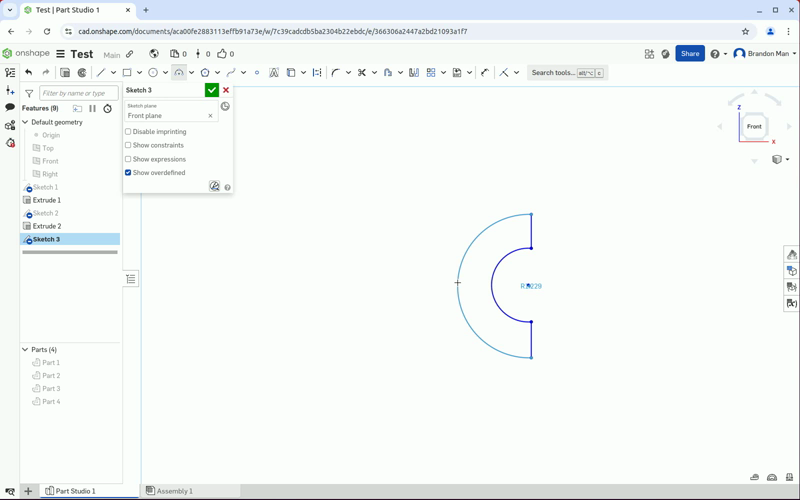
scroll(-6)
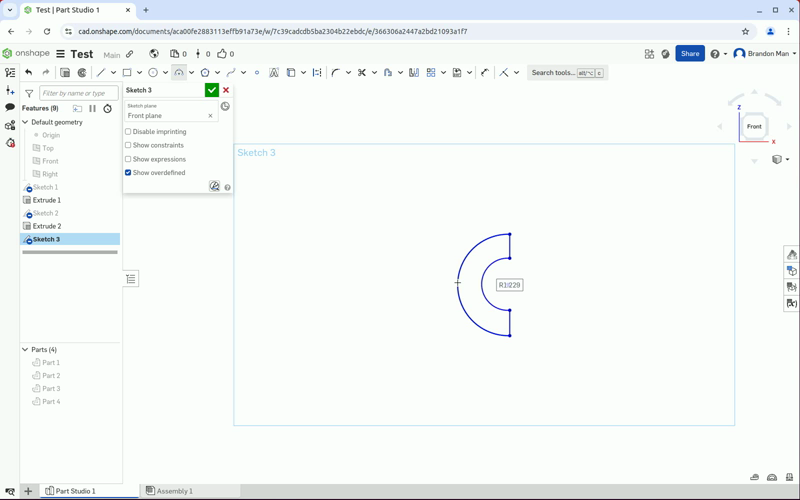
scroll(-6)
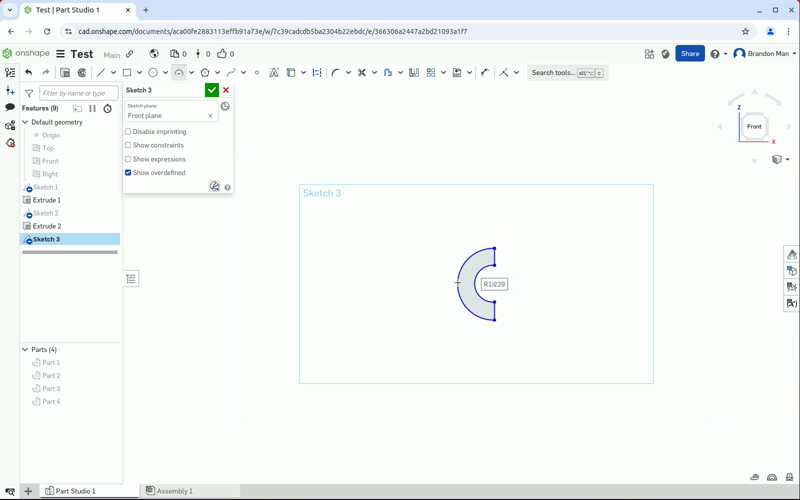
scroll(-6)
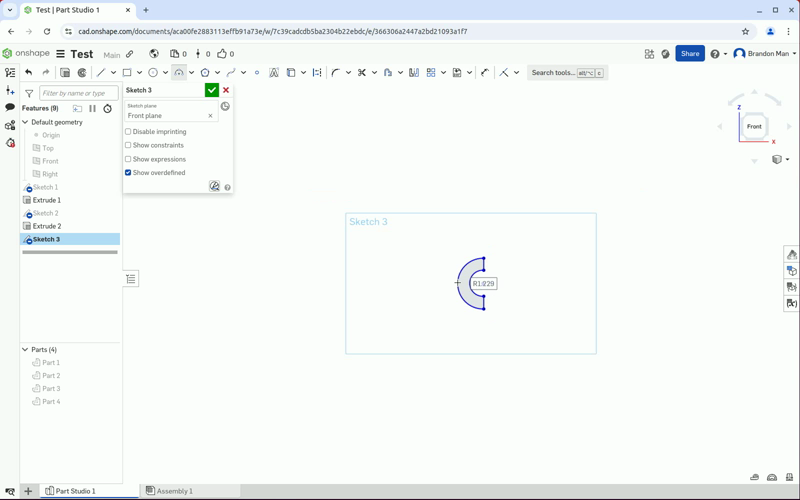
scroll(-6)
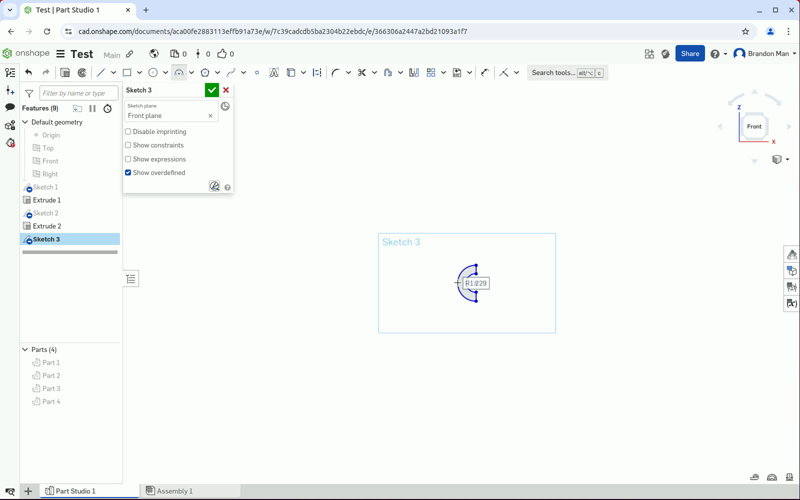
scroll(-6)
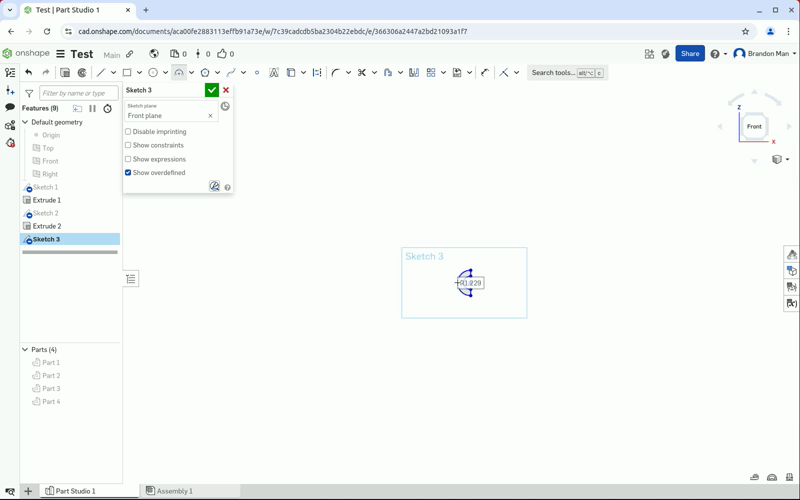
scroll(-6)
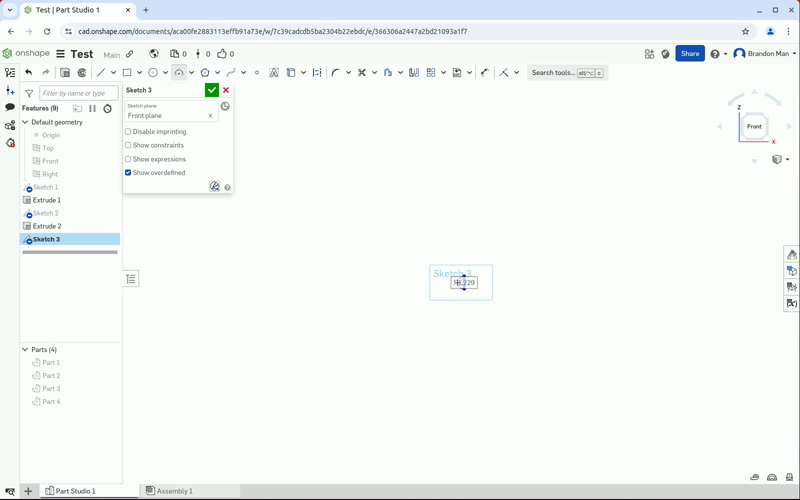
key_up(shift)
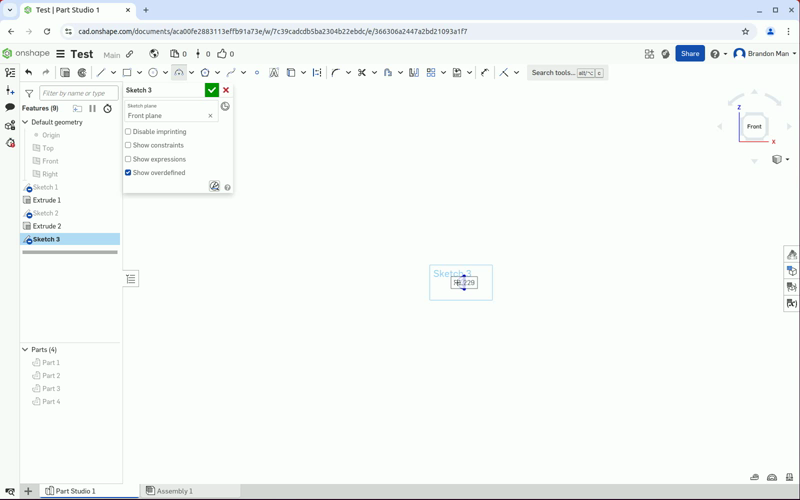
key(esc)
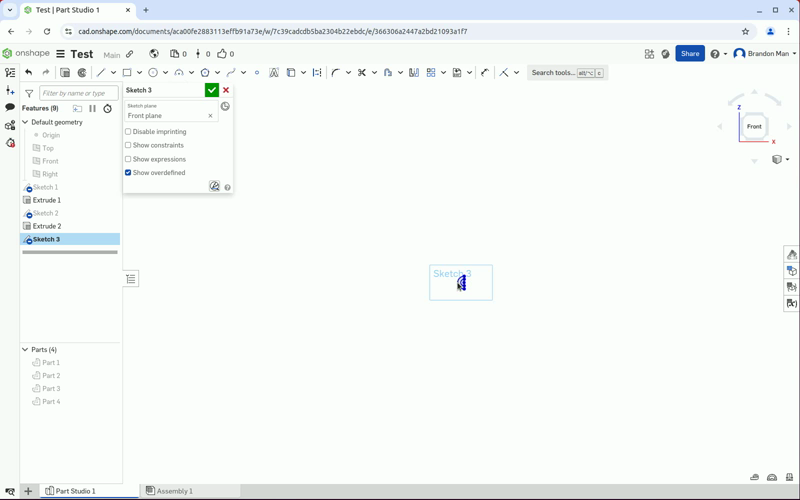
mouse_move(458, 282)
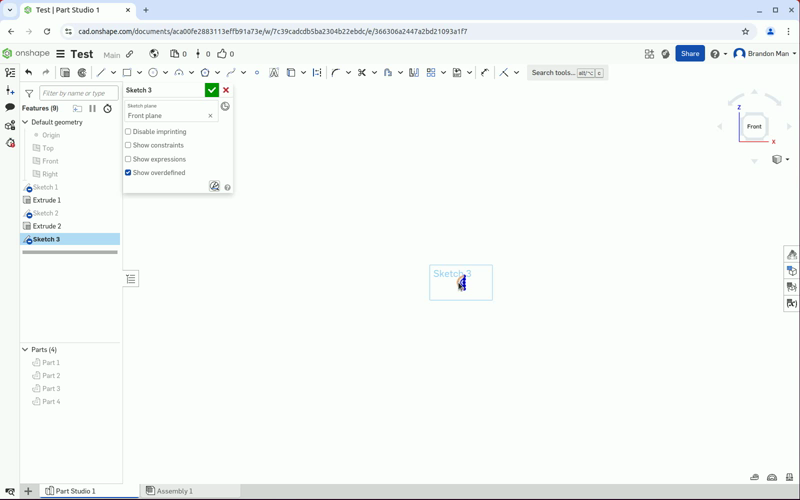
scroll(6)
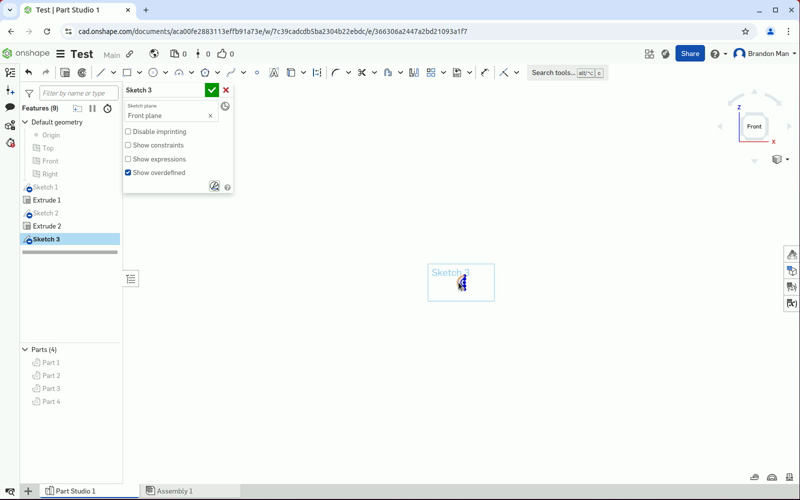
scroll(6)
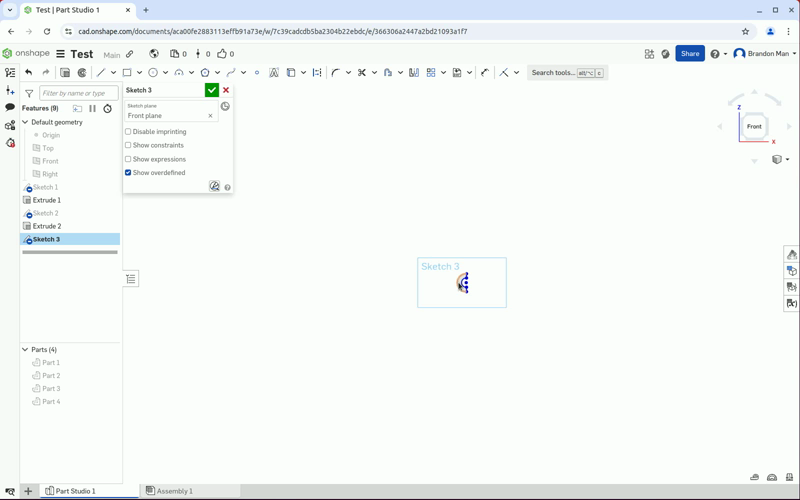
scroll(6)
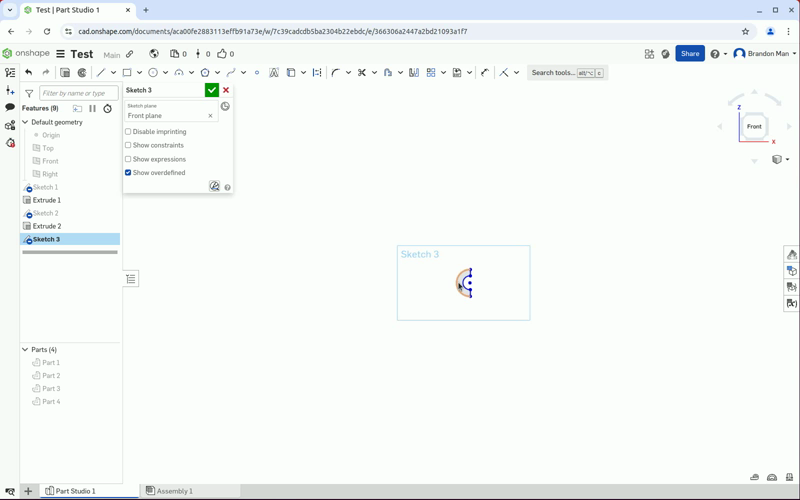
scroll(6)
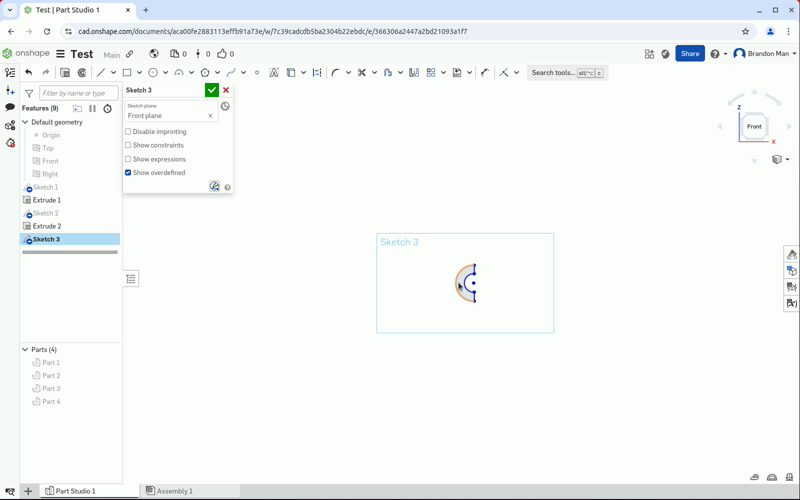
scroll(6)
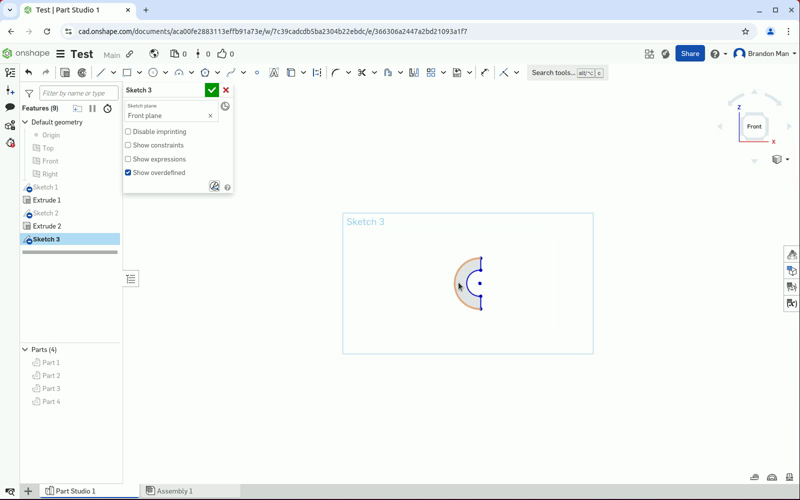
scroll(6)
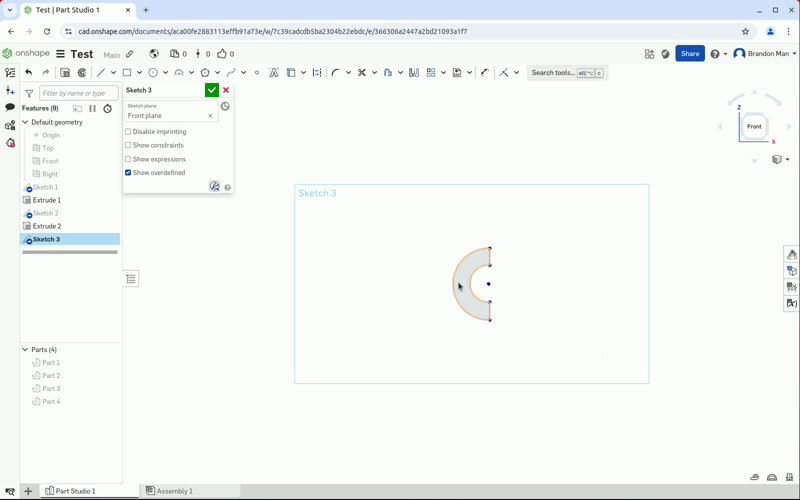
scroll(6)
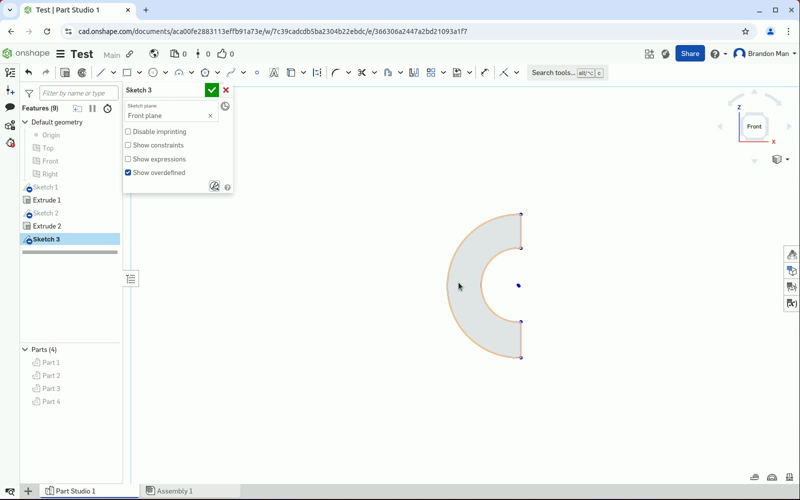
click(458, 282)
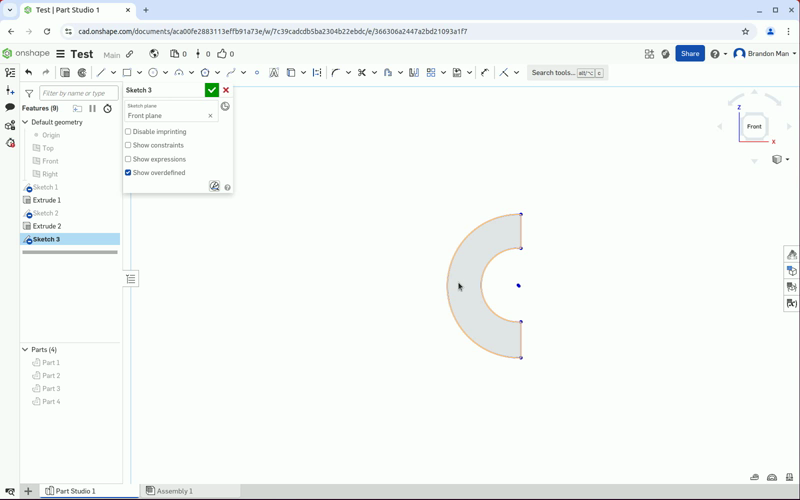
scroll(-6)
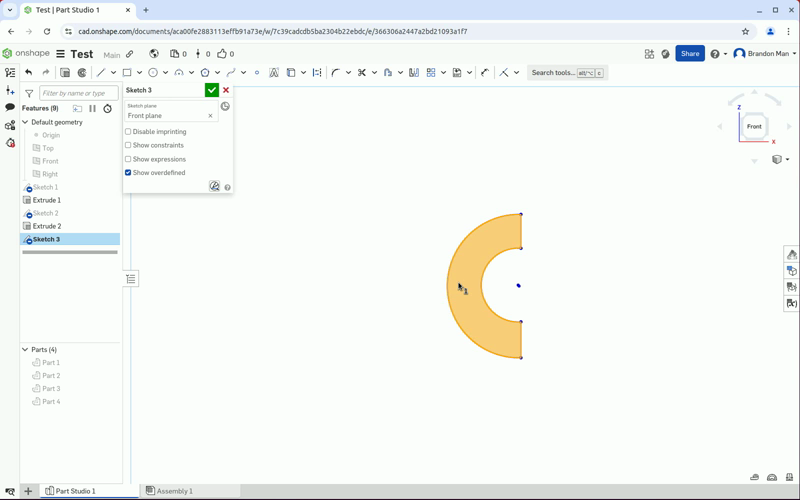
scroll(-6)
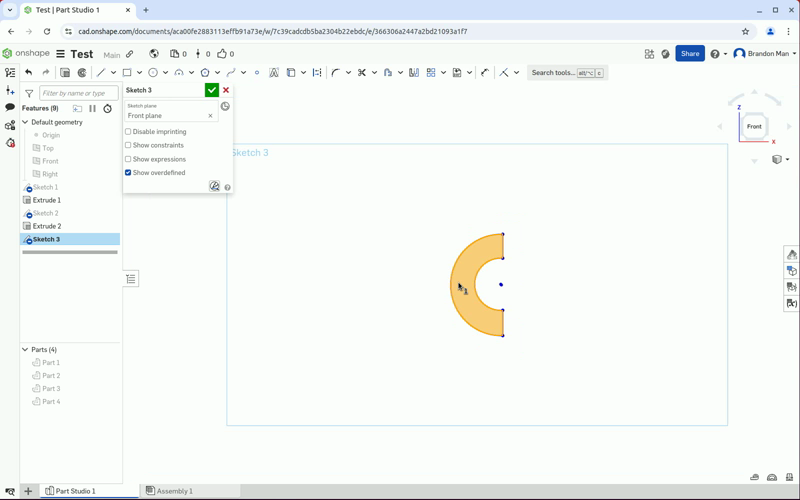
scroll(-6)
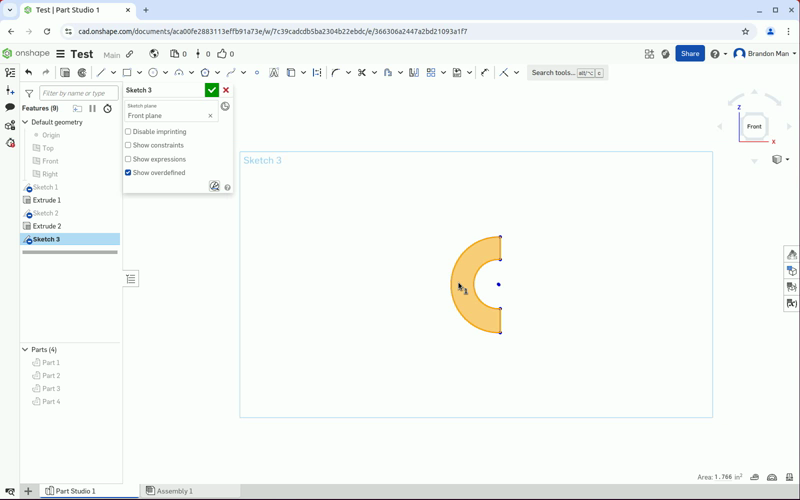
scroll(-6)
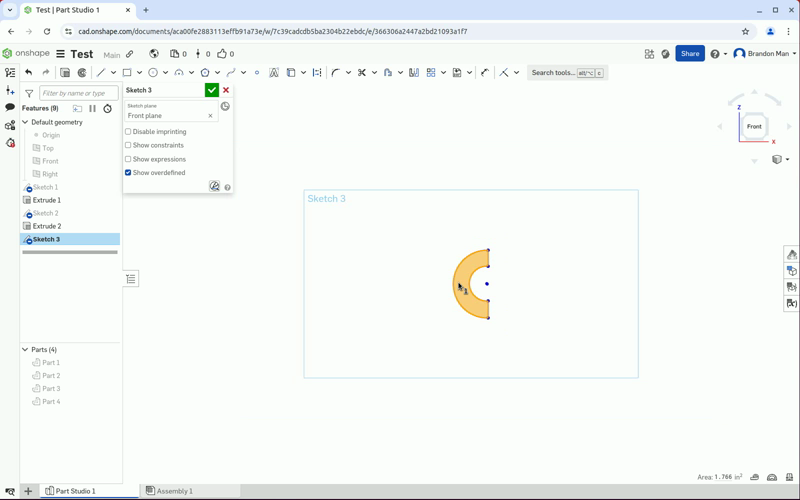
scroll(-6)
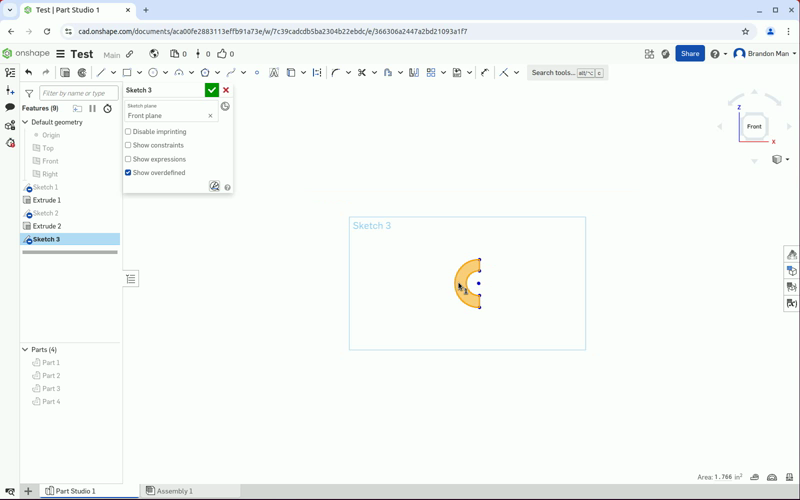
scroll(-6)
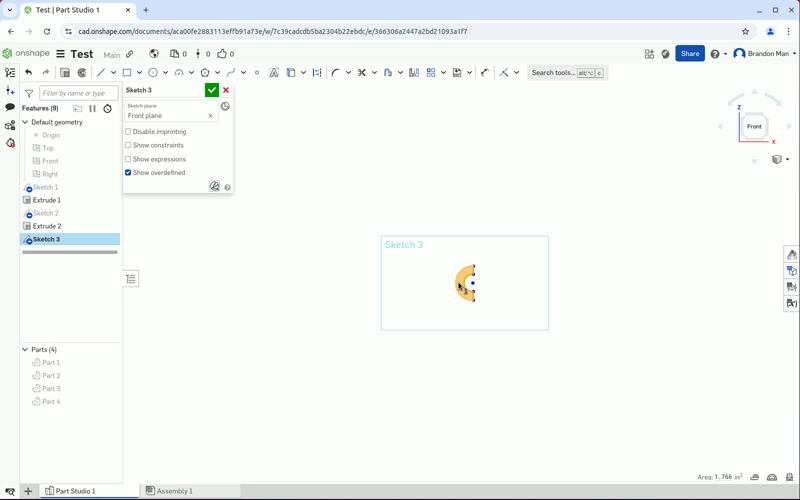
scroll(-6)
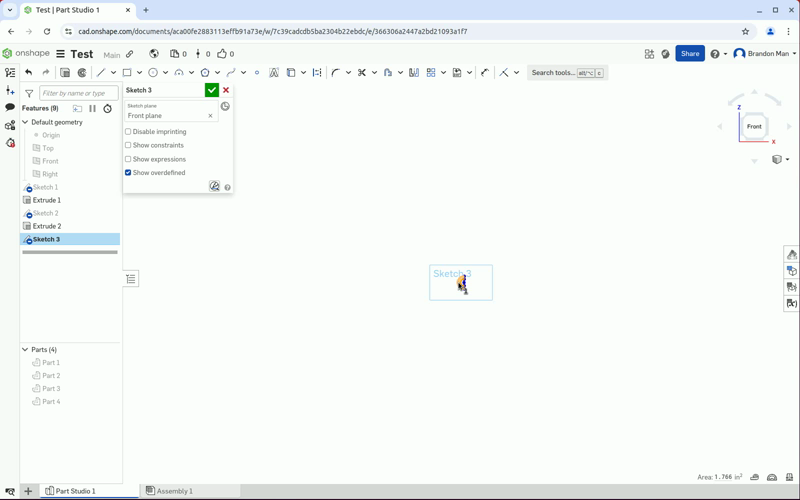
mouse_move(73, 352)
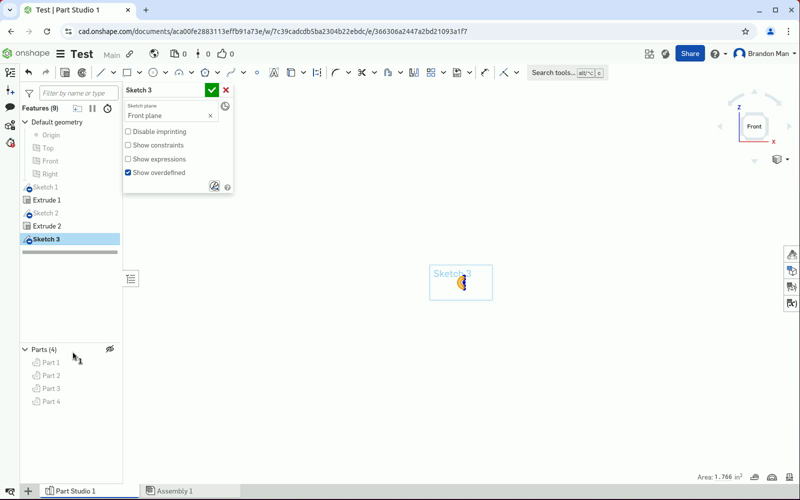
key(shift+y)
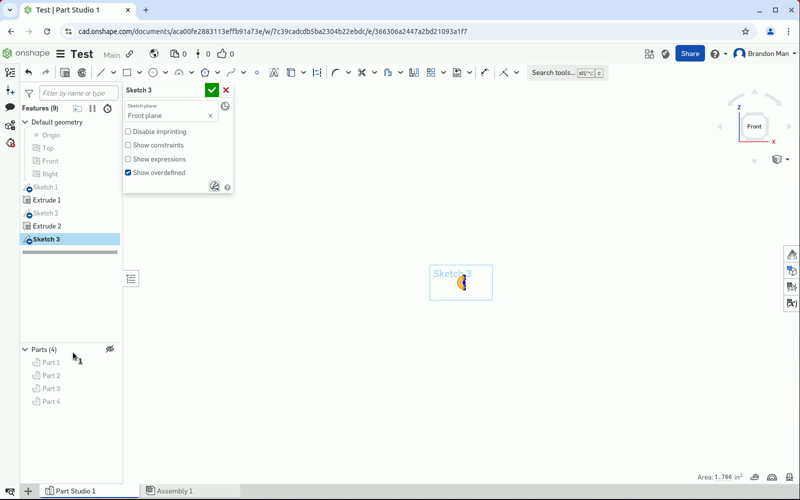
key(shift+e)
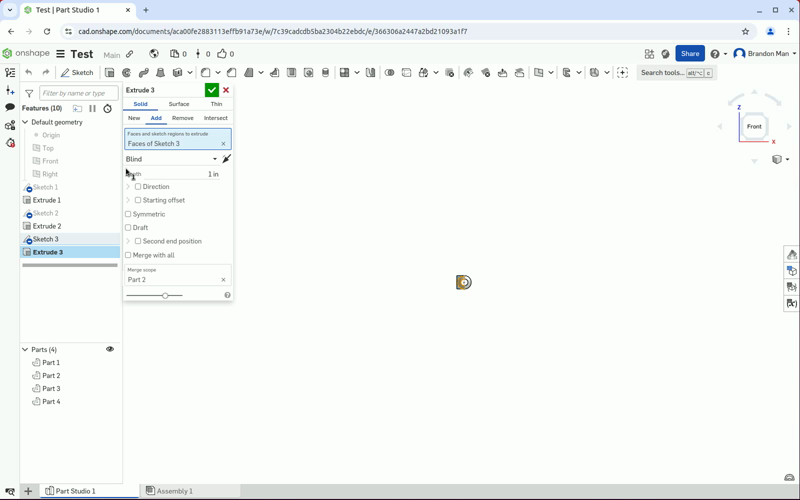
mouse_move(143, 106)
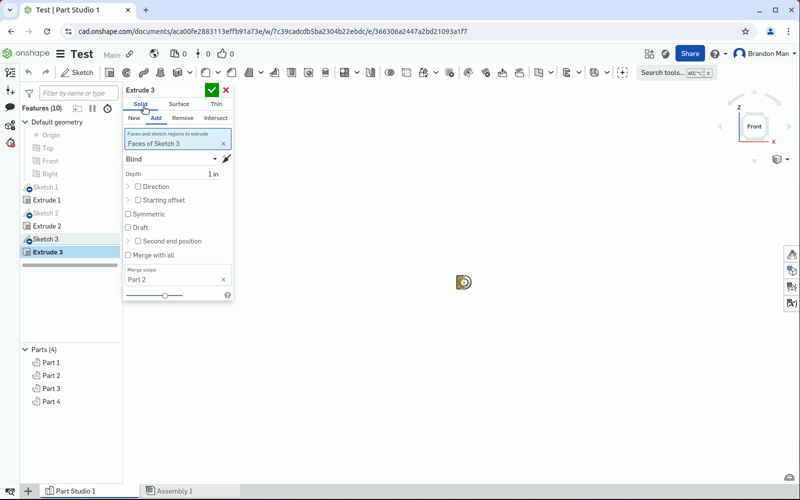
click(143, 106)
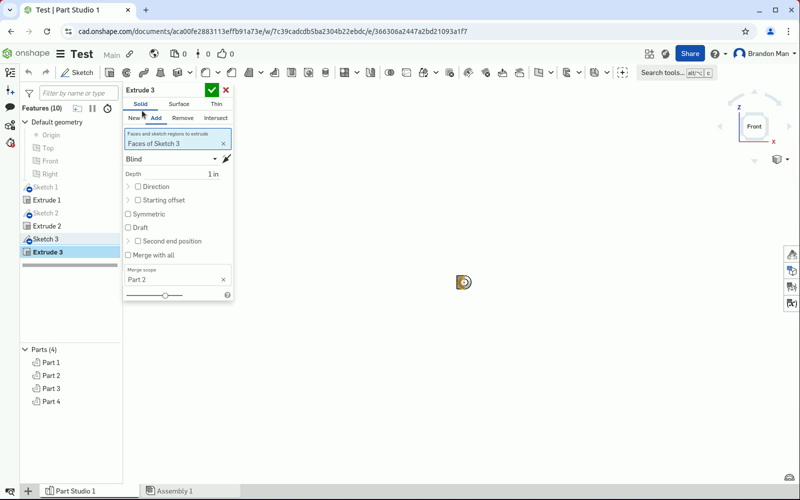
mouse_move(137, 120)
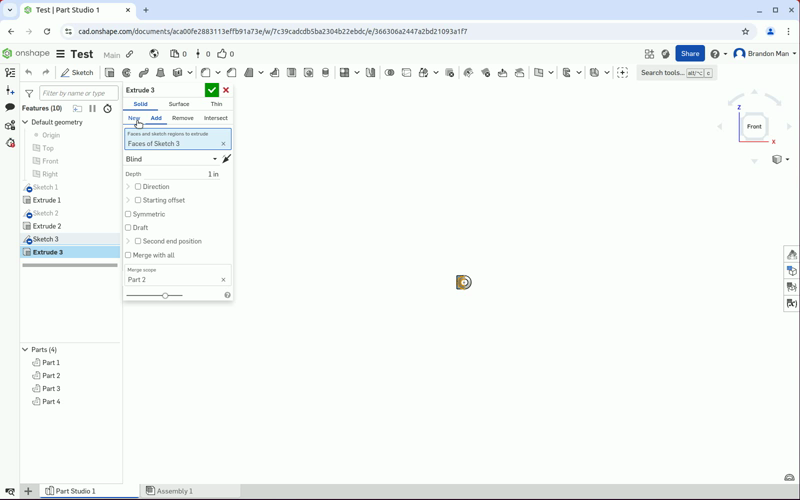
click(137, 120)
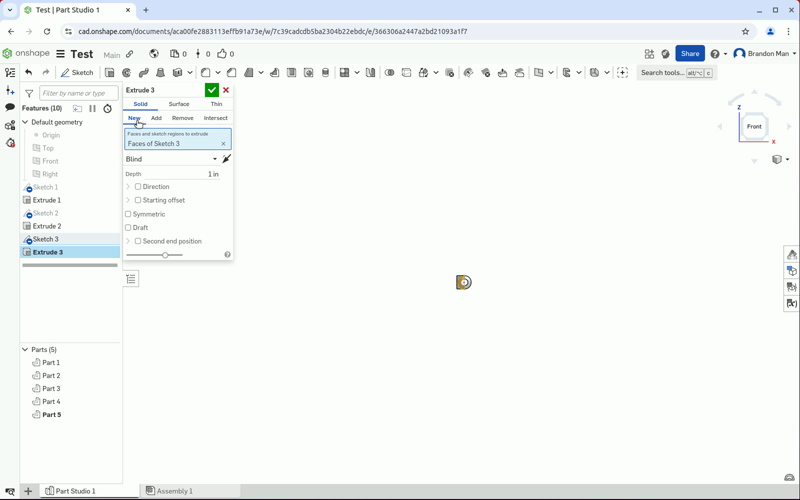
key(tab, 4)
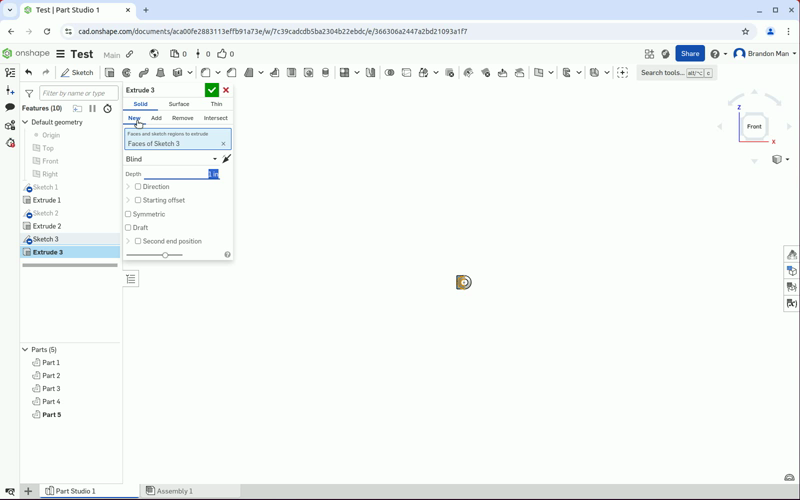
text(-2.407)
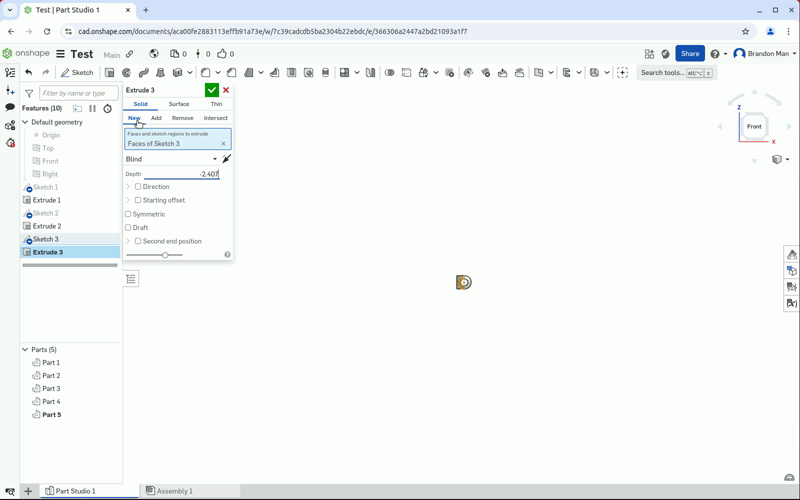
key(enter)
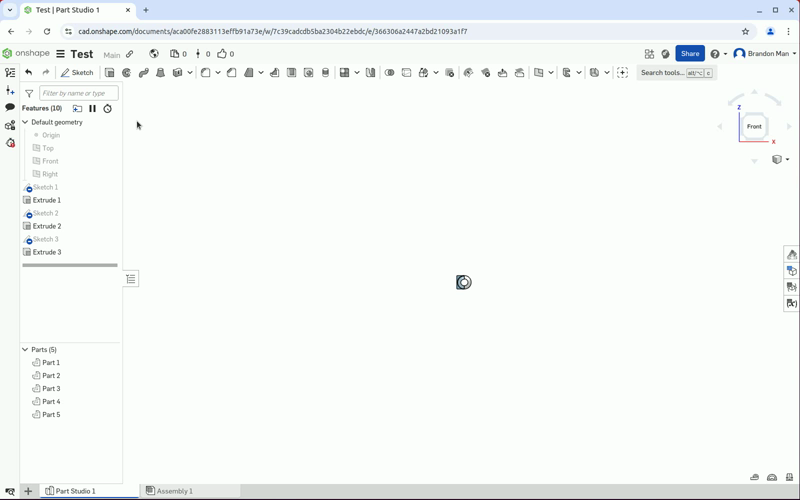
key(shift+h)
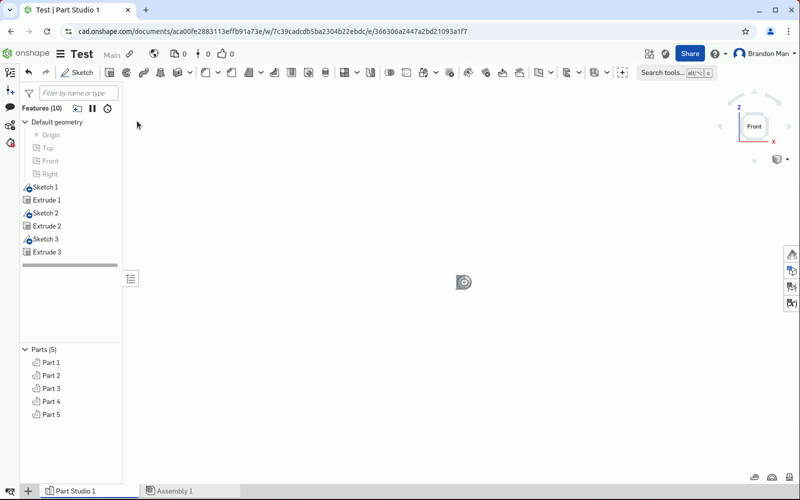
key(shift+h)
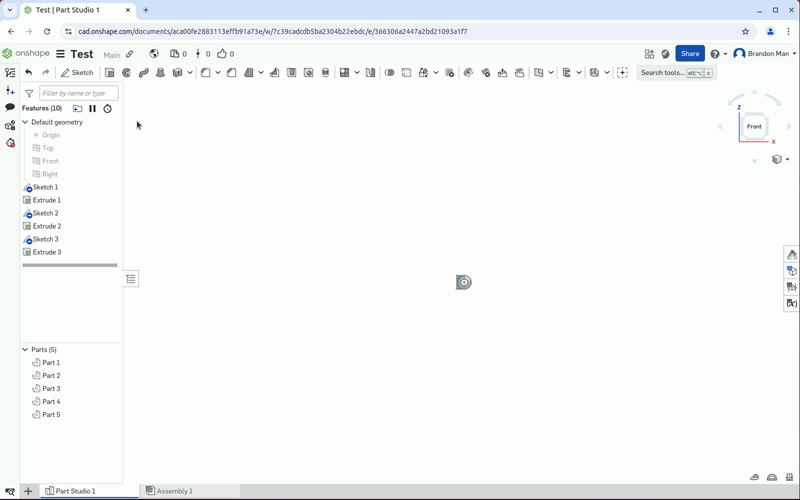
key(shift+7)
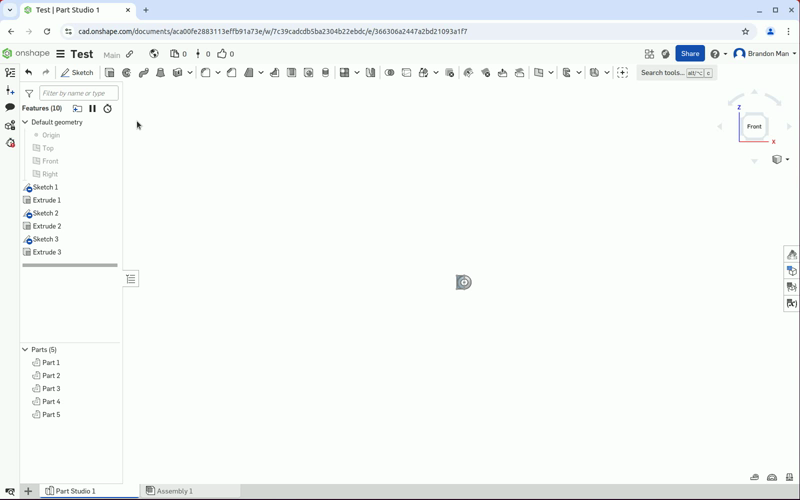
key(left, 2)
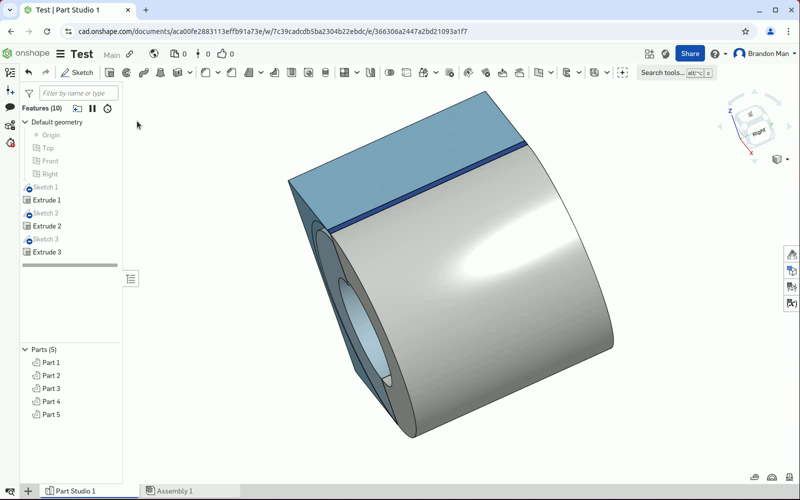
key(down, 2)
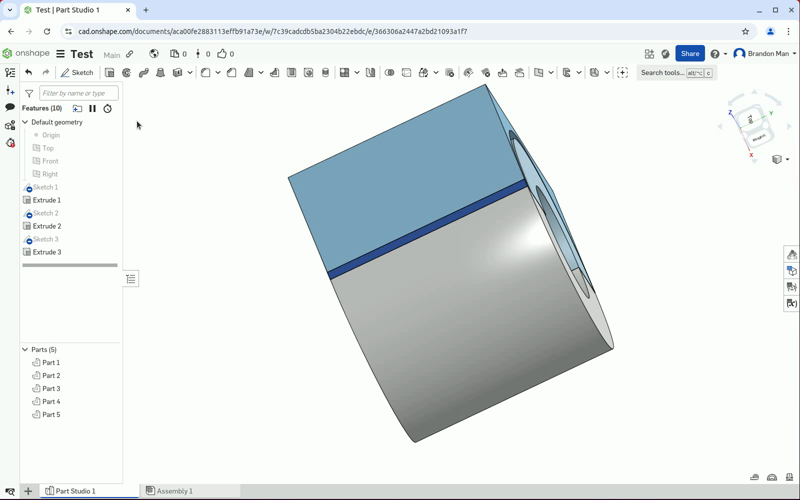
key(up, 2)
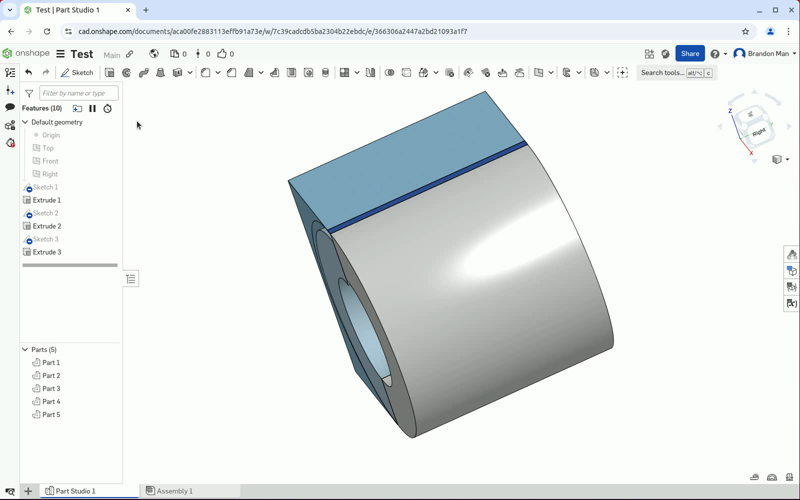
key(right, 2)
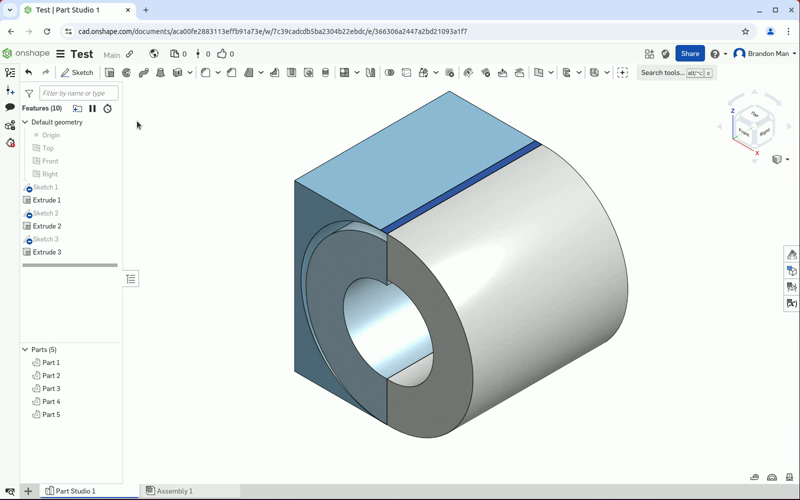
mouse_move(73, 189)
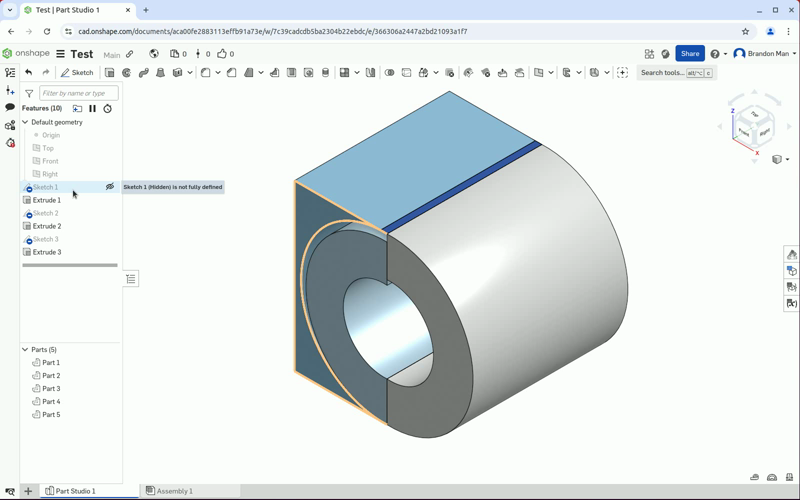
click(73, 189)